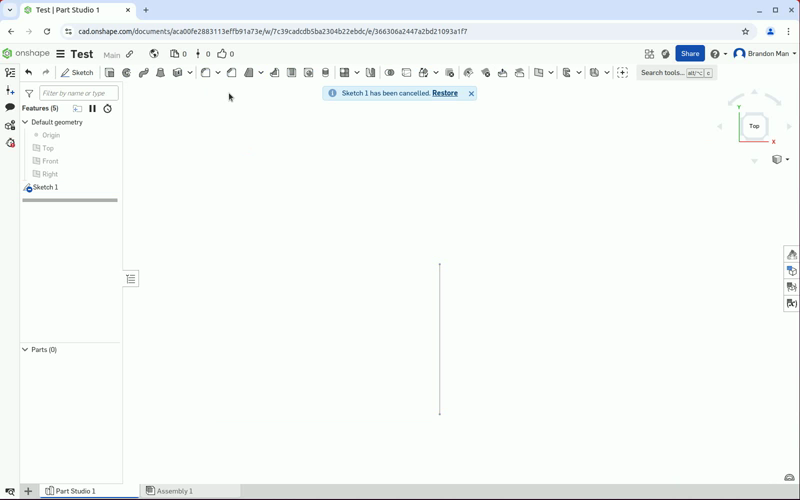
key(shift+h)
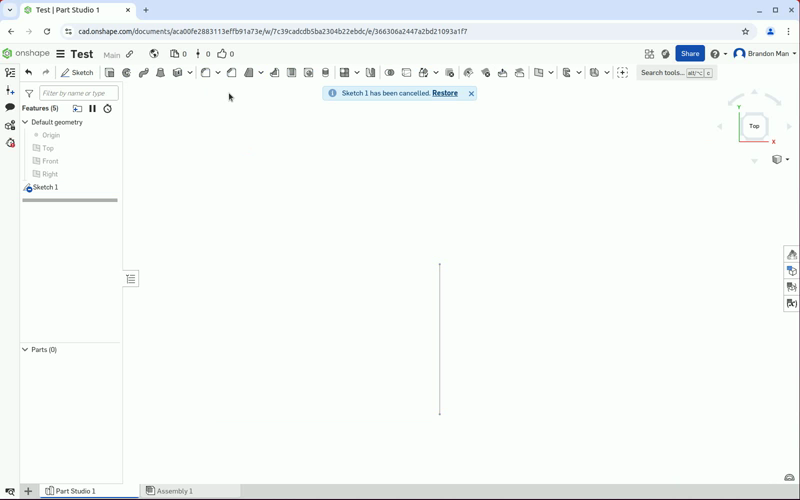
key(shift+s)
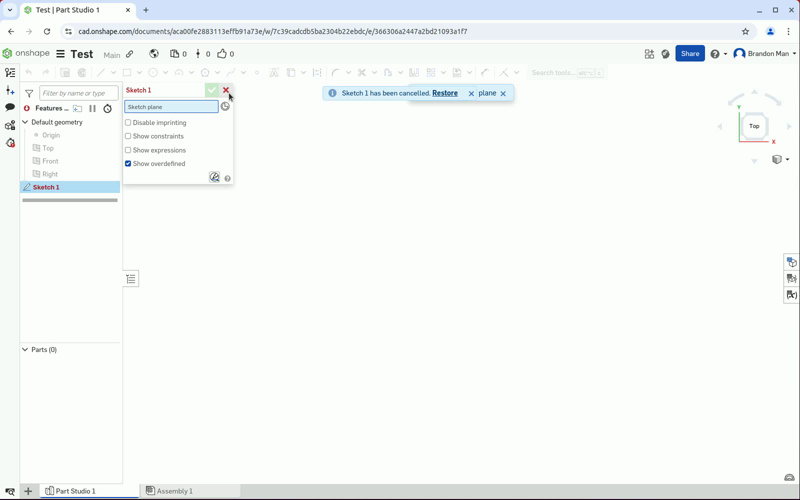
mouse_move(73, 150)
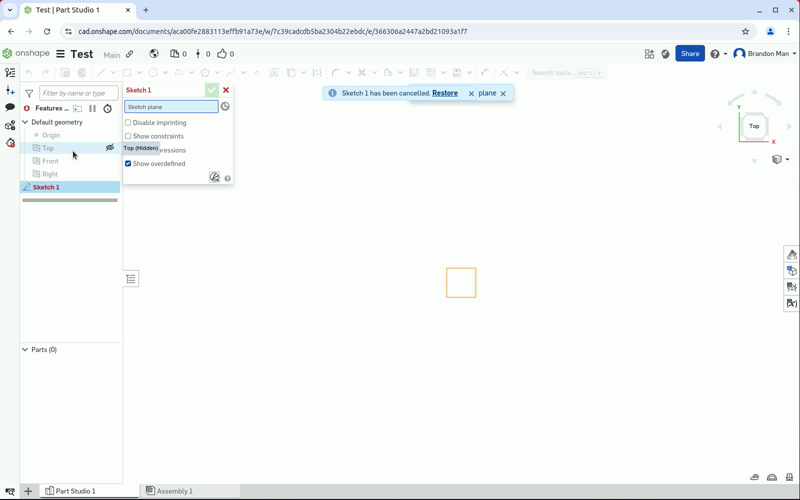
click(73, 150)
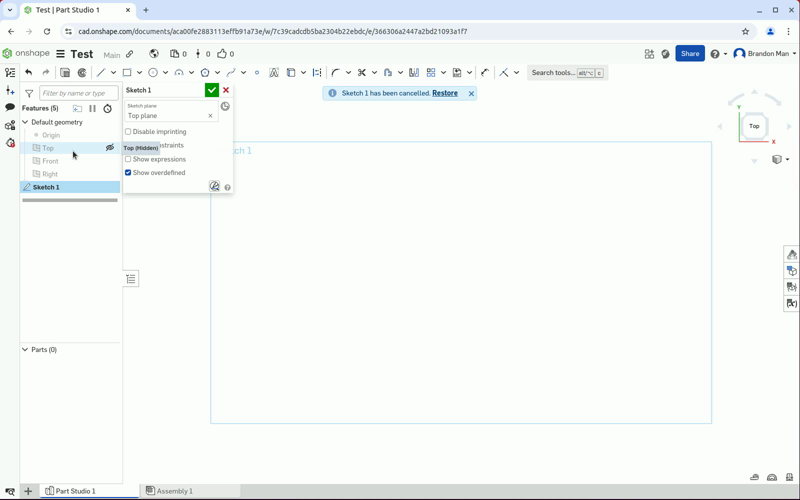
mouse_move(73, 352)
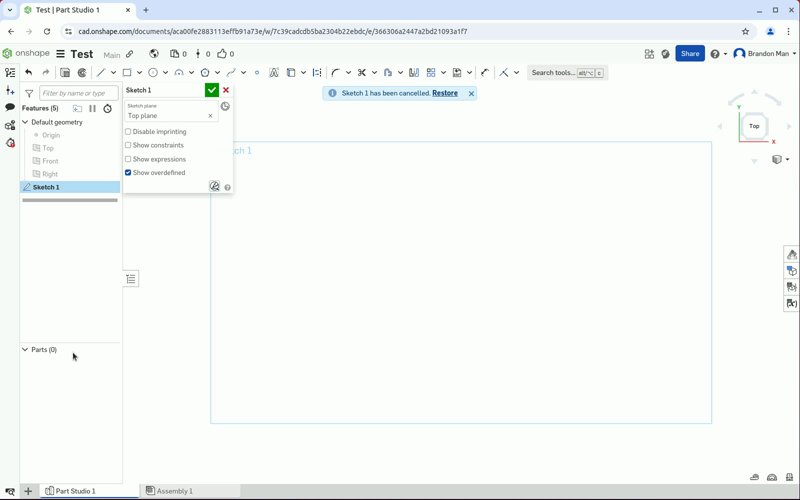
key(y)
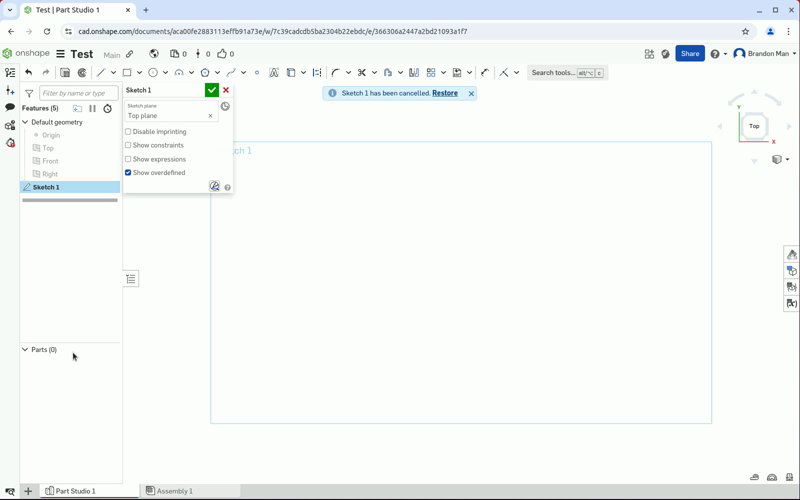
key(l)
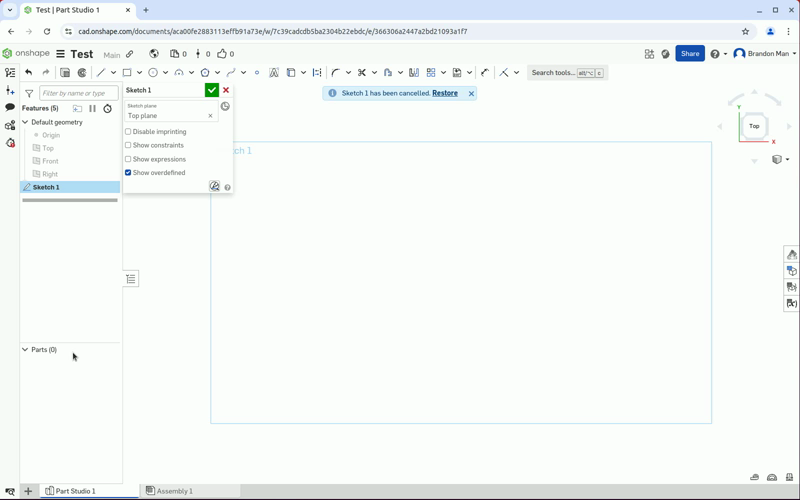
key_down(shift)
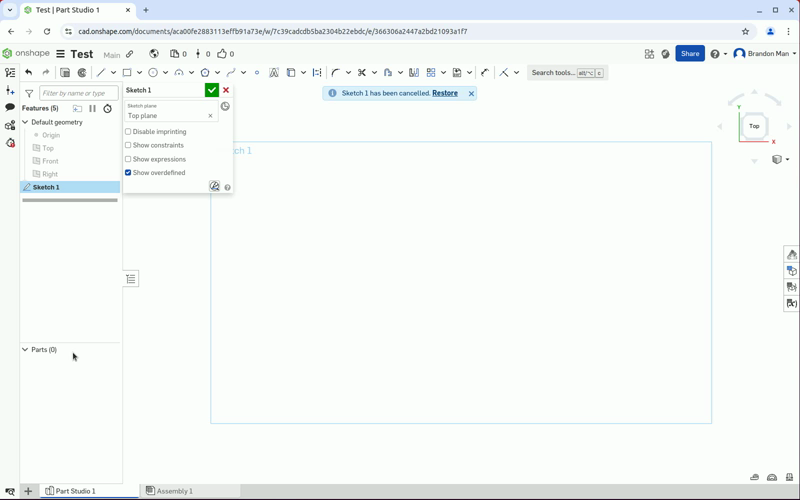
mouse_move(349, 282)
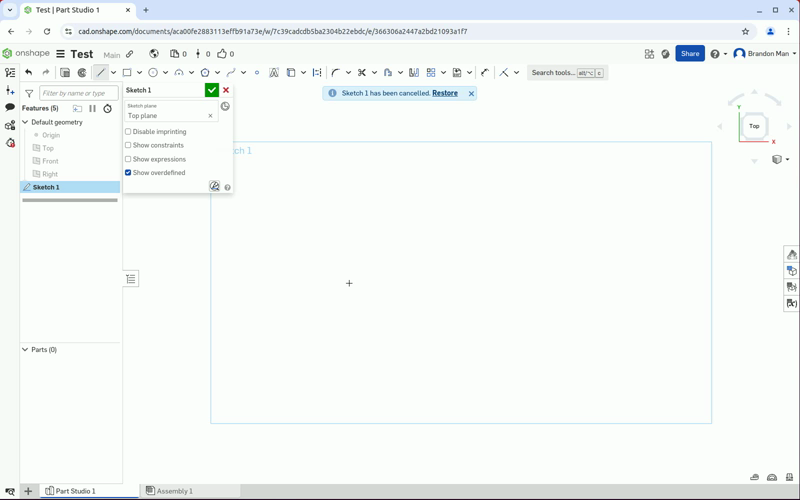
click(349, 282)
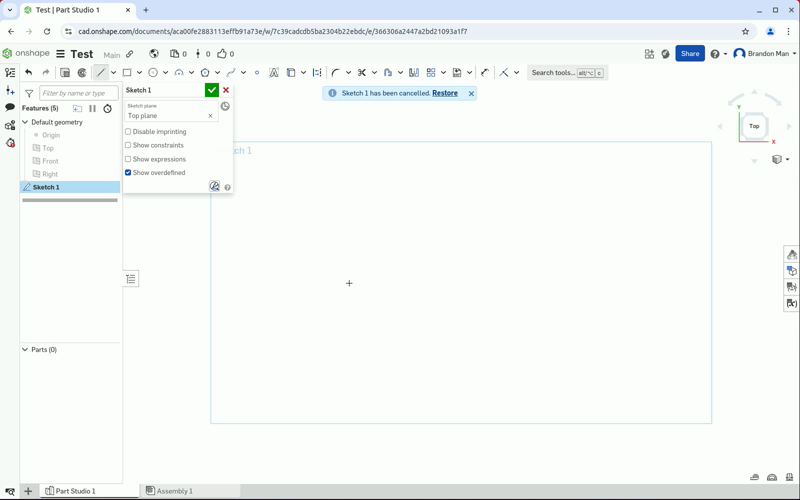
key_up(shift)
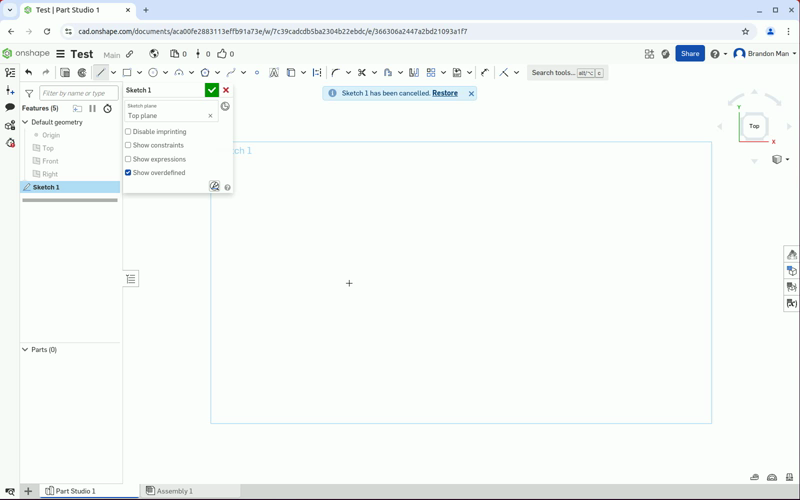
key_down(shift)
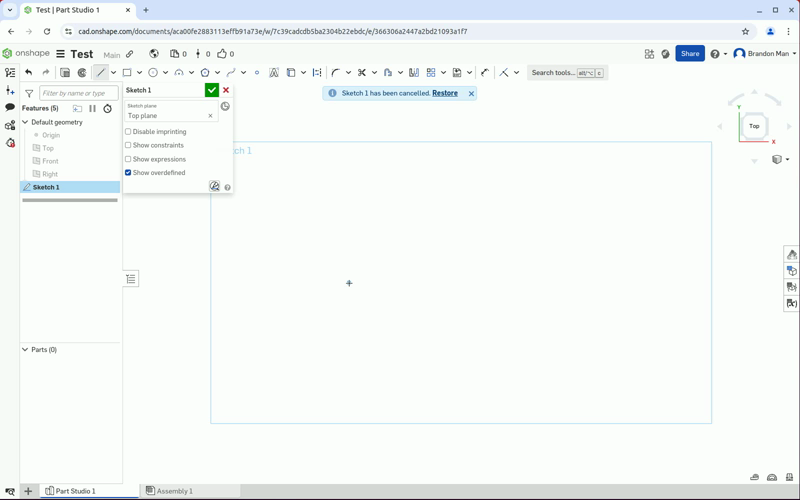
mouse_move(379, 282)
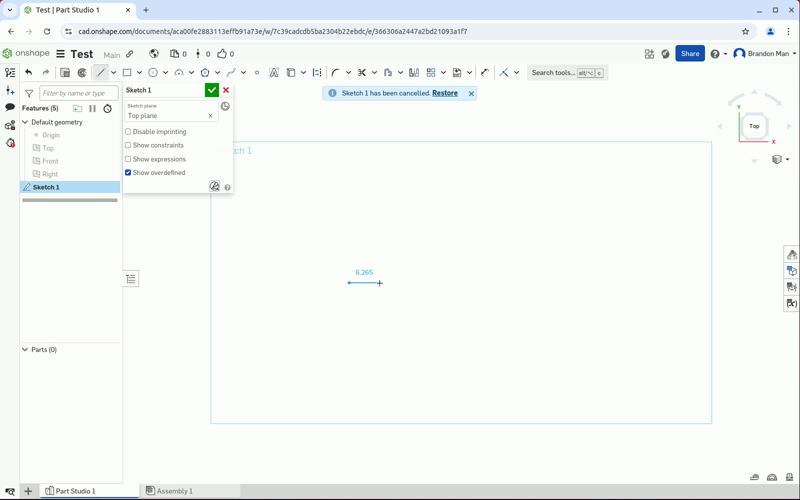
mouse_move(354, 282)
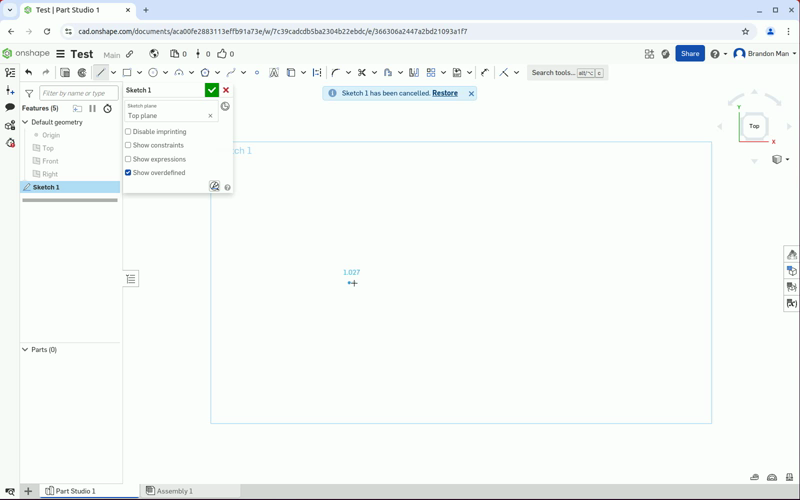
scroll(6)
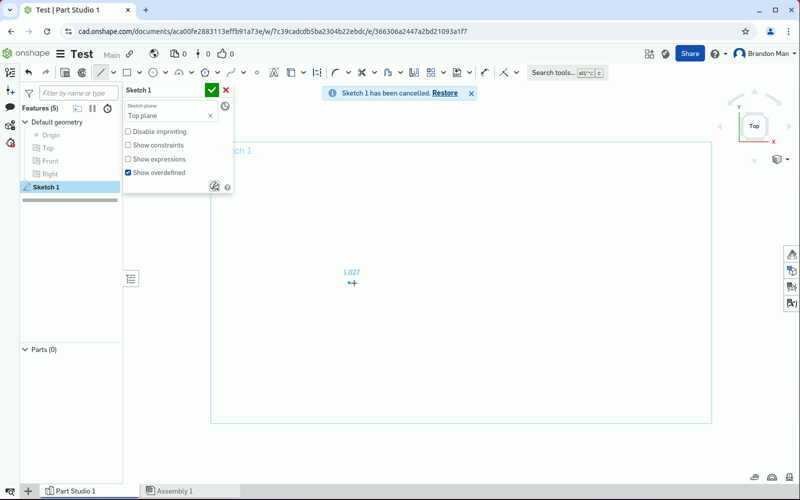
scroll(6)
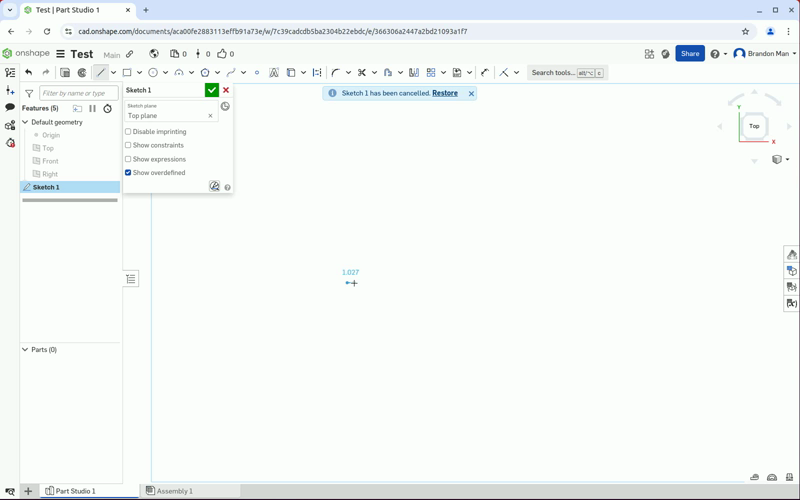
scroll(6)
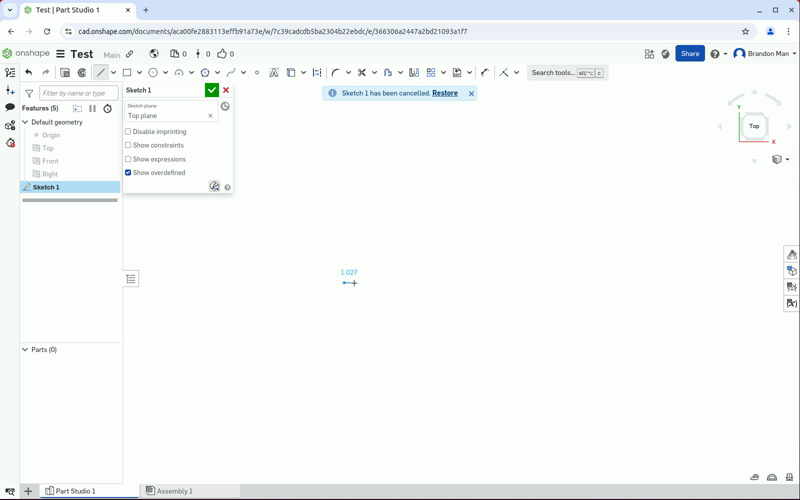
scroll(6)
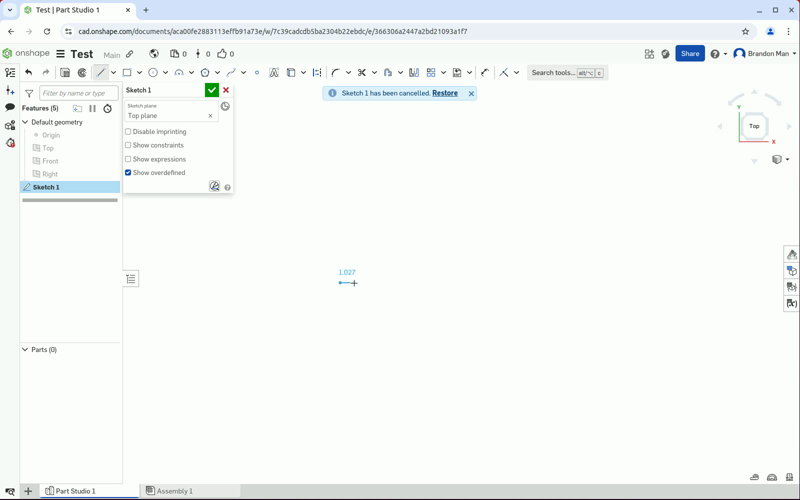
scroll(6)
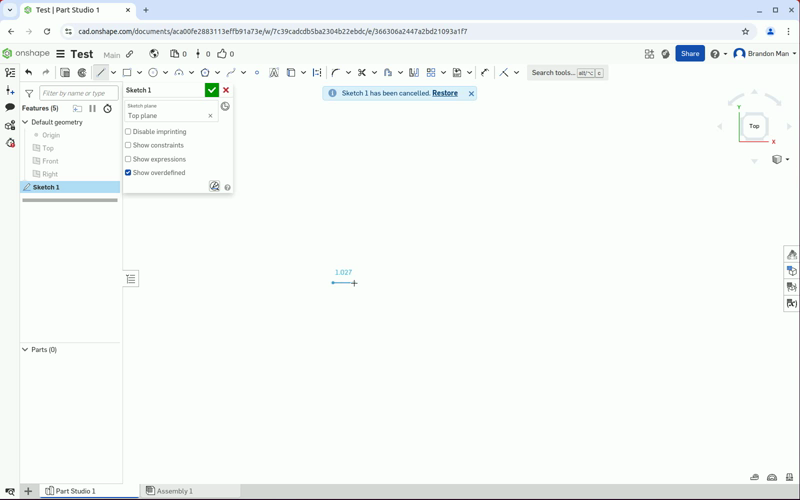
scroll(6)
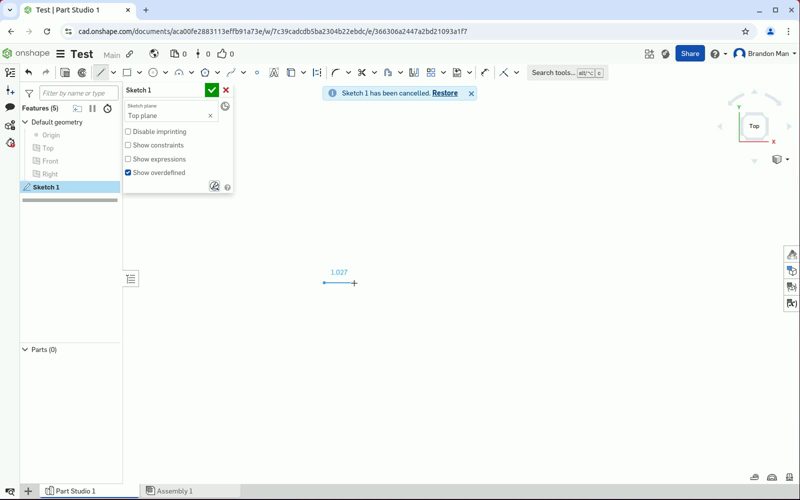
scroll(6)
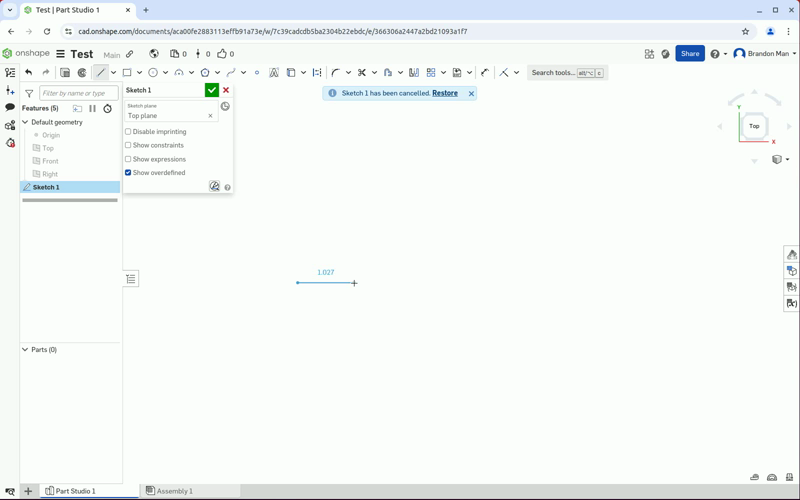
click(354, 282)
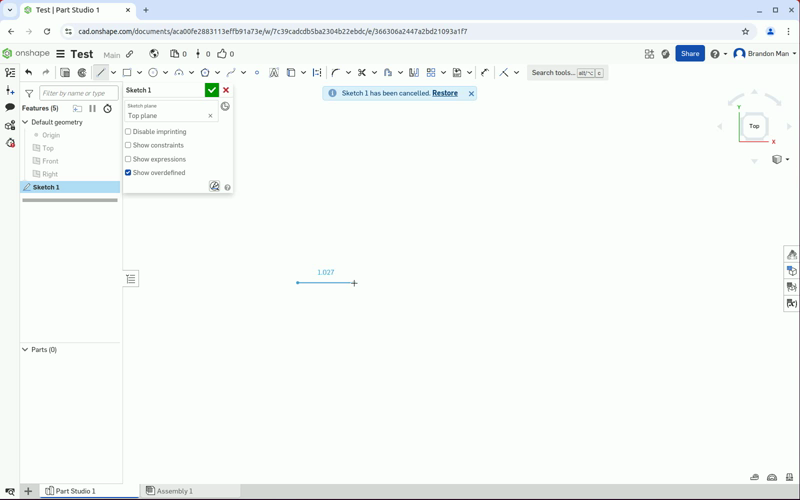
scroll(-6)
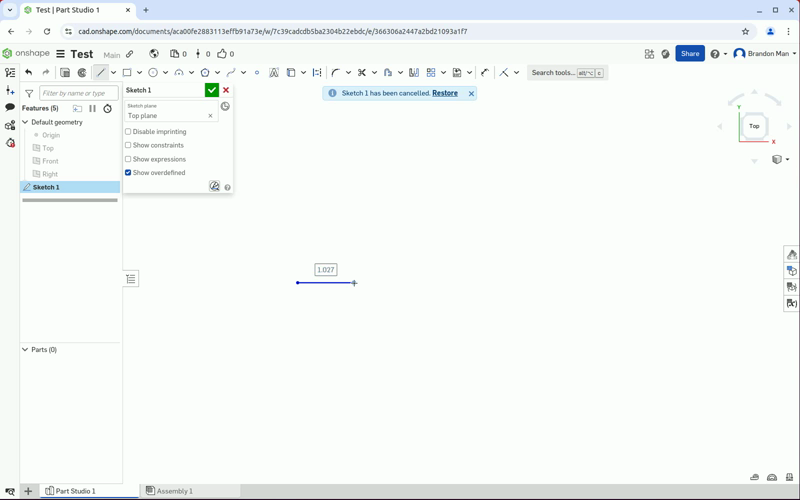
scroll(-6)
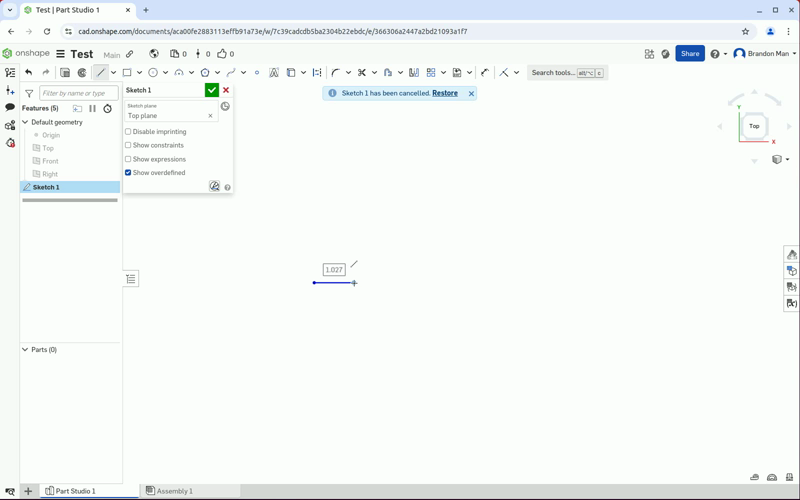
scroll(-6)
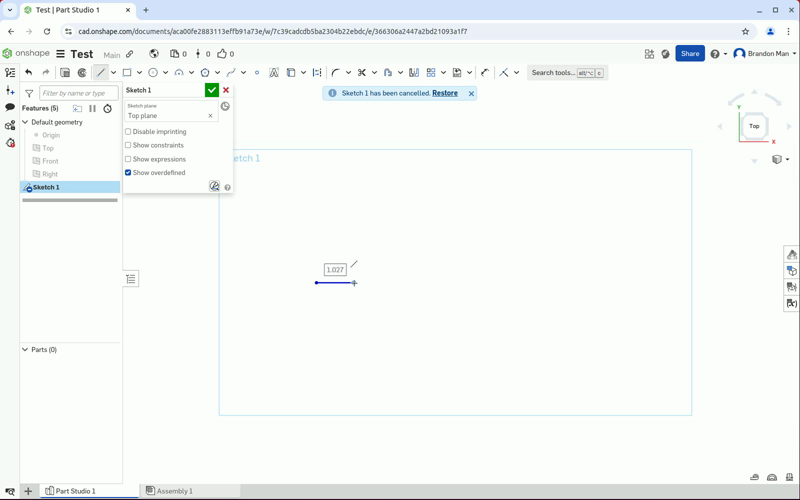
scroll(-6)
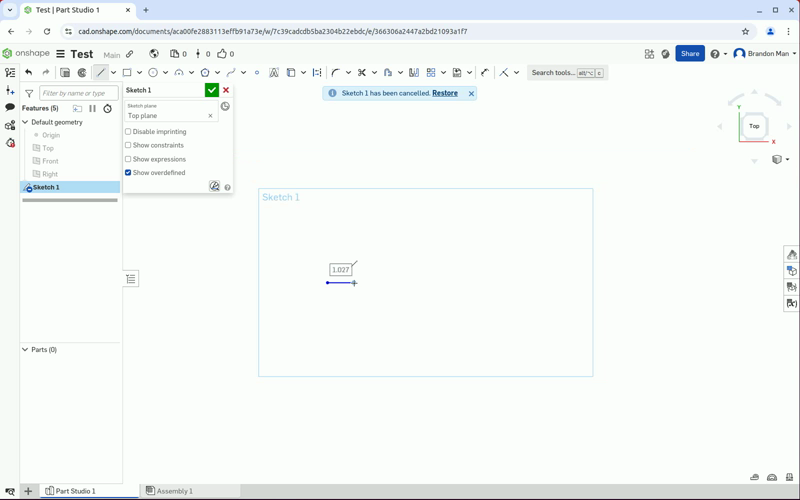
scroll(-6)
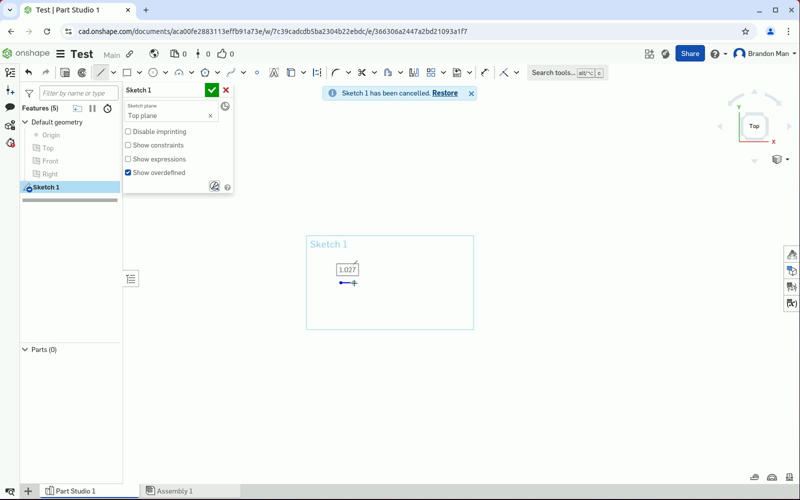
scroll(-6)
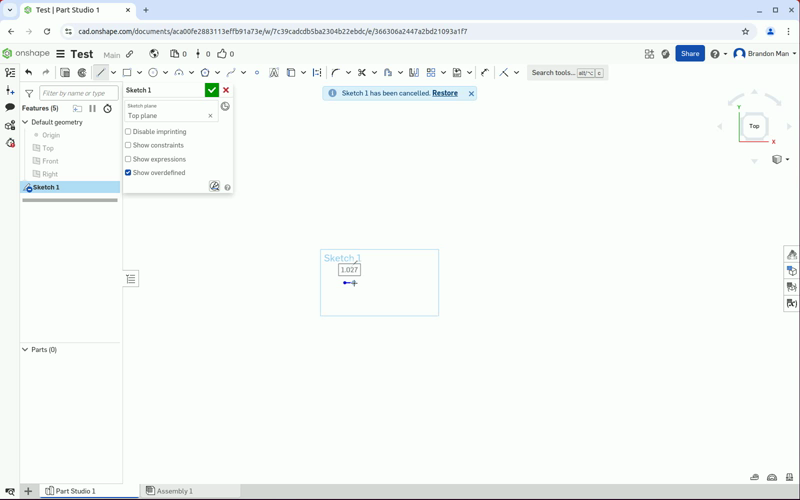
scroll(-6)
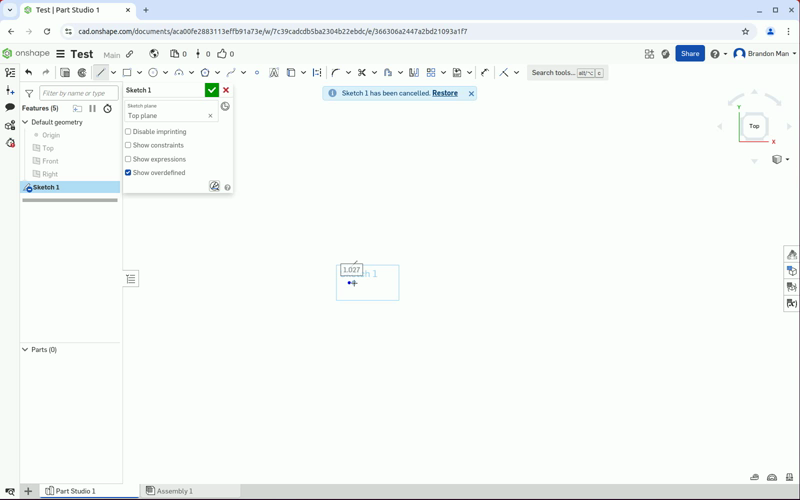
key_up(shift)
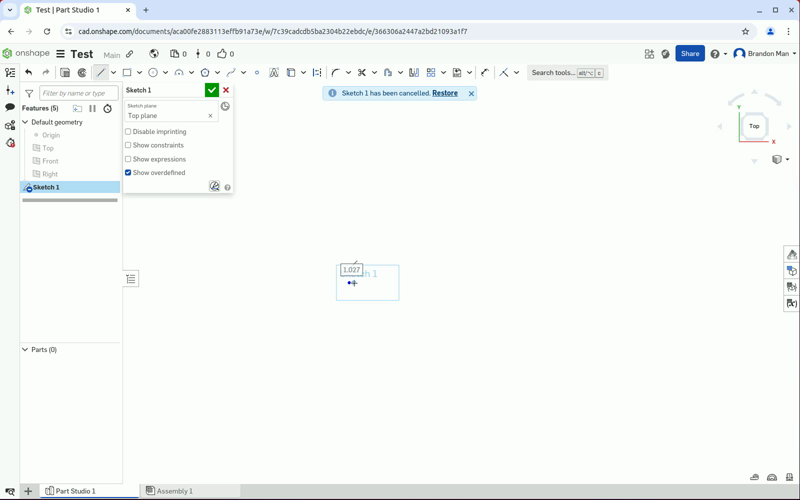
key(esc)
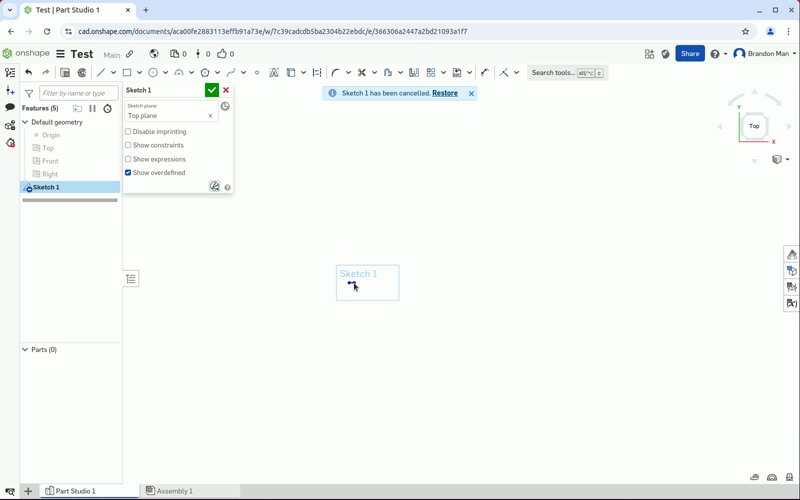
key(a)
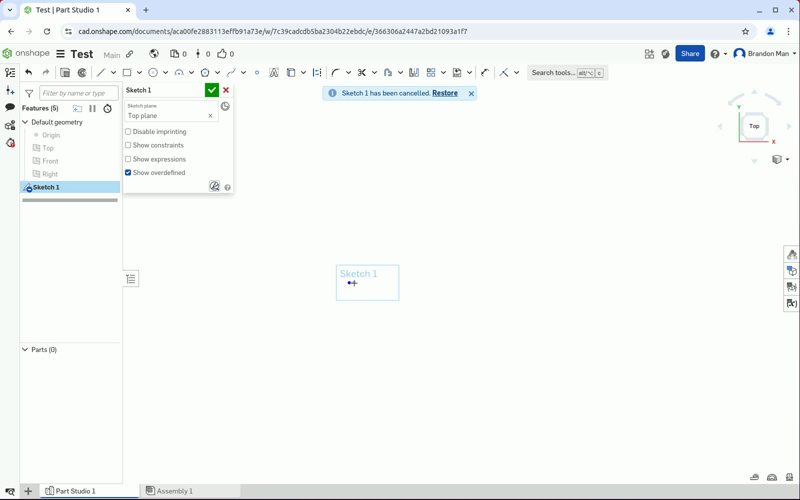
mouse_move(354, 282)
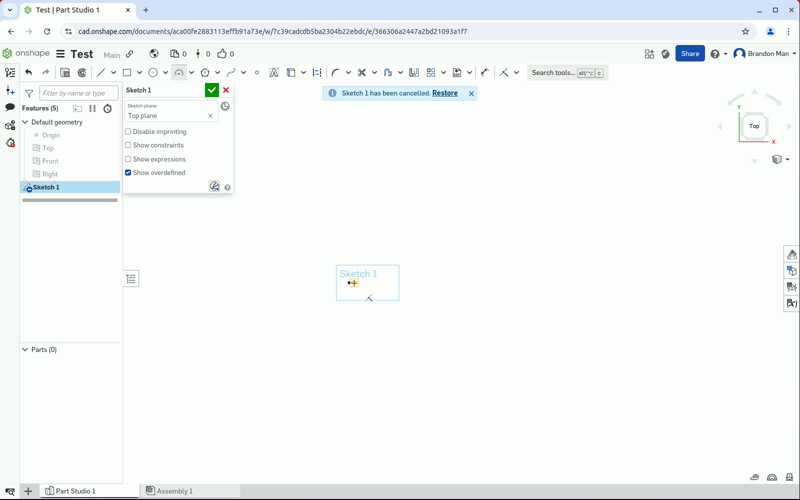
click(354, 282)
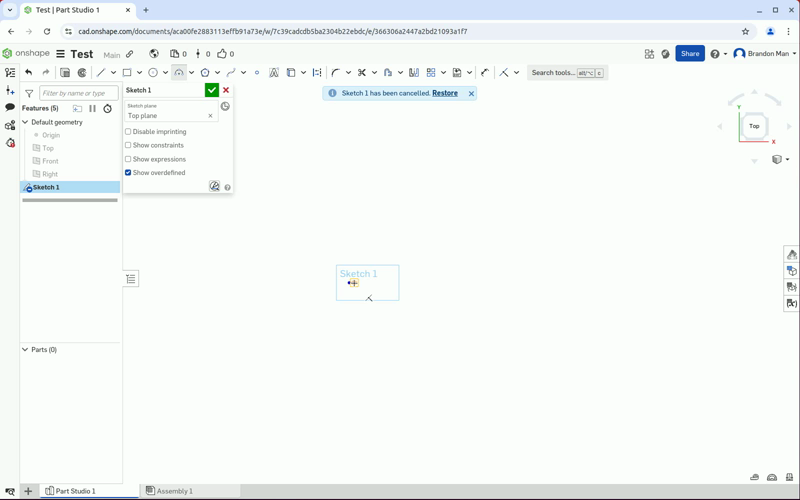
key_down(shift)
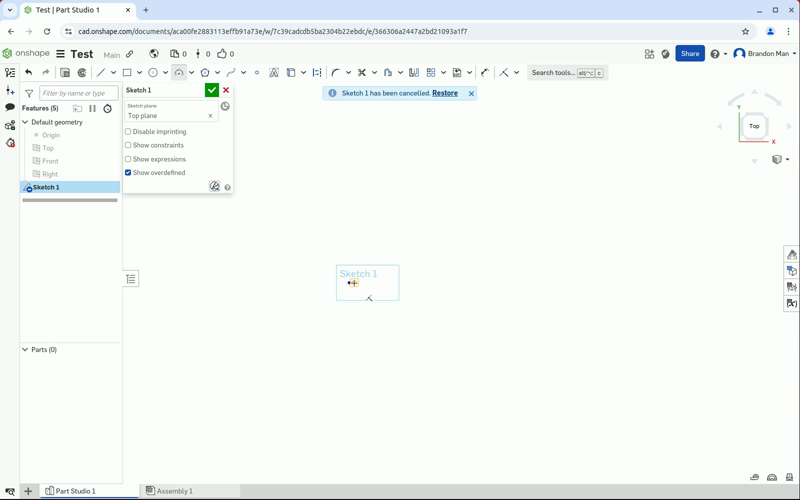
mouse_move(566, 282)
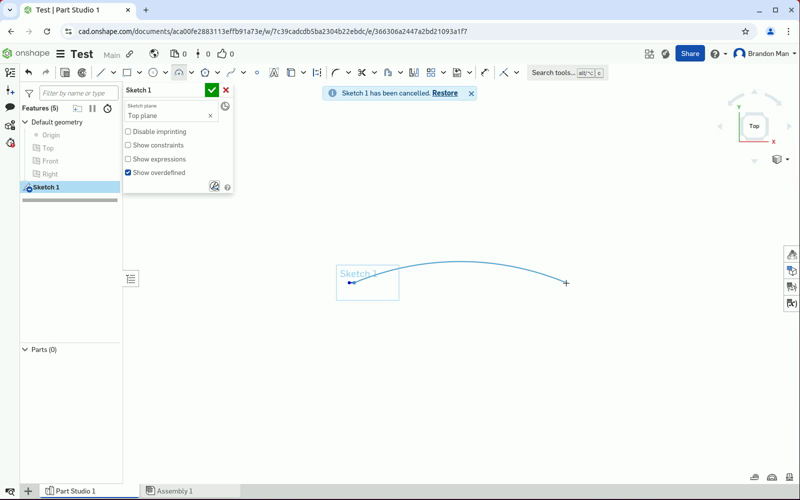
click(566, 282)
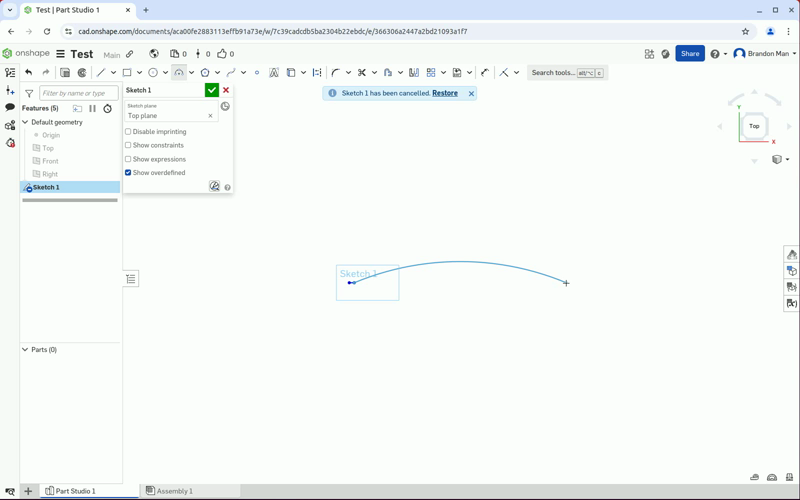
mouse_move(460, 176)
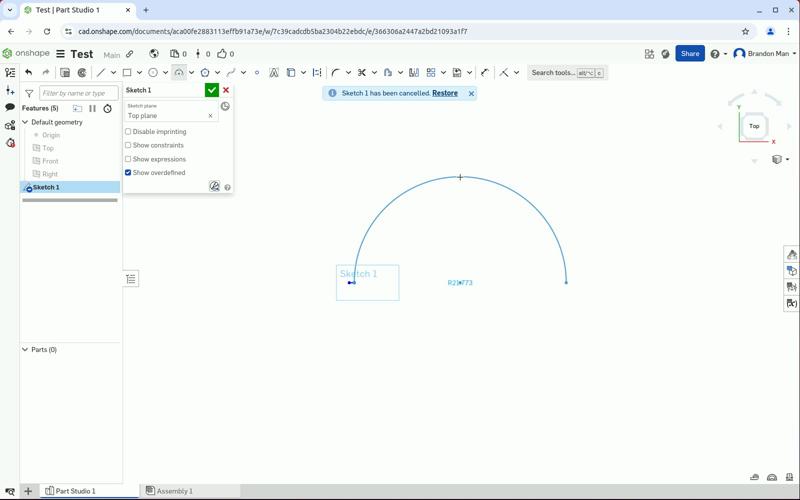
click(460, 176)
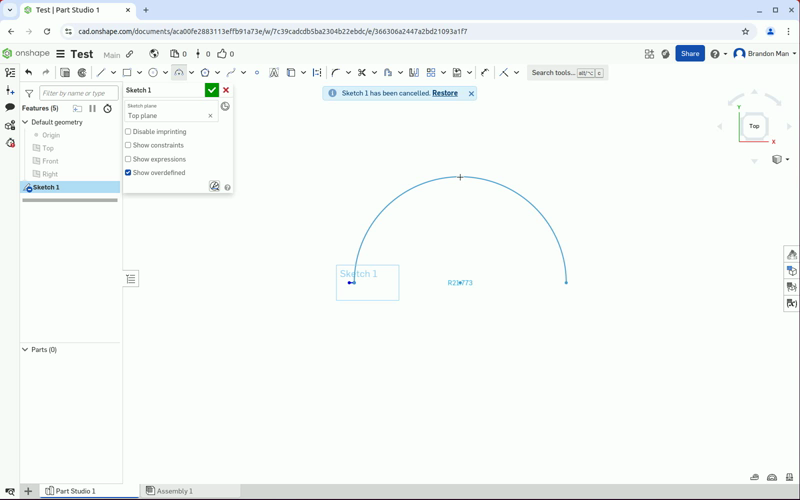
key_up(shift)
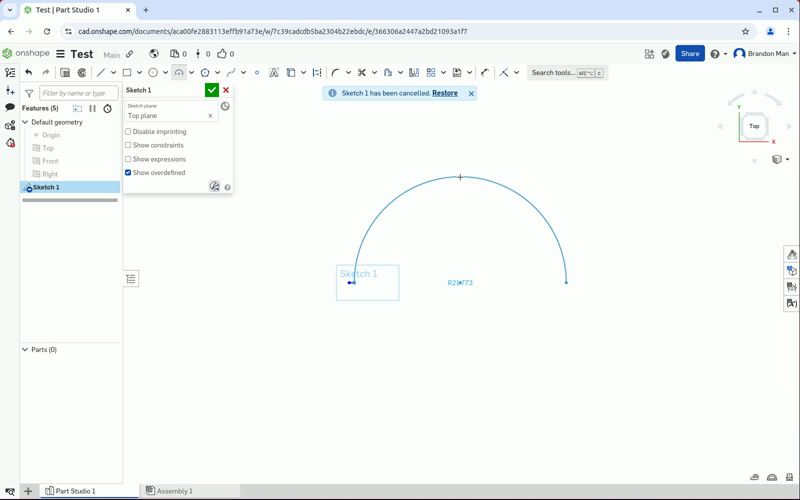
key(esc)
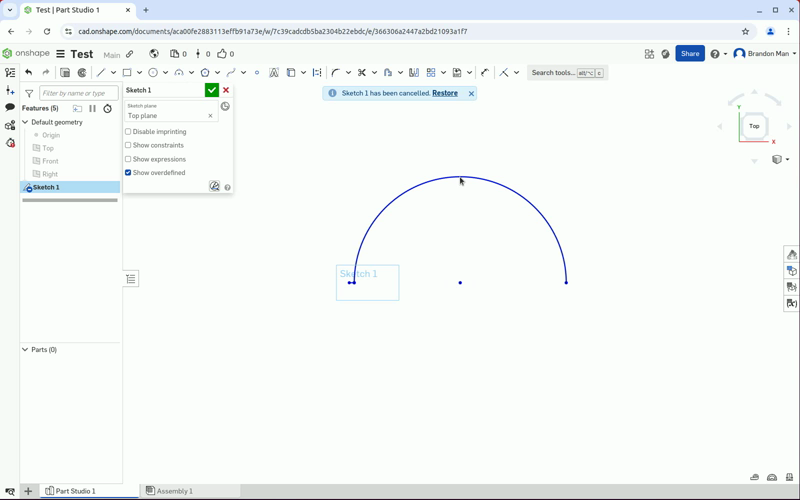
key(l)
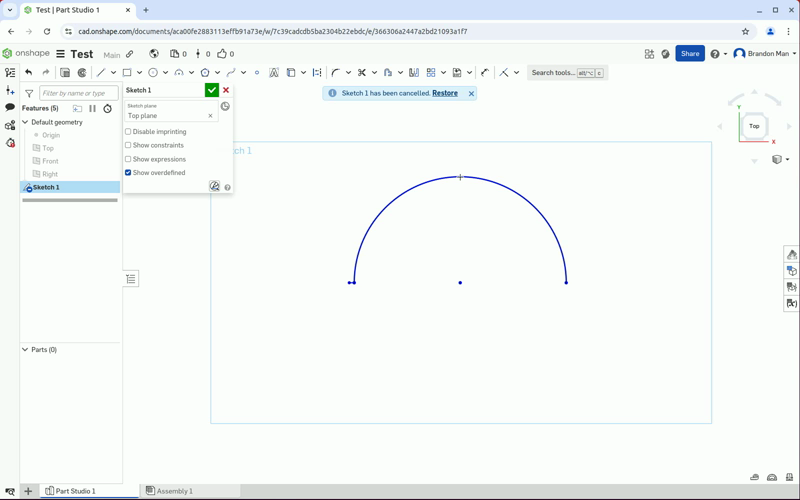
mouse_move(566, 282)
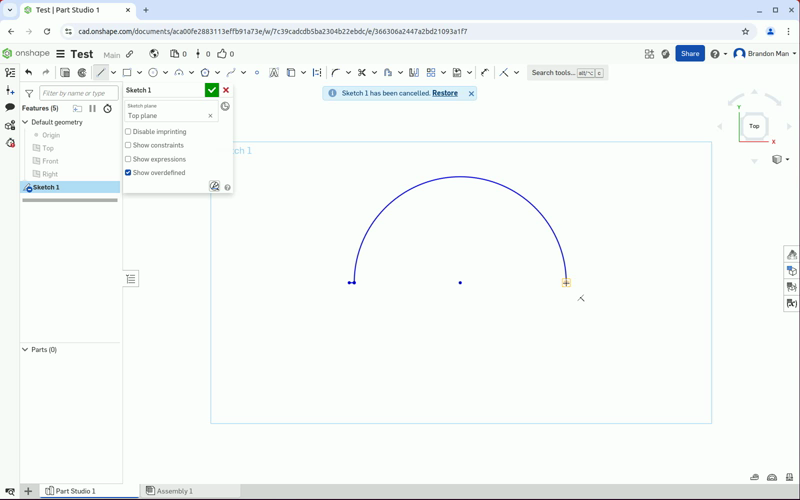
click(566, 282)
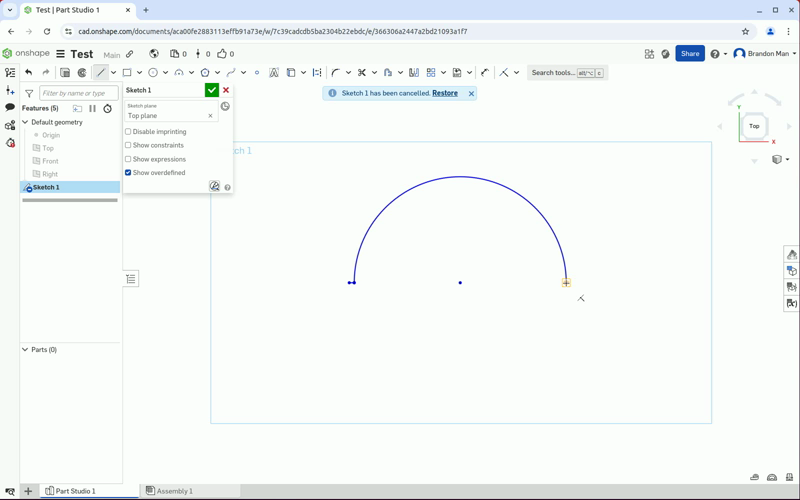
key_down(shift)
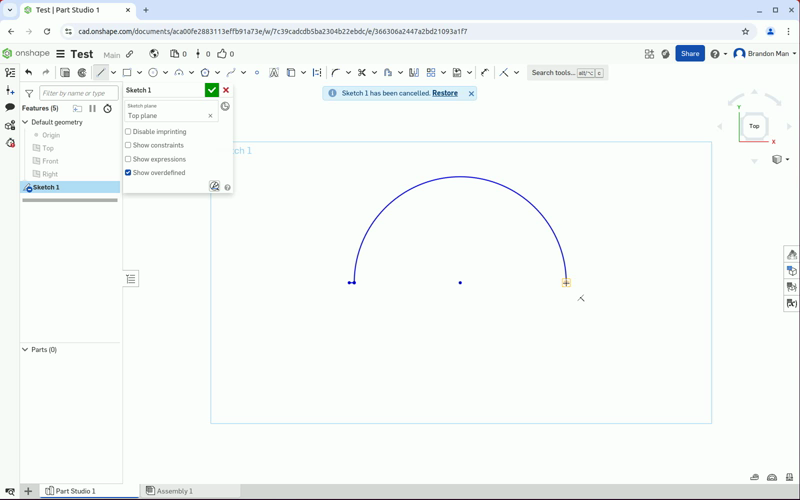
mouse_move(589, 282)
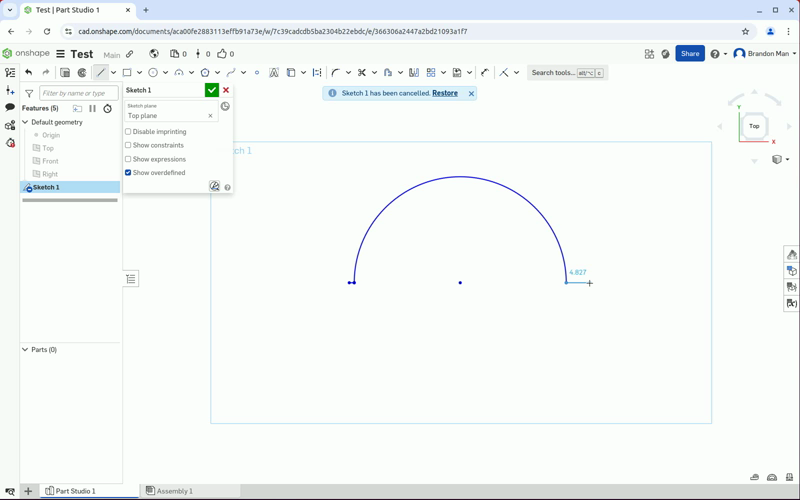
mouse_move(570, 282)
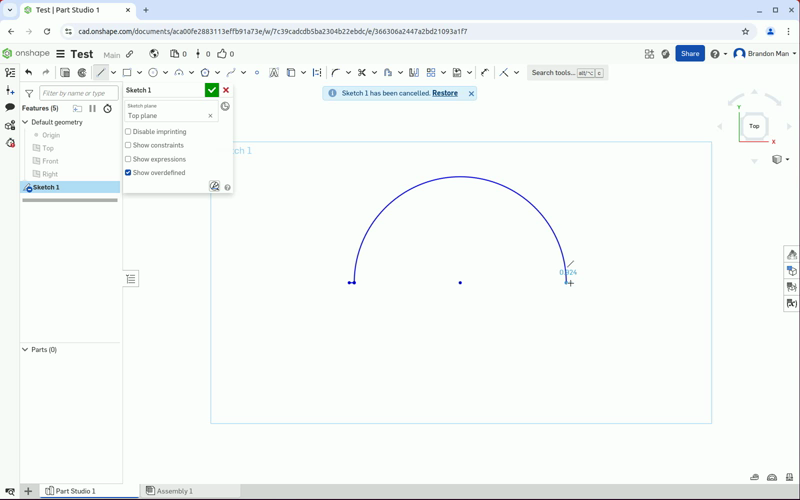
scroll(6)
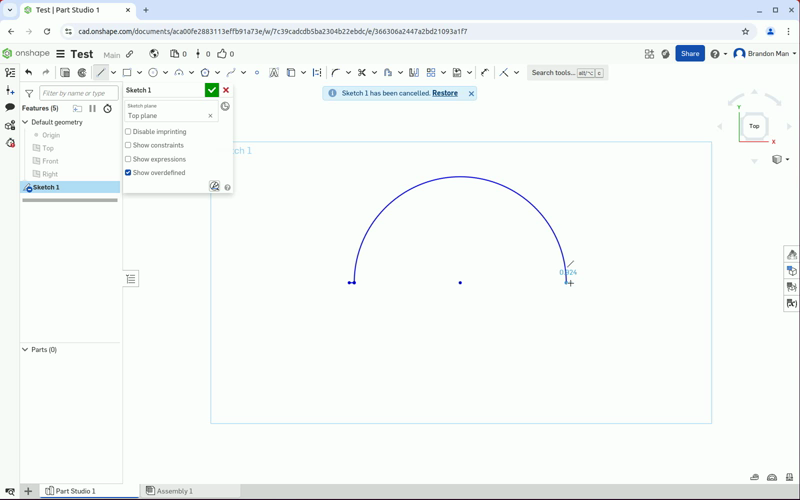
scroll(6)
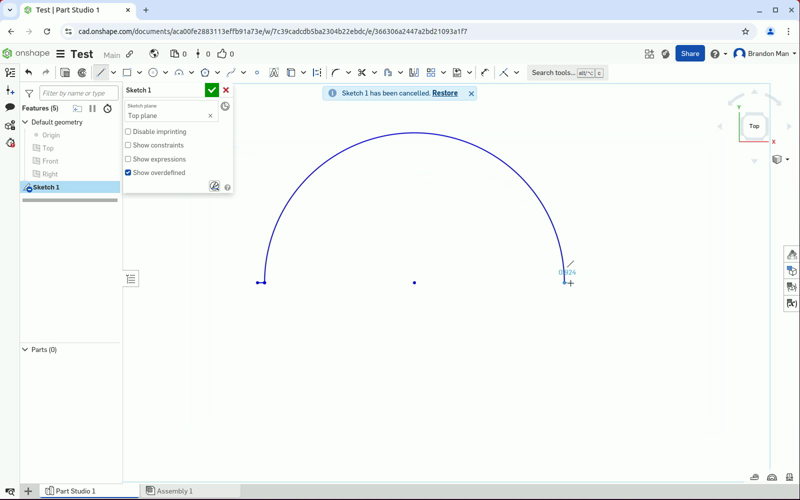
scroll(6)
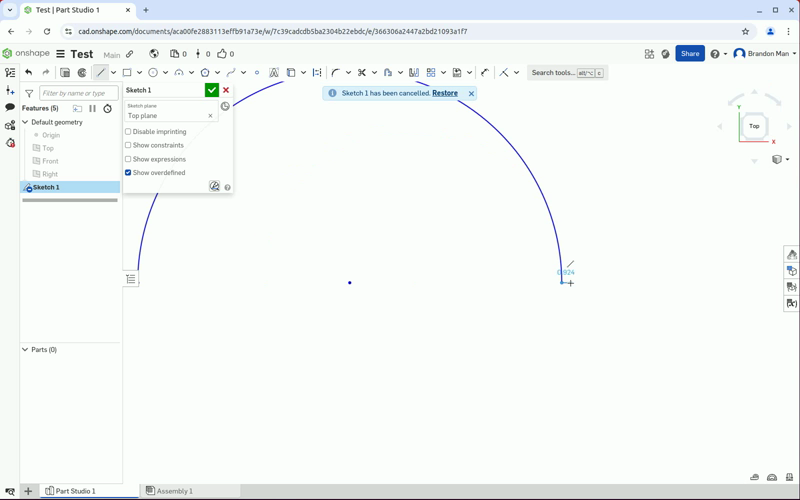
scroll(6)
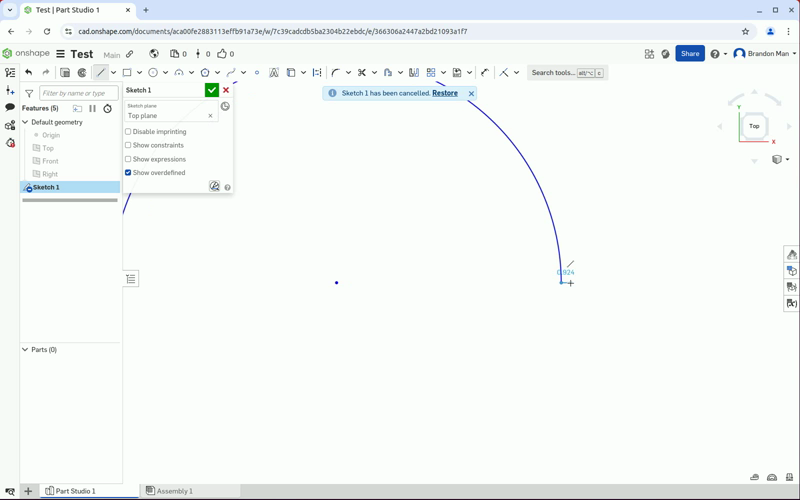
scroll(6)
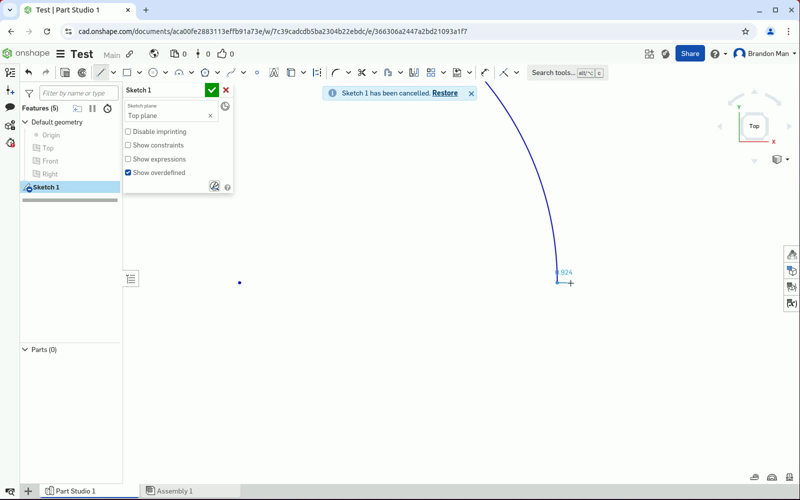
scroll(6)
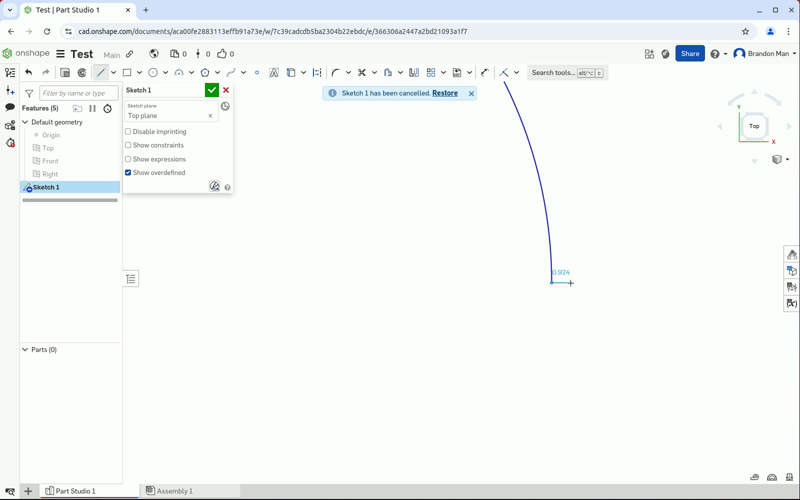
scroll(6)
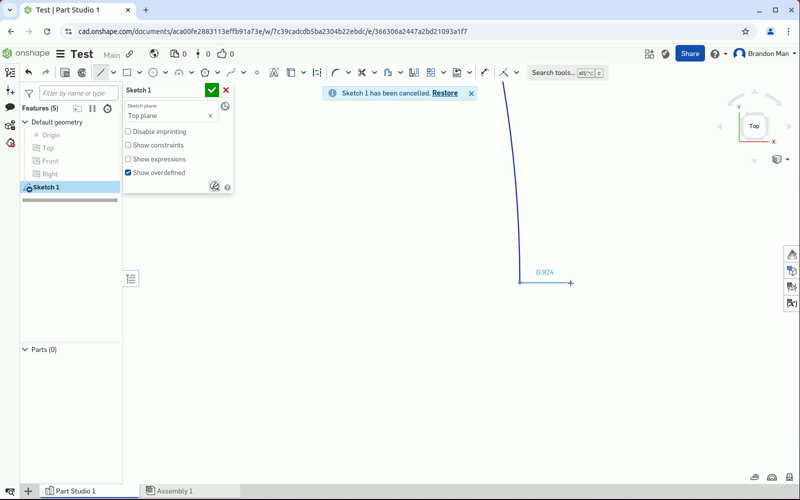
click(570, 282)
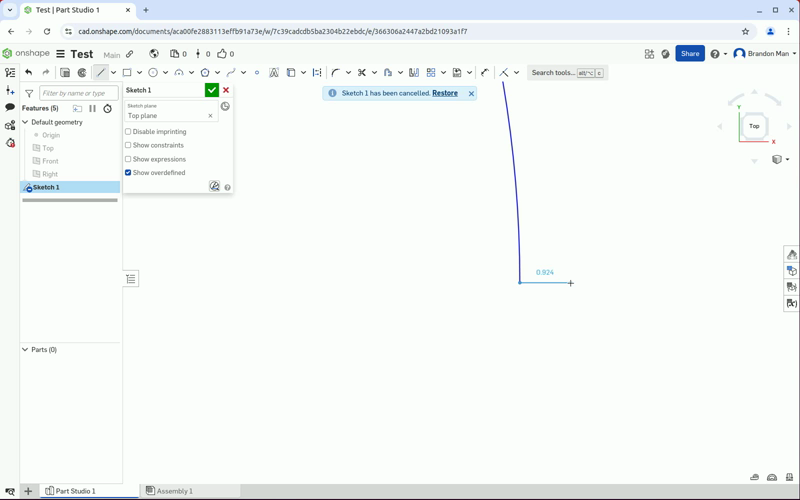
scroll(-6)
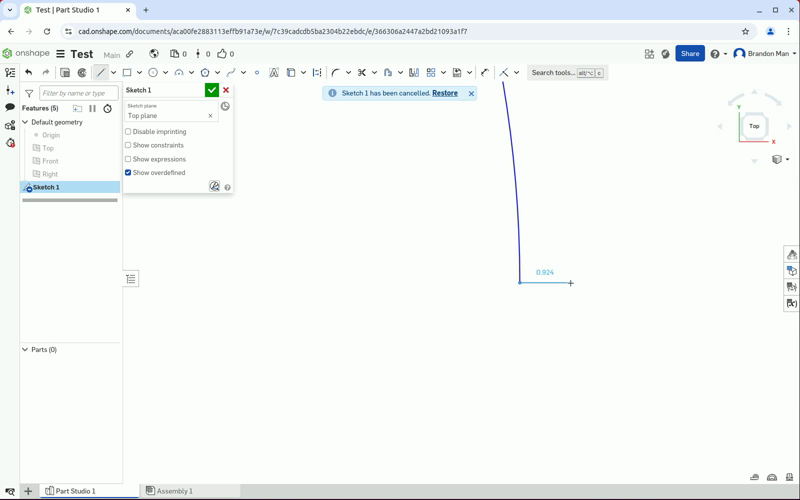
scroll(-6)
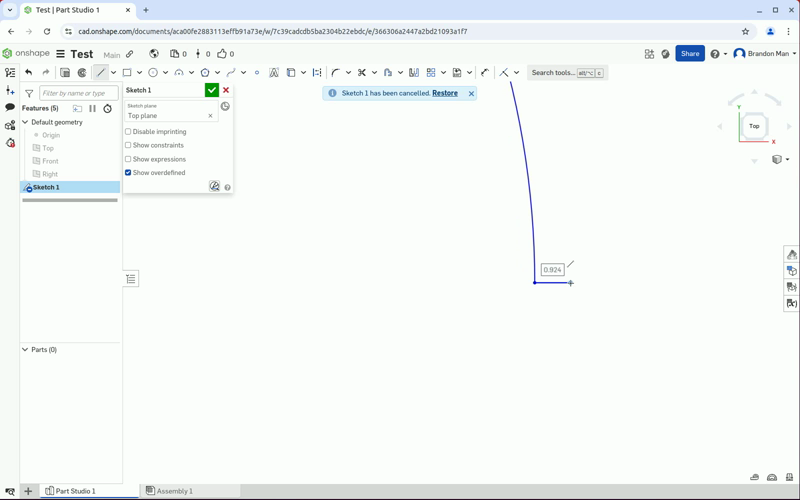
scroll(-6)
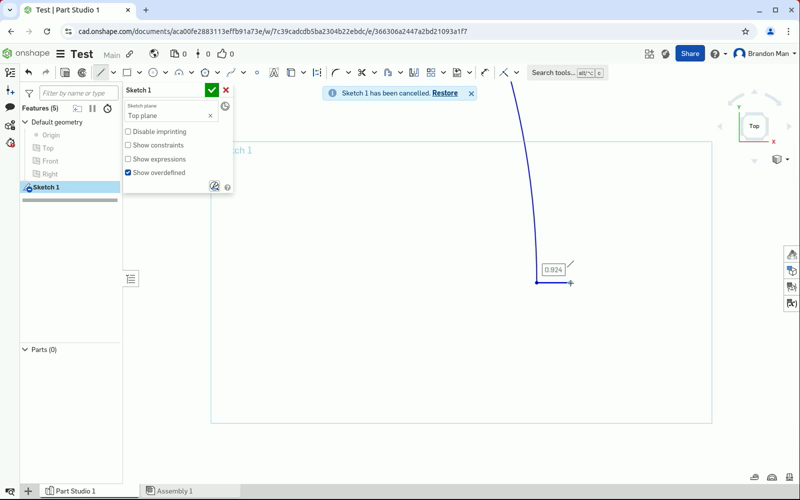
scroll(-6)
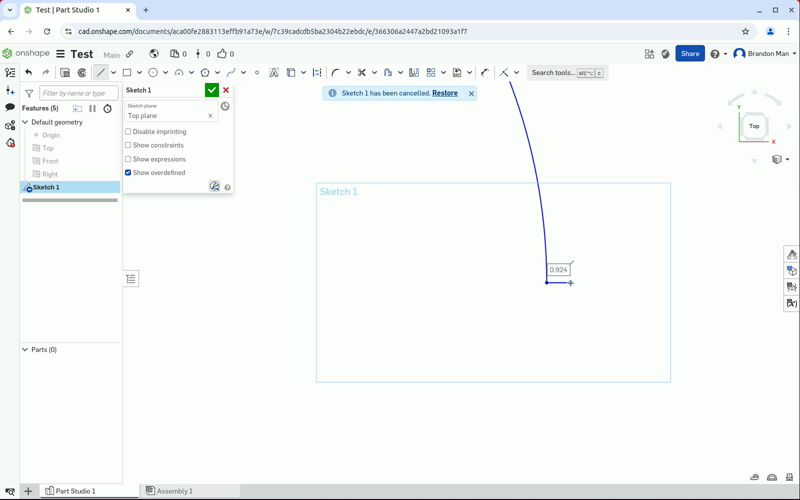
scroll(-6)
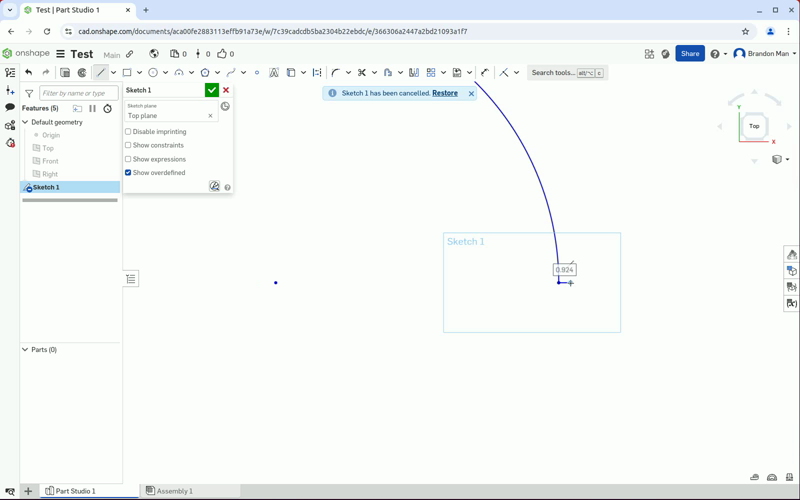
scroll(-6)
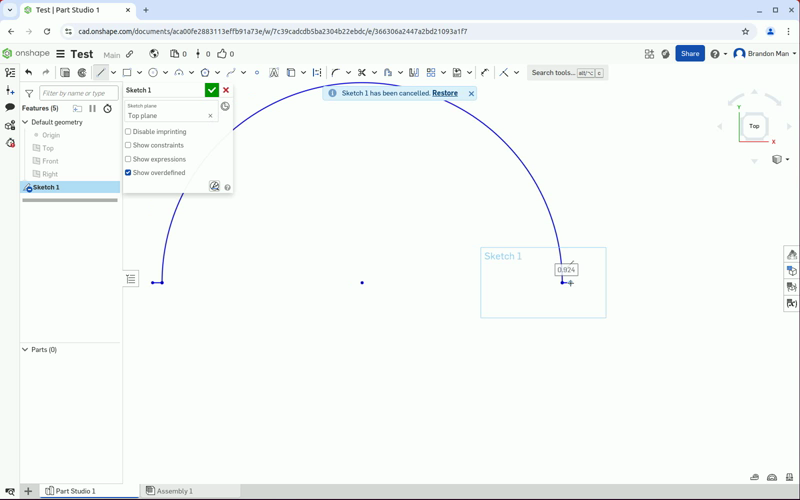
scroll(-6)
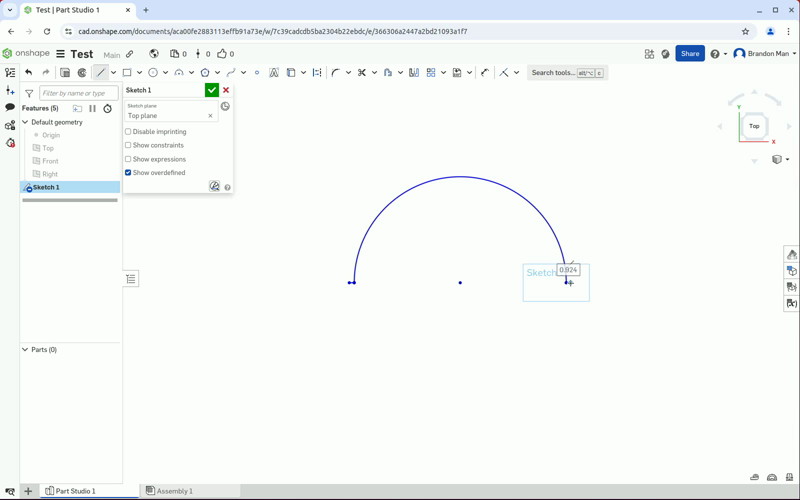
key_up(shift)
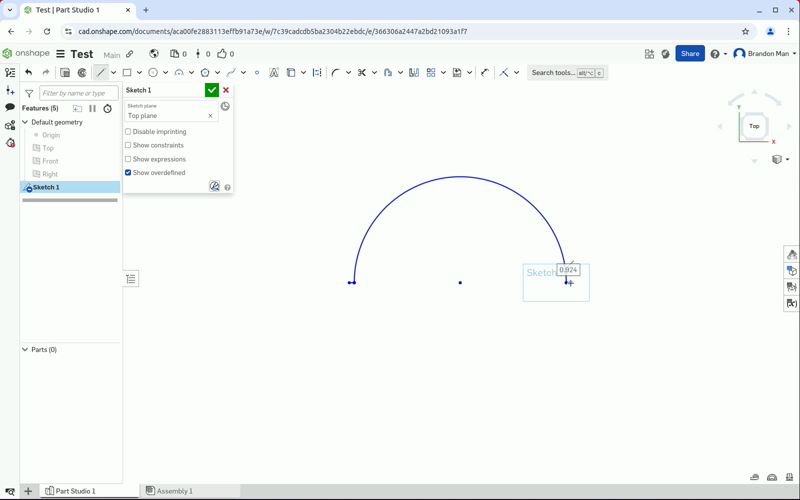
key(esc)
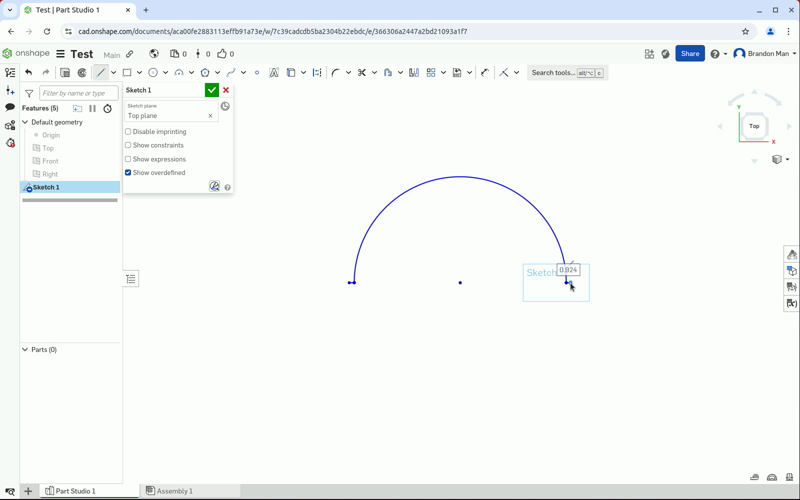
key(a)
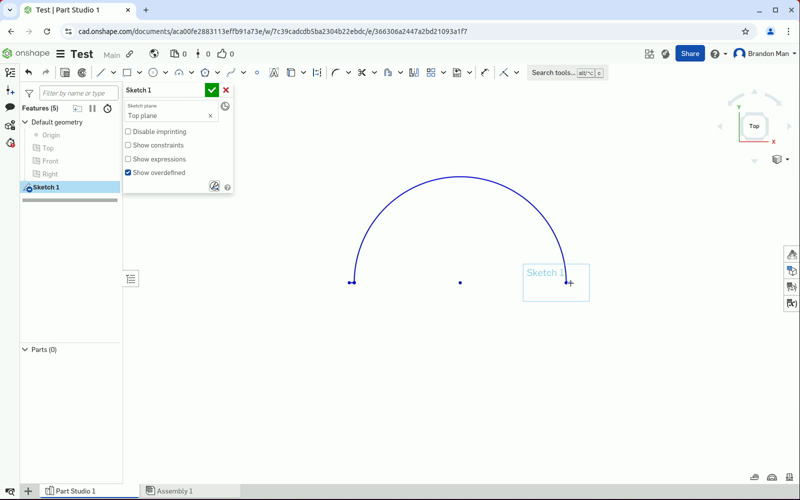
mouse_move(570, 282)
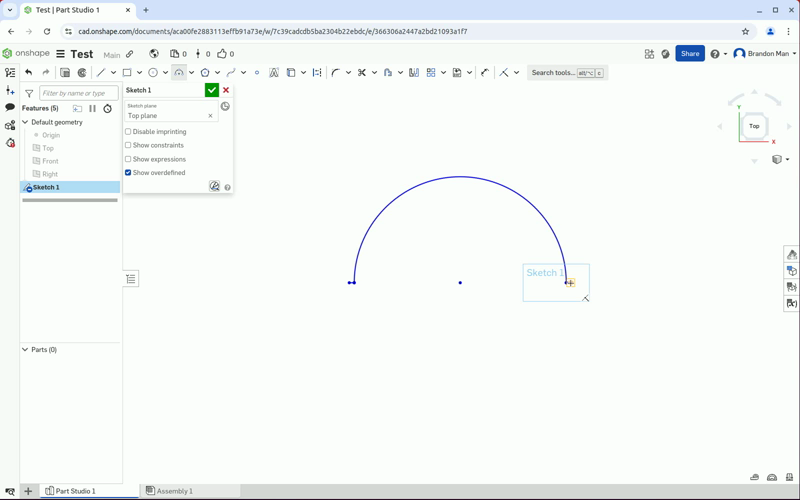
click(570, 282)
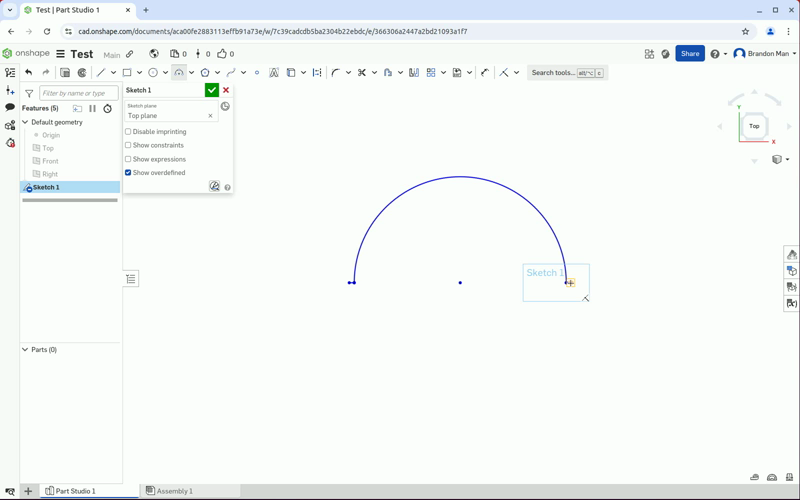
mouse_move(349, 282)
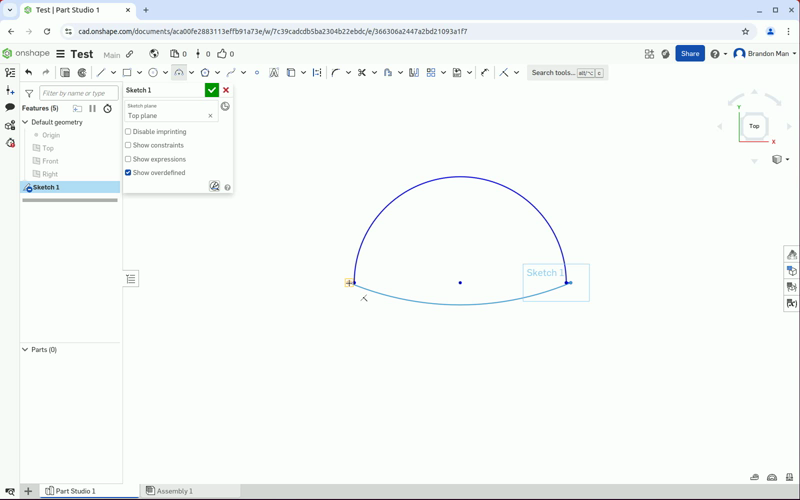
click(349, 282)
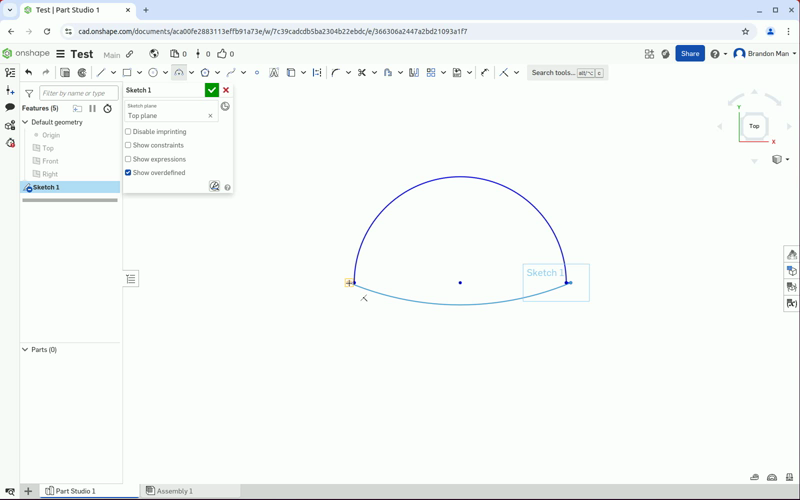
key_down(shift)
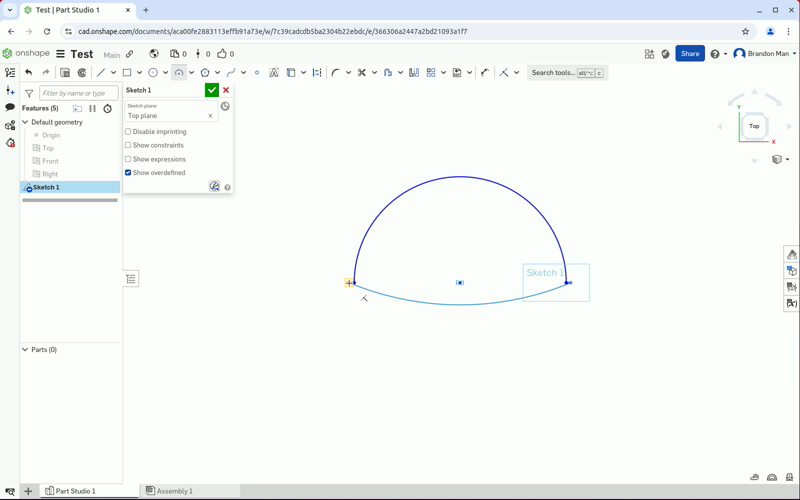
mouse_move(460, 172)
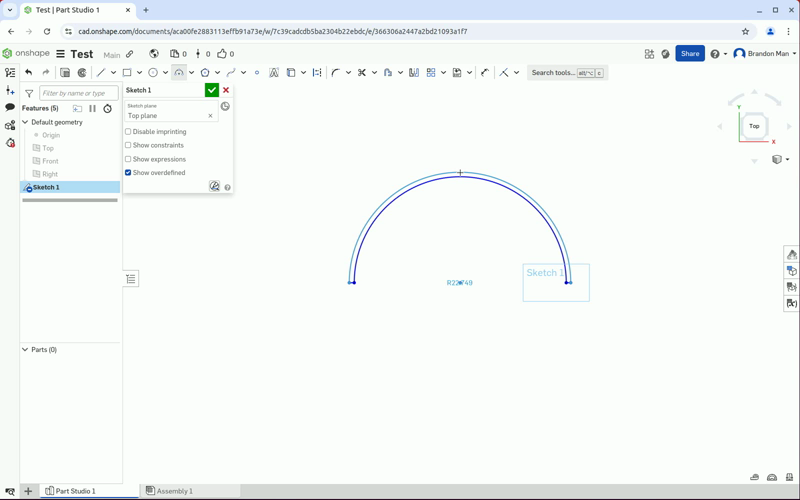
click(460, 172)
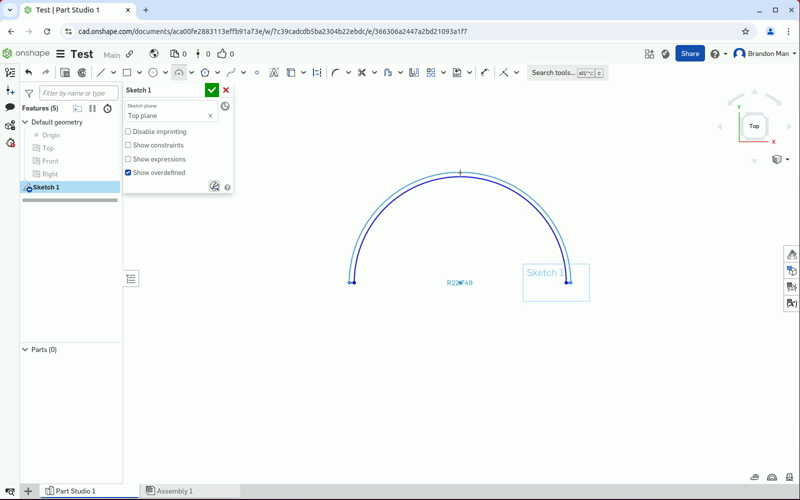
key_up(shift)
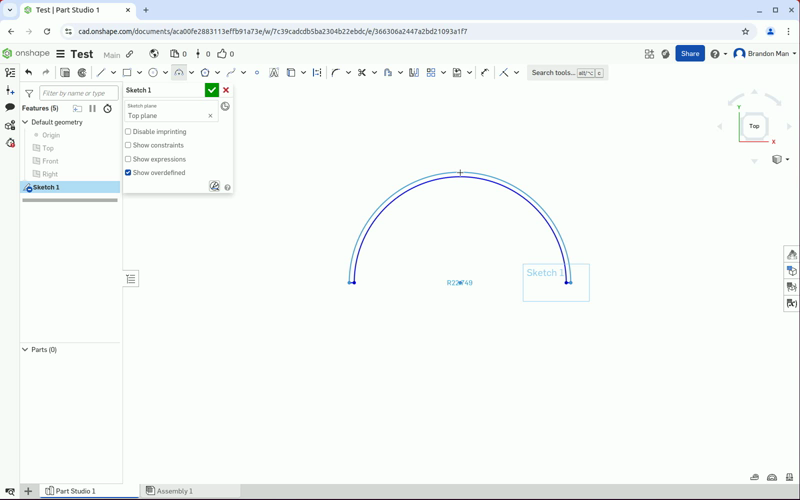
key(esc)
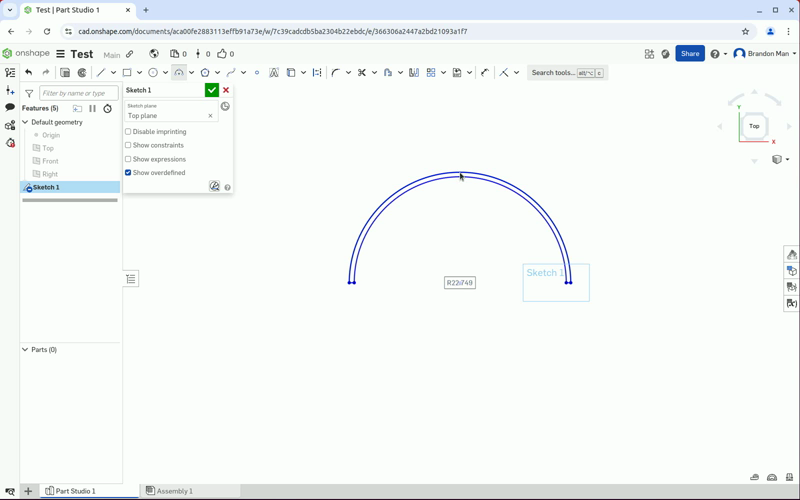
mouse_move(504, 183)
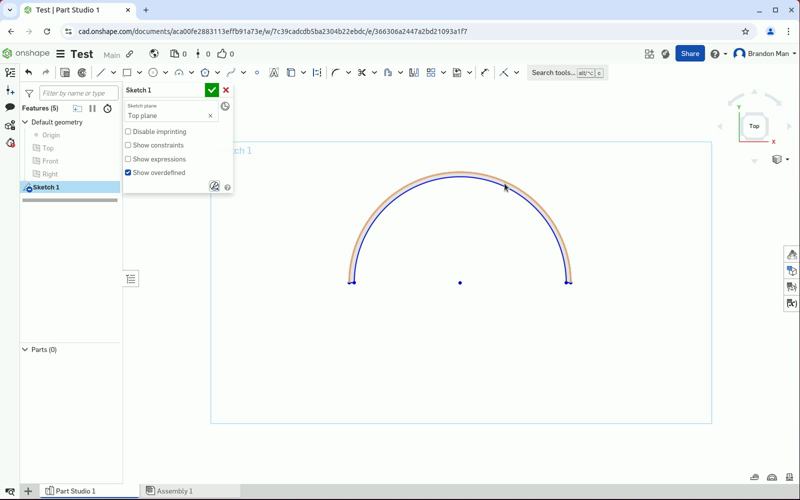
scroll(6)
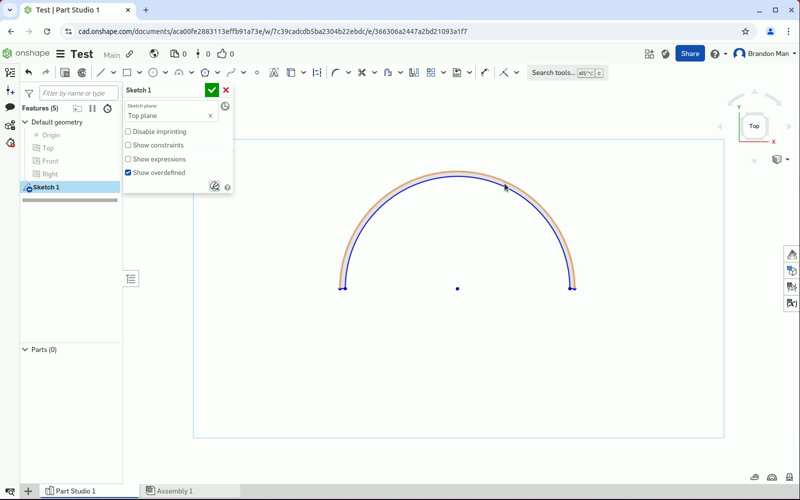
scroll(6)
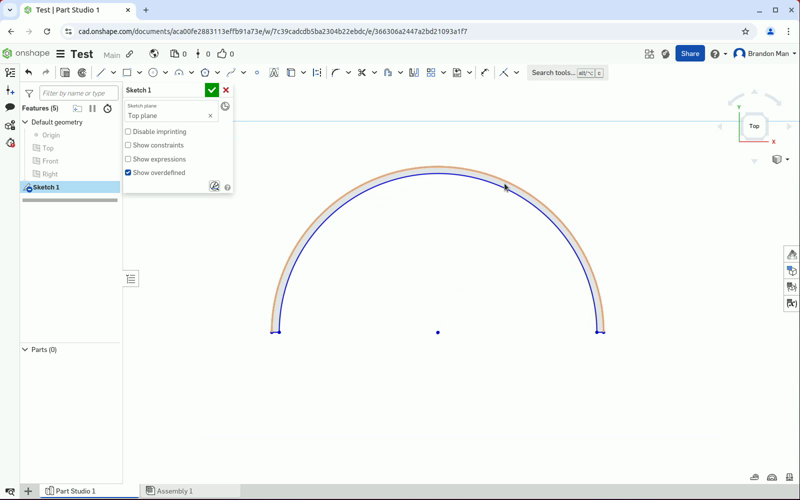
scroll(6)
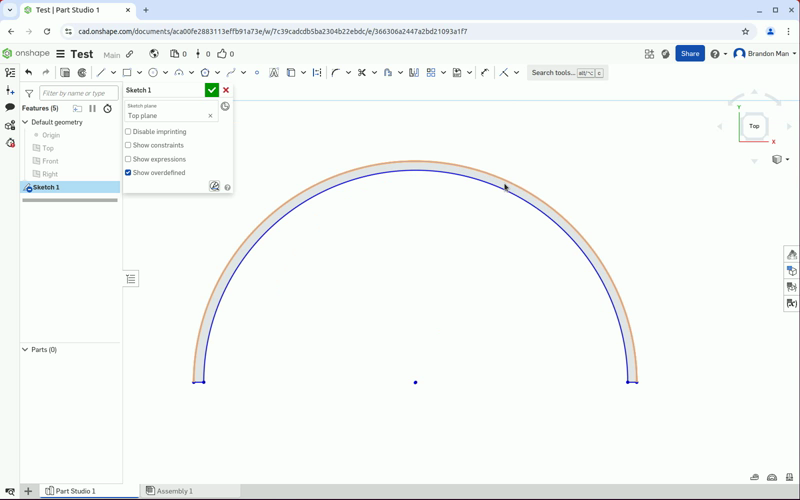
scroll(6)
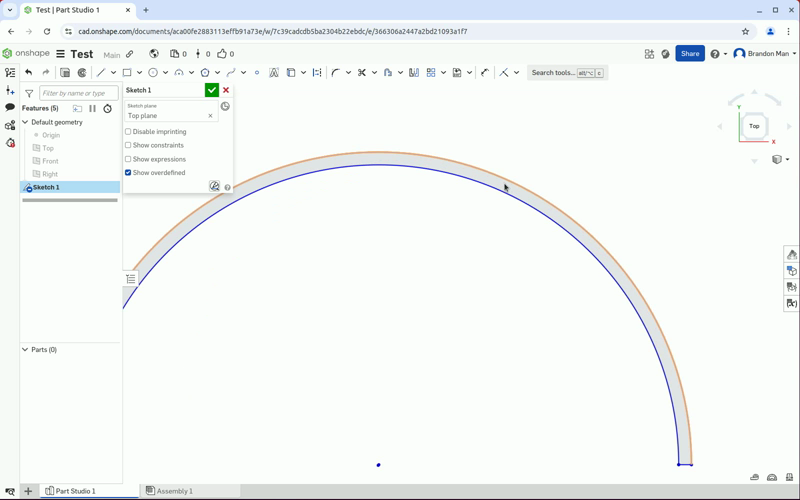
scroll(6)
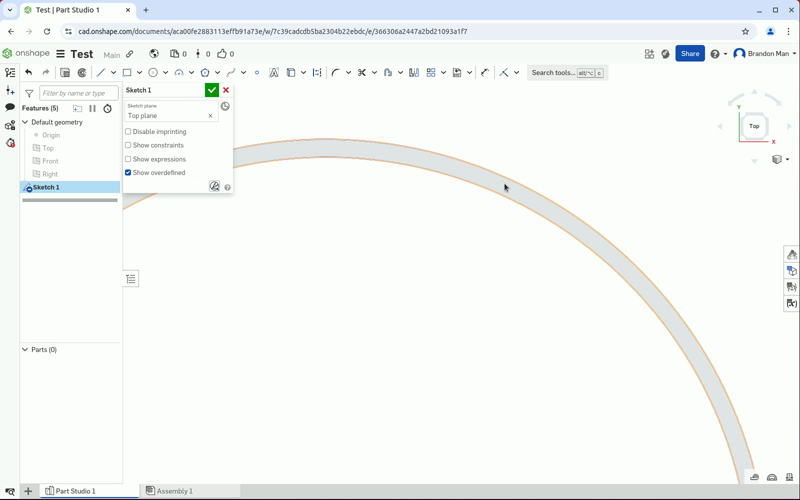
scroll(6)
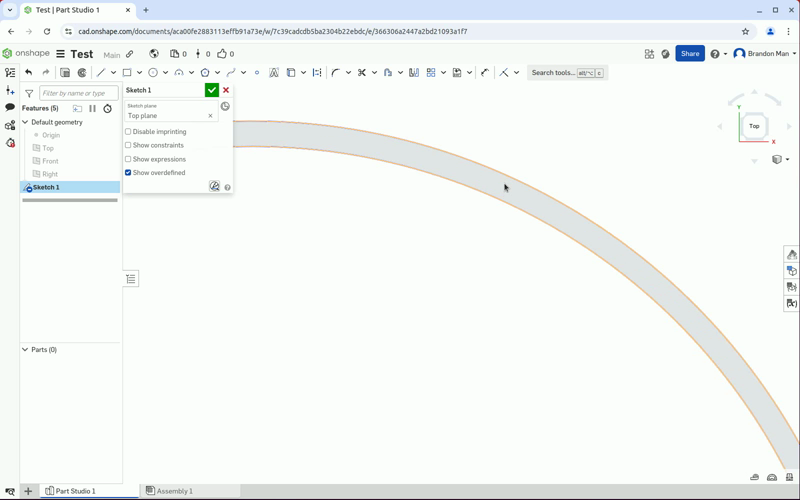
scroll(6)
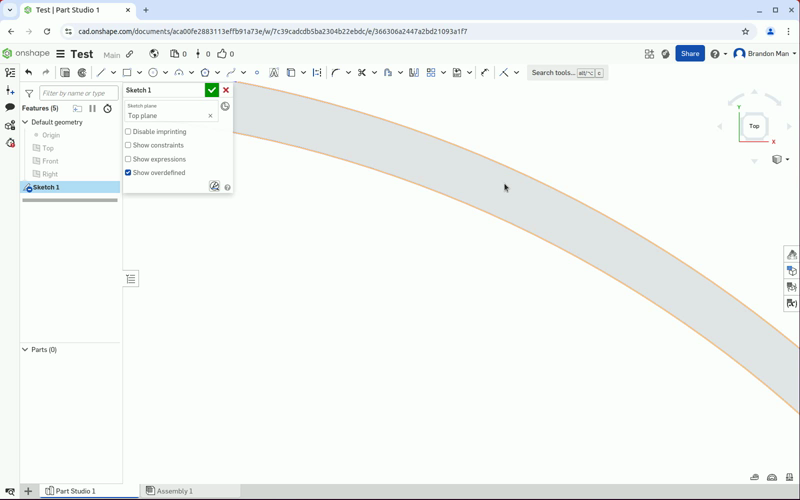
click(504, 183)
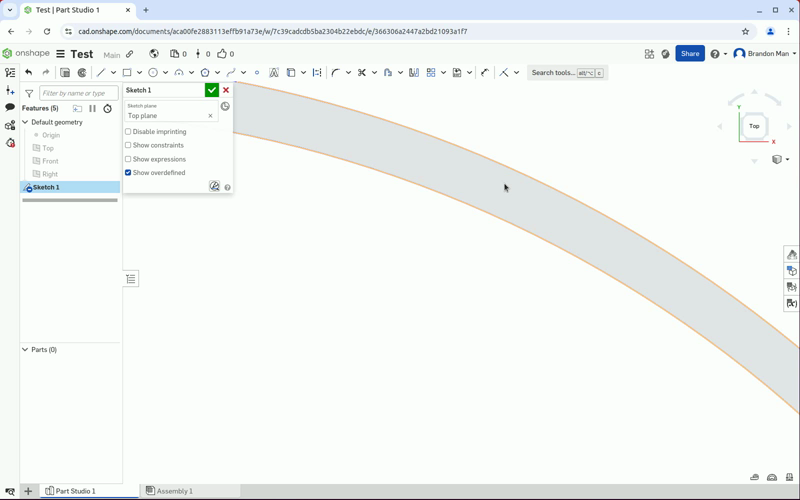
scroll(-6)
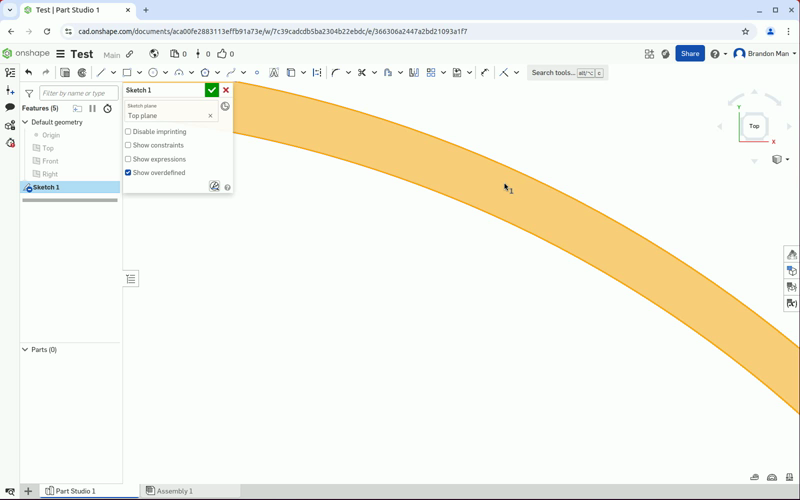
scroll(-6)
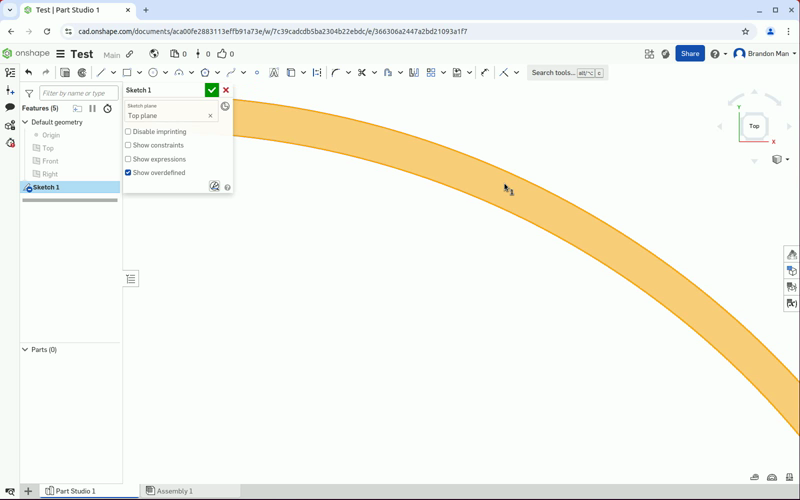
scroll(-6)
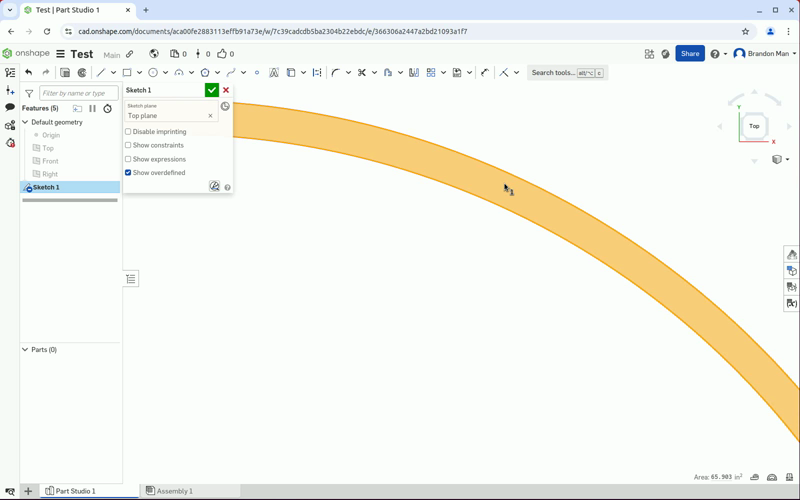
scroll(-6)
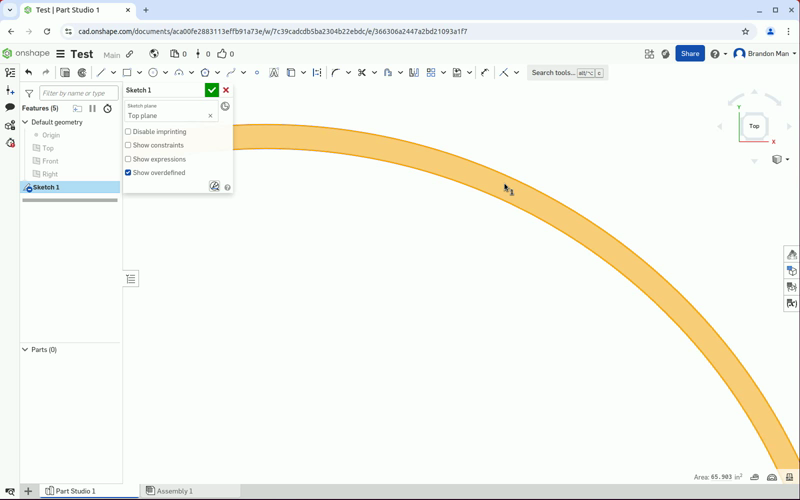
scroll(-6)
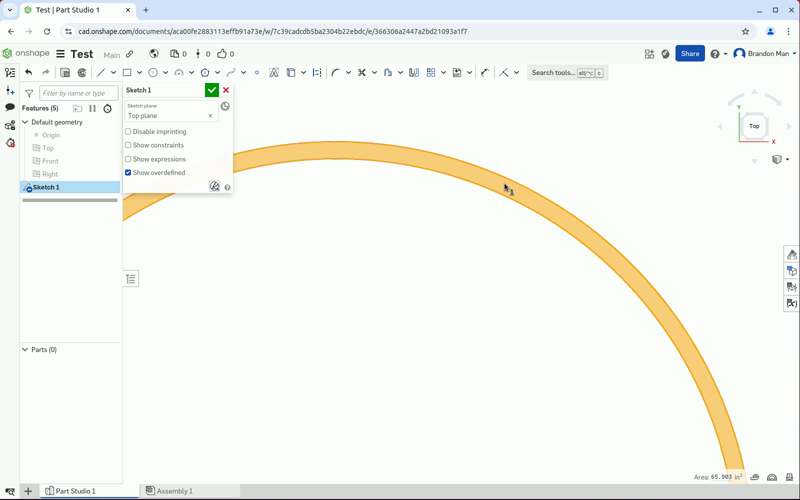
scroll(-6)
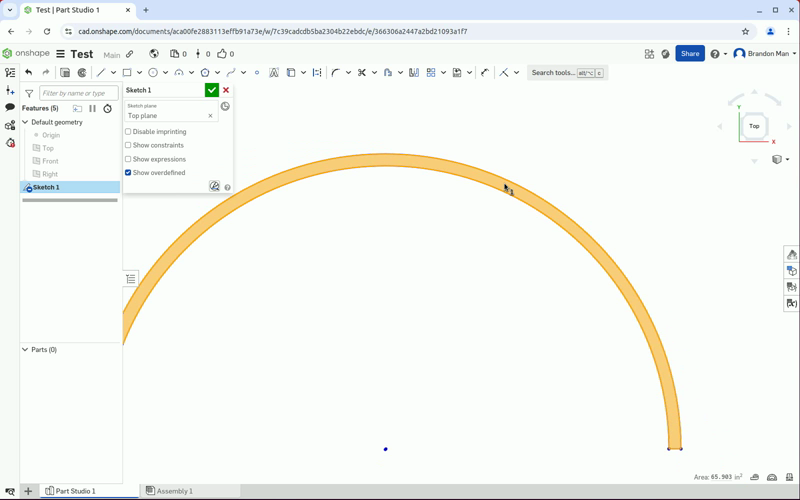
scroll(-6)
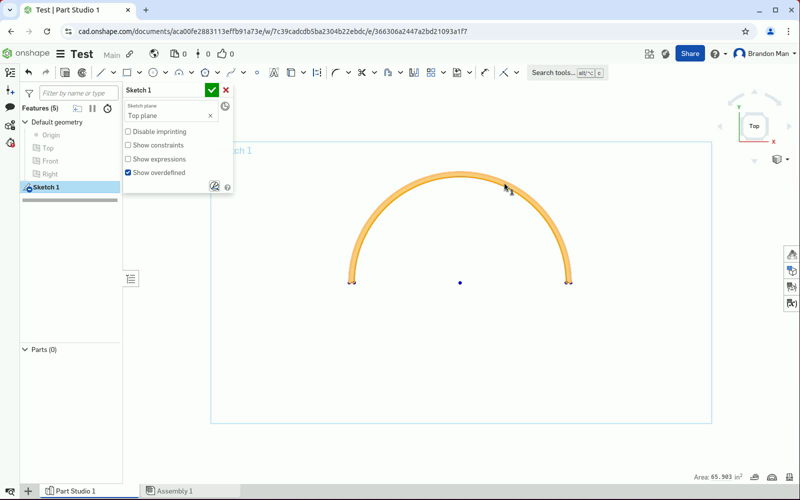
mouse_move(73, 352)
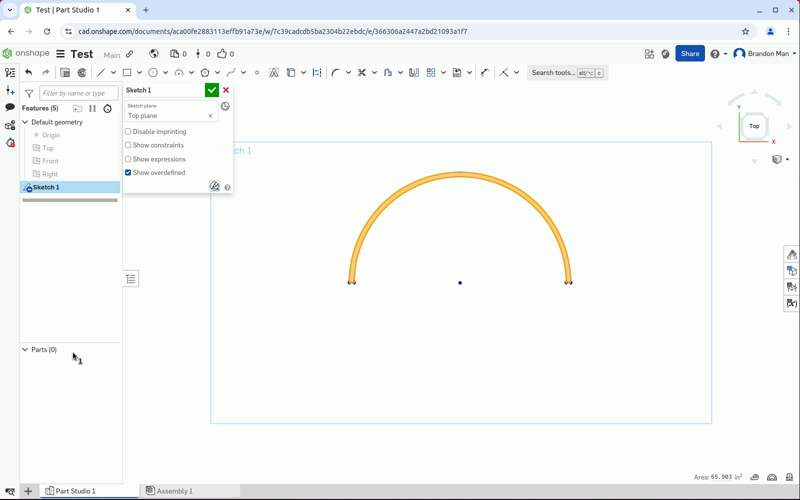
key(shift+y)
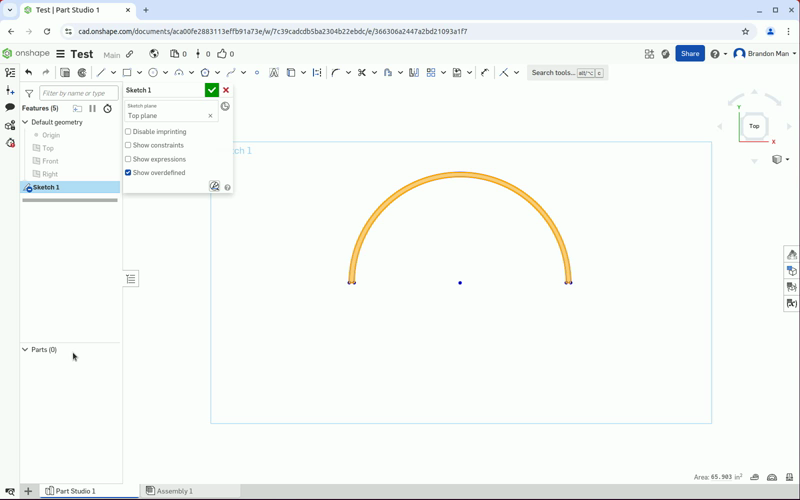
key(shift+e)
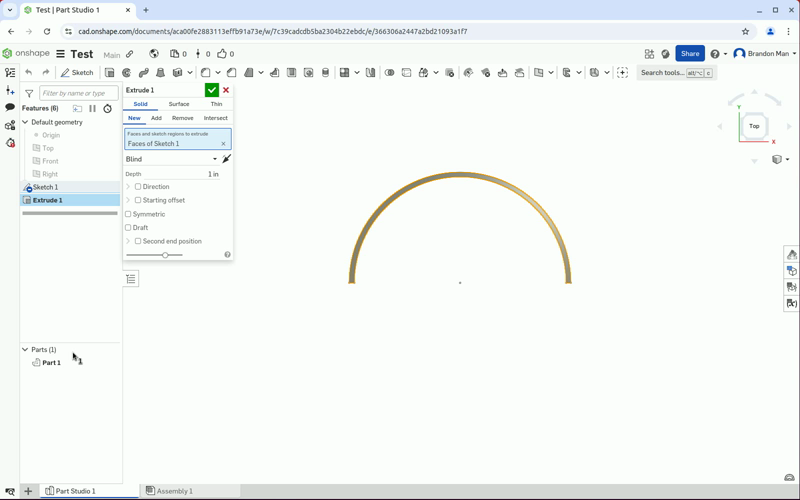
mouse_move(143, 106)
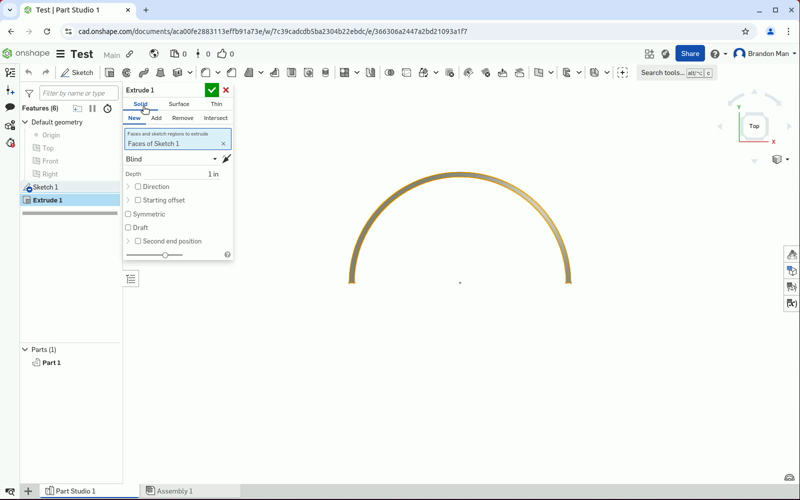
click(143, 106)
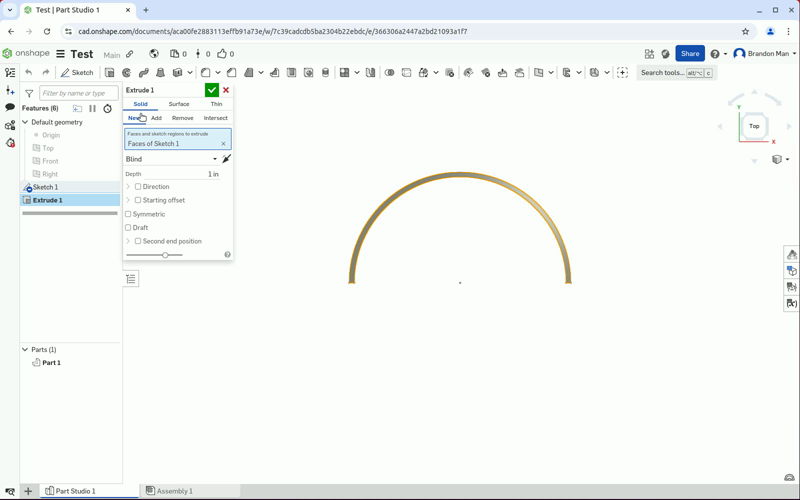
mouse_move(137, 120)
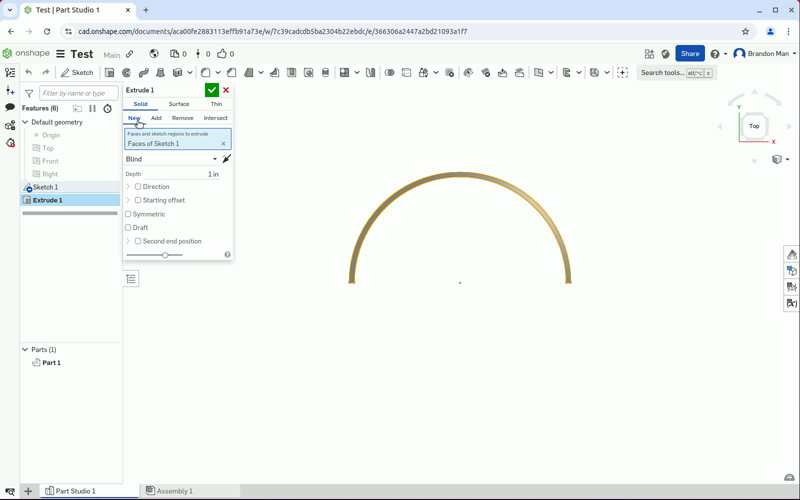
click(137, 120)
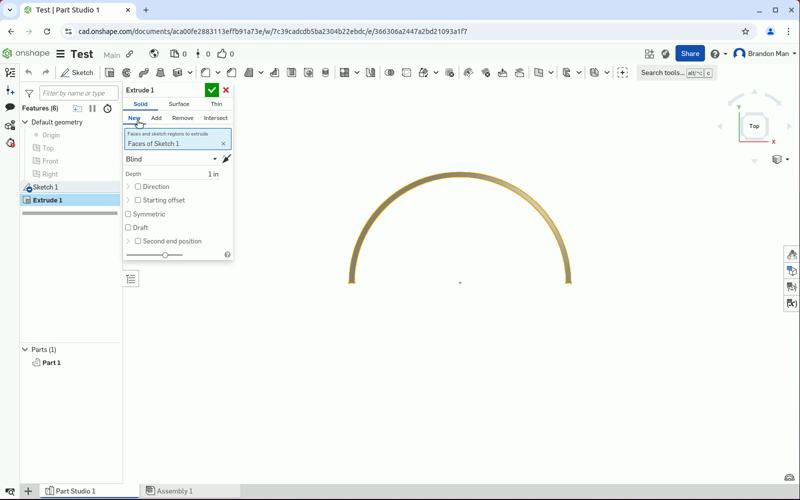
key(tab, 4)
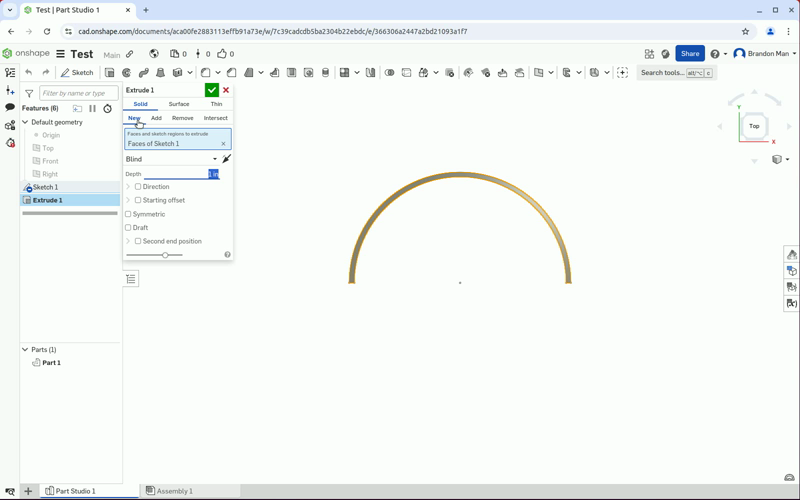
text(-0.963)
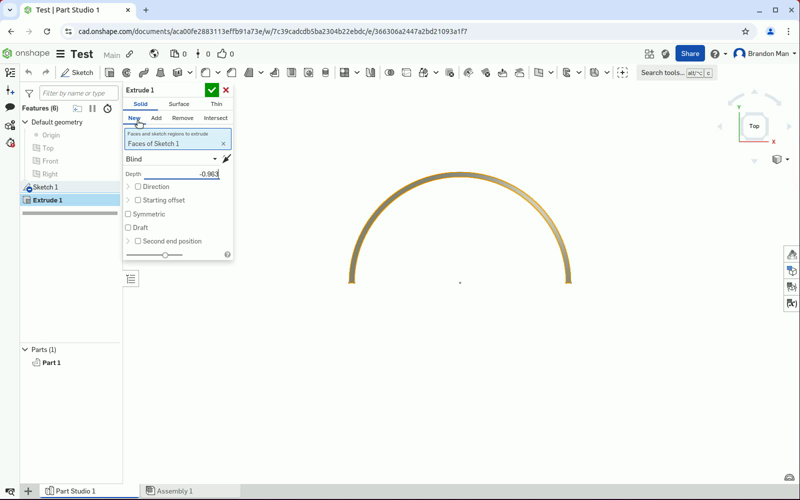
key(enter)
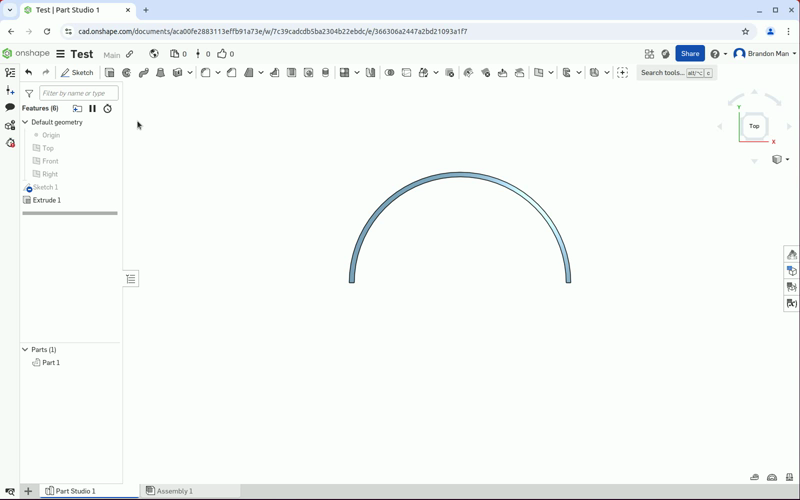
key(shift+h)
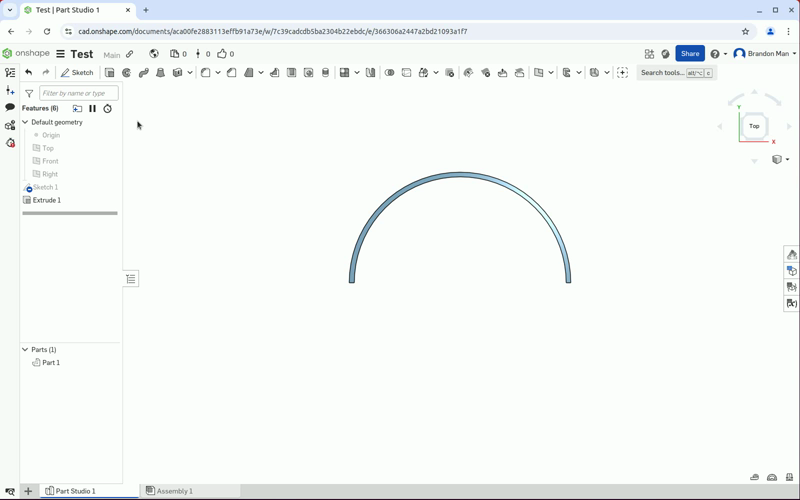
key(shift+h)
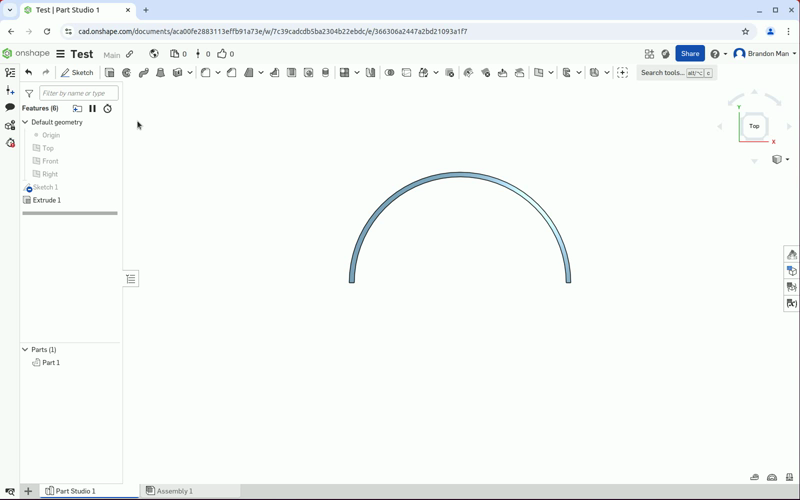
mouse_move(73, 189)
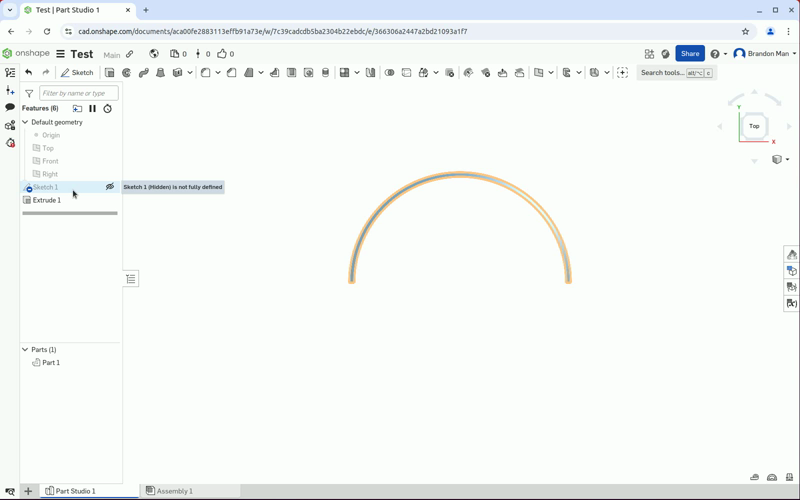
click(73, 189)
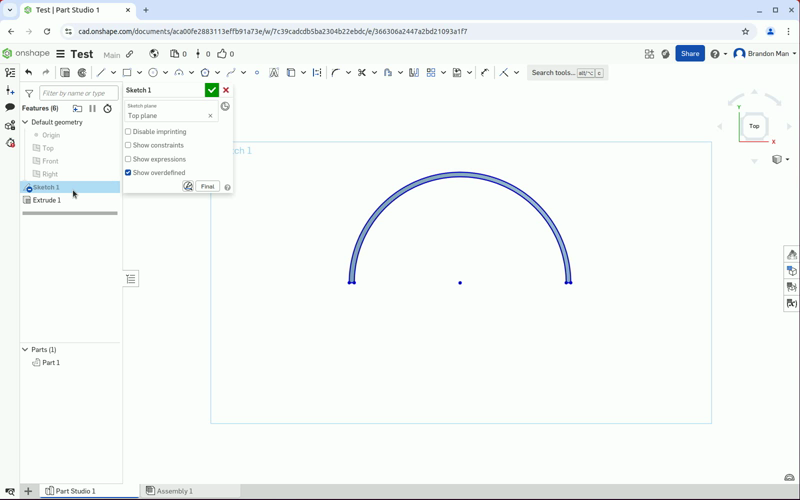
mouse_move(229, 92)
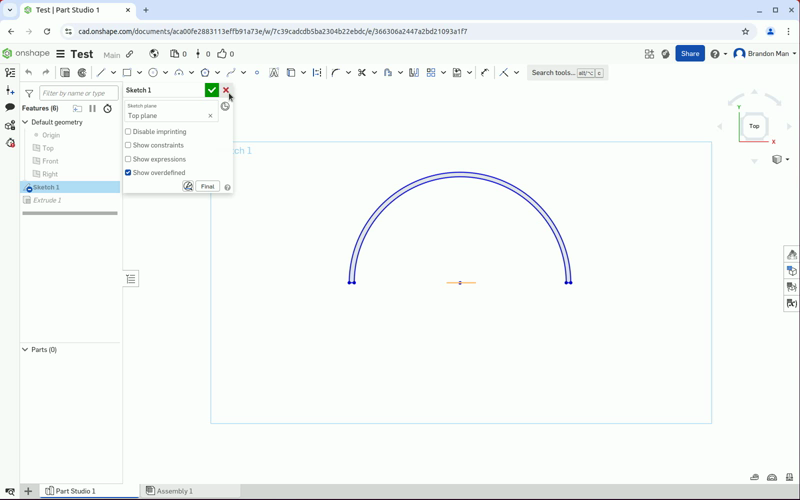
click(229, 92)
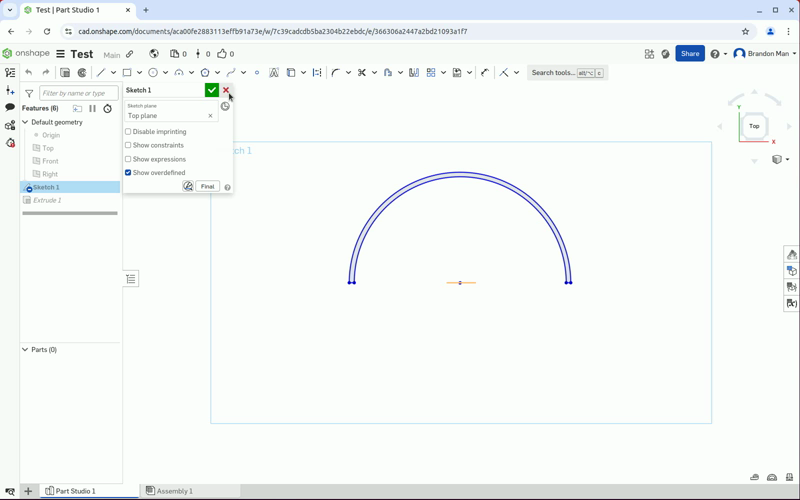
key(shift+s)
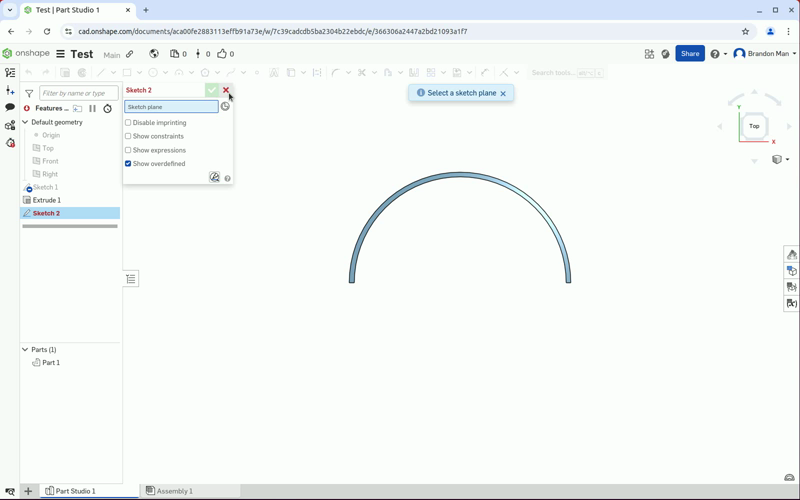
mouse_move(73, 150)
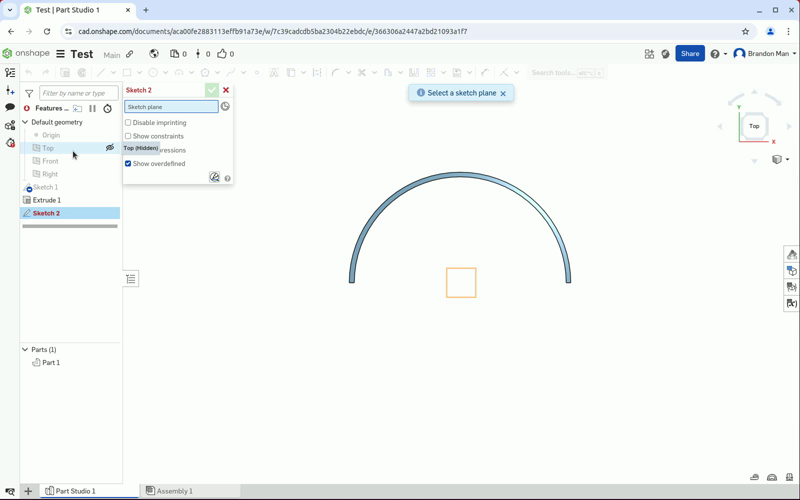
click(73, 150)
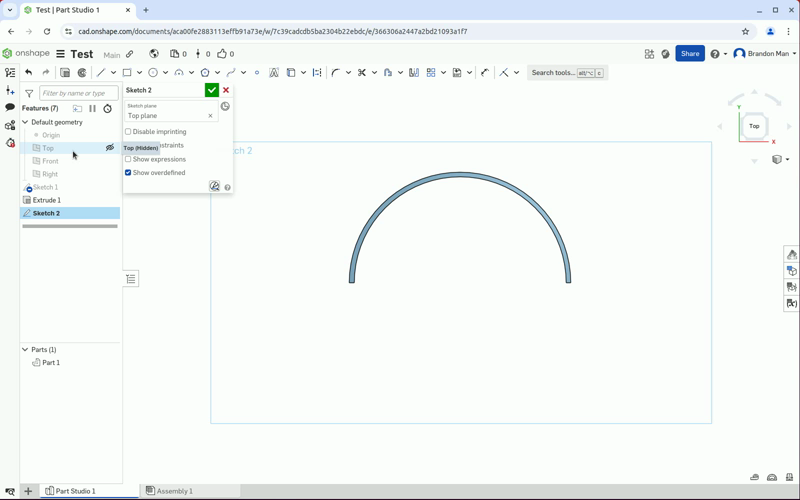
mouse_move(73, 352)
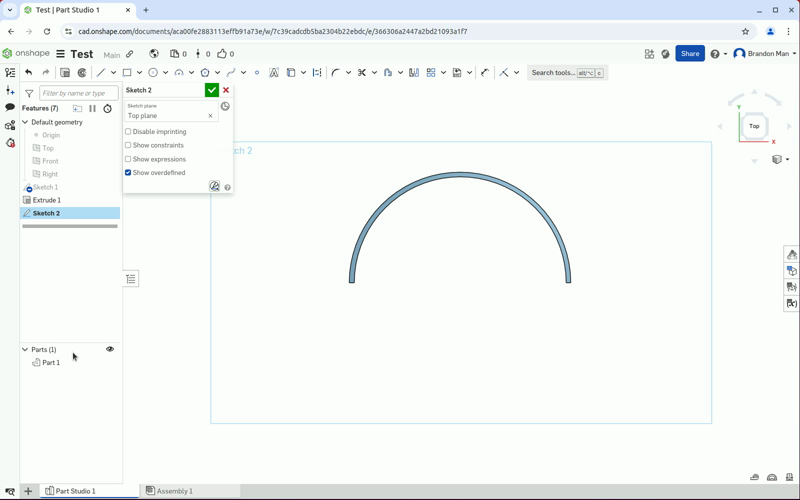
key(y)
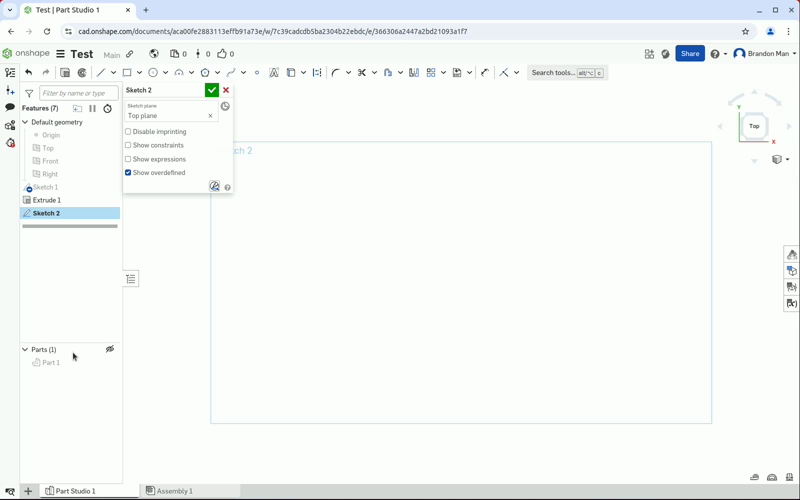
key(l)
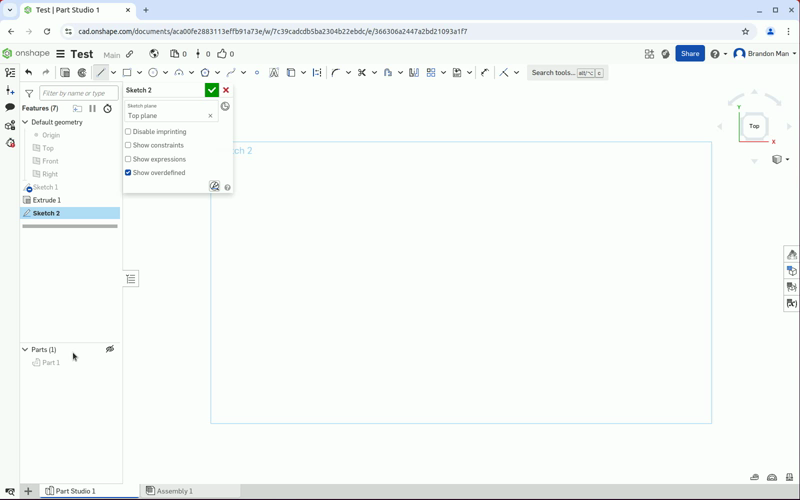
key_down(shift)
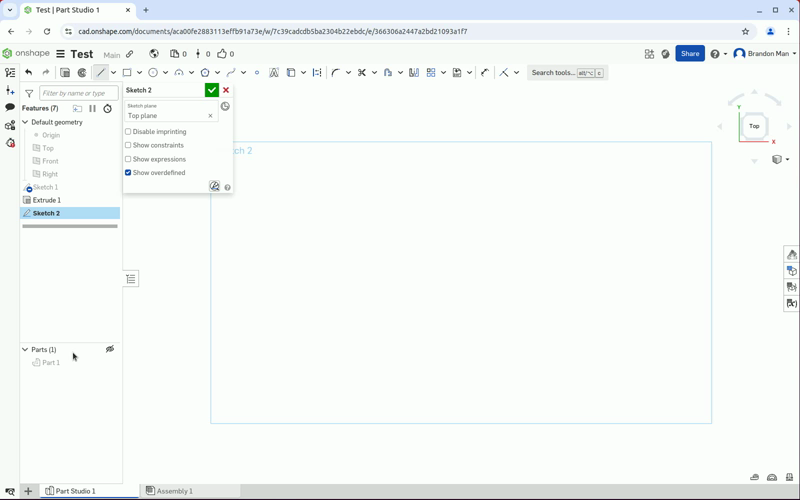
mouse_move(352, 282)
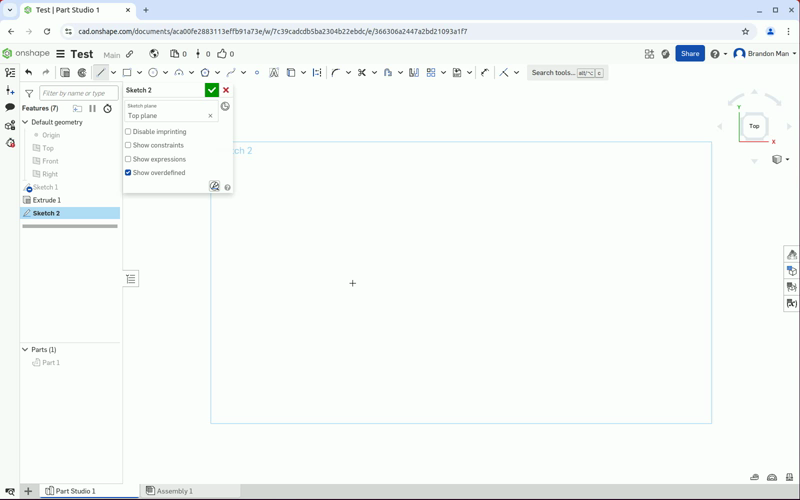
click(352, 282)
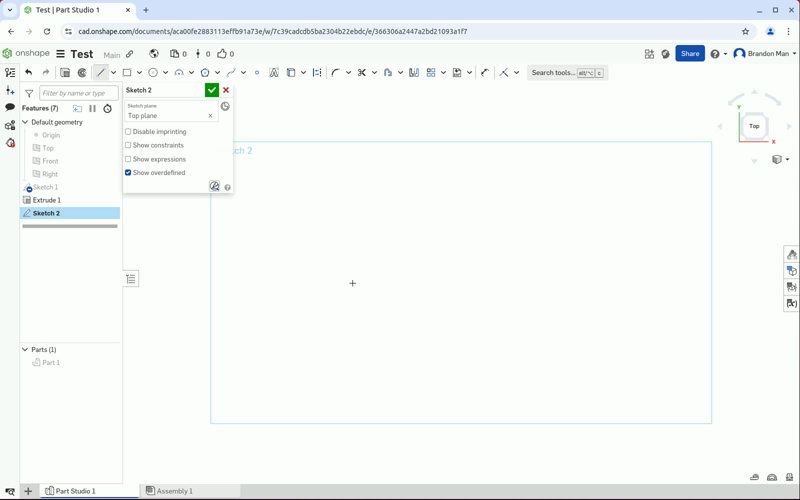
key_up(shift)
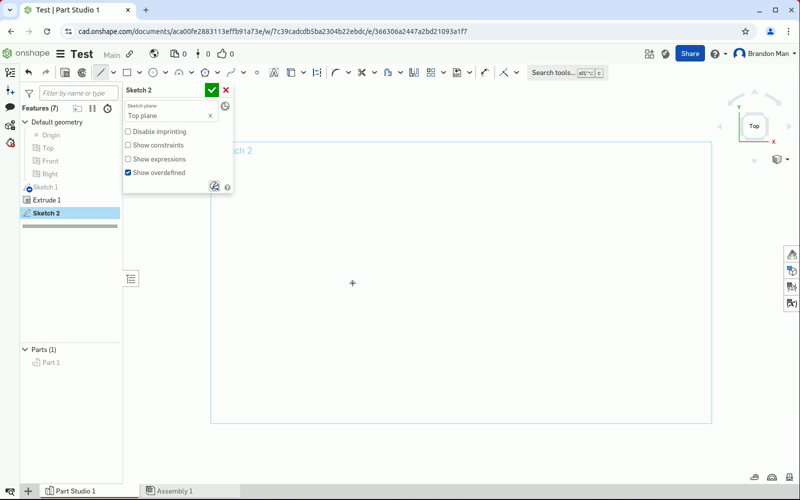
key_down(shift)
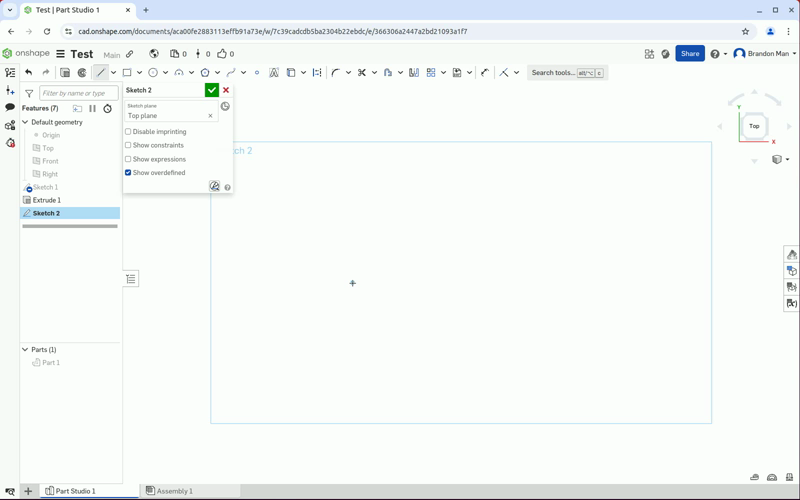
mouse_move(382, 282)
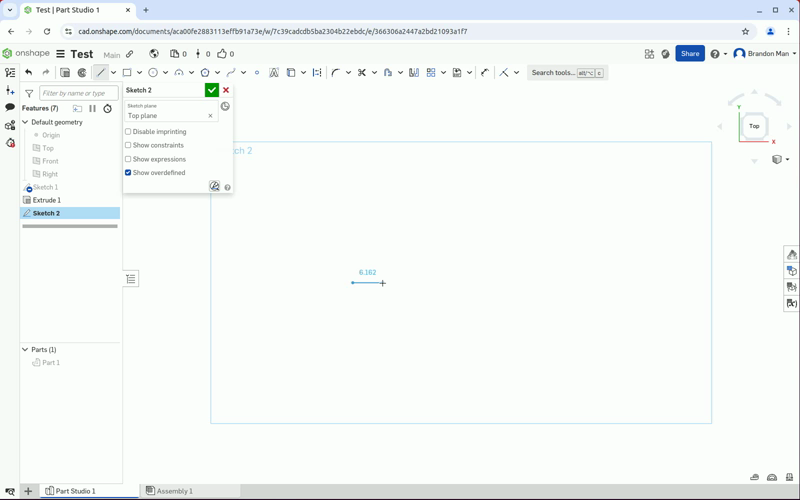
mouse_move(357, 282)
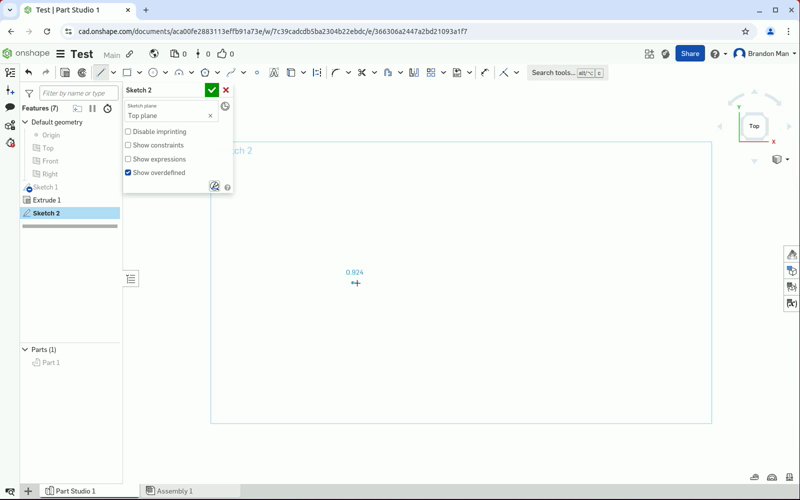
scroll(6)
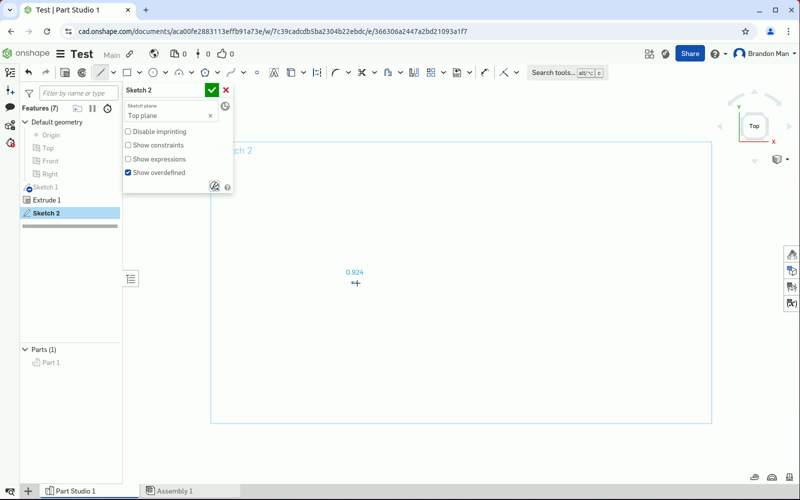
scroll(6)
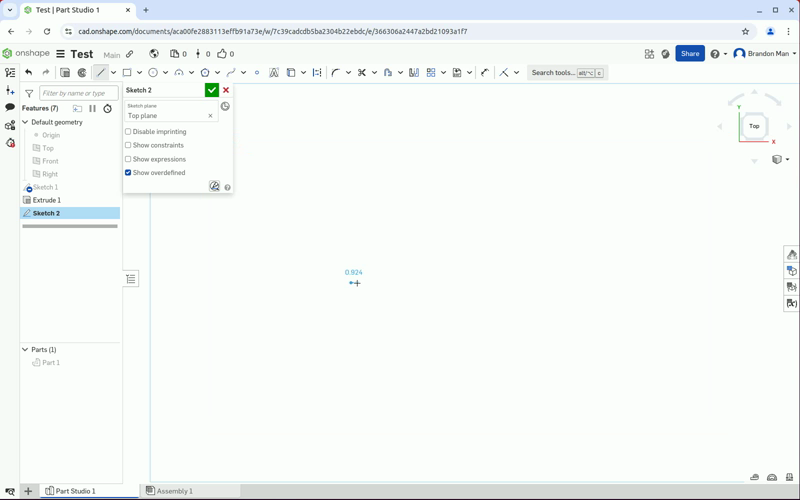
scroll(6)
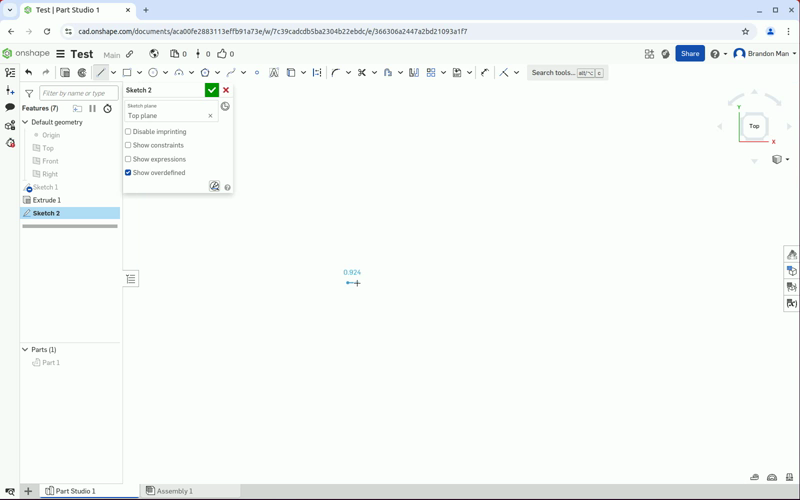
scroll(6)
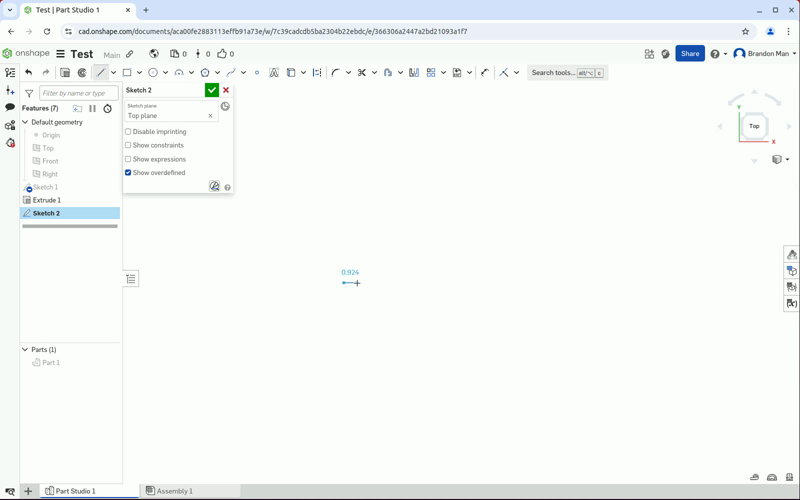
scroll(6)
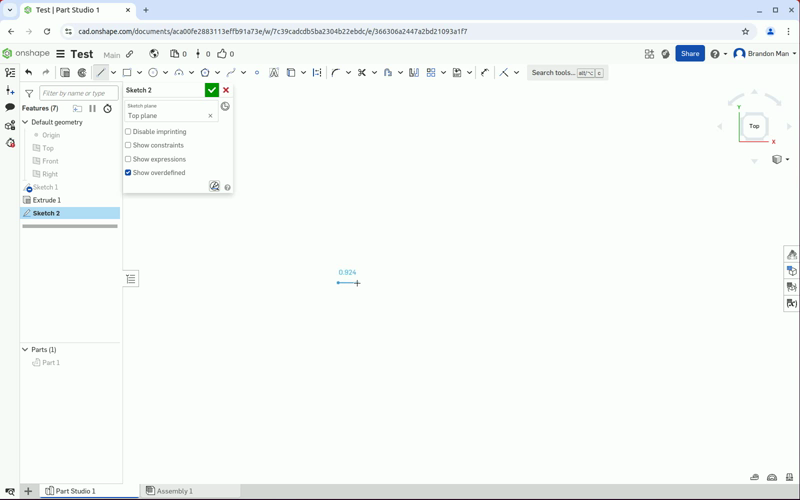
scroll(6)
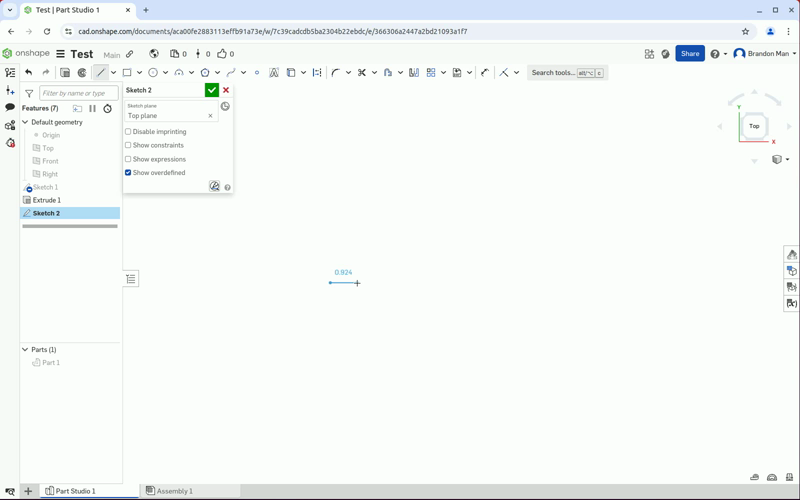
scroll(6)
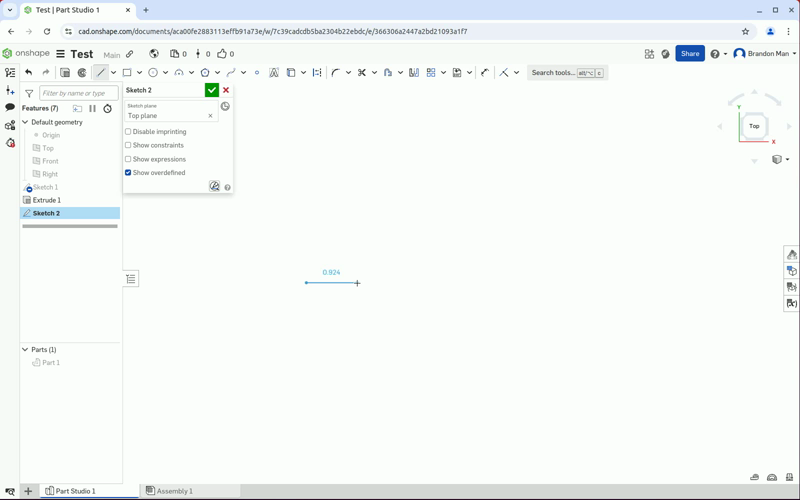
click(357, 282)
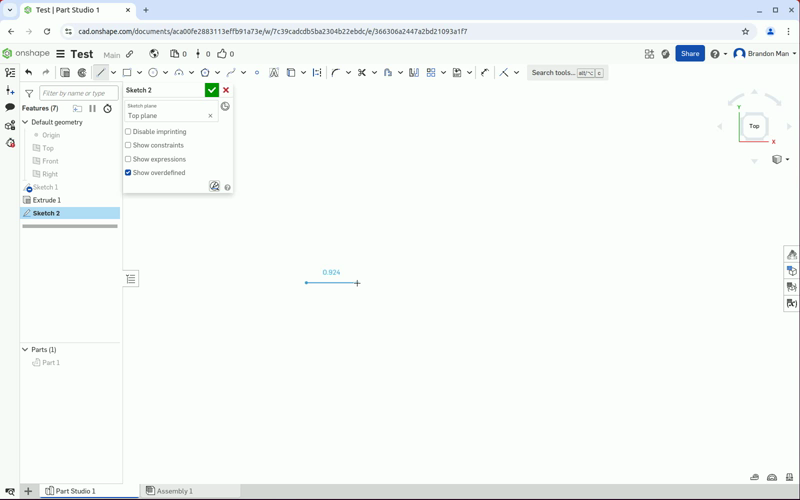
scroll(-6)
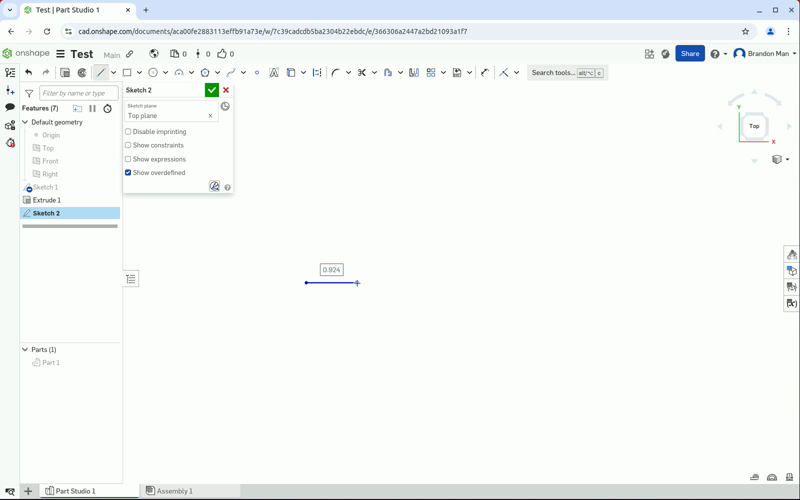
scroll(-6)
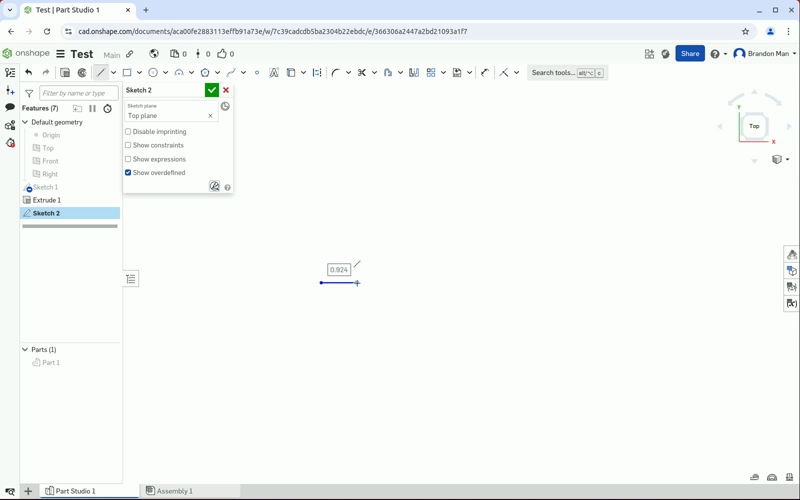
scroll(-6)
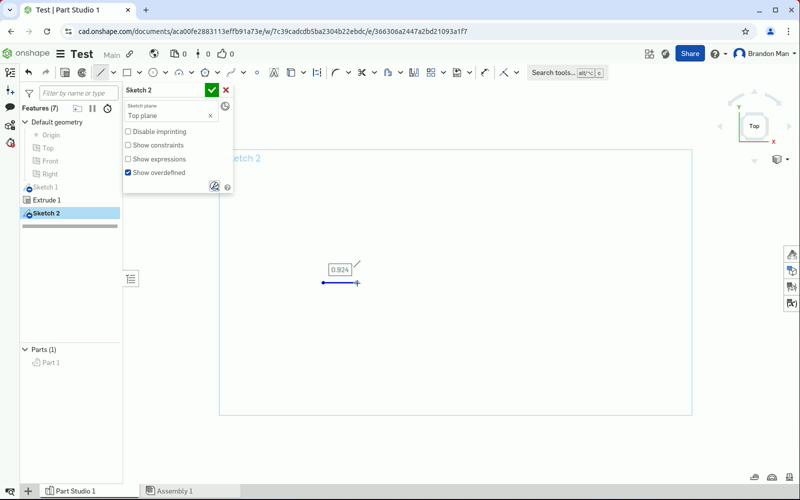
scroll(-6)
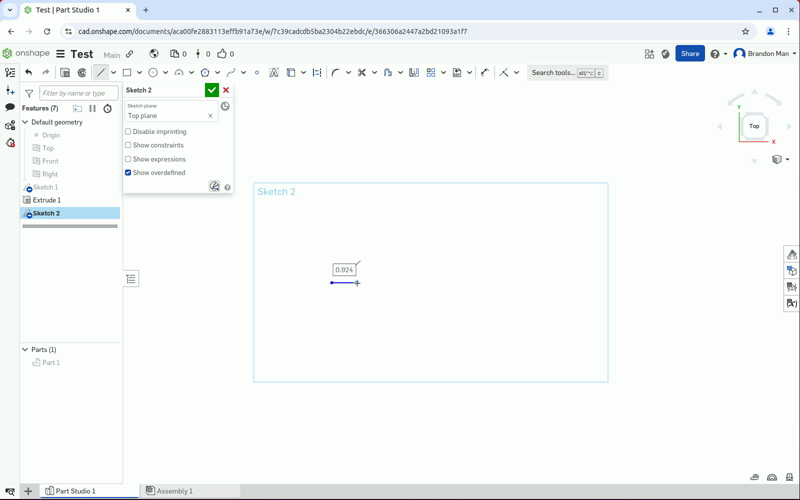
scroll(-6)
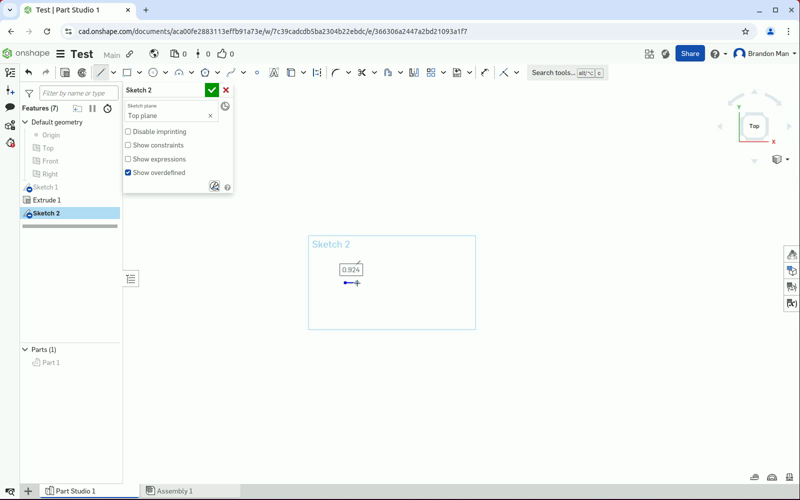
scroll(-6)
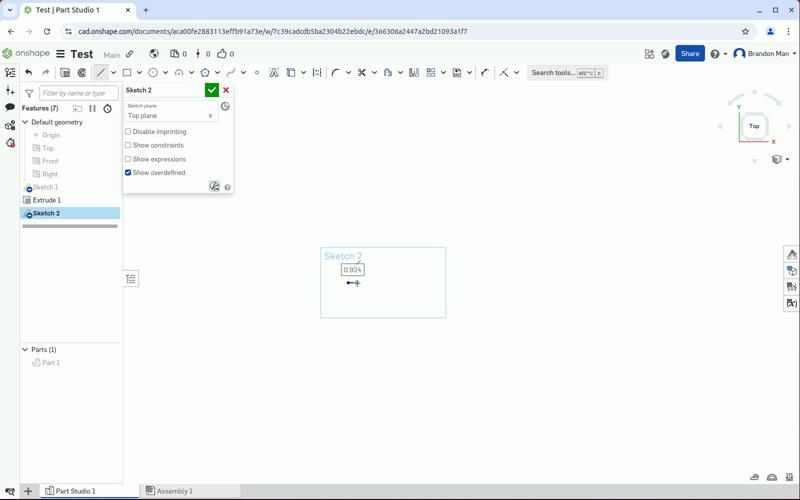
scroll(-6)
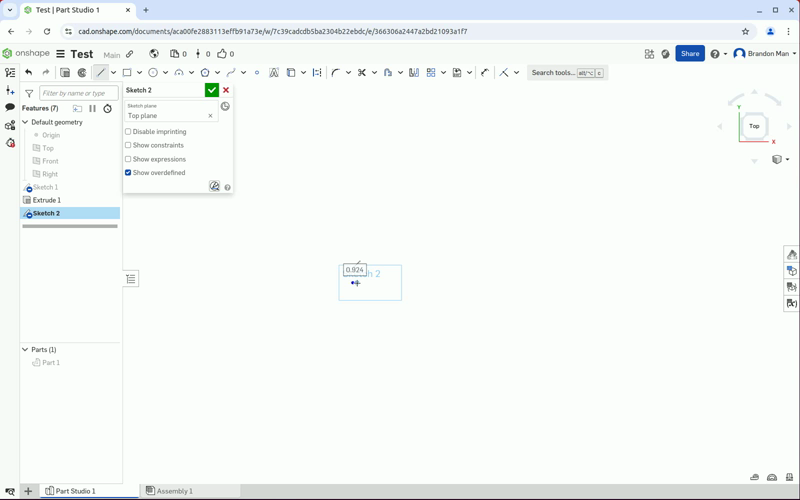
key_up(shift)
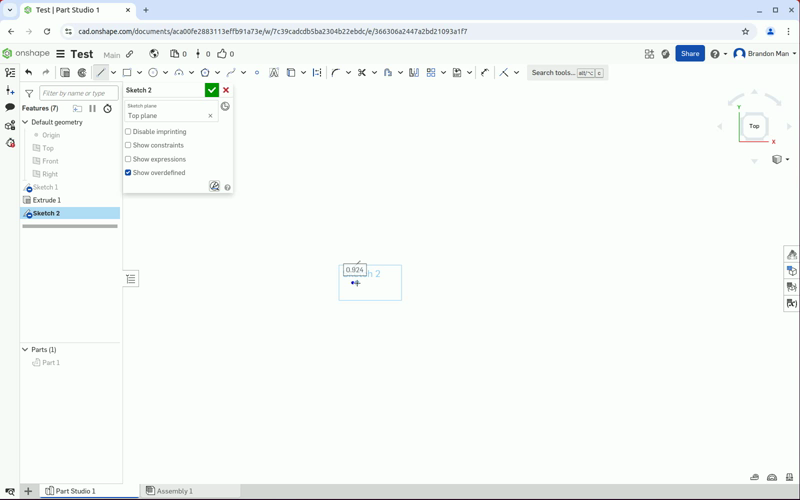
key(esc)
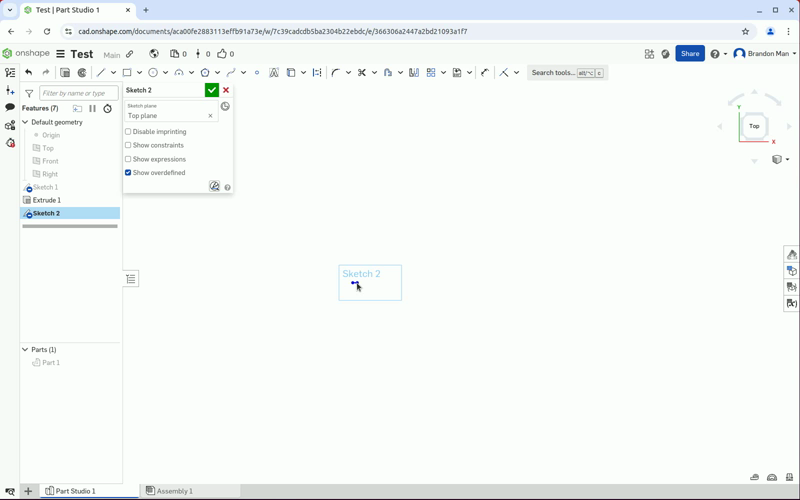
key(a)
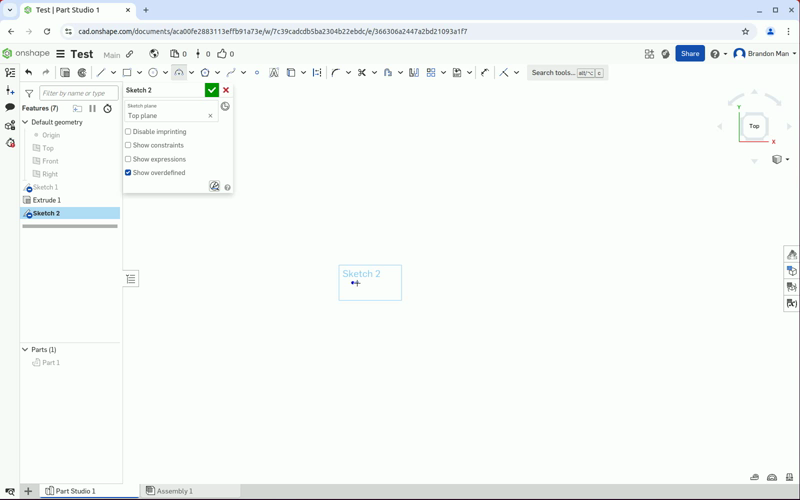
mouse_move(357, 282)
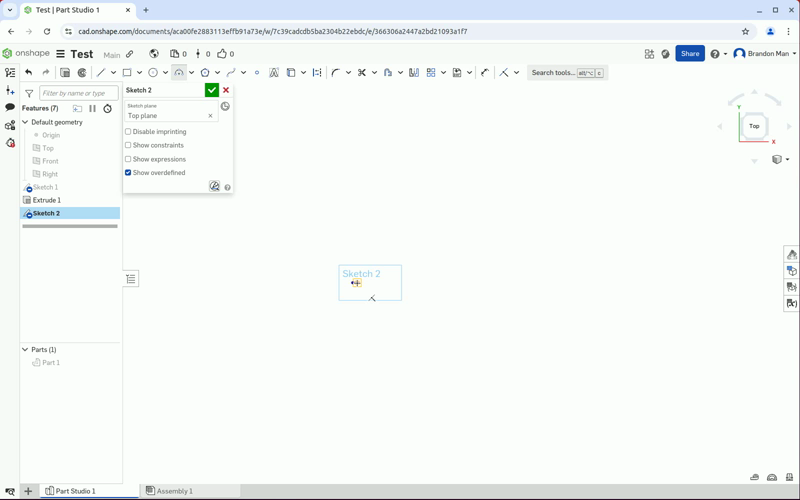
click(357, 282)
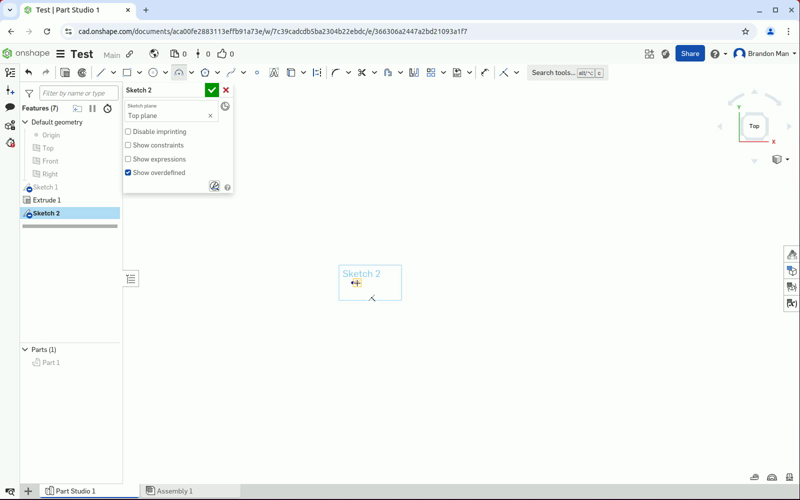
key_down(shift)
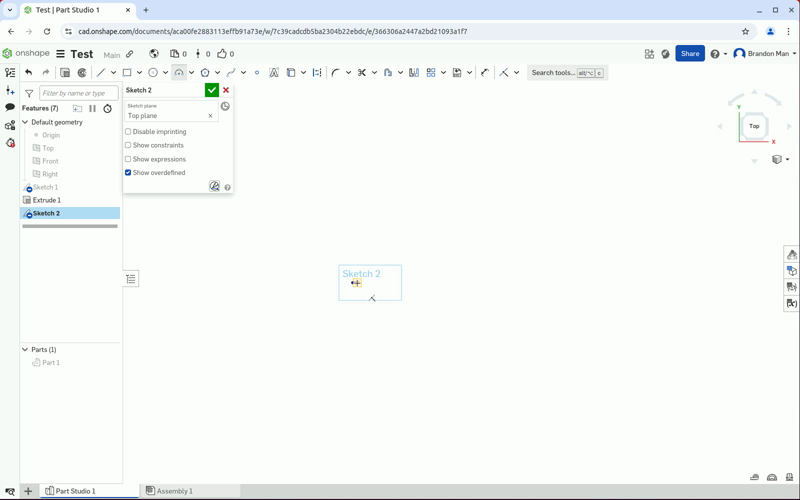
mouse_move(561, 282)
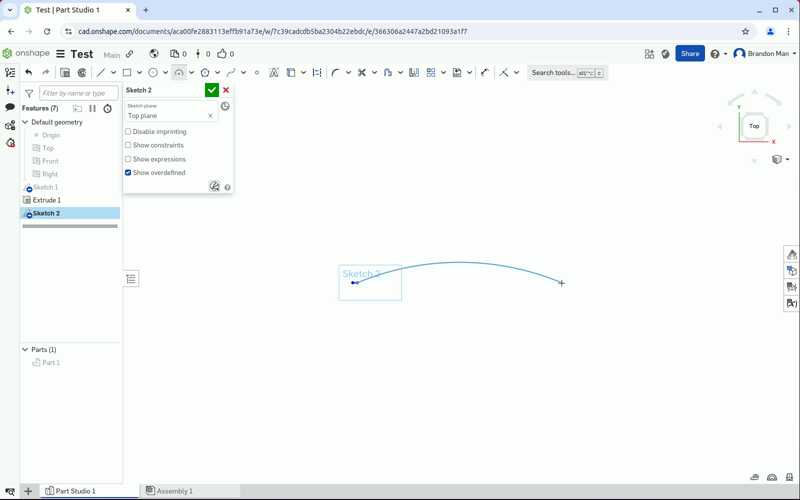
click(561, 282)
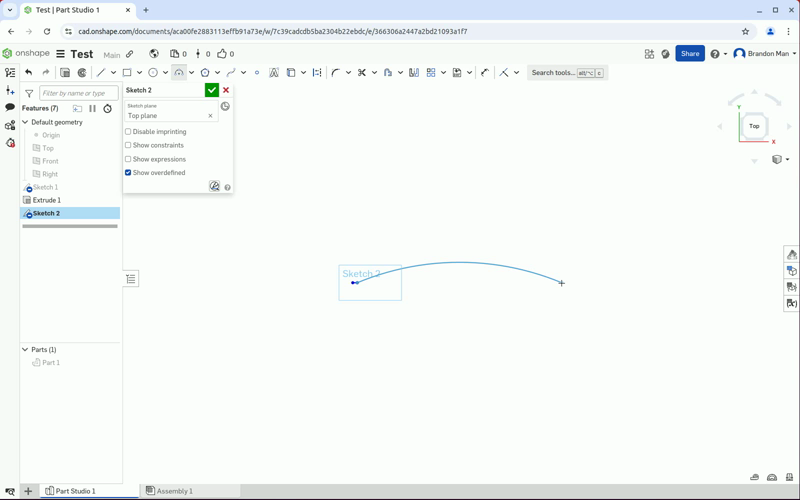
mouse_move(459, 180)
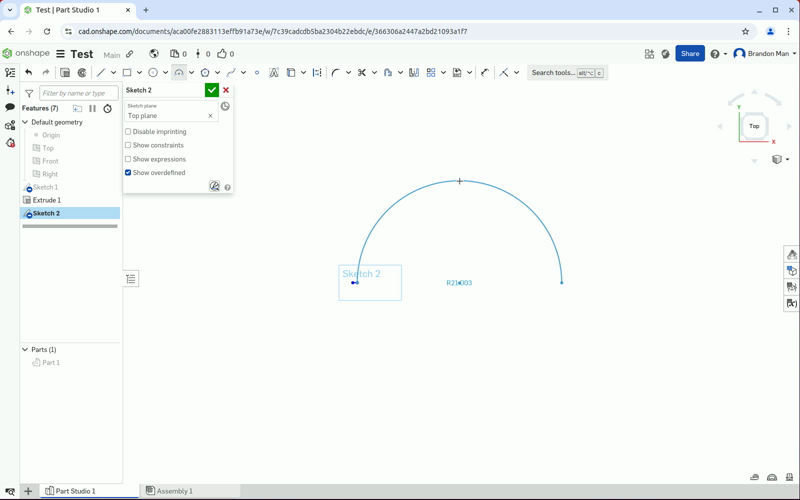
click(459, 180)
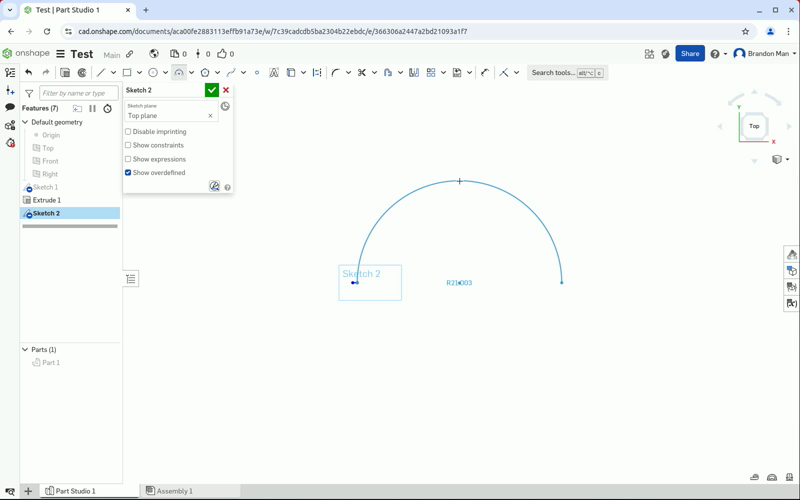
key_up(shift)
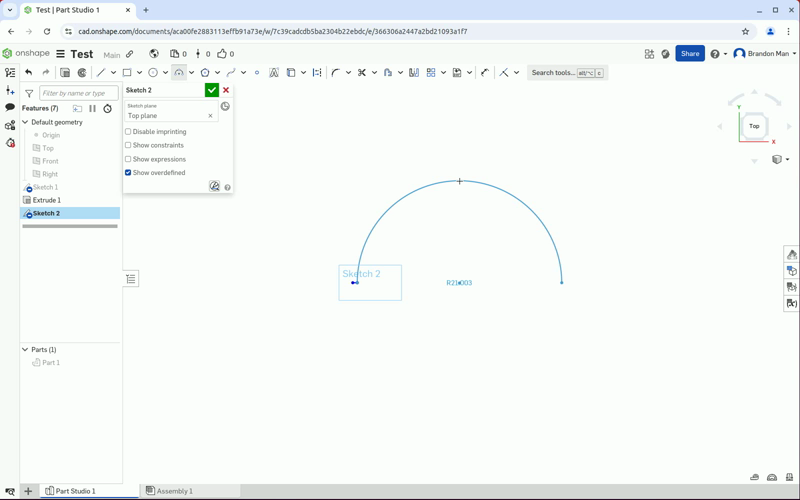
key(esc)
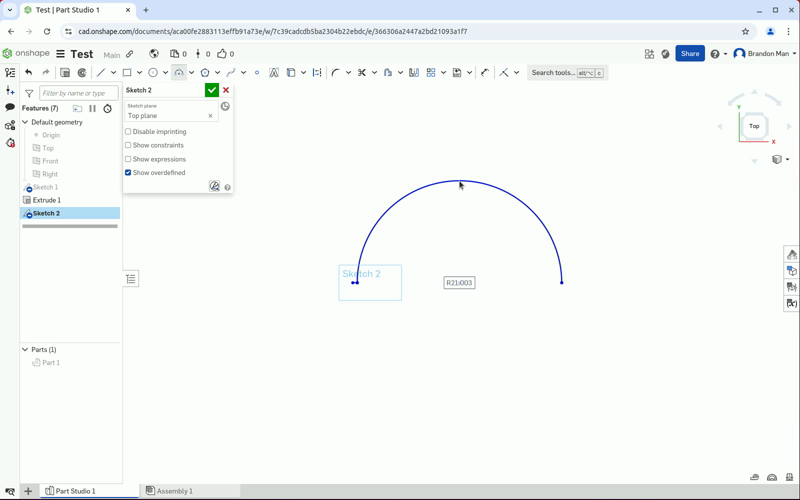
key(l)
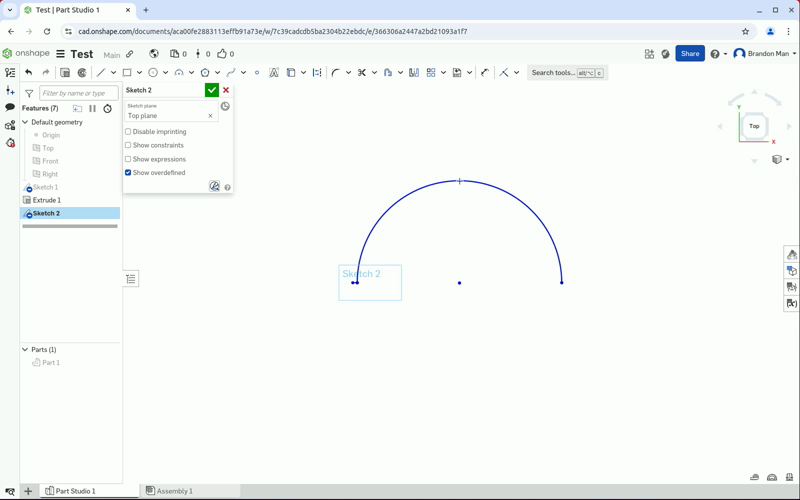
mouse_move(561, 282)
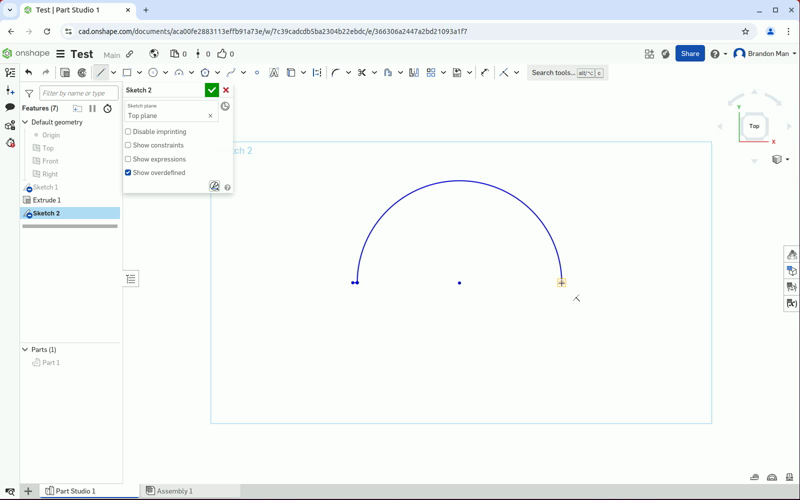
click(561, 282)
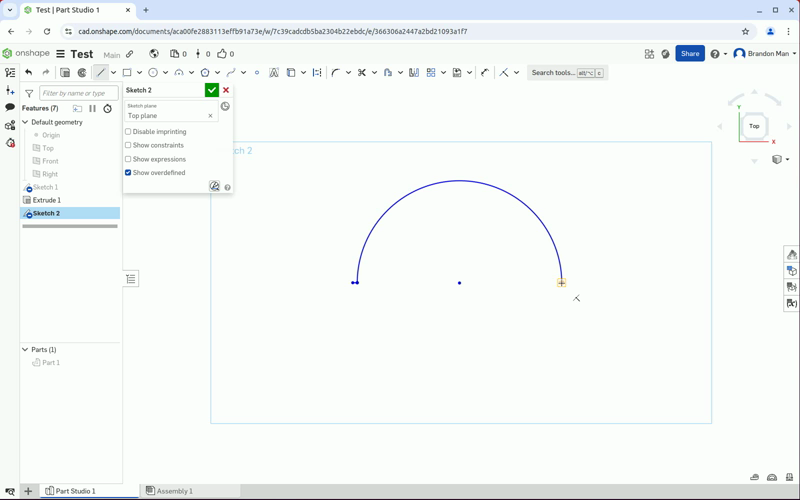
key_down(shift)
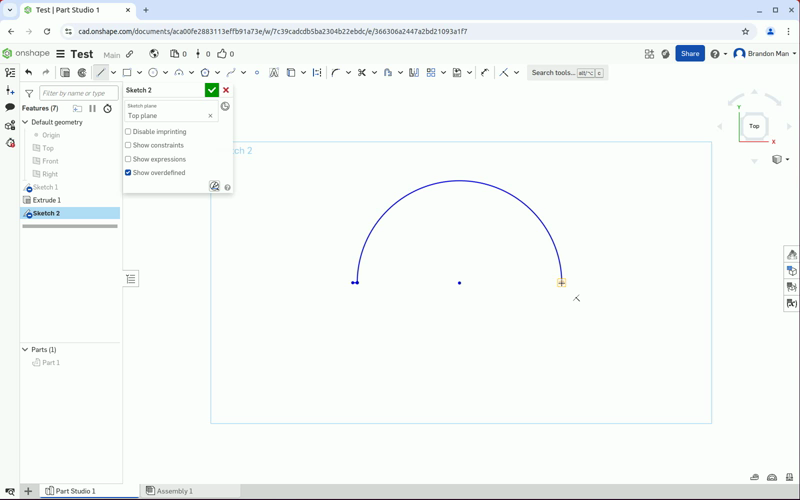
mouse_move(589, 282)
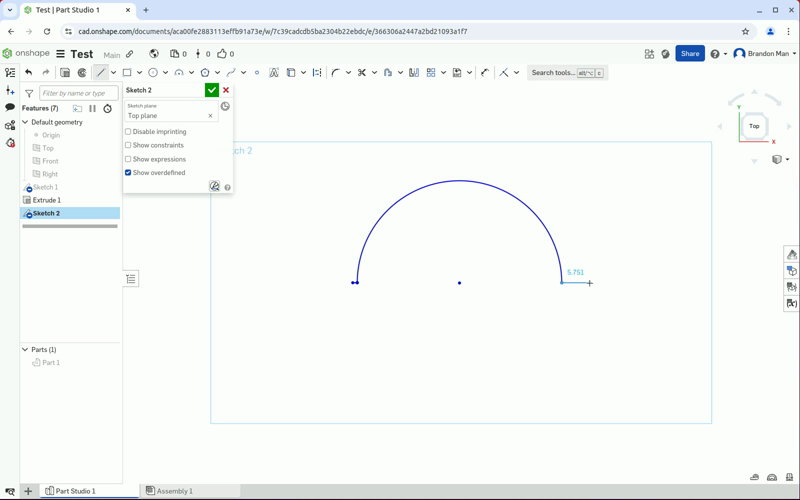
mouse_move(566, 282)
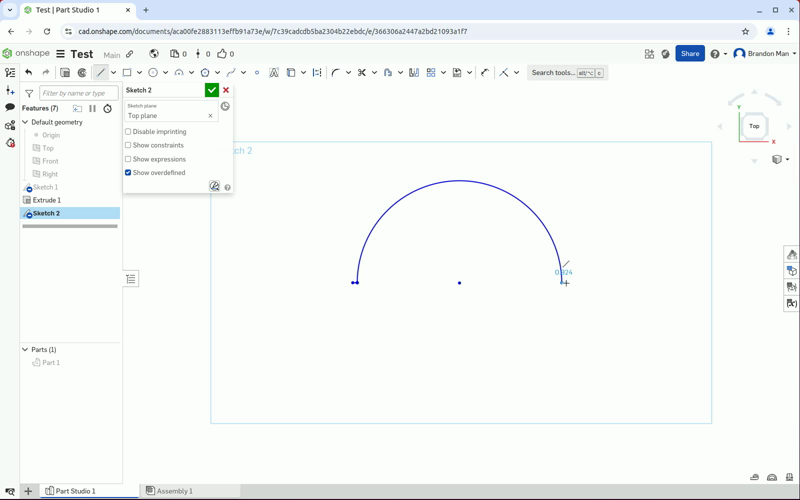
scroll(6)
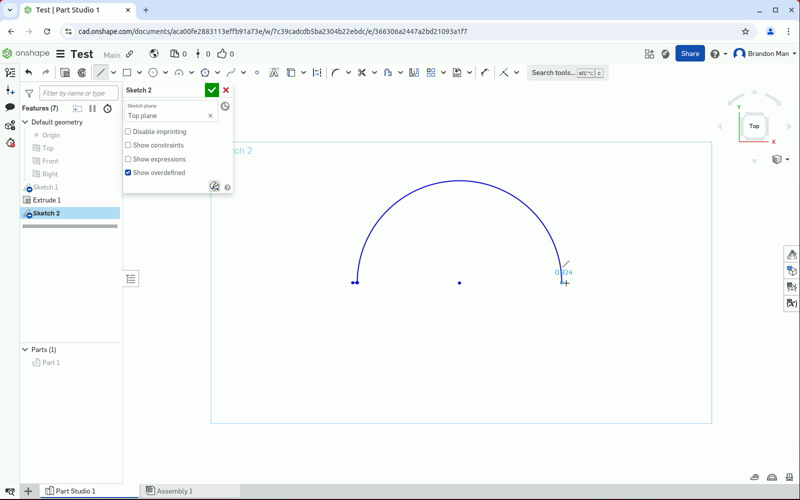
scroll(6)
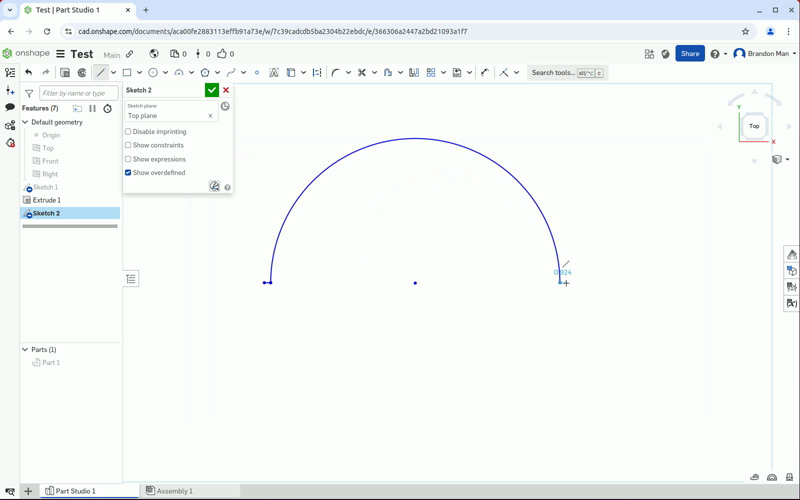
scroll(6)
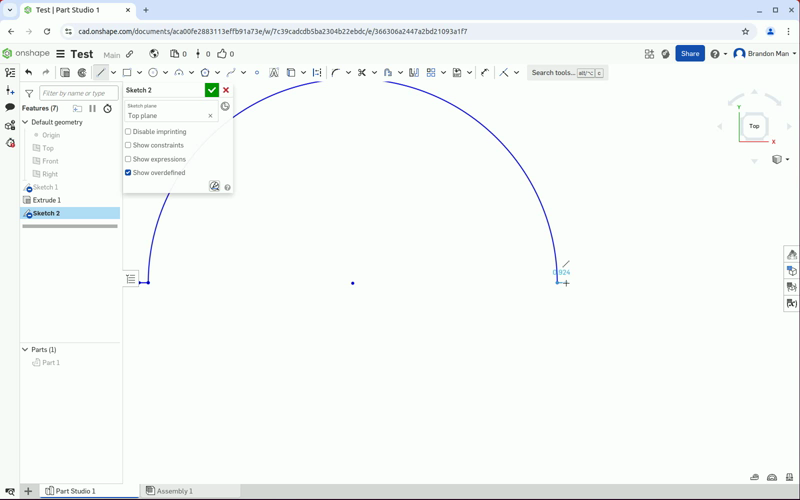
scroll(6)
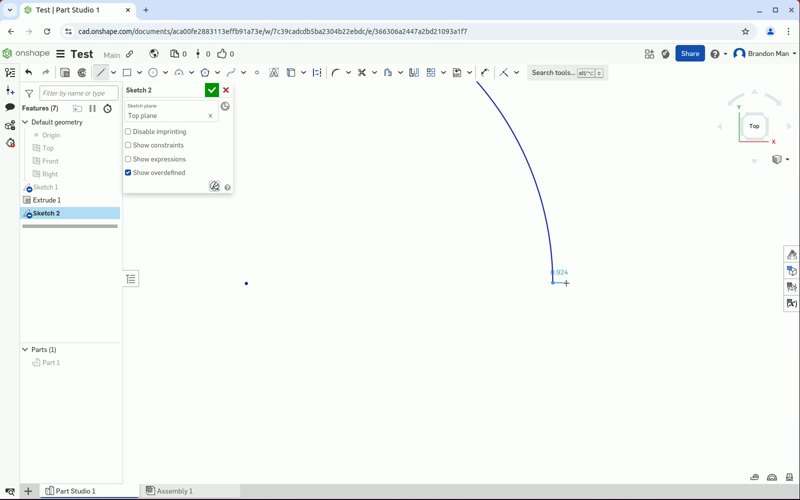
scroll(6)
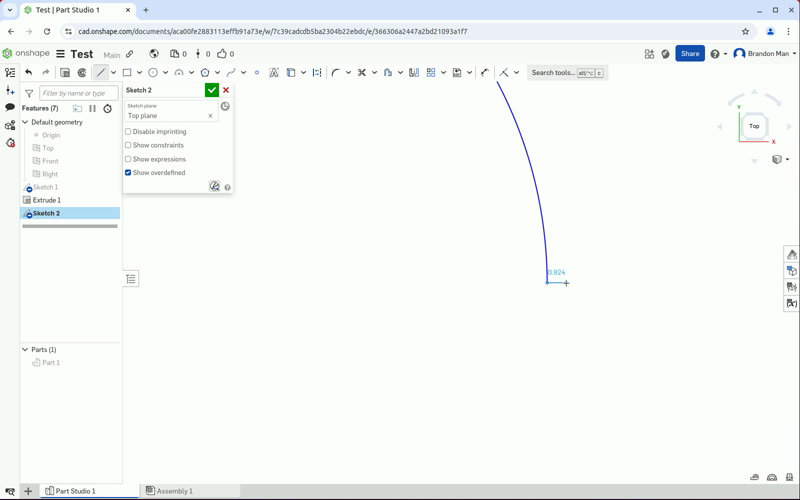
scroll(6)
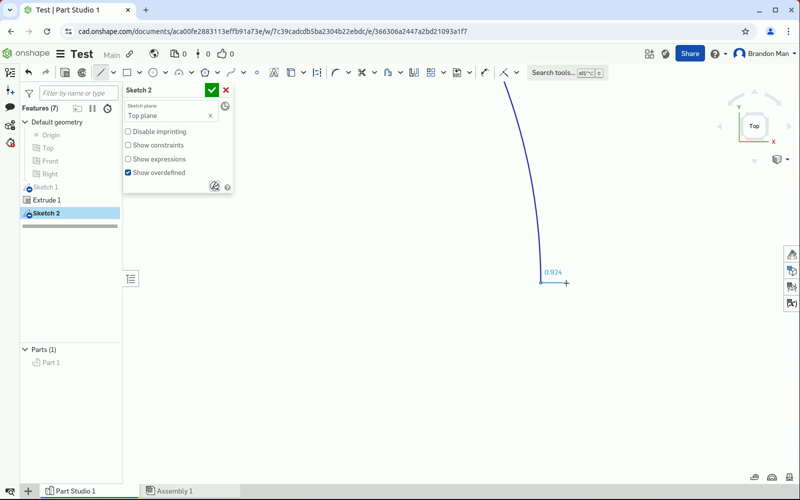
scroll(6)
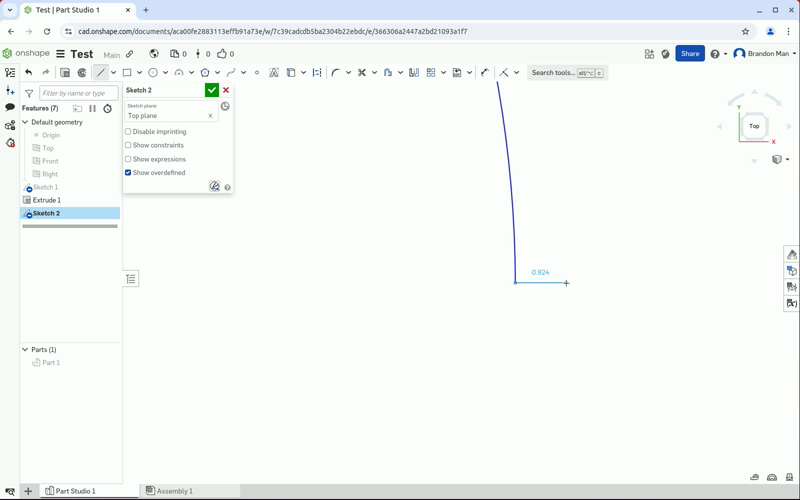
click(566, 282)
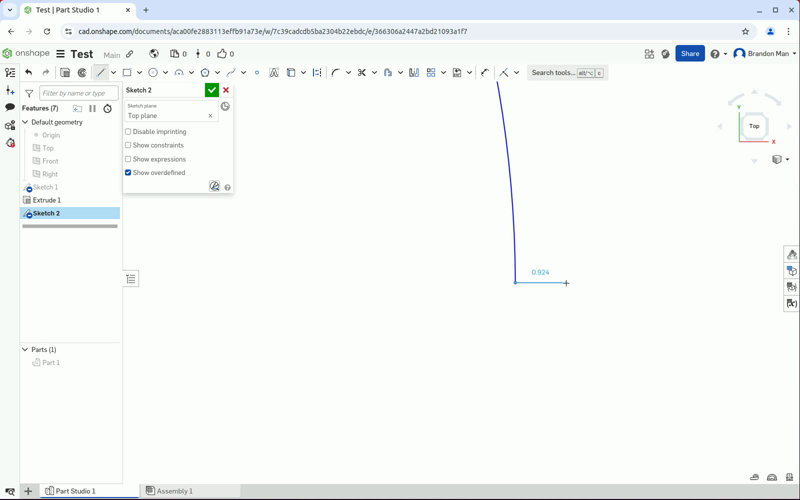
scroll(-6)
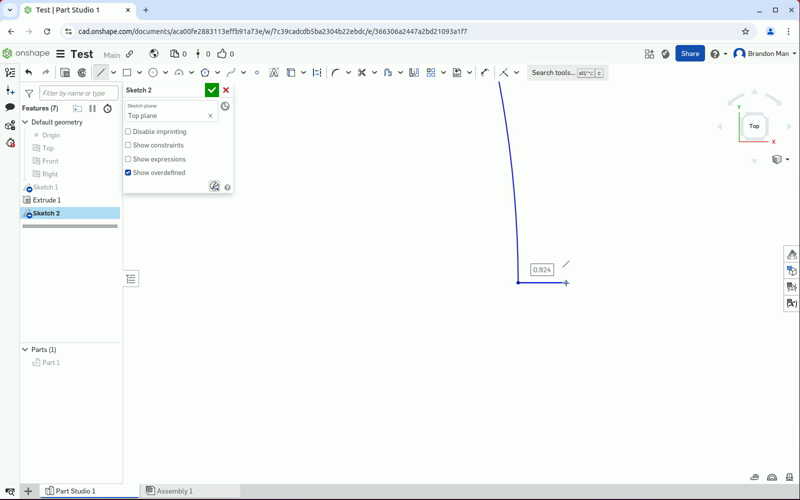
scroll(-6)
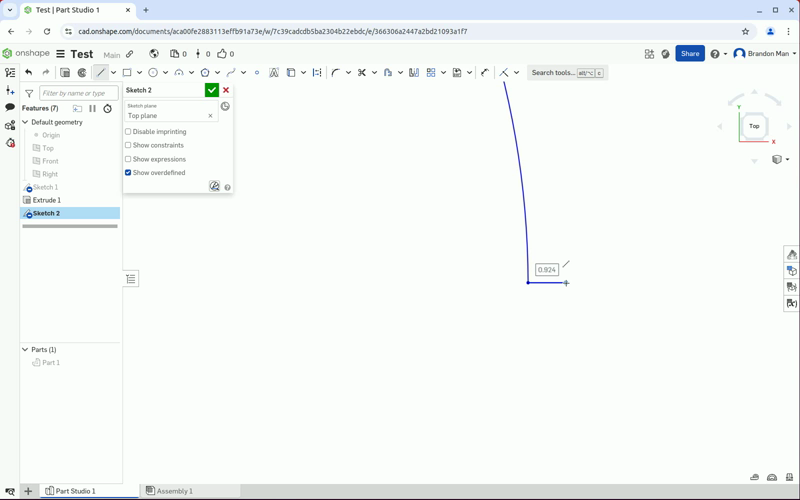
scroll(-6)
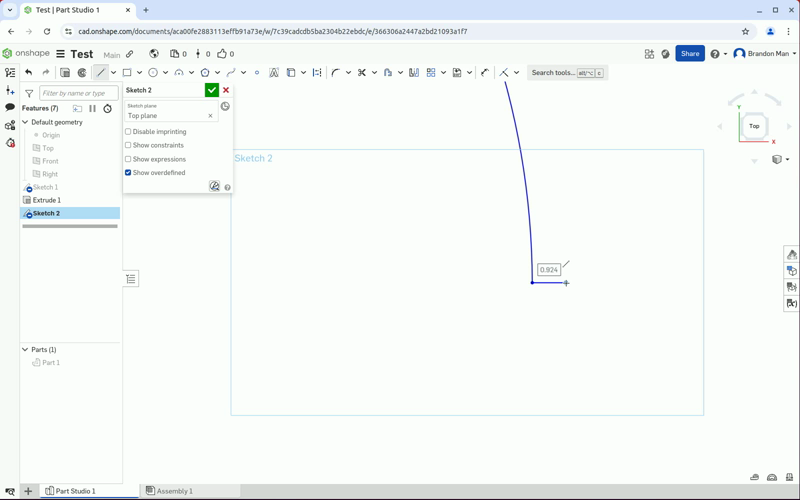
scroll(-6)
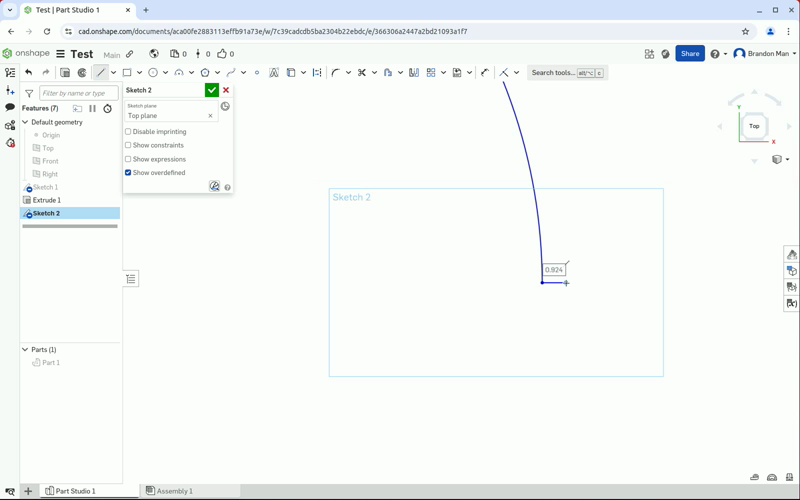
scroll(-6)
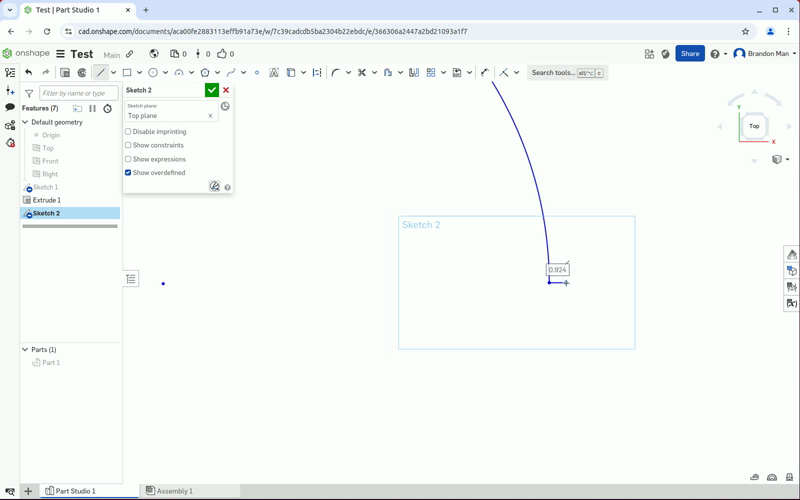
scroll(-6)
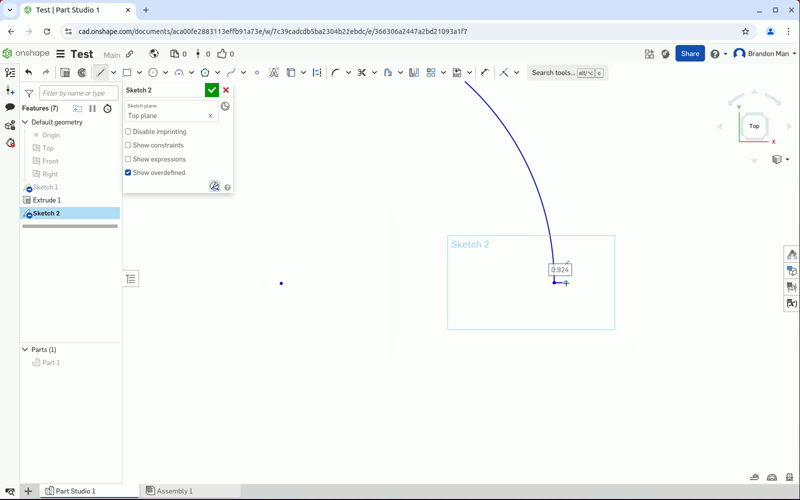
scroll(-6)
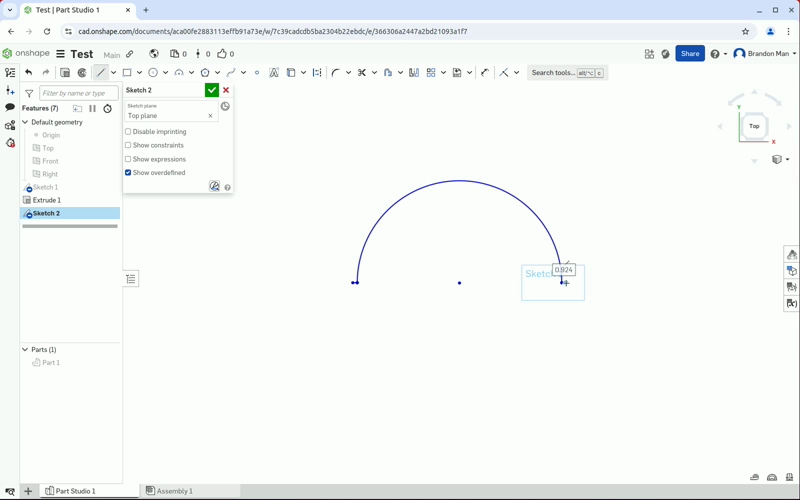
key_up(shift)
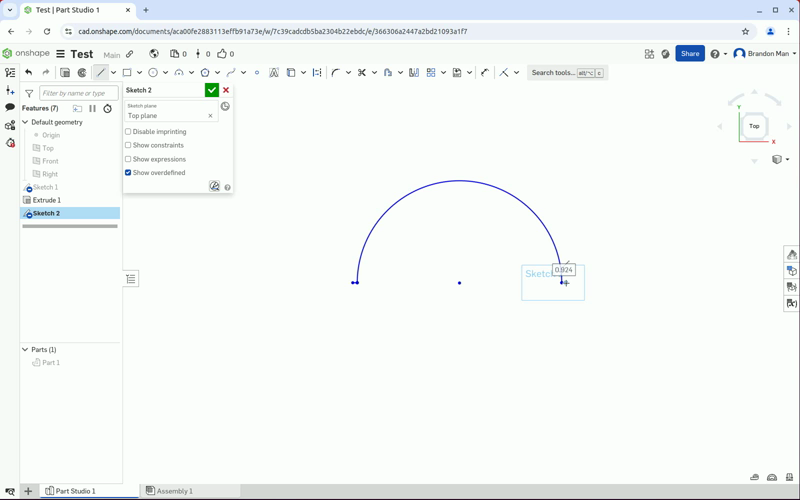
key(esc)
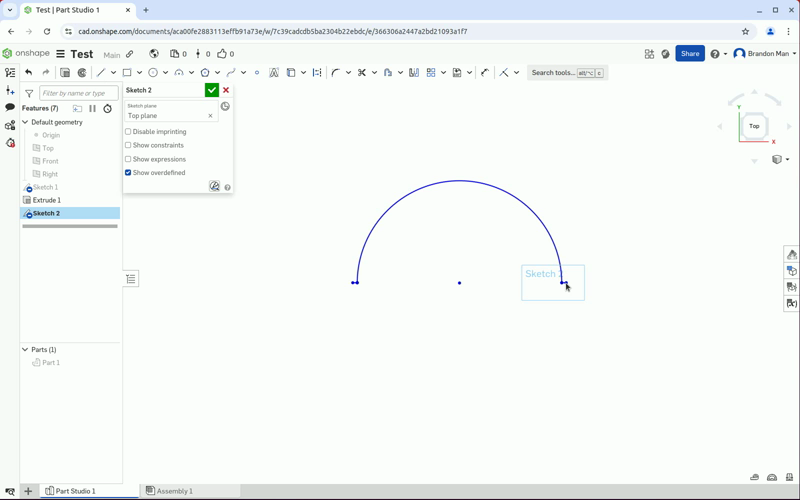
key(a)
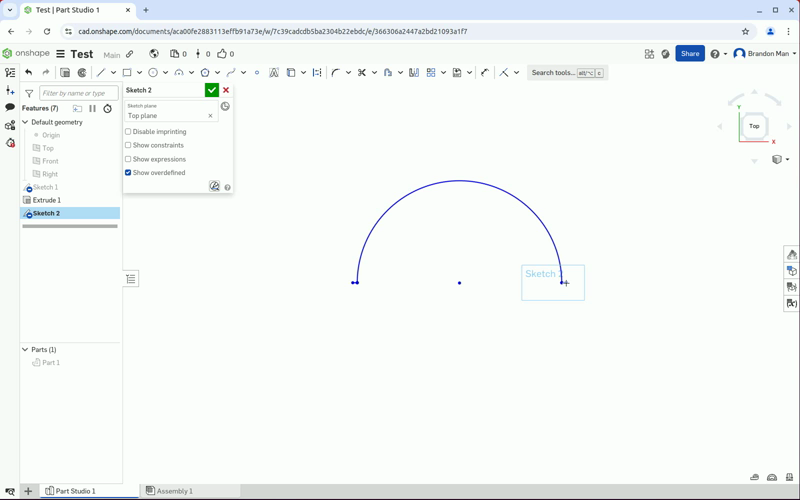
mouse_move(566, 282)
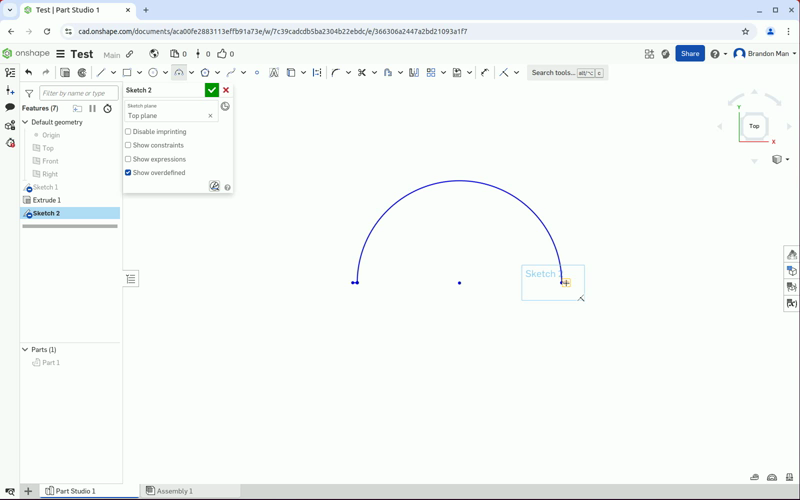
click(566, 282)
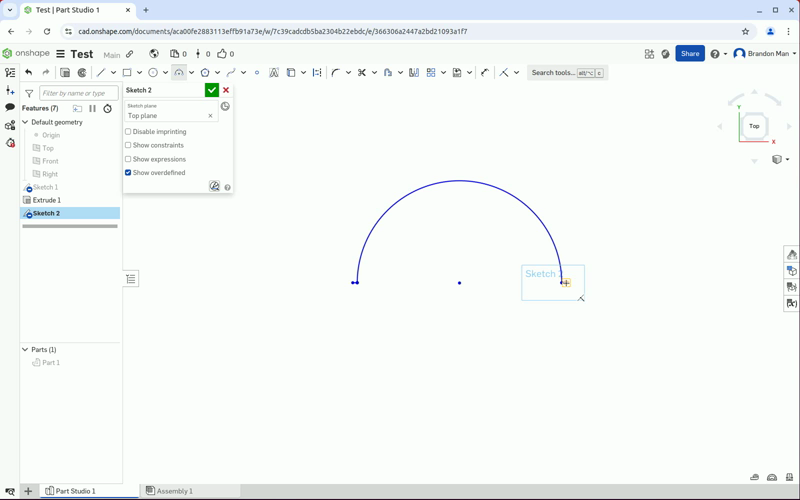
mouse_move(352, 282)
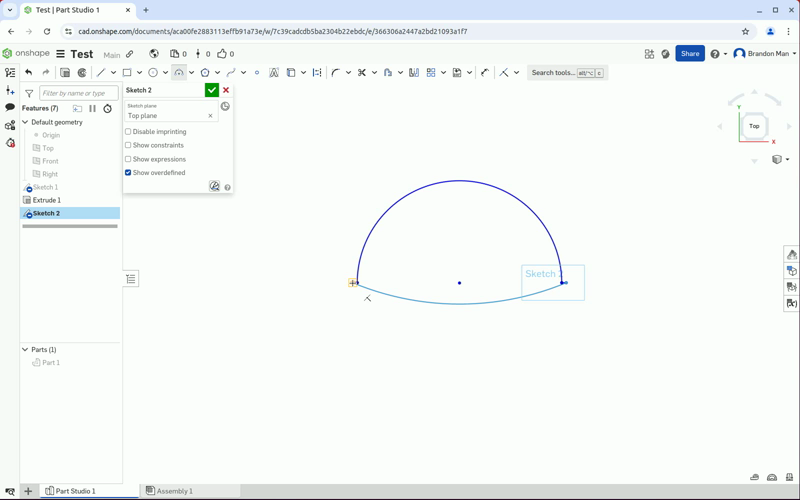
click(352, 282)
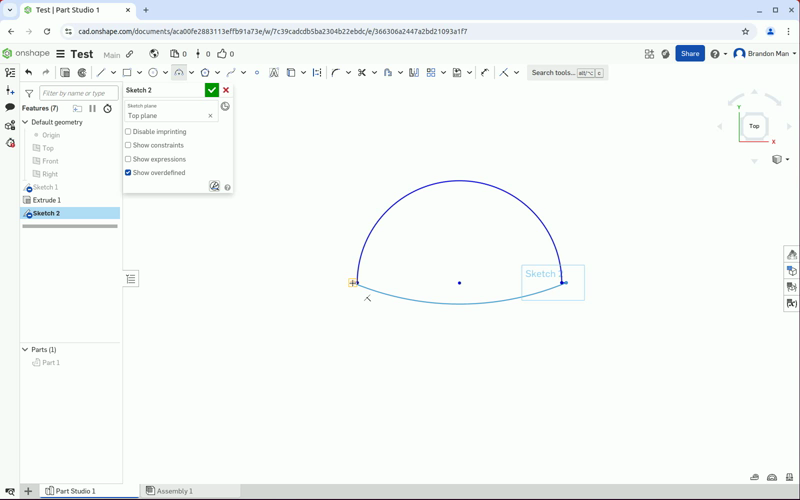
key_down(shift)
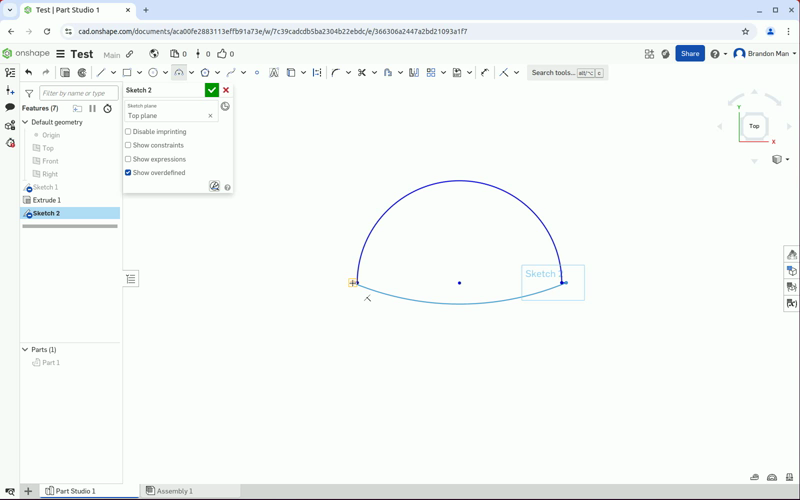
mouse_move(459, 176)
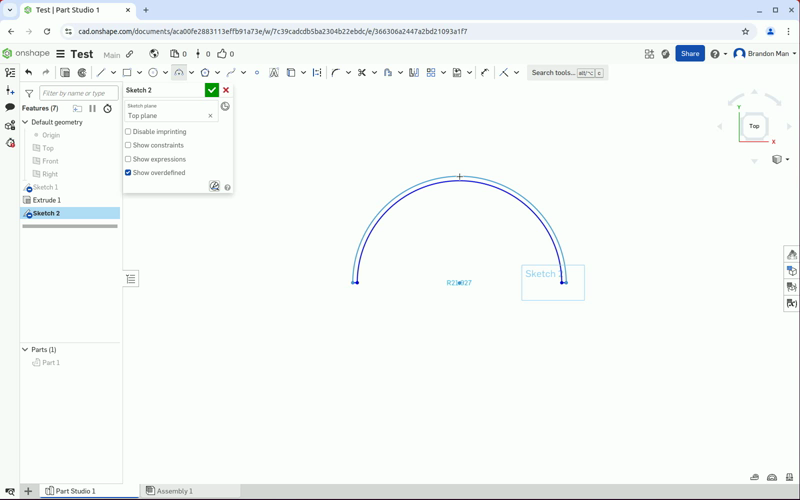
click(459, 176)
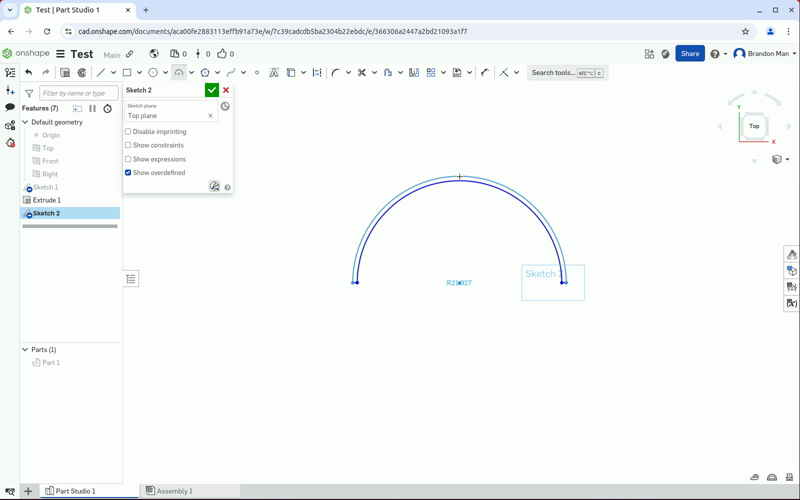
key_up(shift)
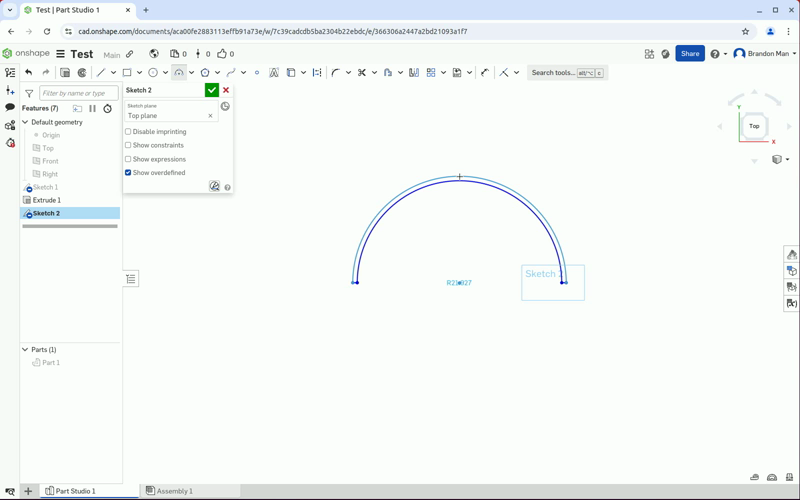
key(esc)
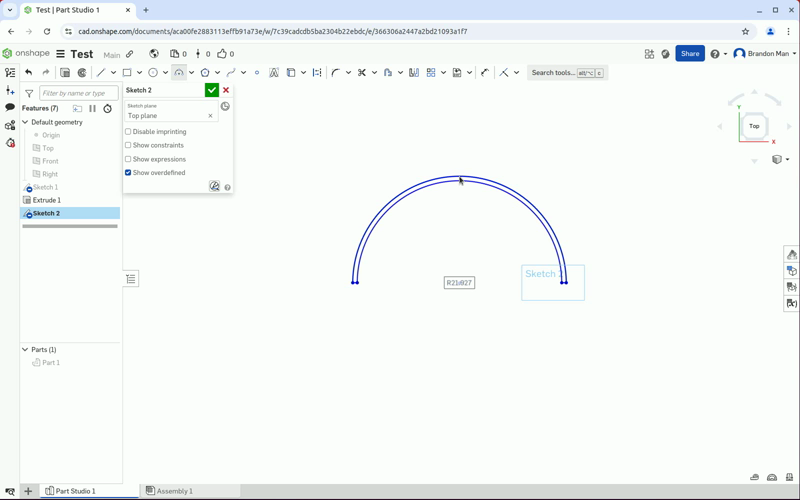
mouse_move(519, 198)
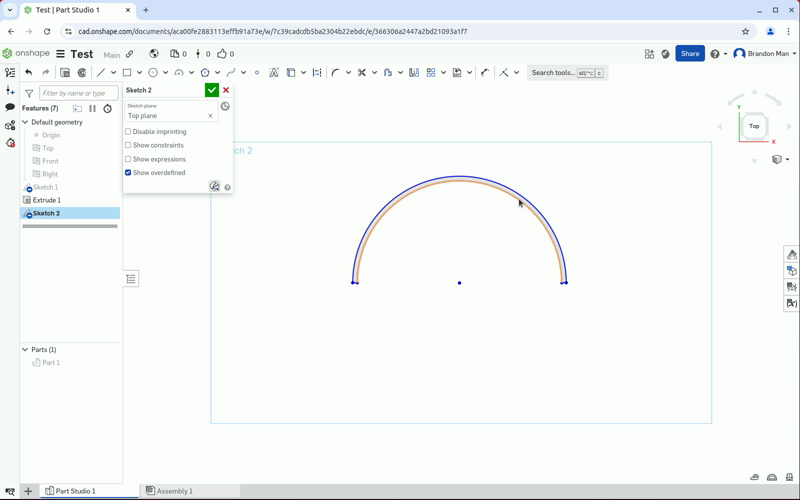
scroll(6)
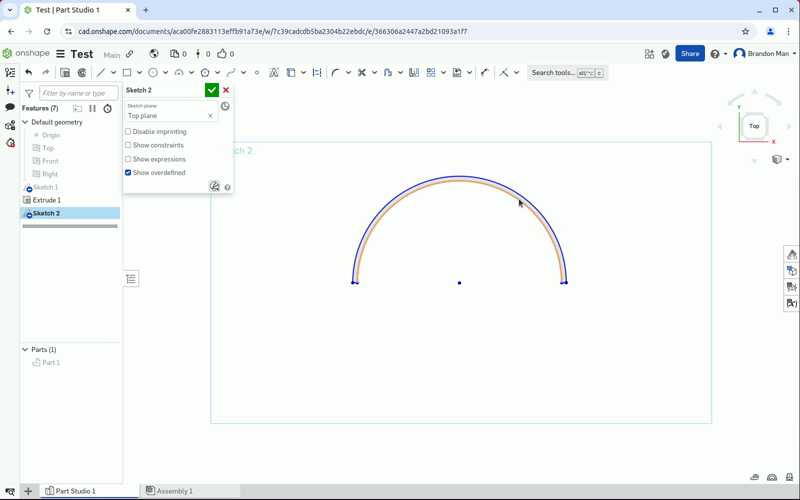
scroll(6)
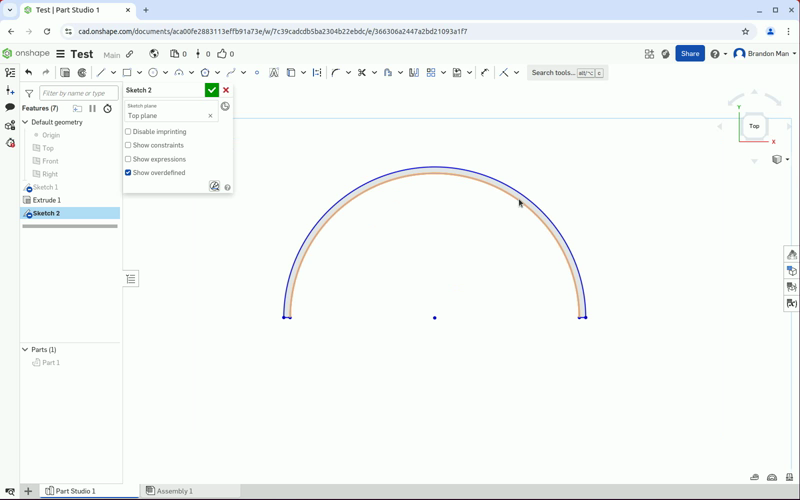
scroll(6)
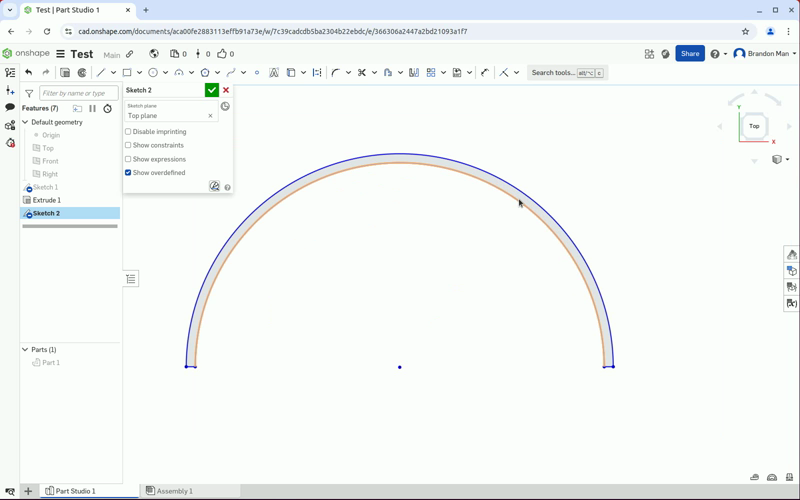
scroll(6)
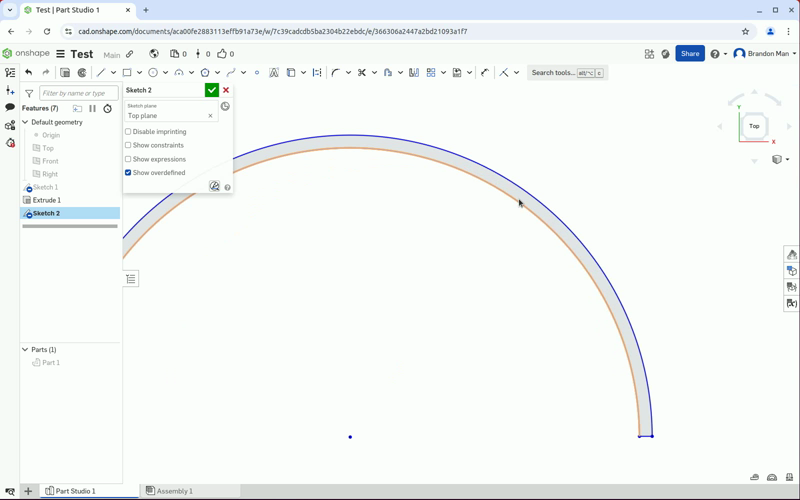
scroll(6)
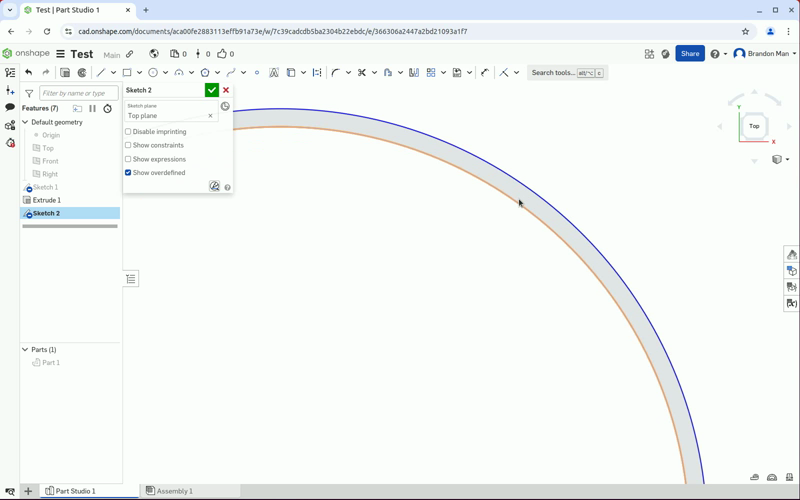
scroll(6)
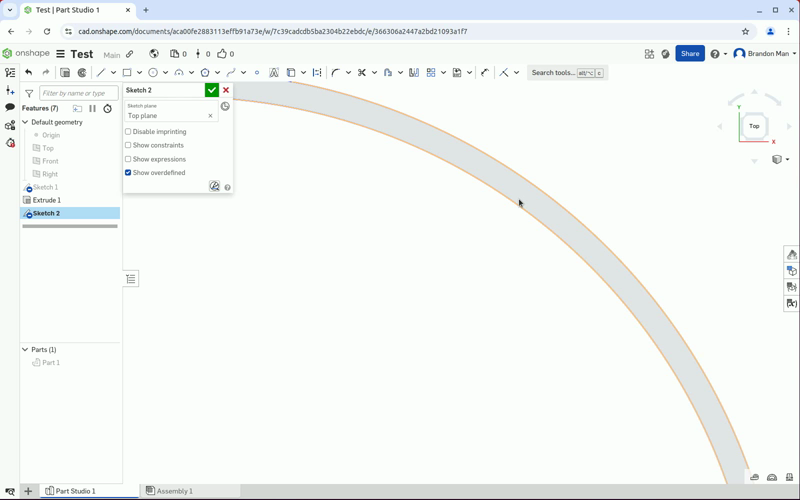
scroll(6)
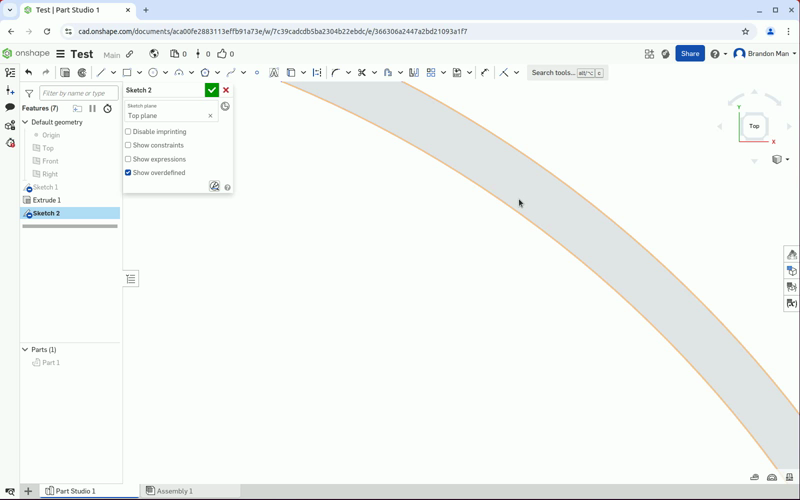
click(519, 198)
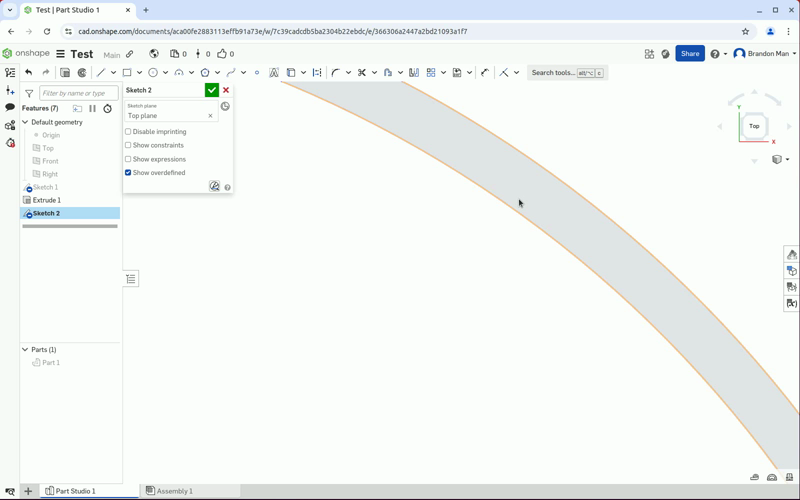
scroll(-6)
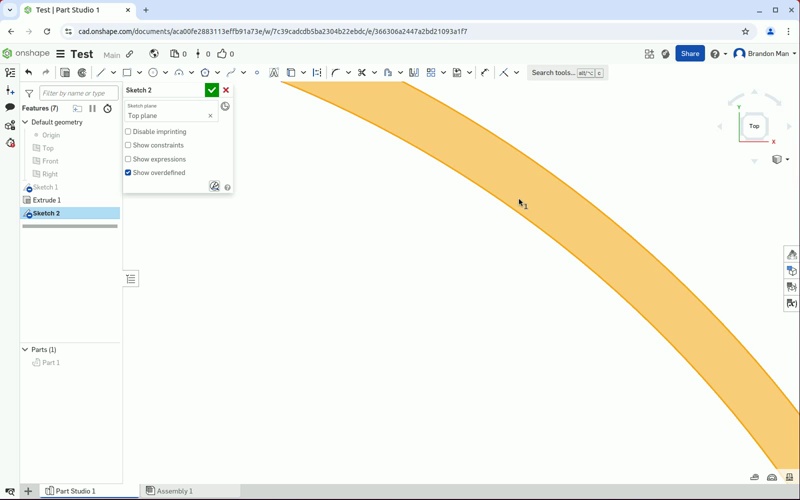
scroll(-6)
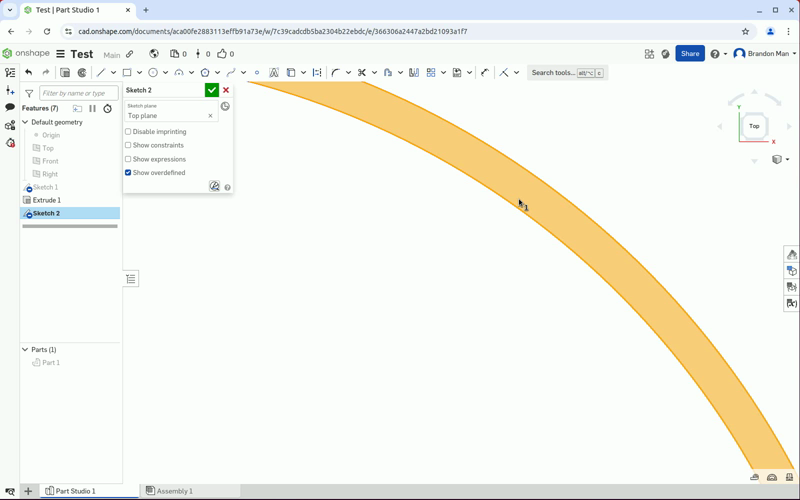
scroll(-6)
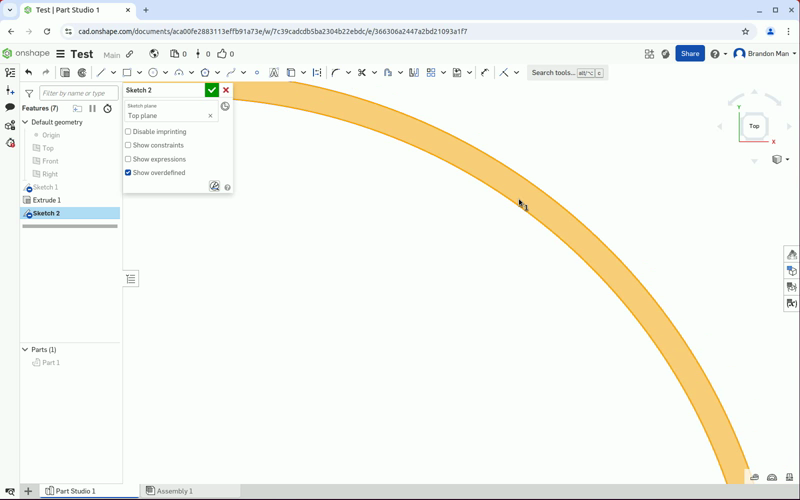
scroll(-6)
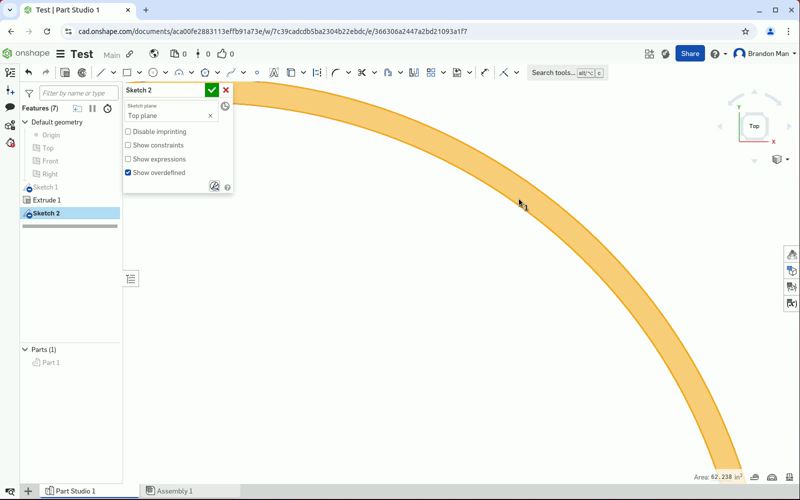
scroll(-6)
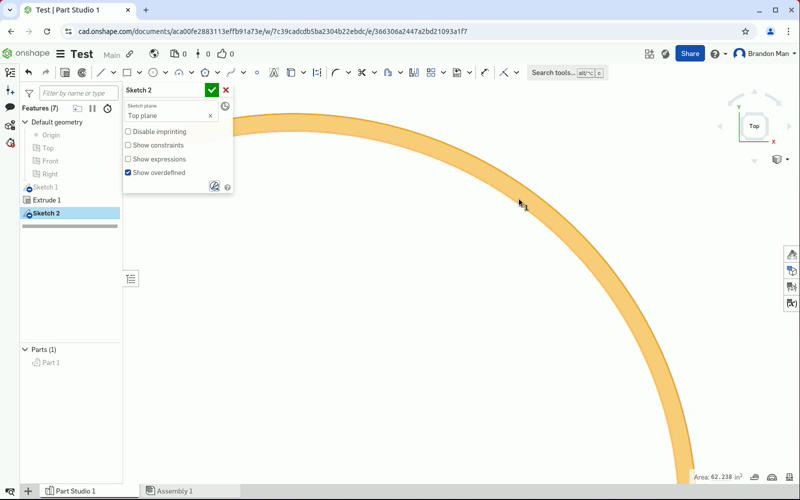
scroll(-6)
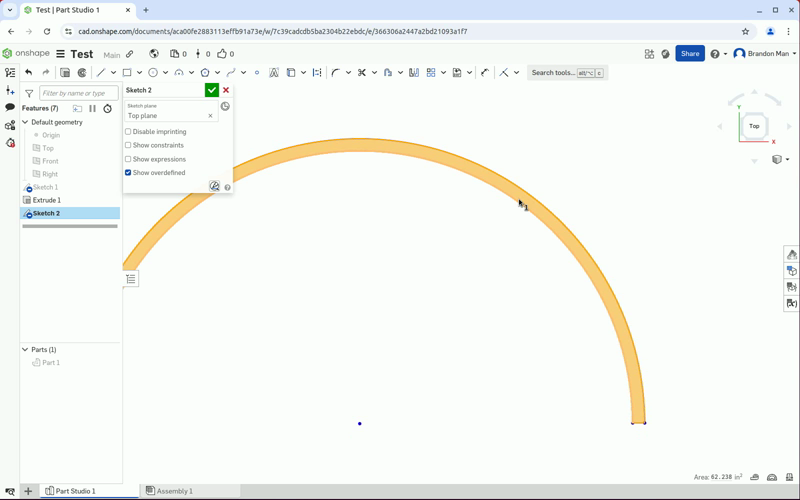
scroll(-6)
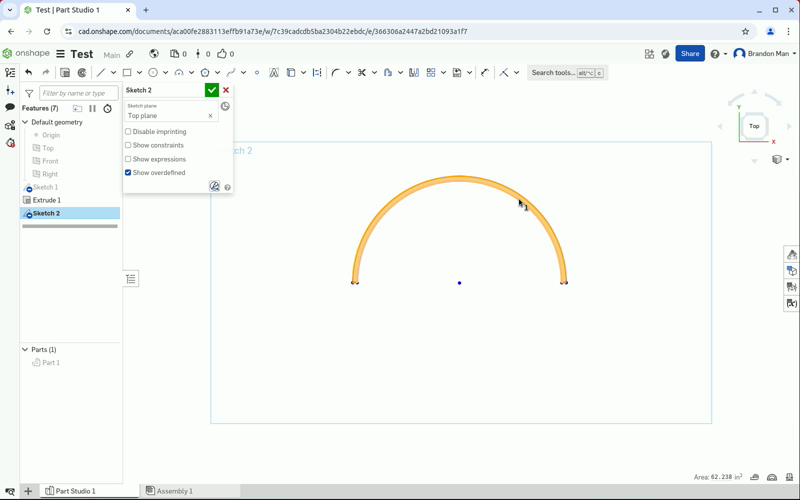
mouse_move(73, 352)
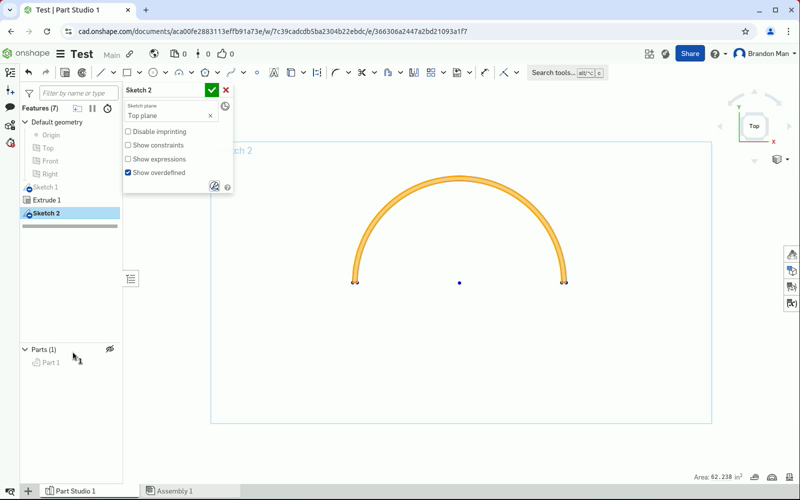
key(shift+y)
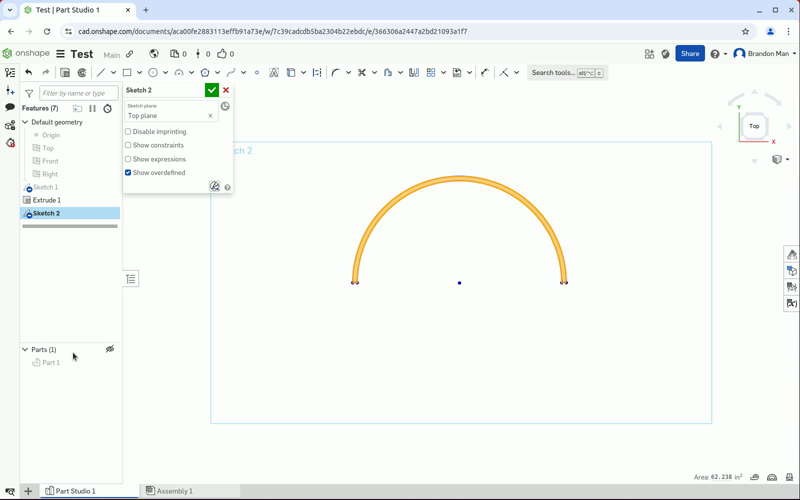
key(shift+e)
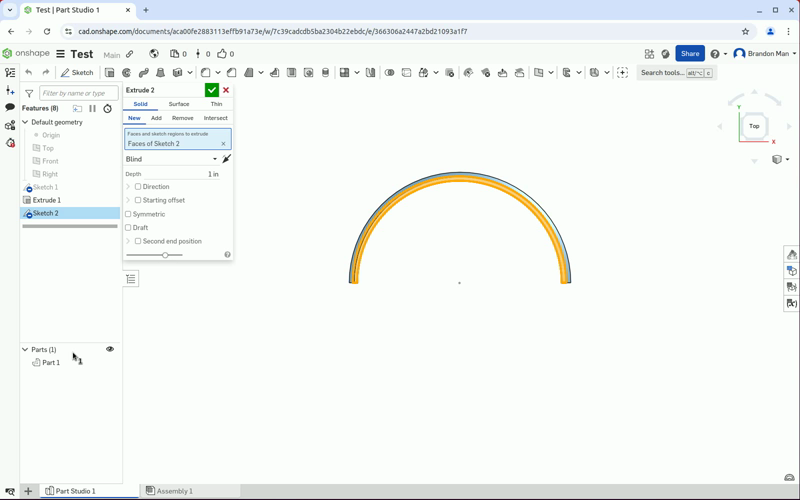
mouse_move(143, 106)
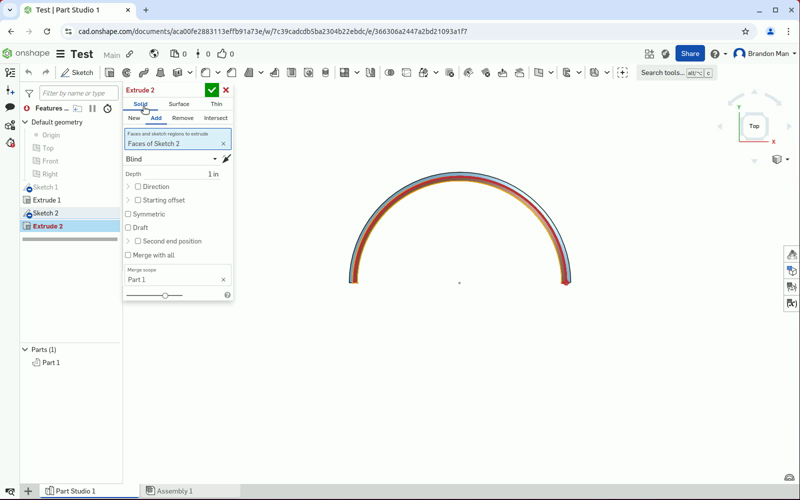
click(143, 106)
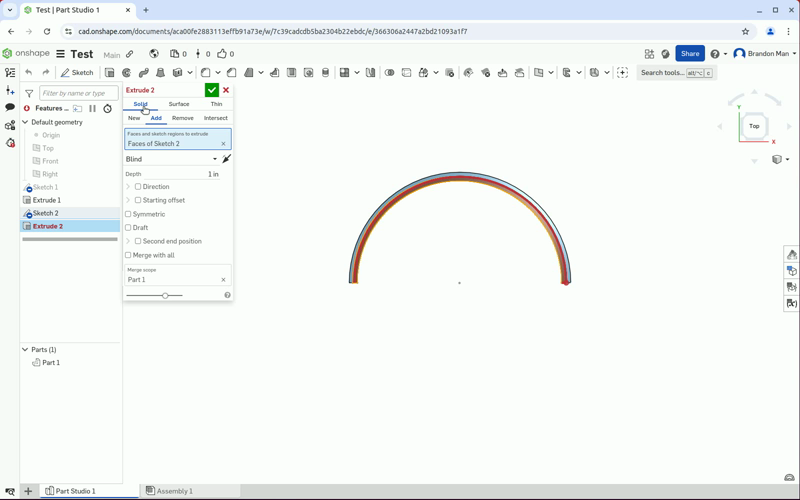
mouse_move(137, 120)
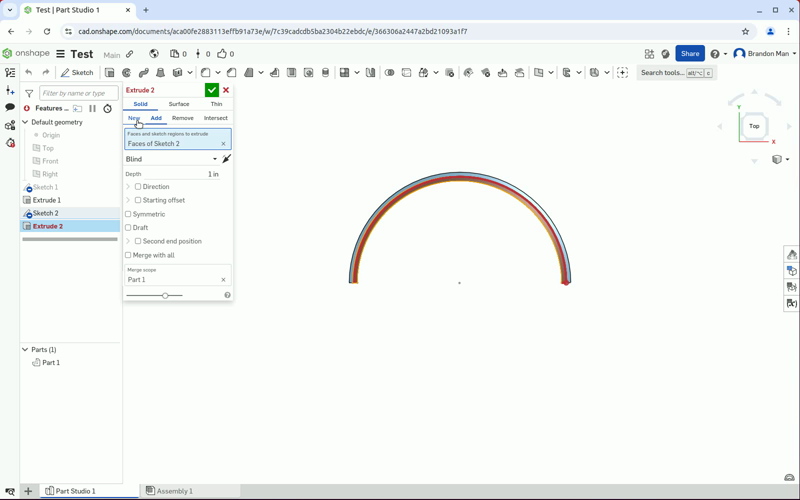
click(137, 120)
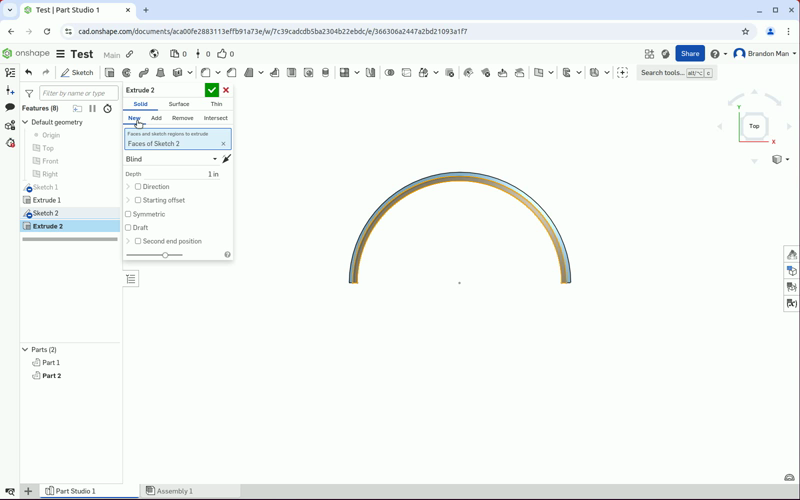
key(tab, 4)
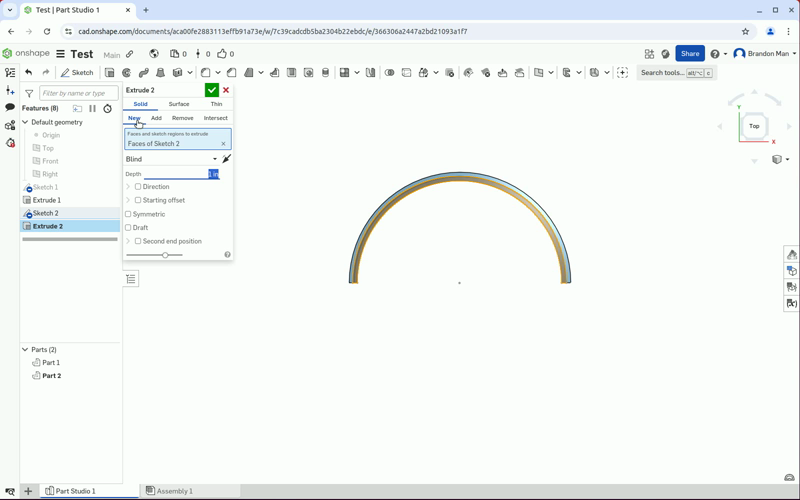
text(-0.963)
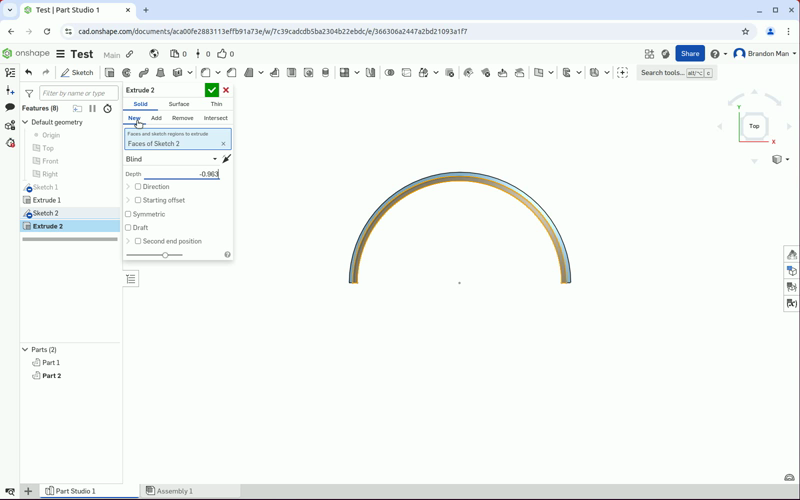
key(enter)
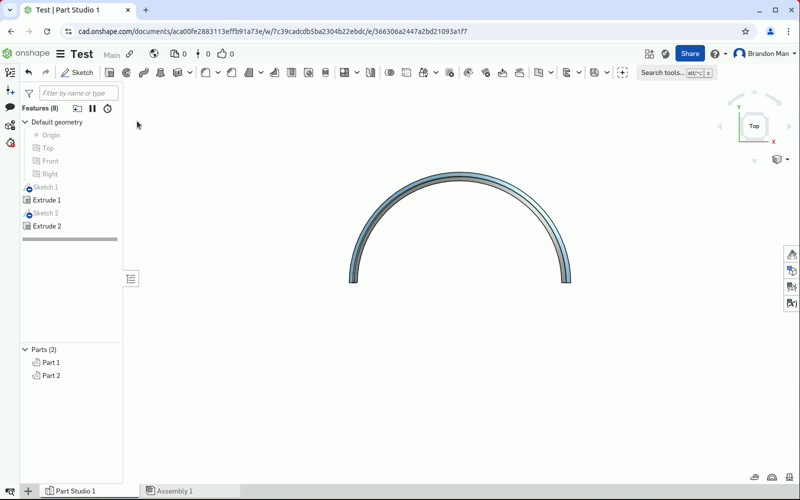
key(shift+h)
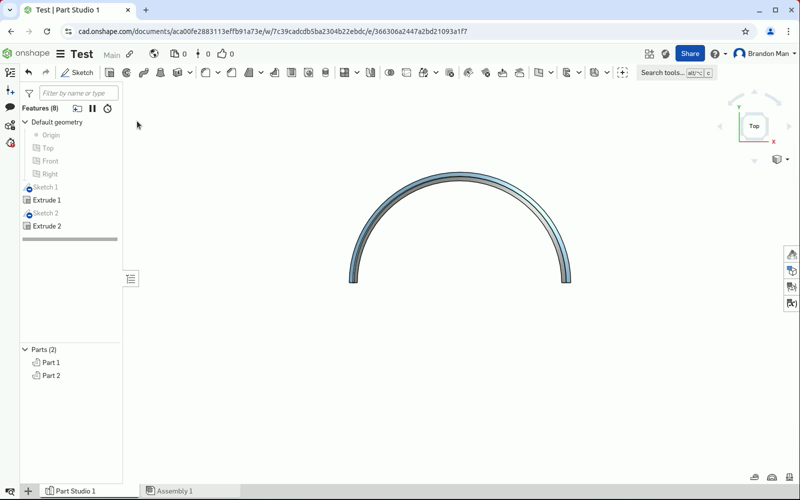
key(shift+h)
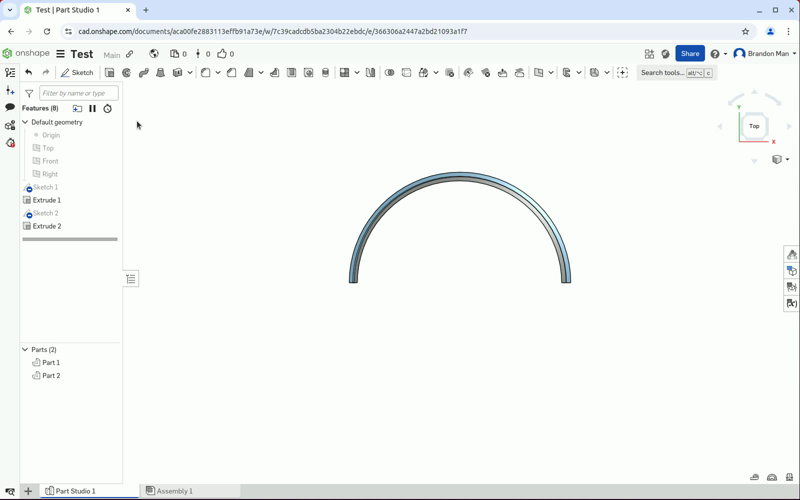
mouse_move(73, 189)
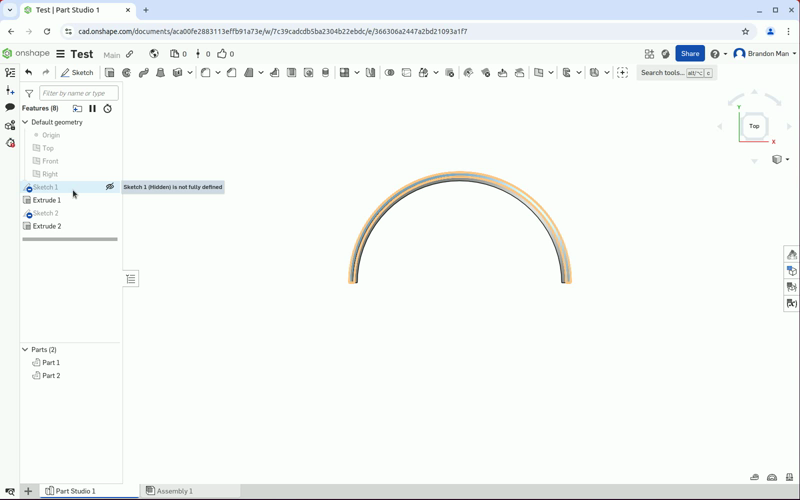
click(73, 189)
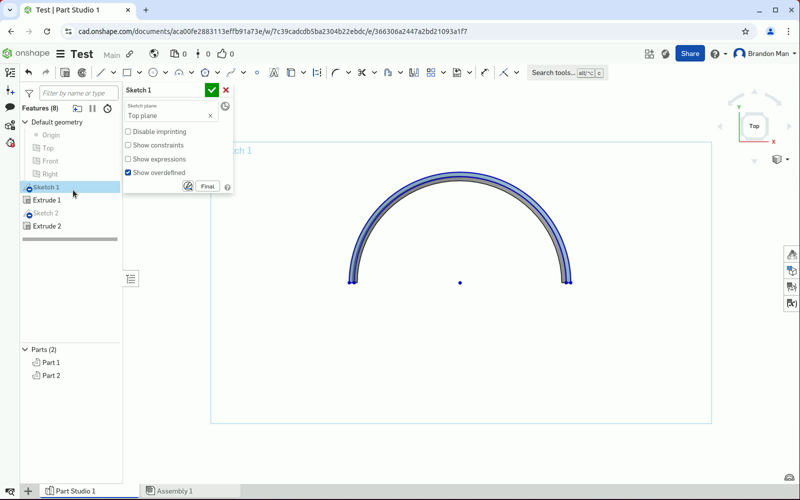
mouse_move(229, 92)
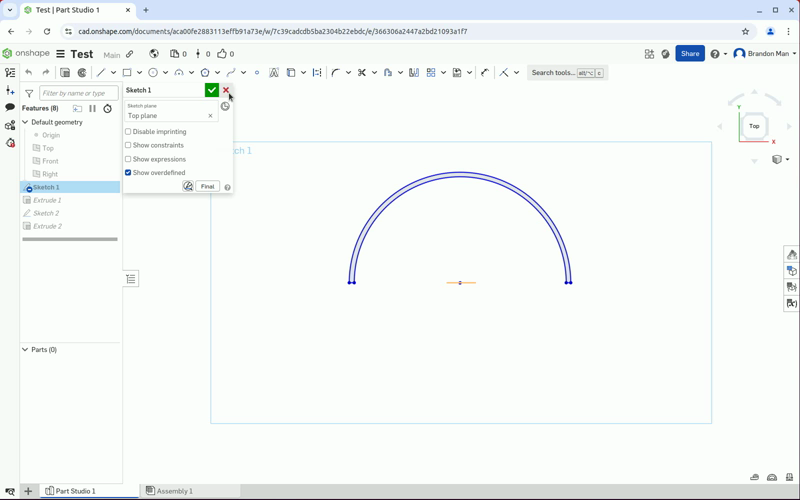
click(229, 92)
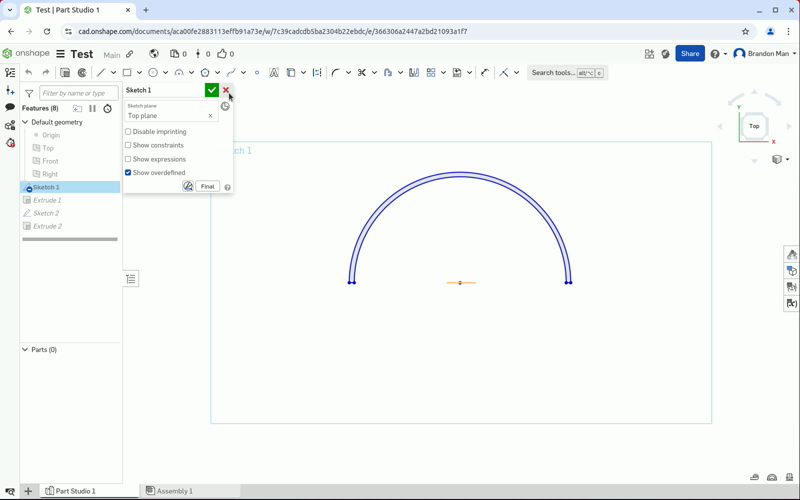
key(shift+s)
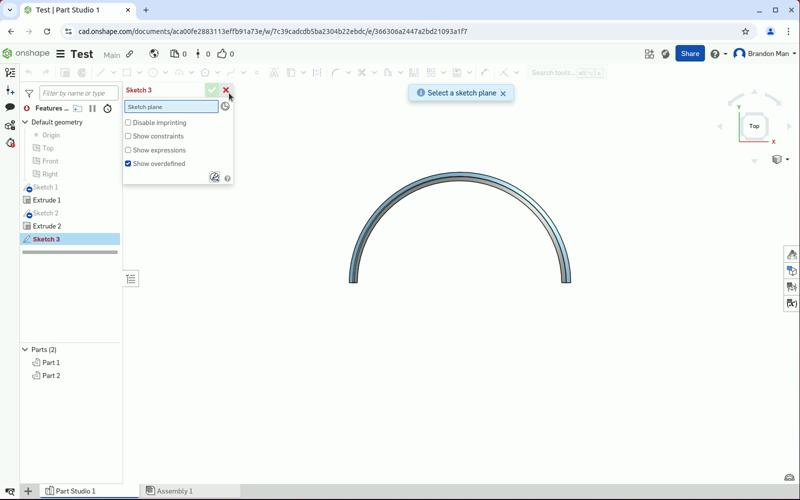
mouse_move(73, 150)
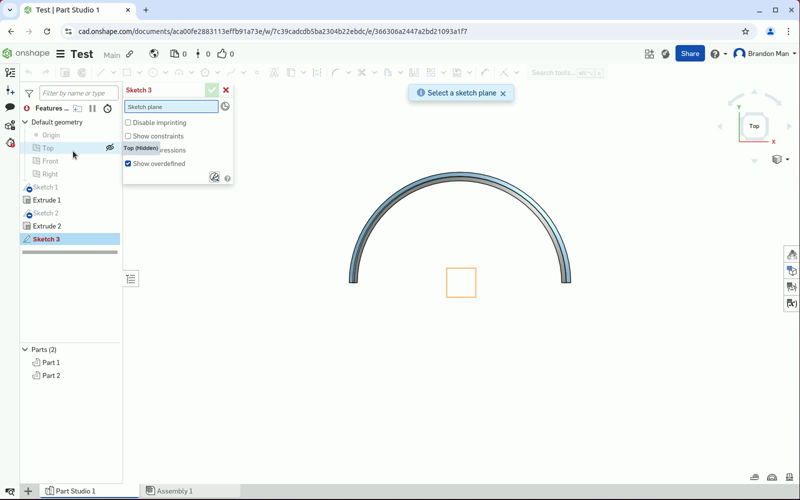
click(73, 150)
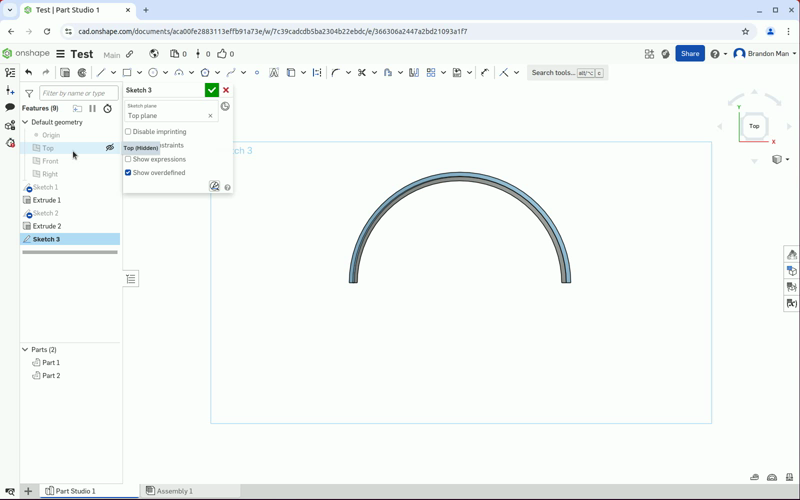
mouse_move(73, 352)
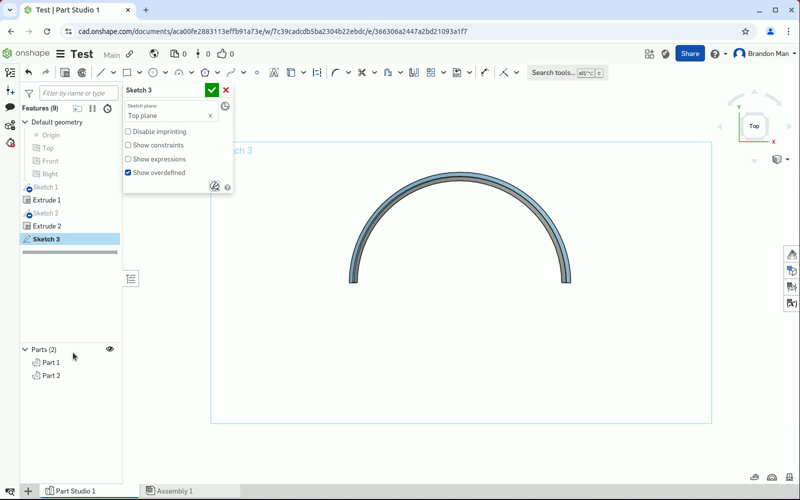
key(y)
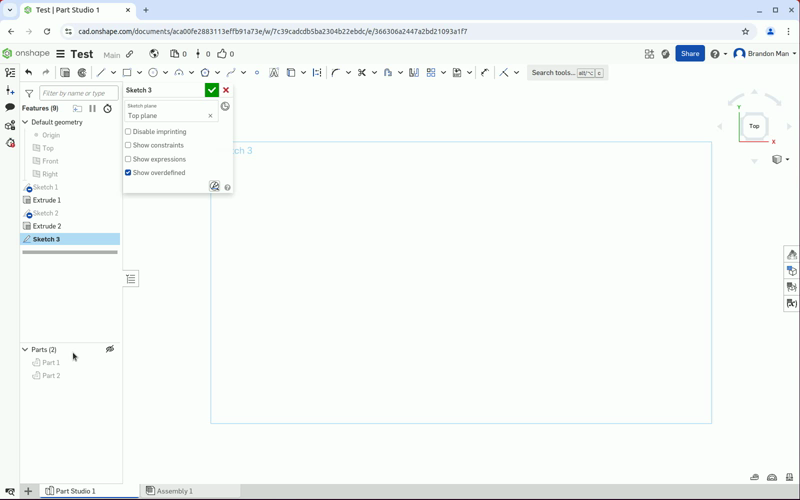
key(l)
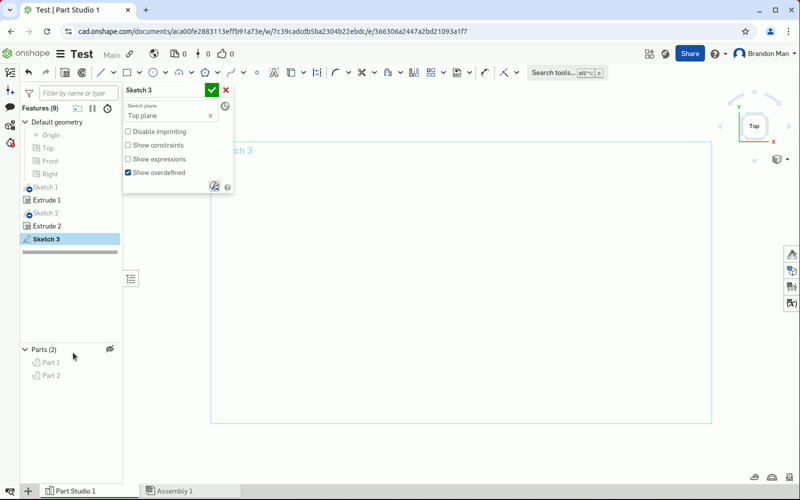
key_down(shift)
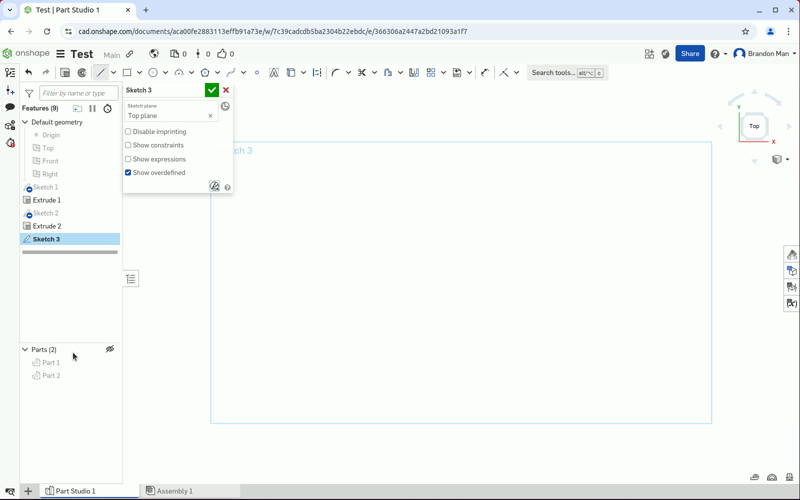
mouse_move(348, 282)
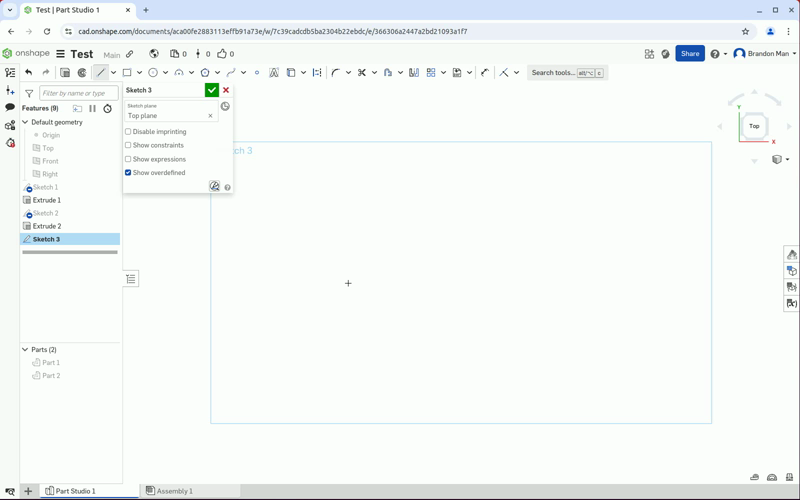
click(348, 282)
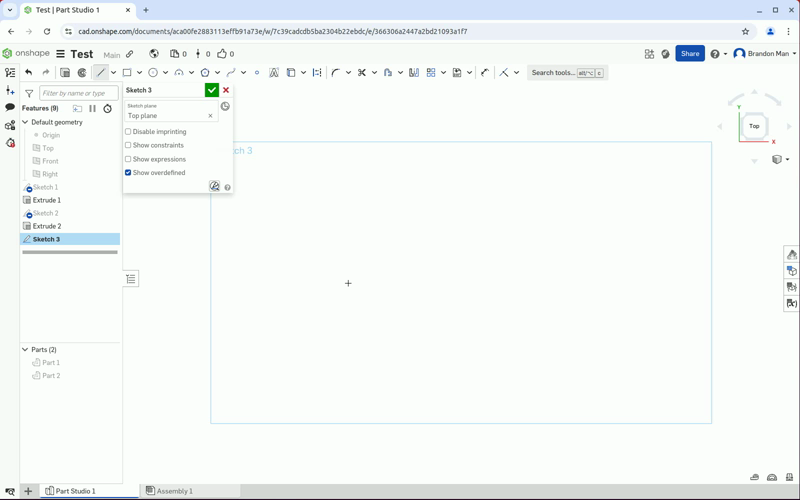
key_up(shift)
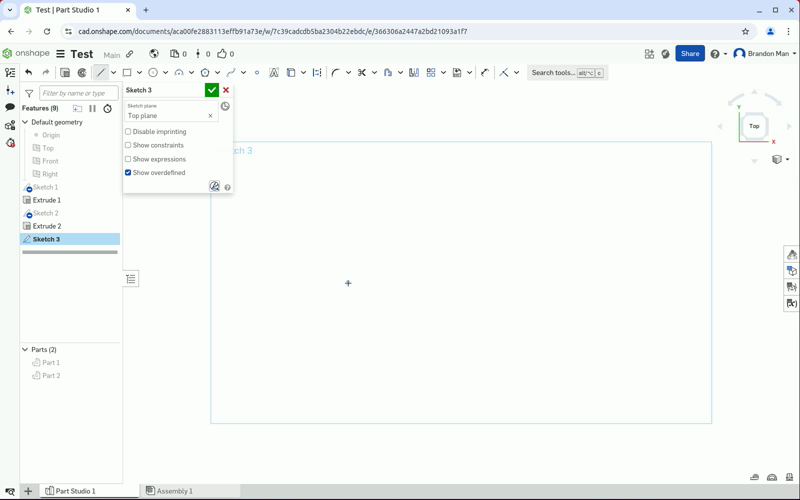
key_down(shift)
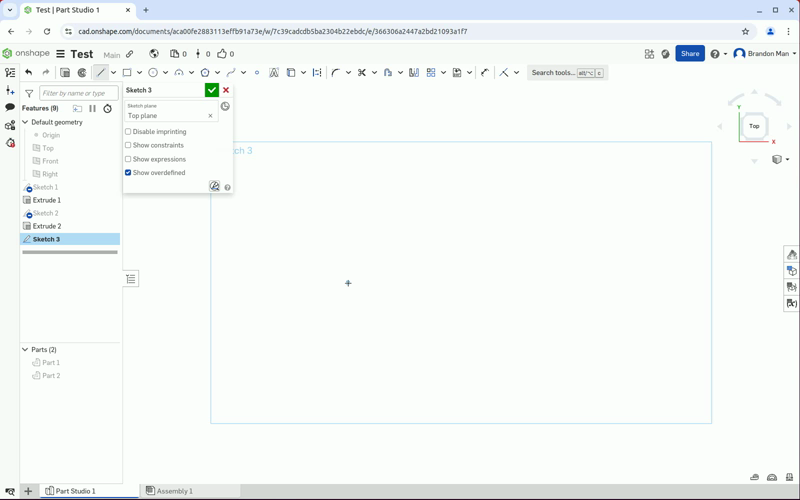
mouse_move(378, 282)
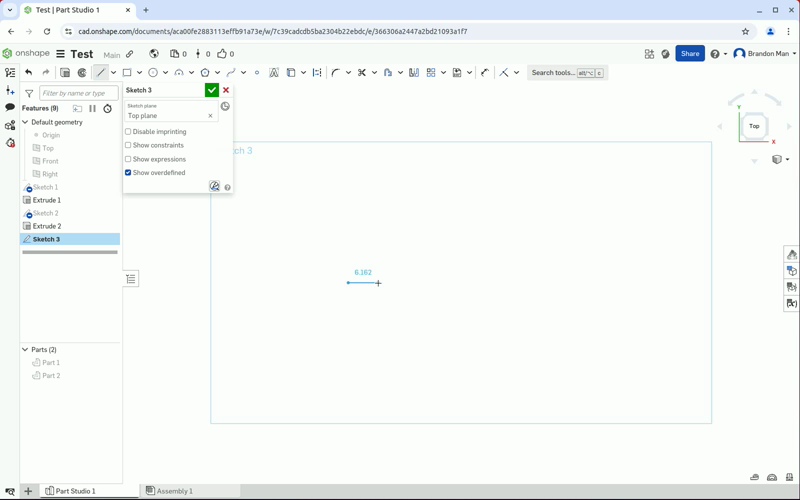
mouse_move(350, 282)
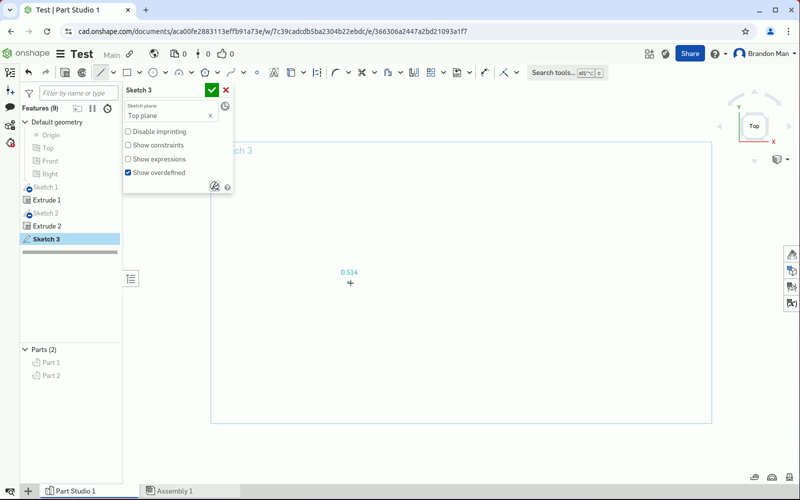
scroll(6)
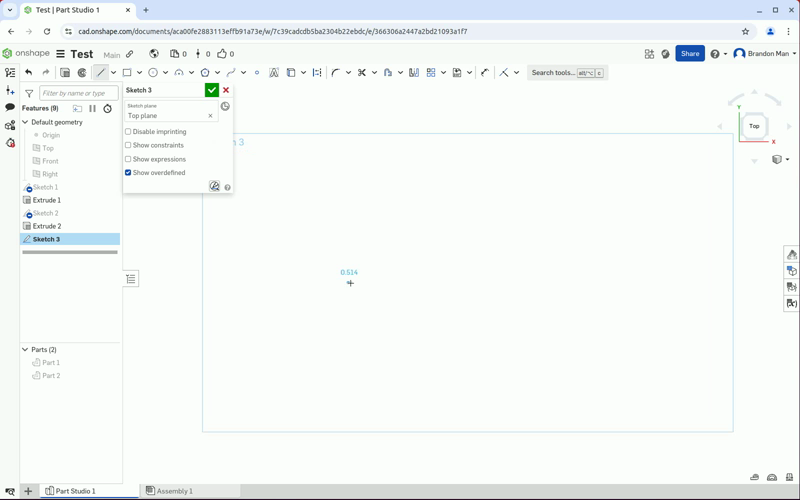
scroll(6)
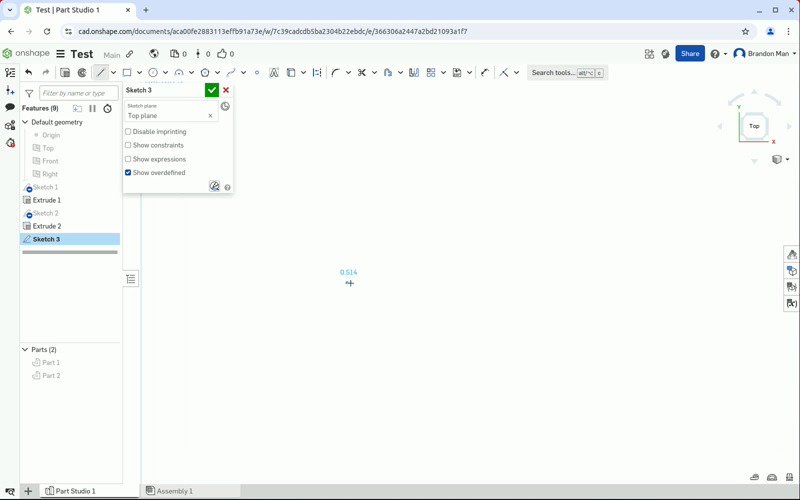
scroll(6)
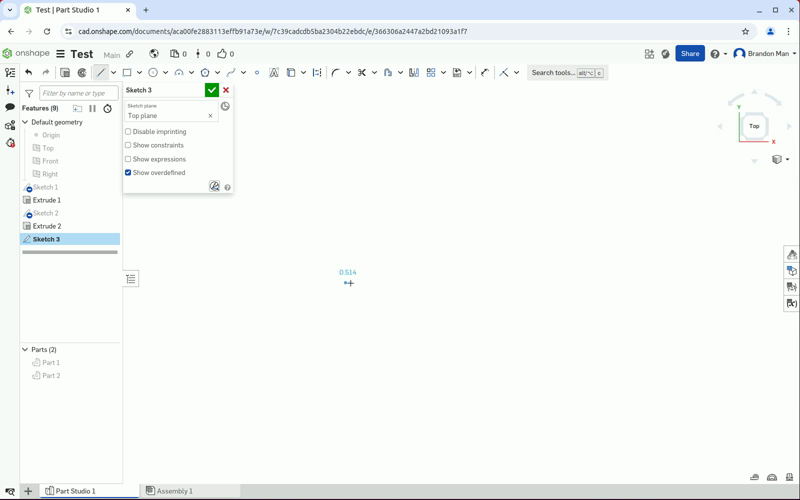
scroll(6)
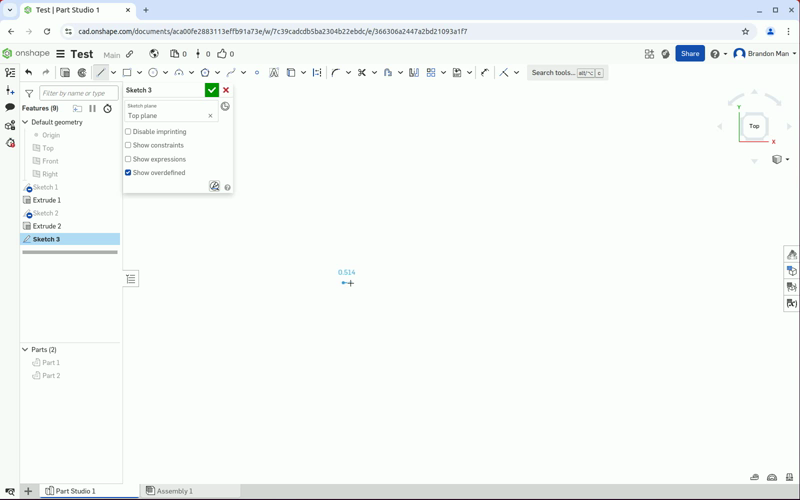
scroll(6)
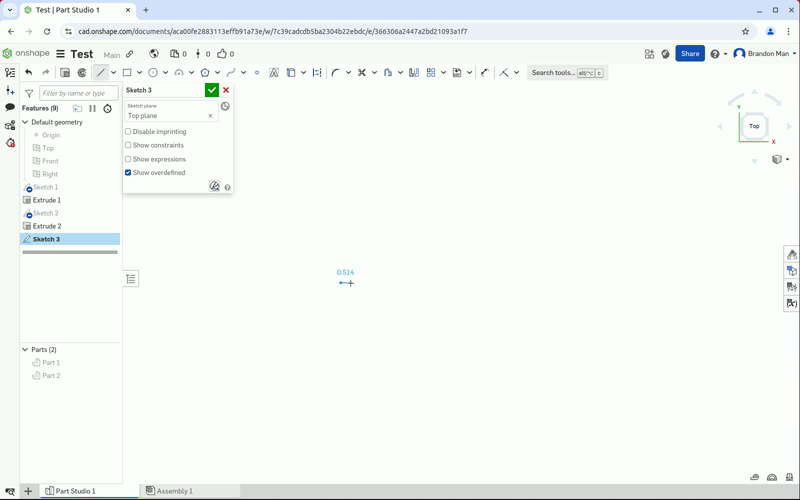
scroll(6)
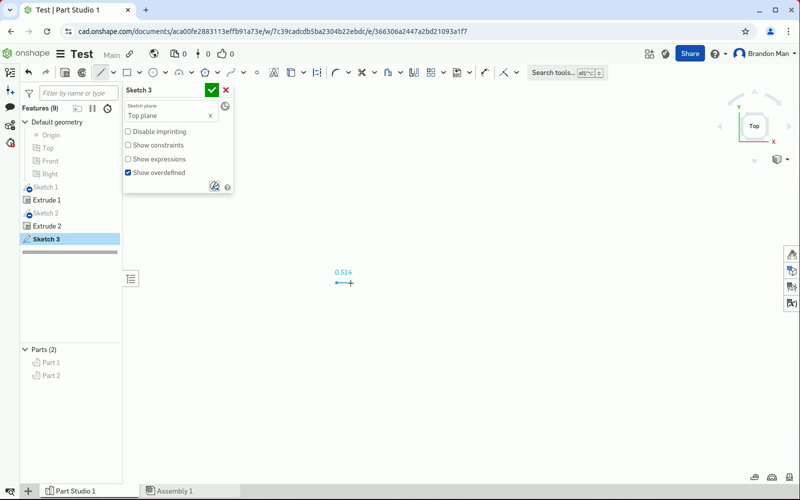
scroll(6)
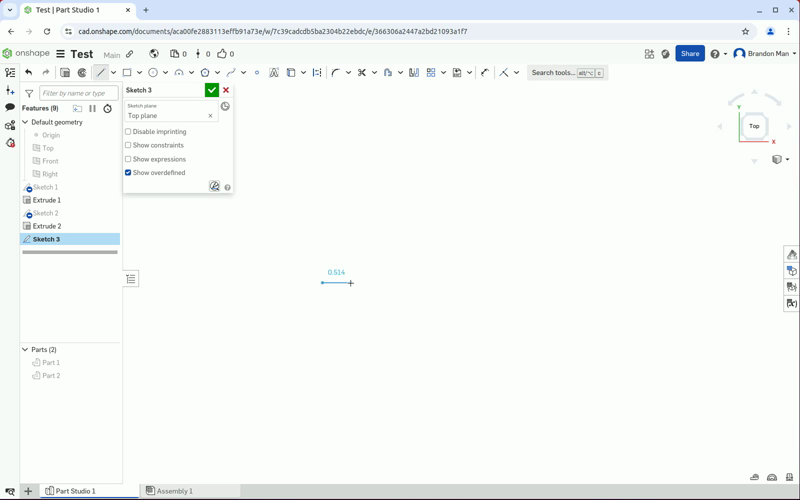
click(350, 282)
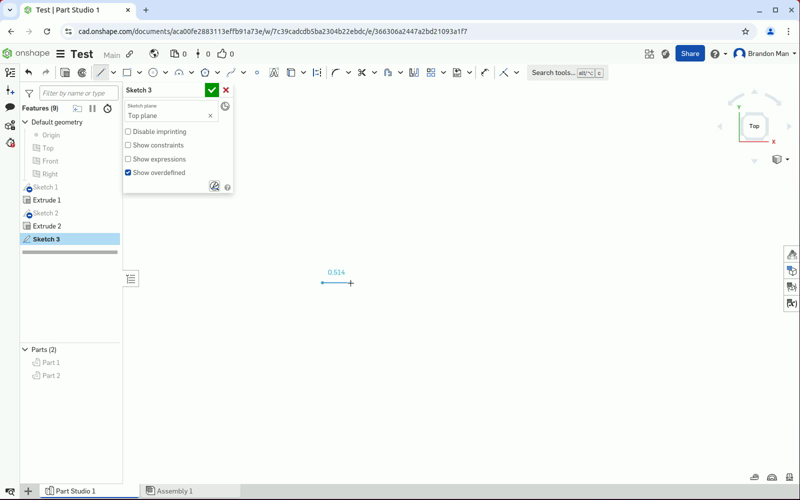
scroll(-6)
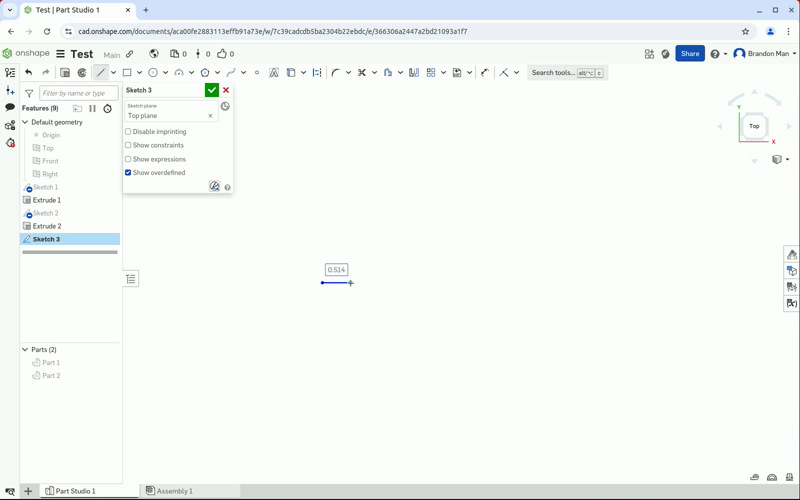
scroll(-6)
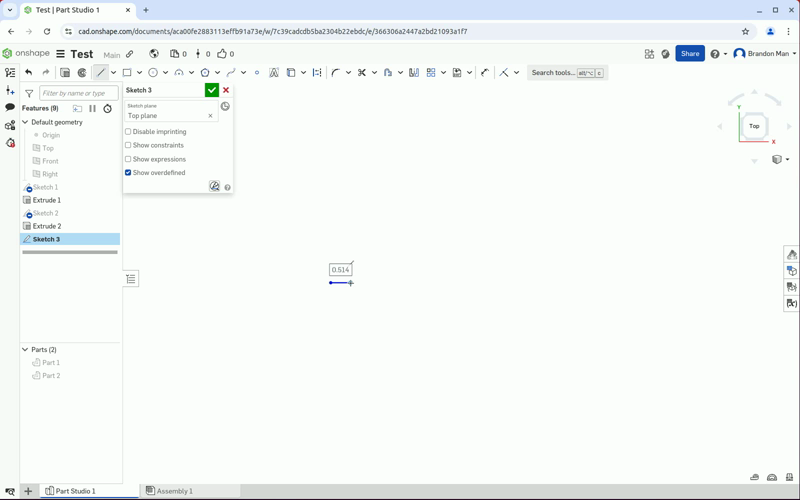
scroll(-6)
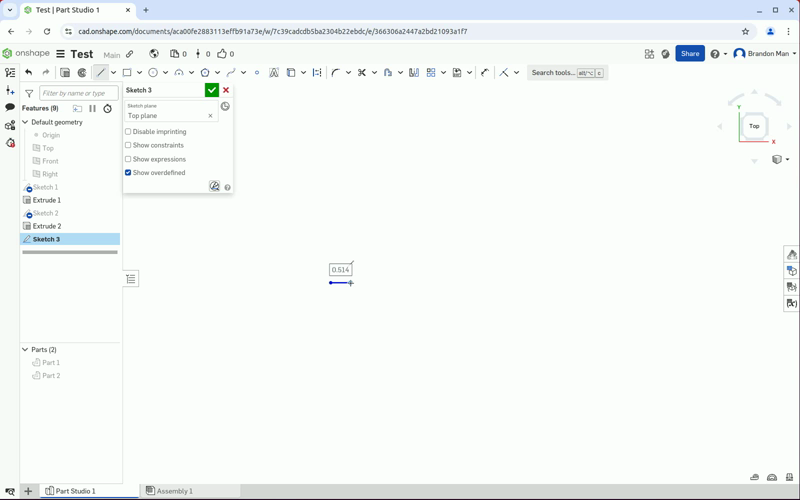
scroll(-6)
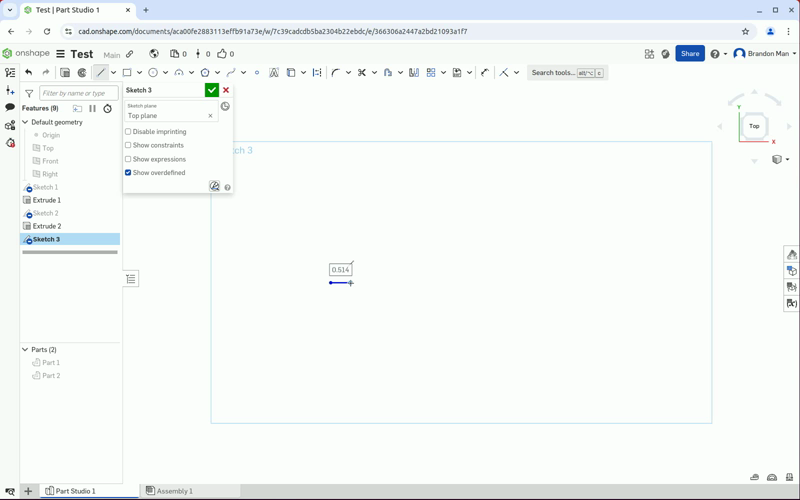
scroll(-6)
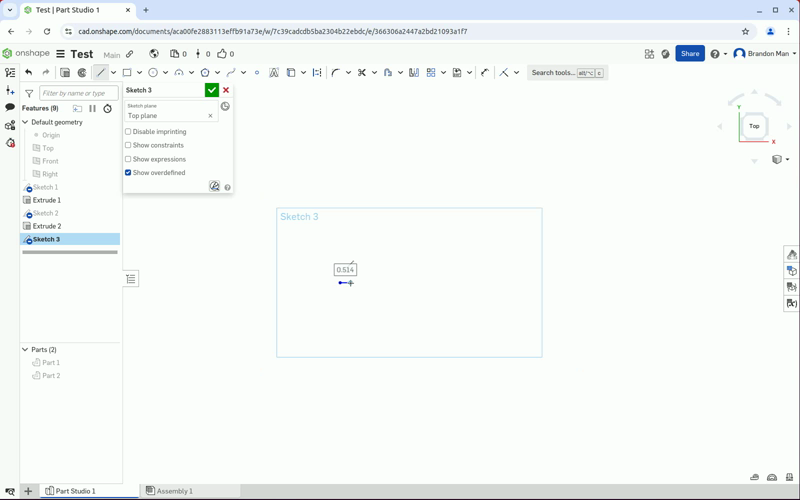
scroll(-6)
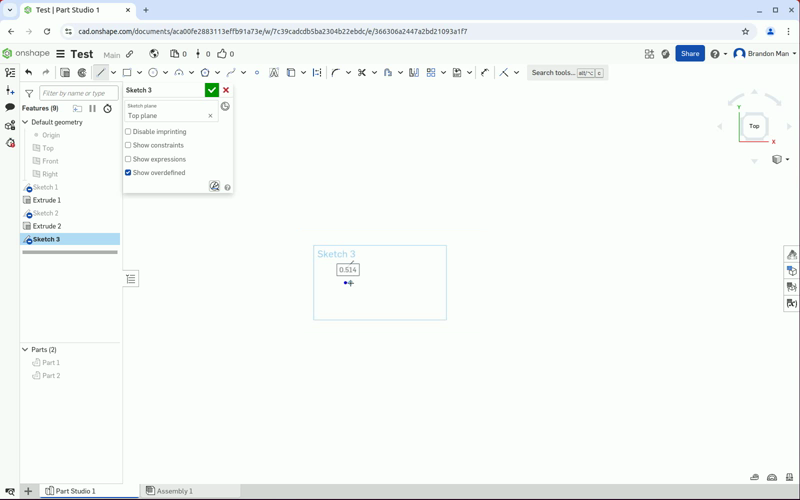
scroll(-6)
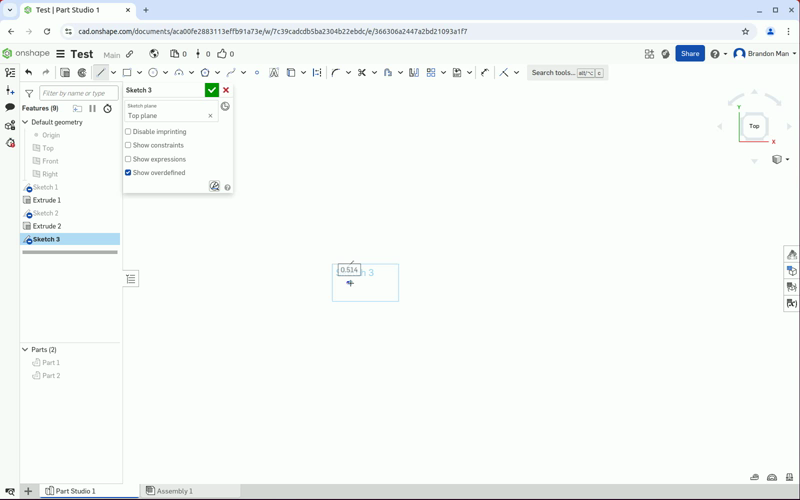
key_up(shift)
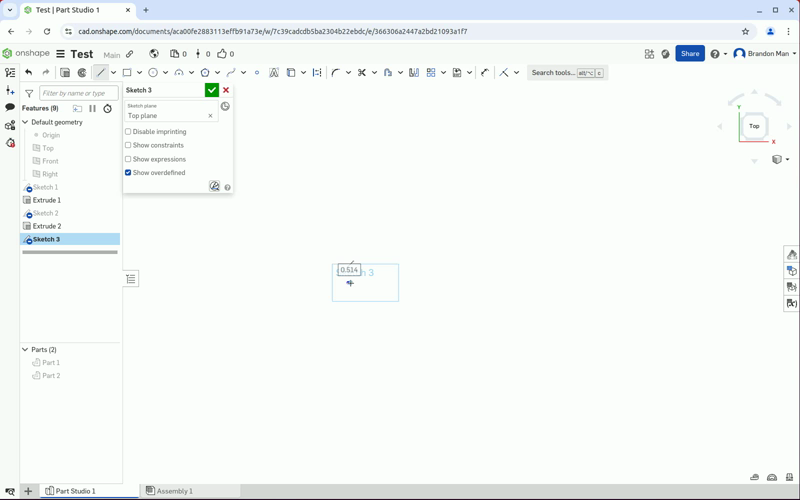
key(esc)
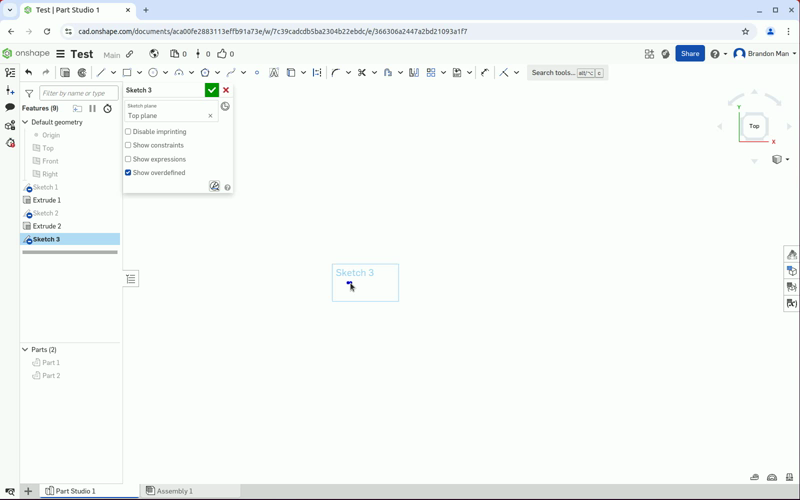
key(a)
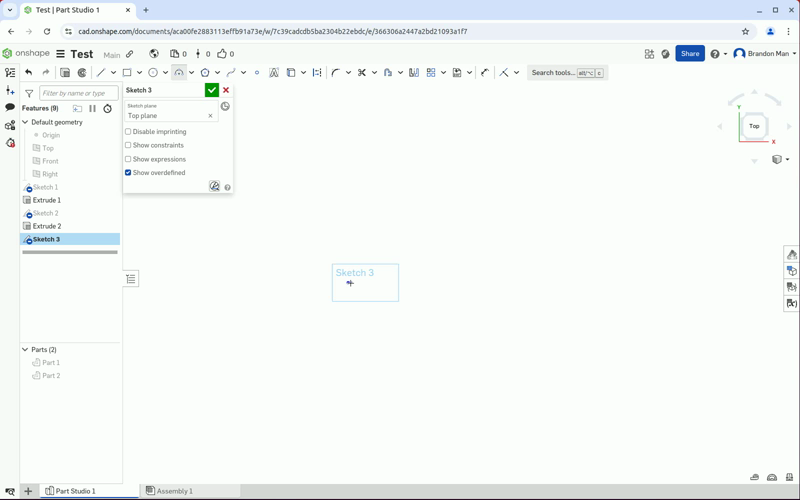
mouse_move(350, 282)
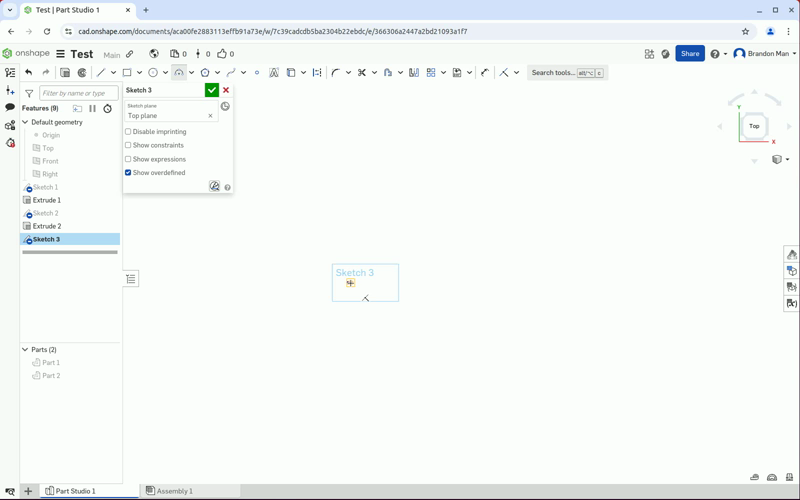
scroll(6)
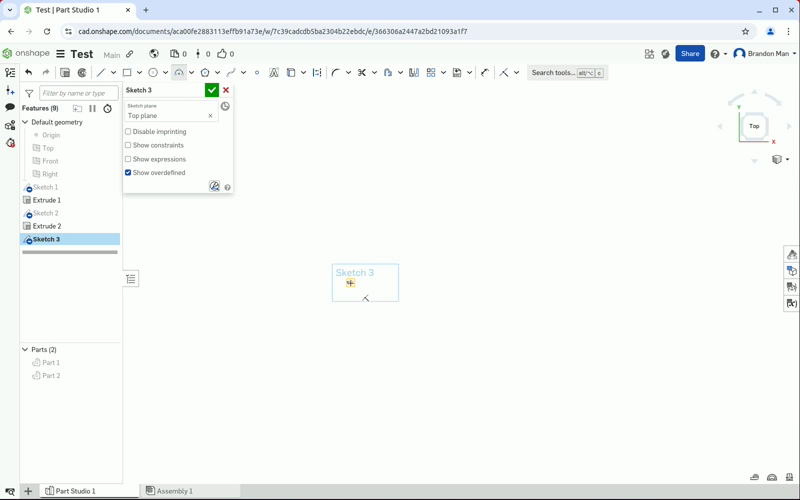
scroll(6)
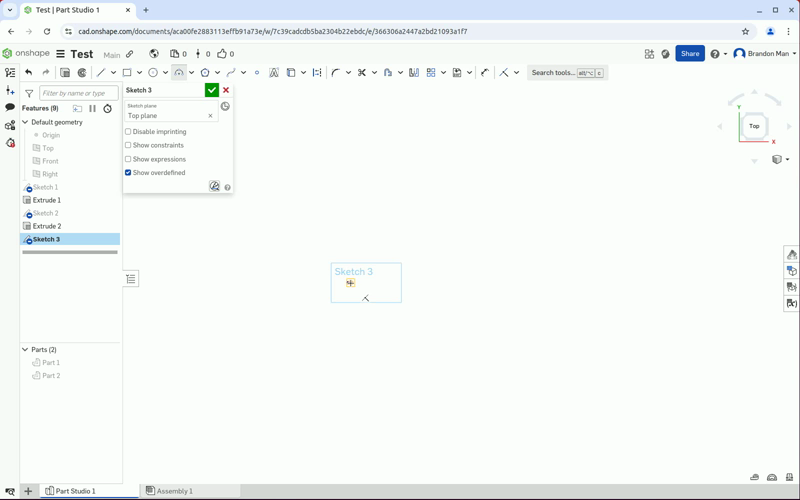
scroll(6)
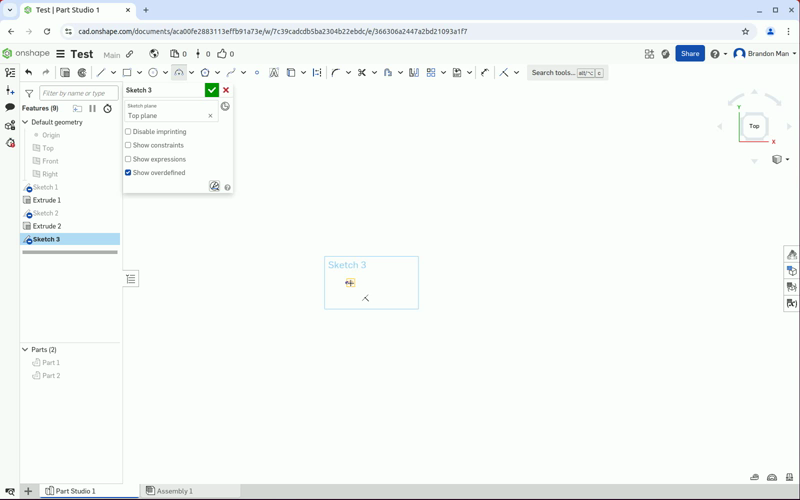
scroll(6)
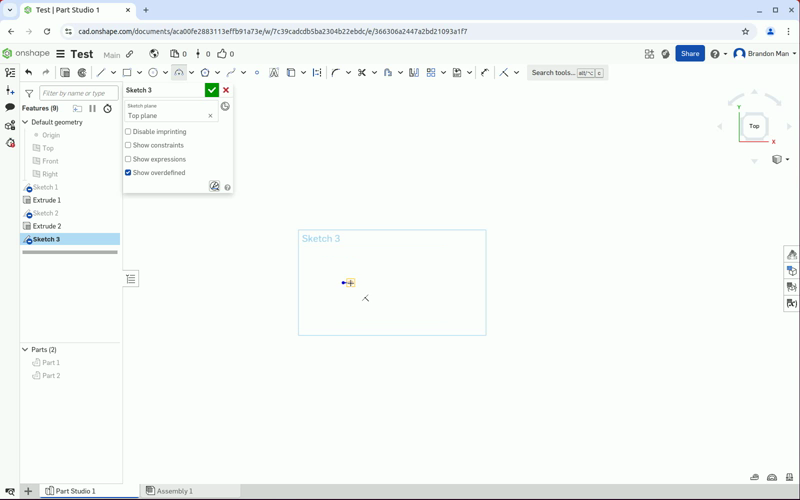
scroll(6)
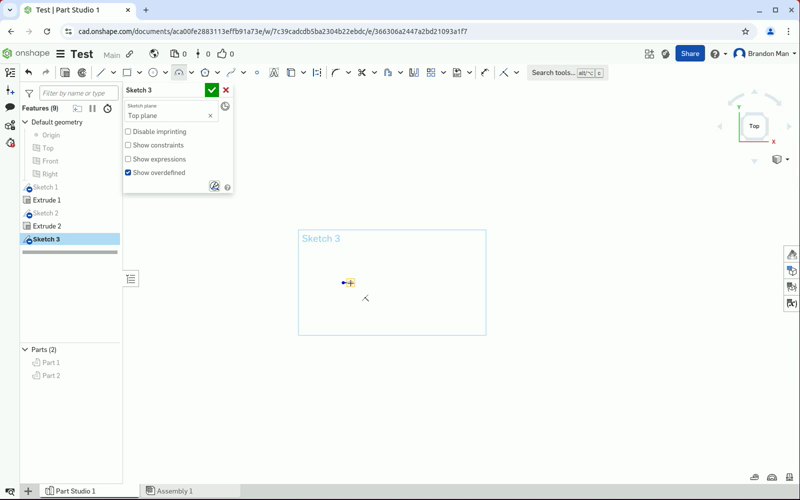
scroll(6)
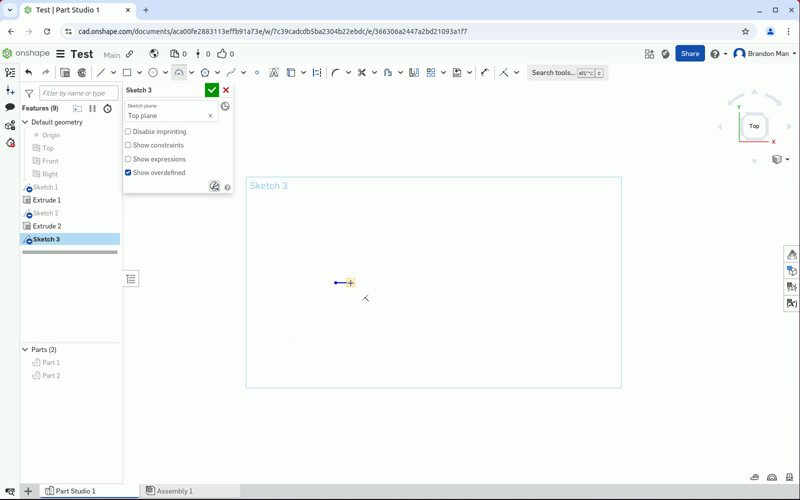
scroll(6)
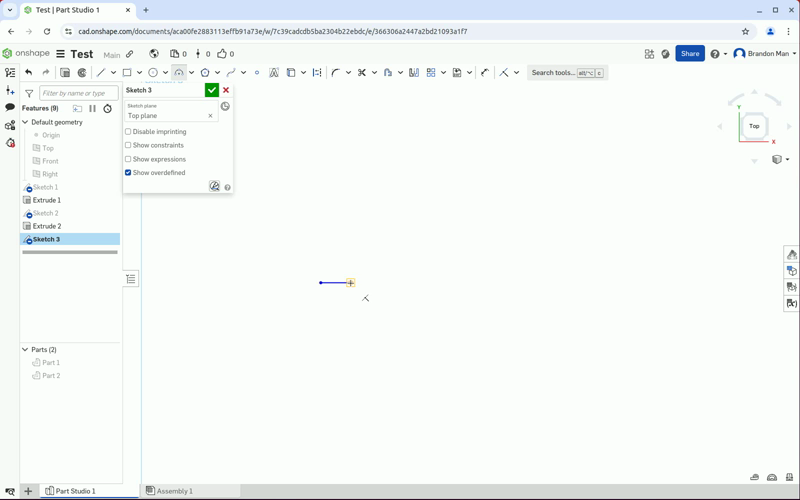
click(350, 282)
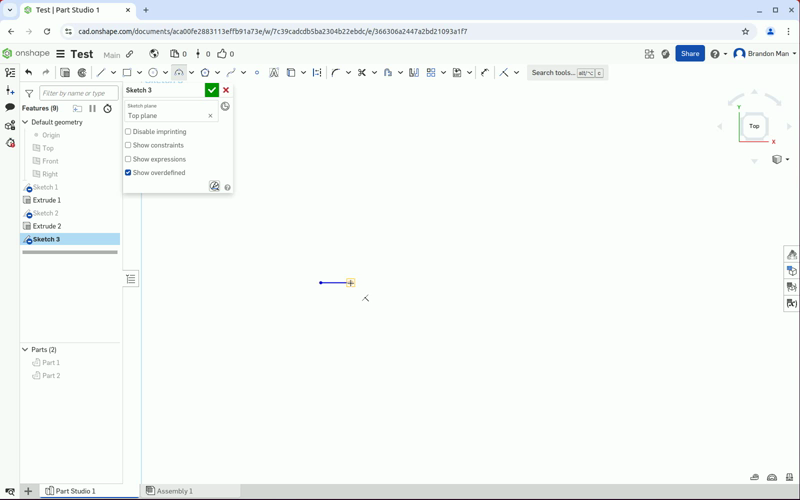
scroll(-6)
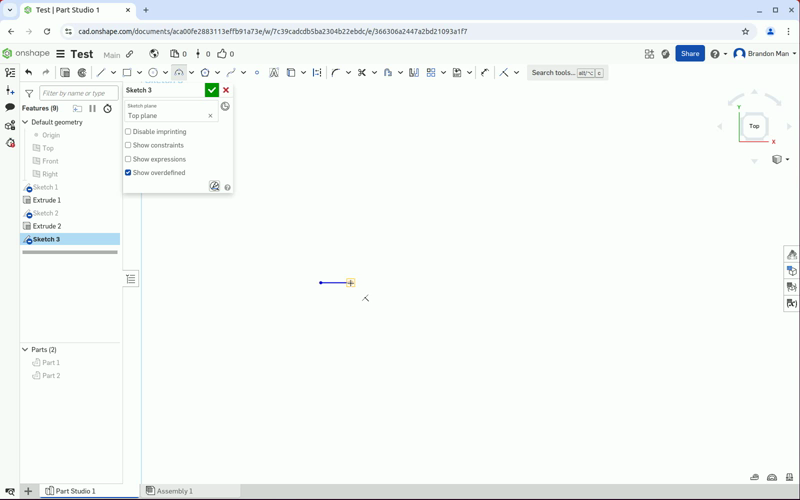
scroll(-6)
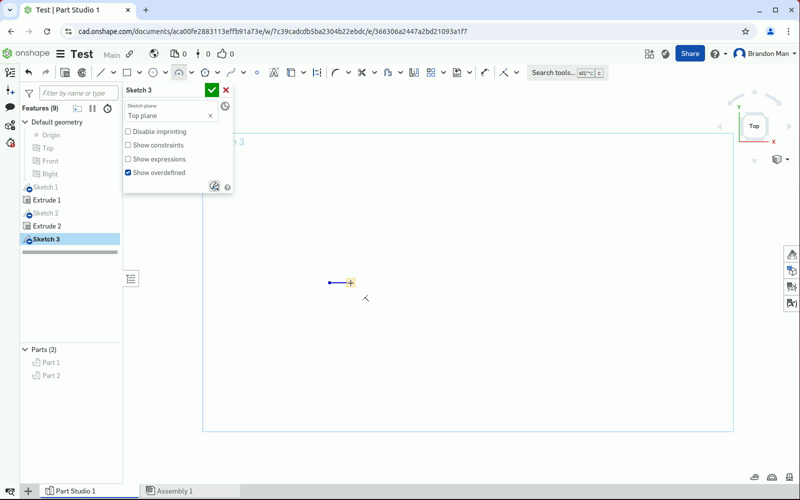
scroll(-6)
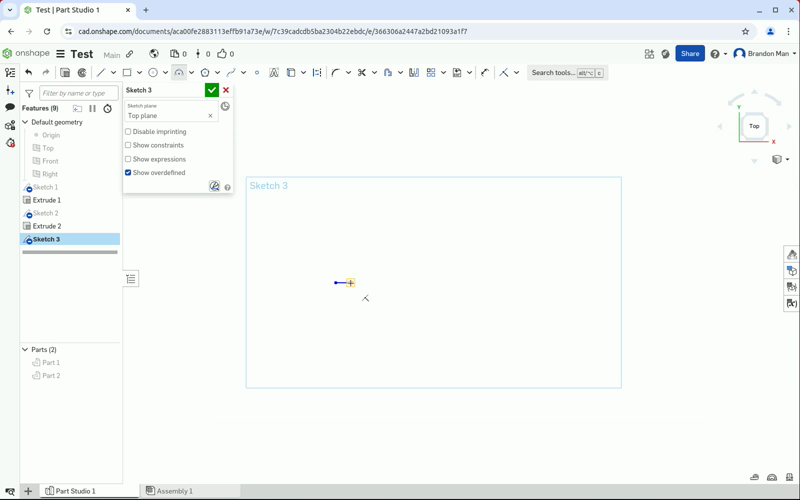
scroll(-6)
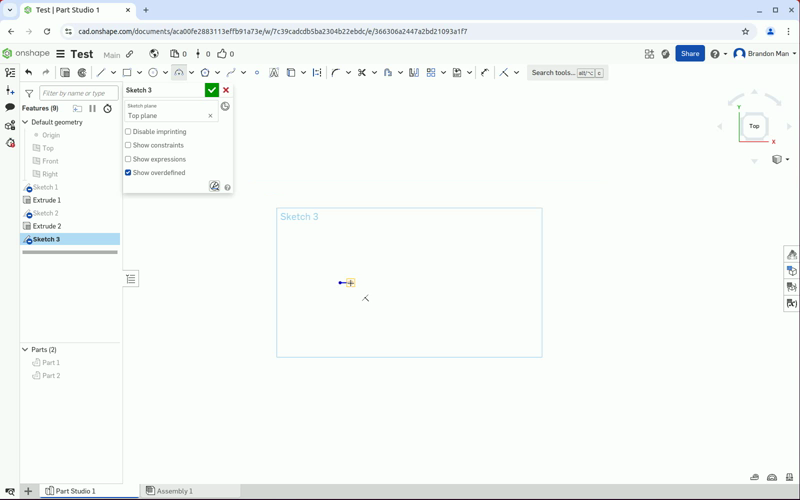
scroll(-6)
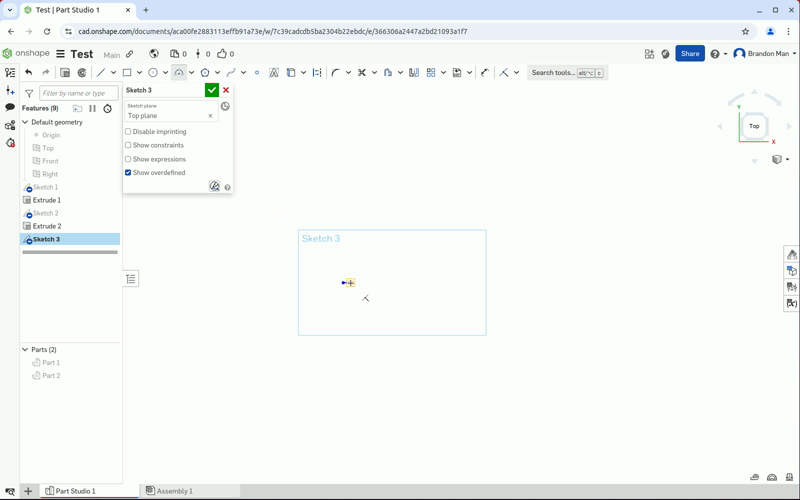
scroll(-6)
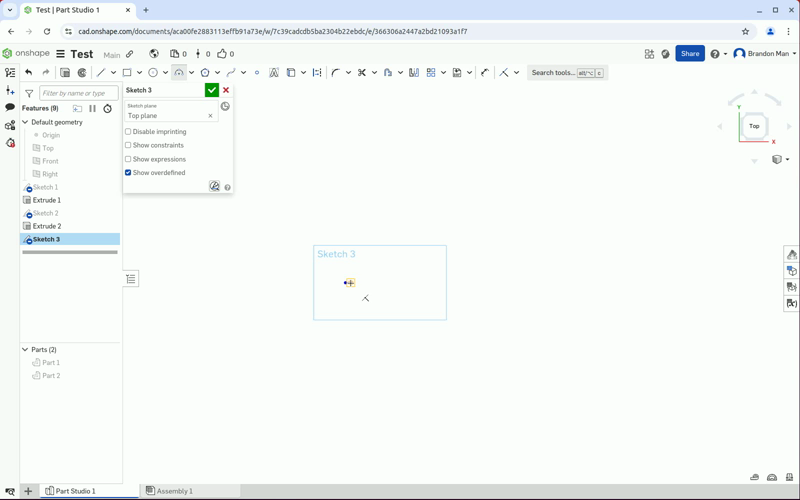
scroll(-6)
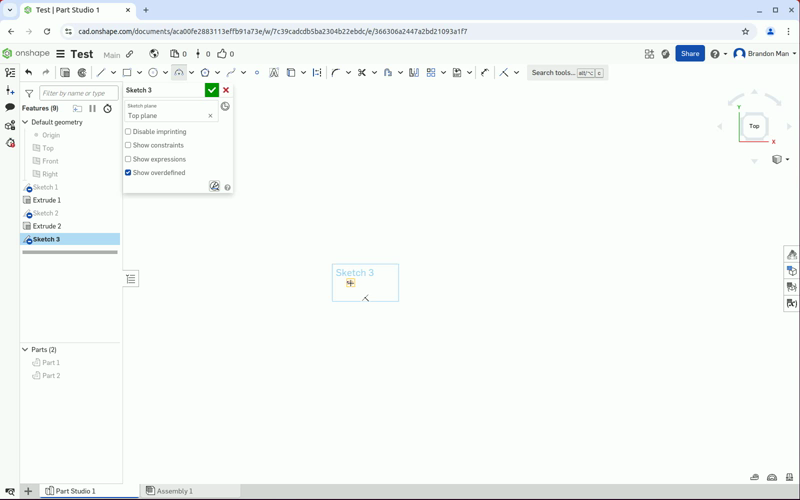
key_down(shift)
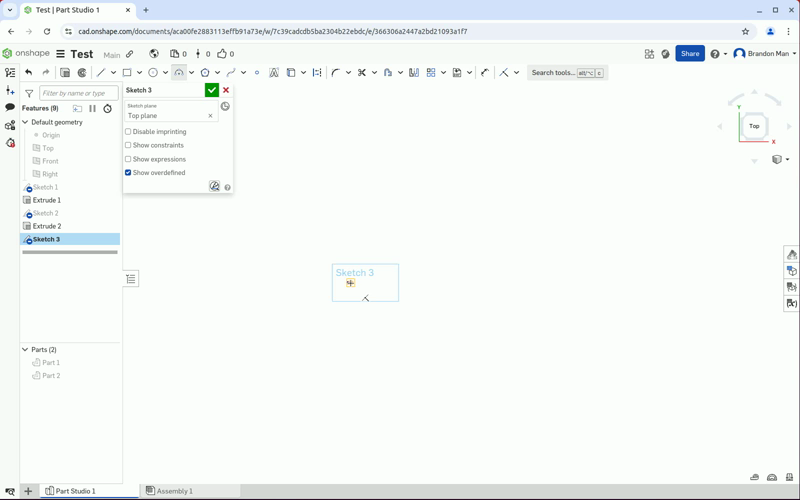
mouse_move(569, 282)
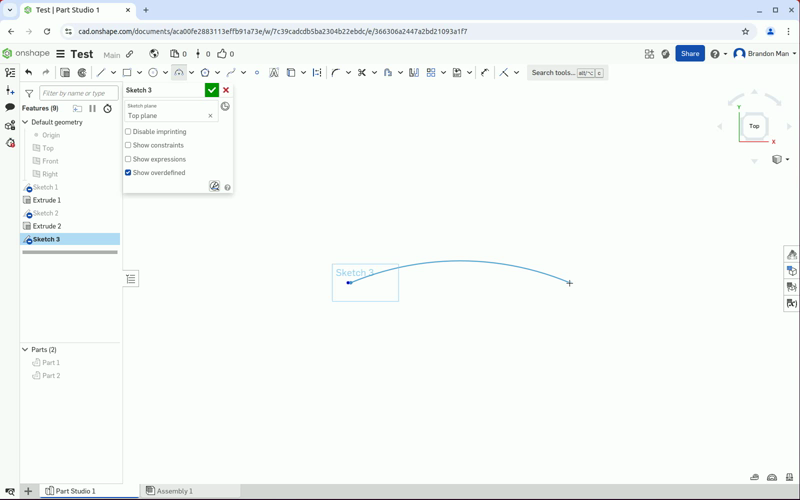
click(569, 282)
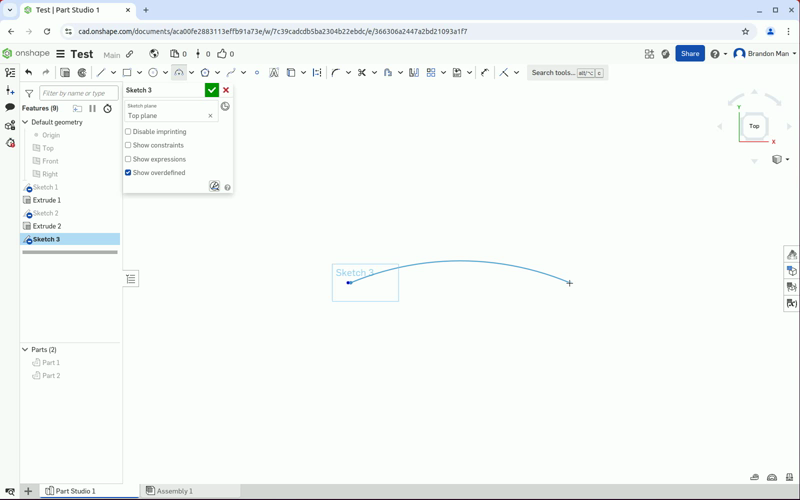
mouse_move(460, 173)
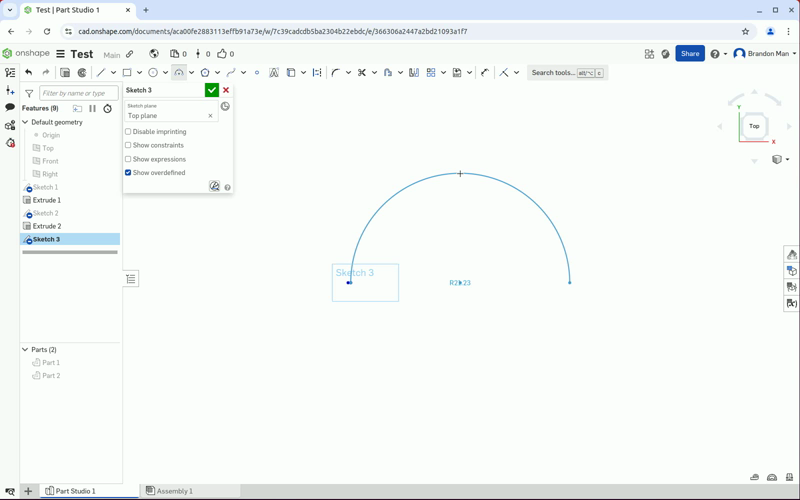
click(460, 173)
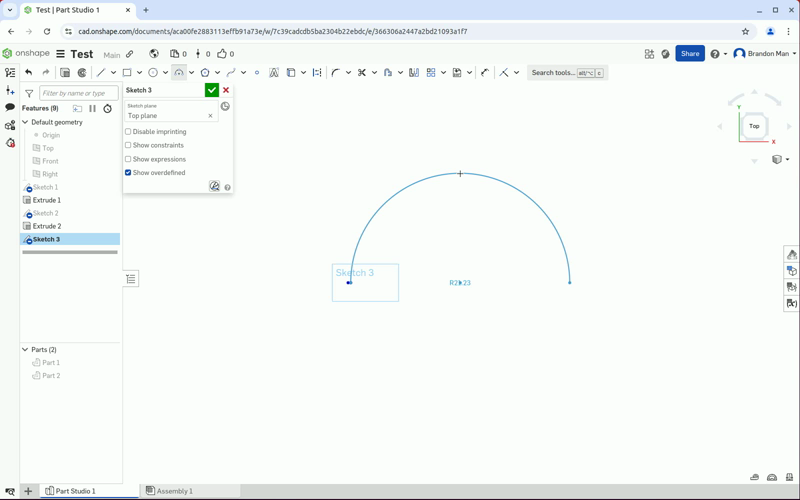
key_up(shift)
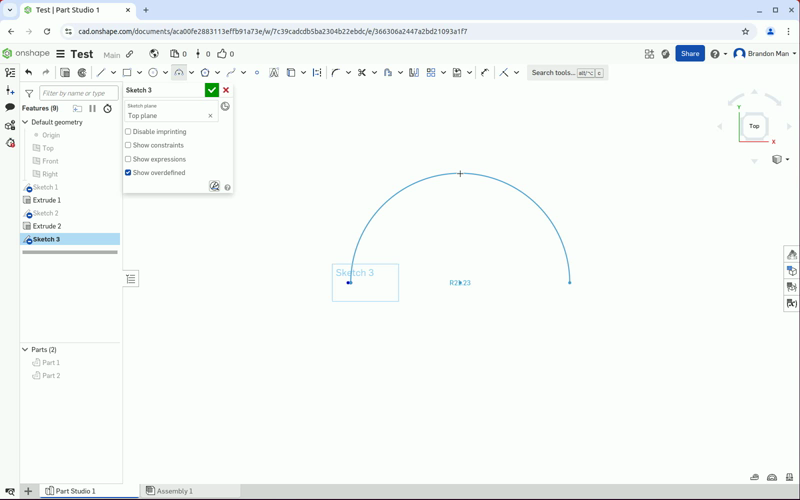
key(esc)
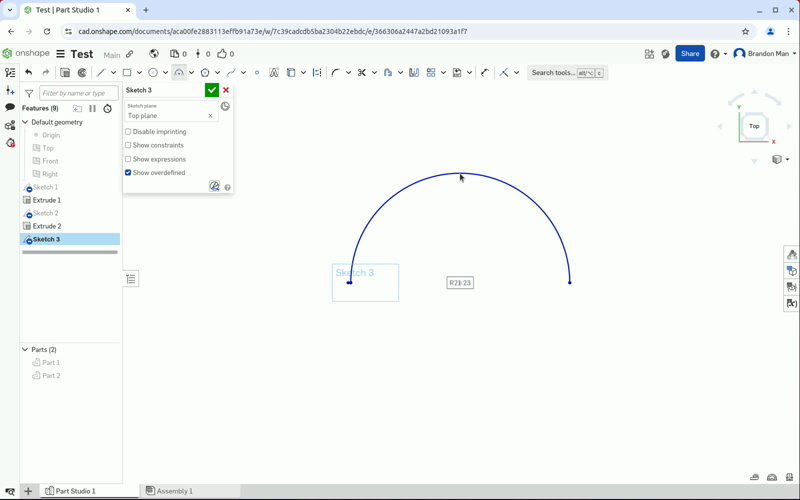
key(l)
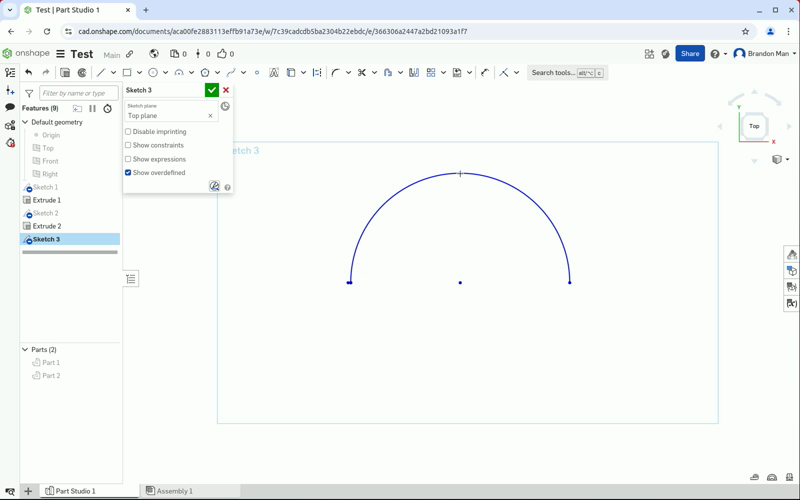
mouse_move(569, 282)
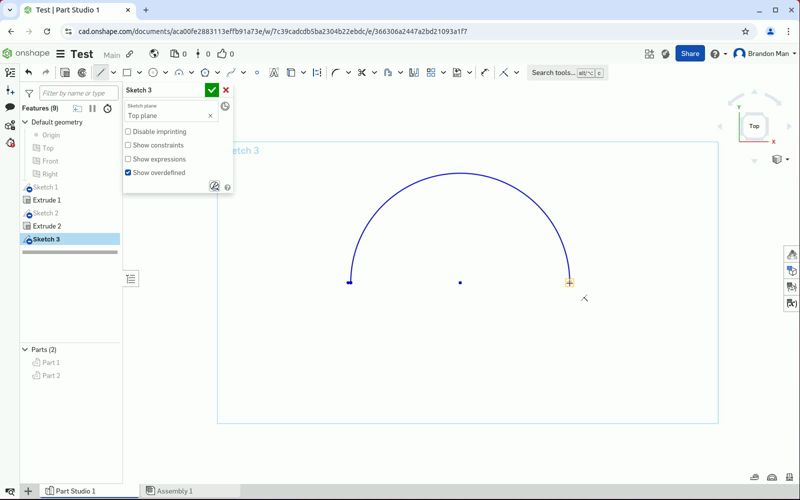
click(569, 282)
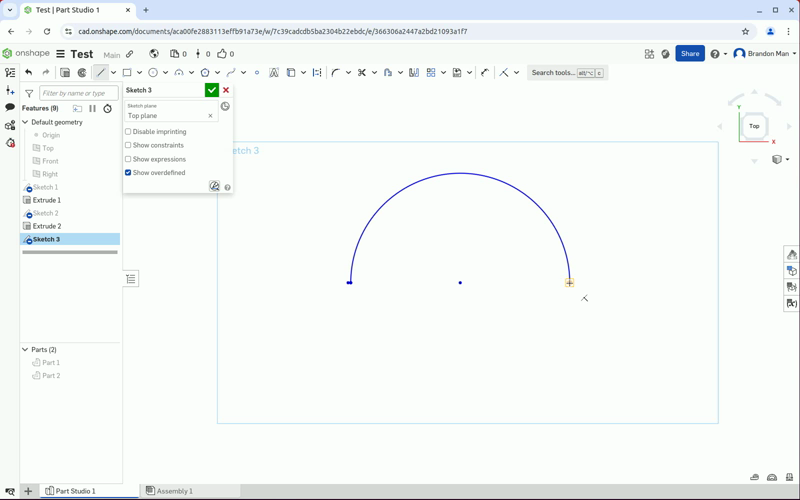
key_down(shift)
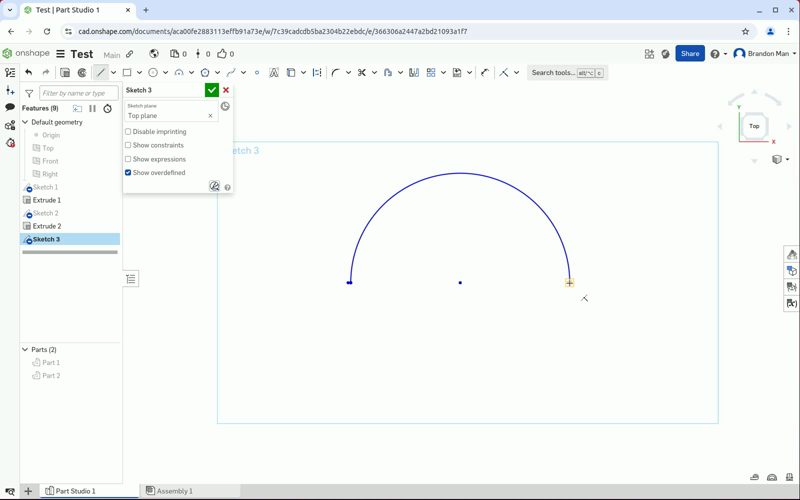
mouse_move(589, 282)
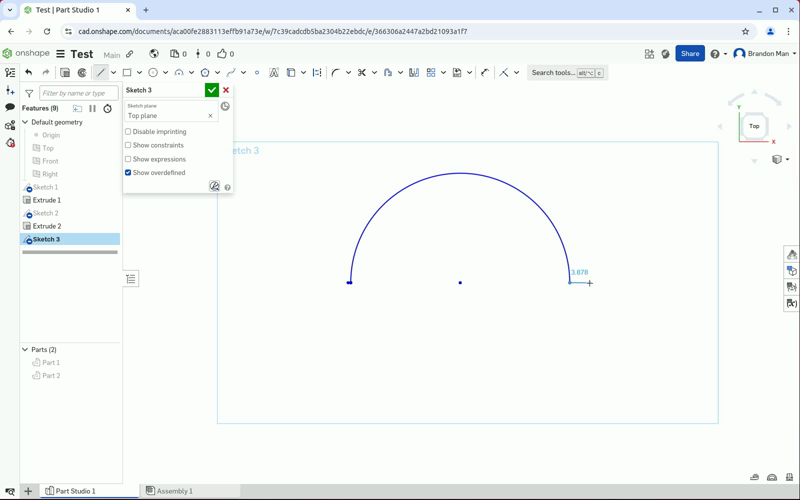
mouse_move(572, 282)
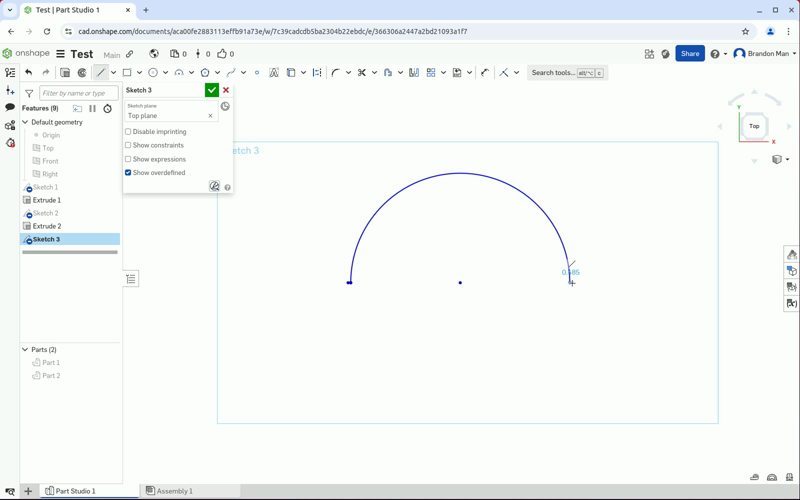
scroll(6)
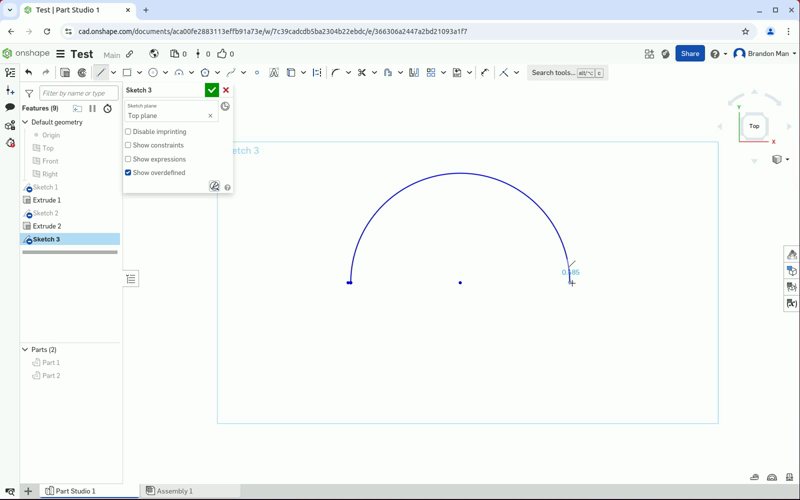
scroll(6)
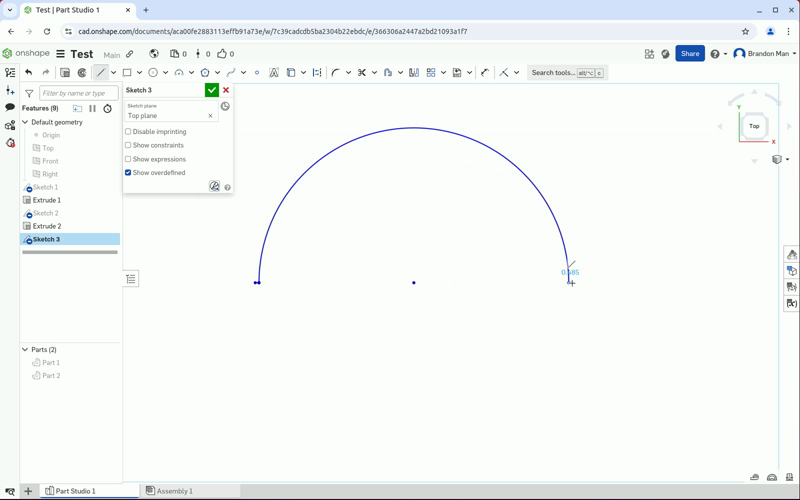
scroll(6)
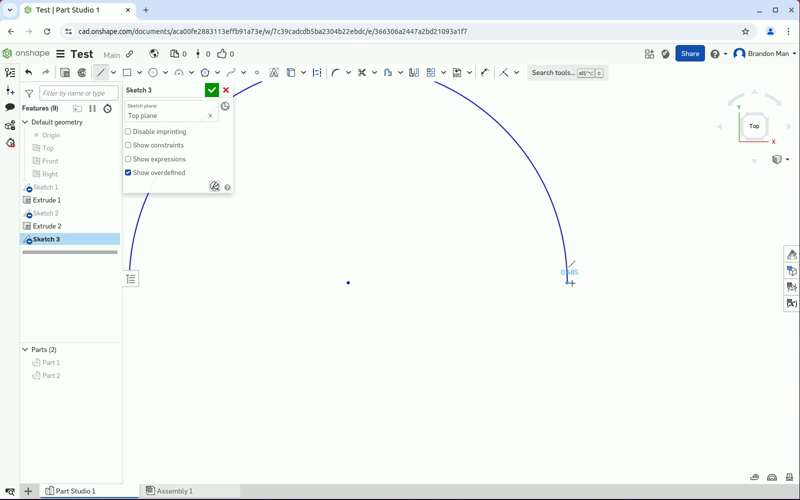
scroll(6)
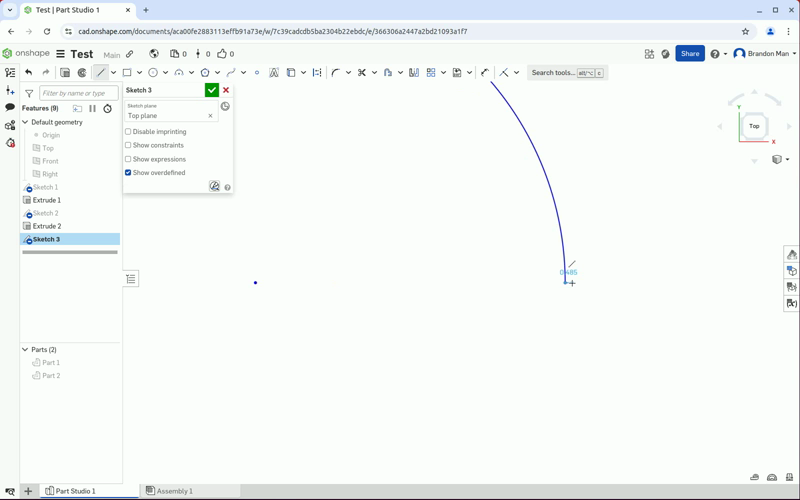
scroll(6)
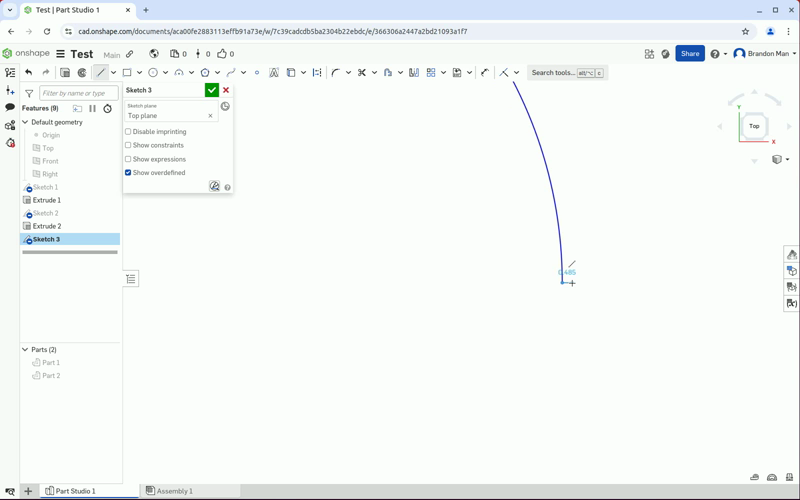
scroll(6)
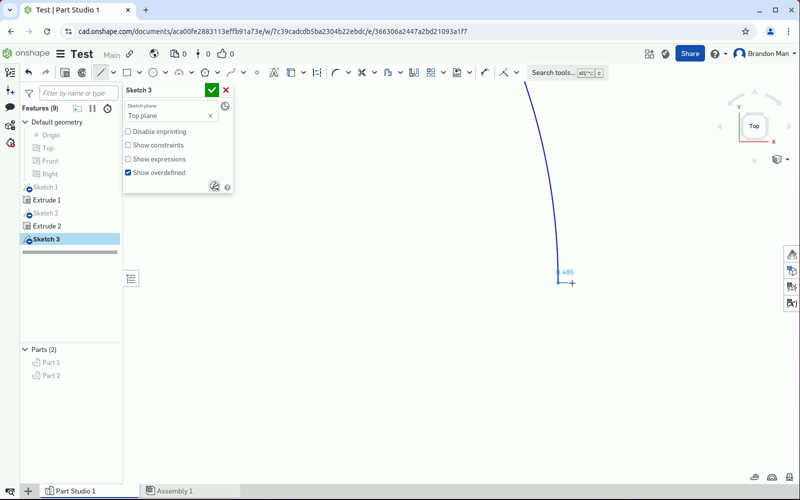
scroll(6)
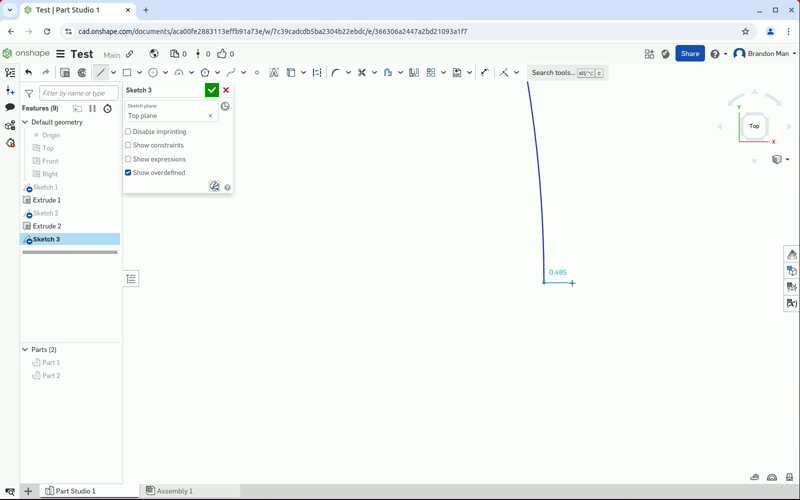
click(572, 282)
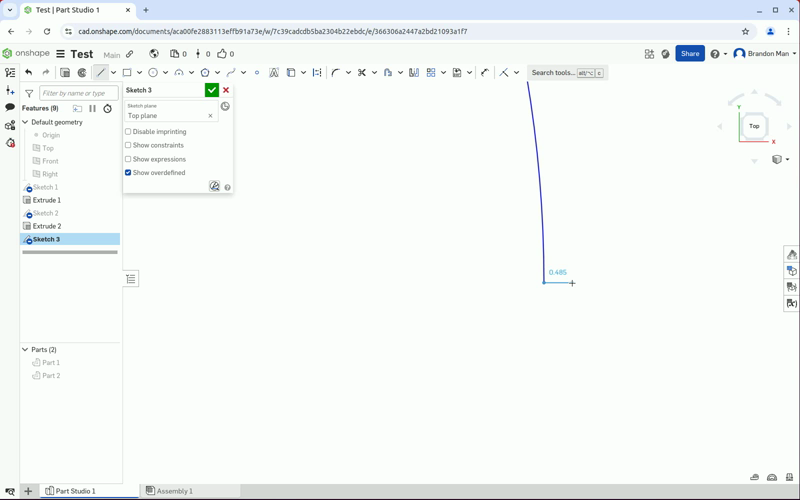
scroll(-6)
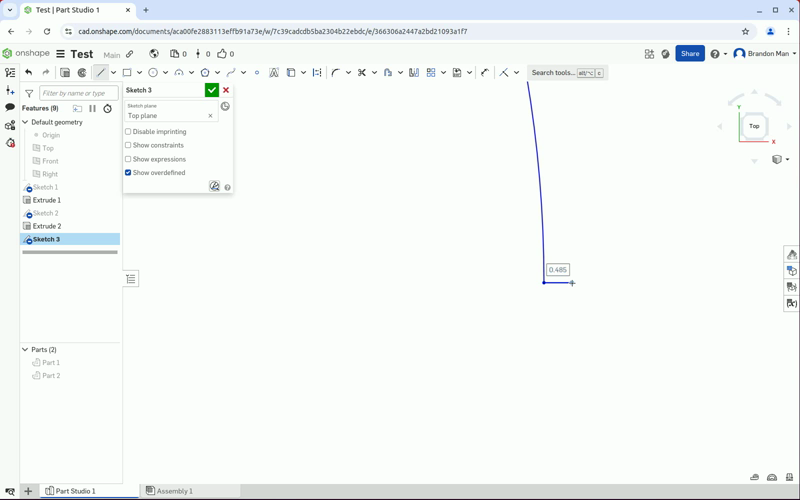
scroll(-6)
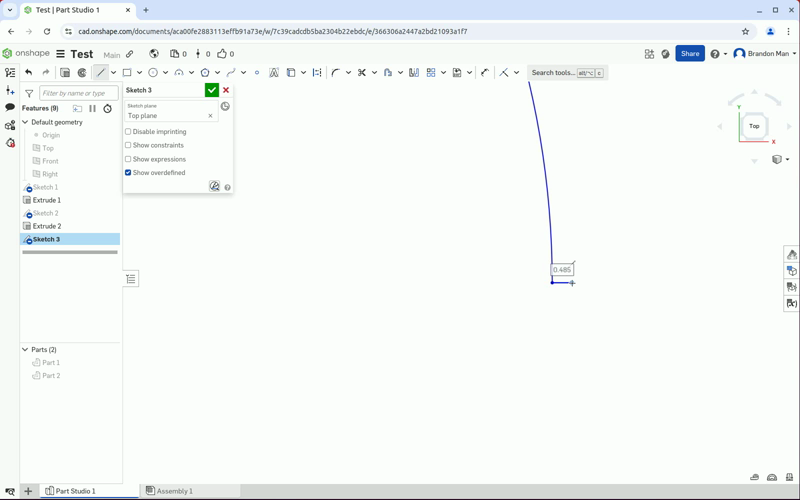
scroll(-6)
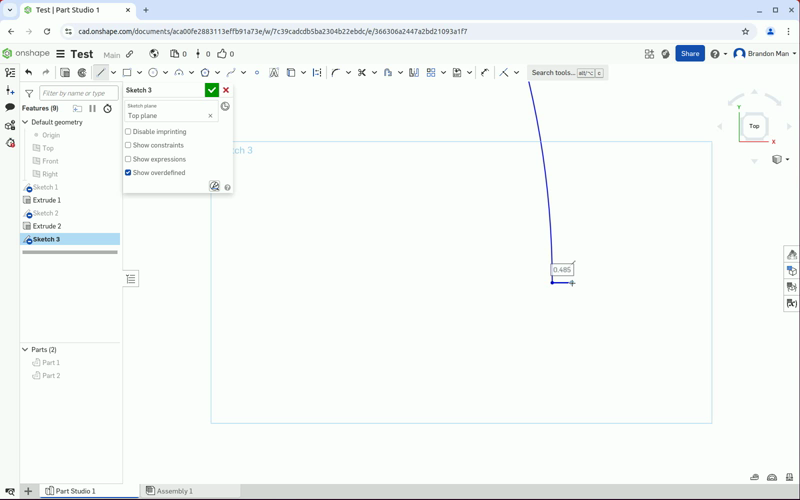
scroll(-6)
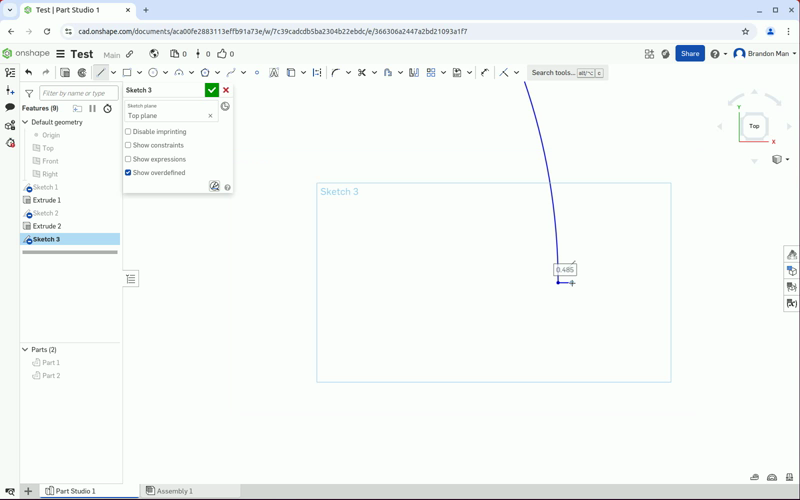
scroll(-6)
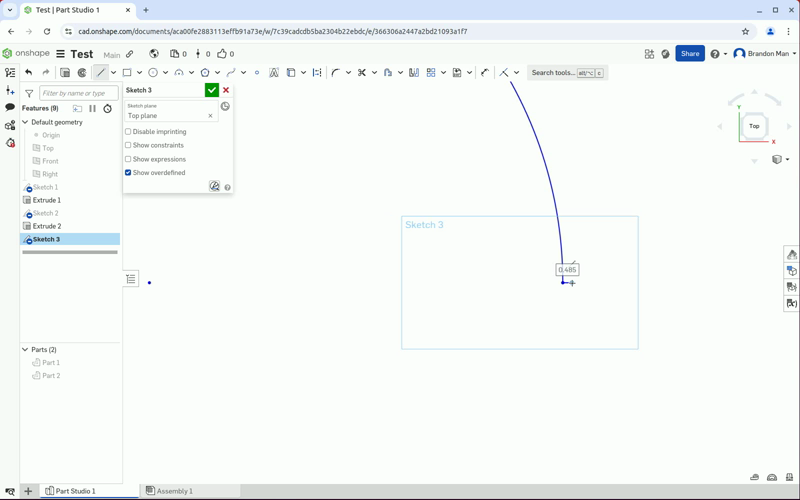
scroll(-6)
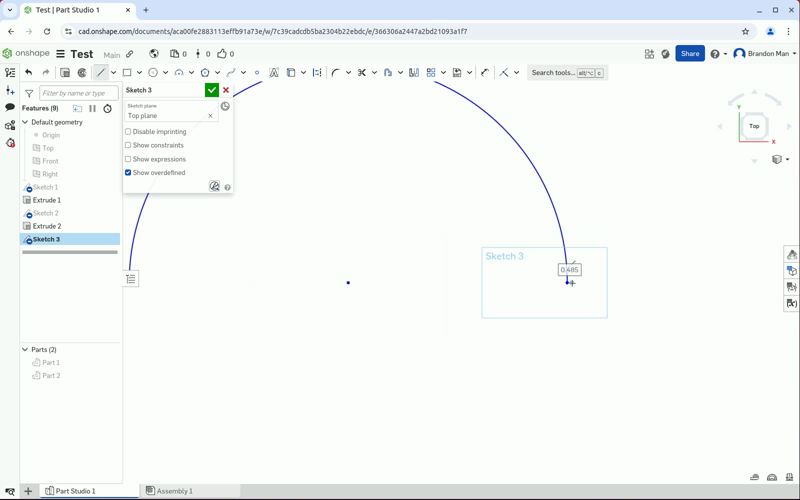
scroll(-6)
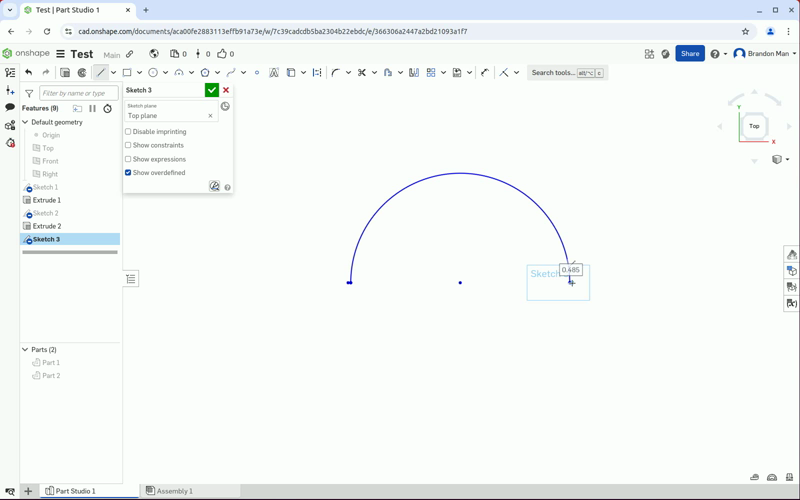
key_up(shift)
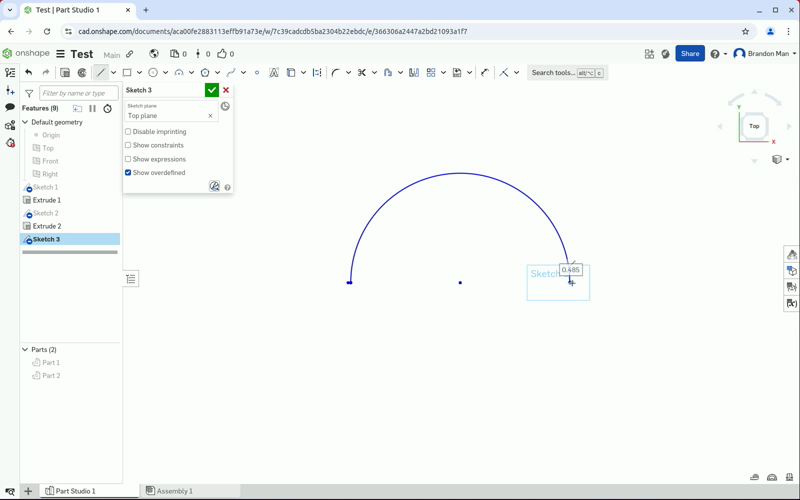
key(esc)
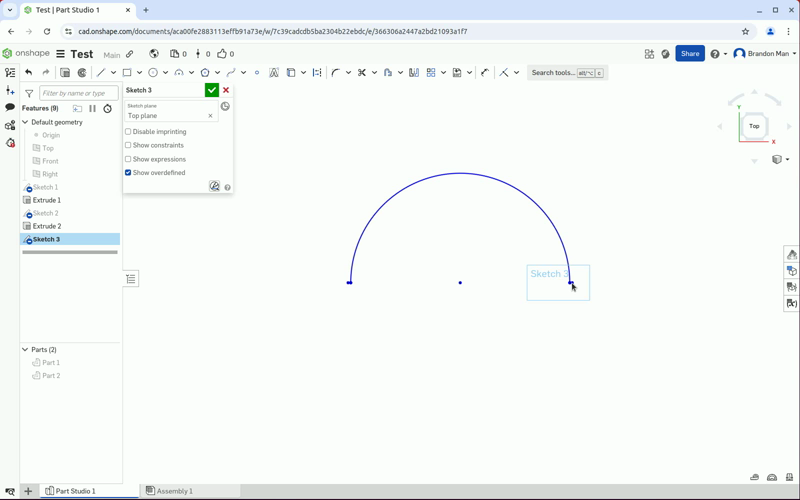
key(a)
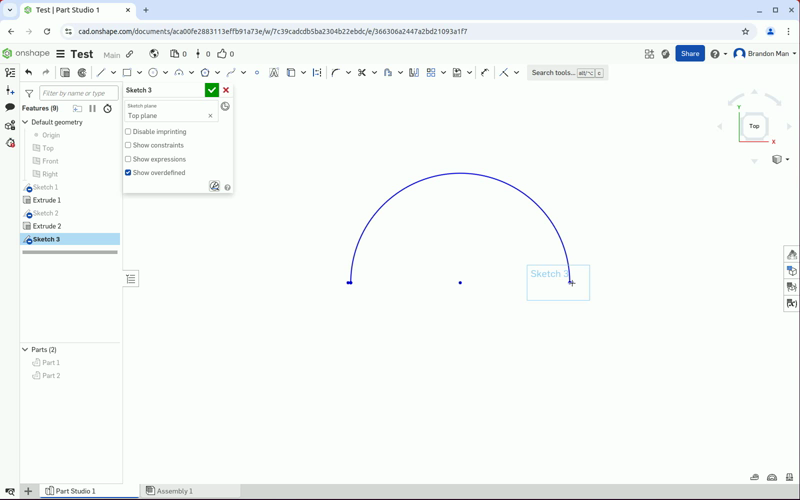
mouse_move(572, 282)
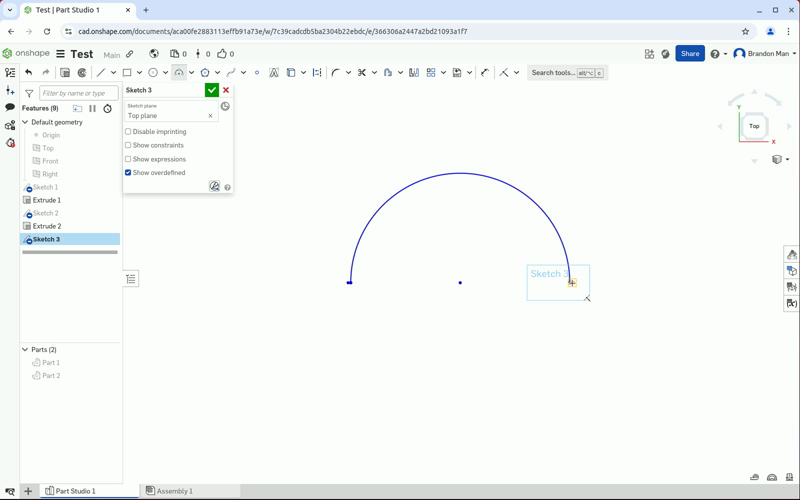
scroll(6)
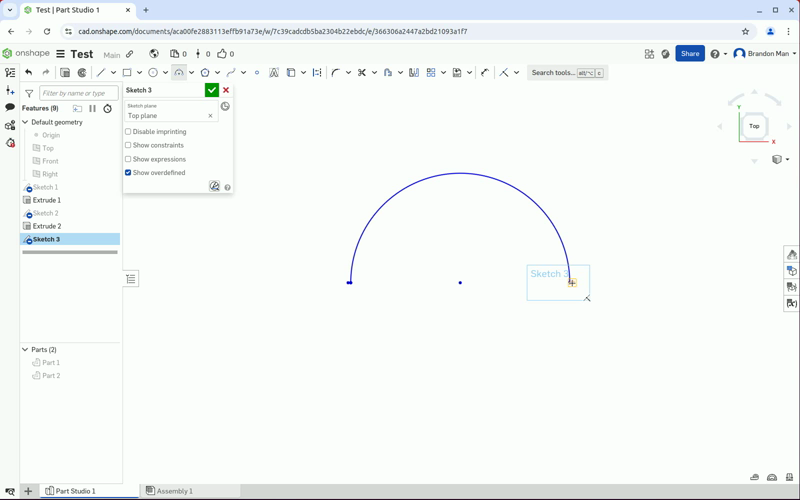
scroll(6)
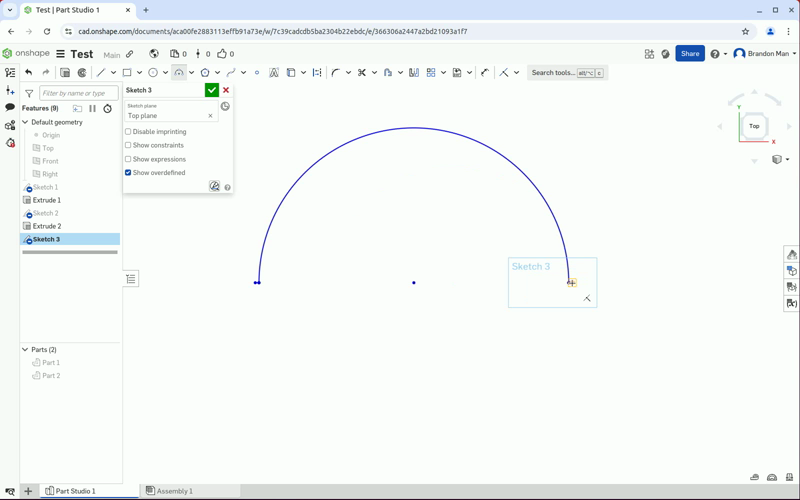
scroll(6)
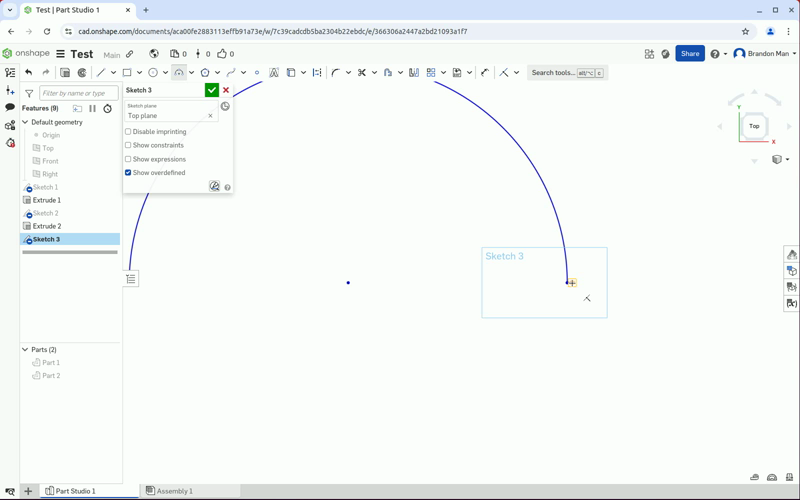
scroll(6)
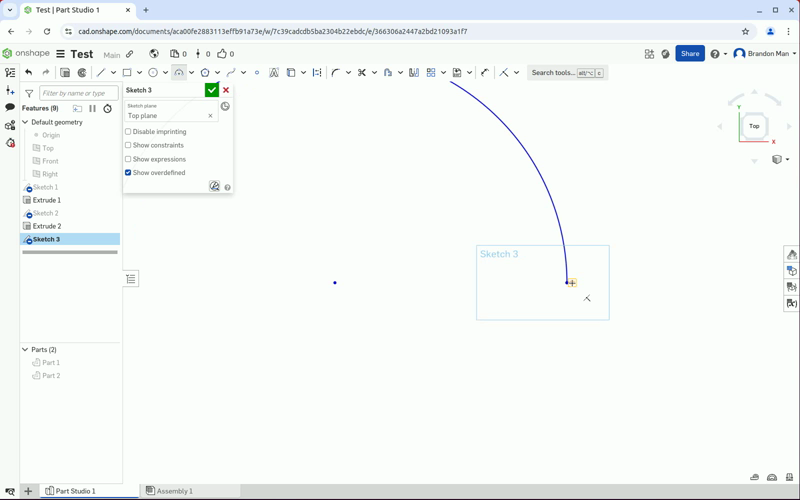
scroll(6)
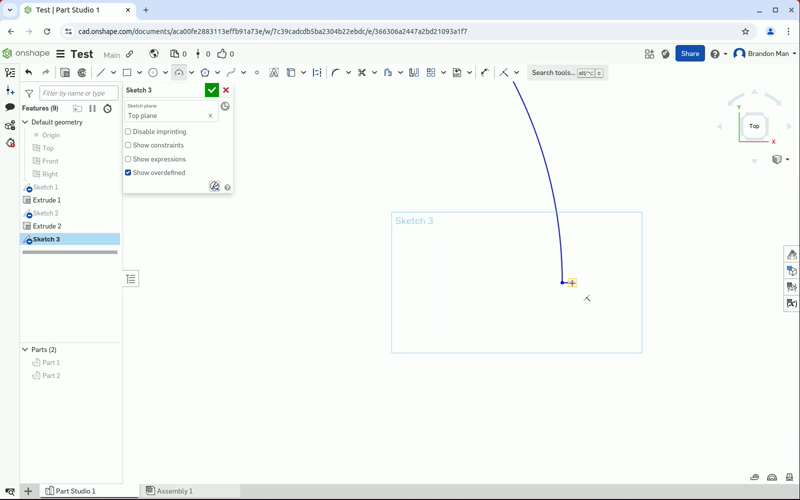
scroll(6)
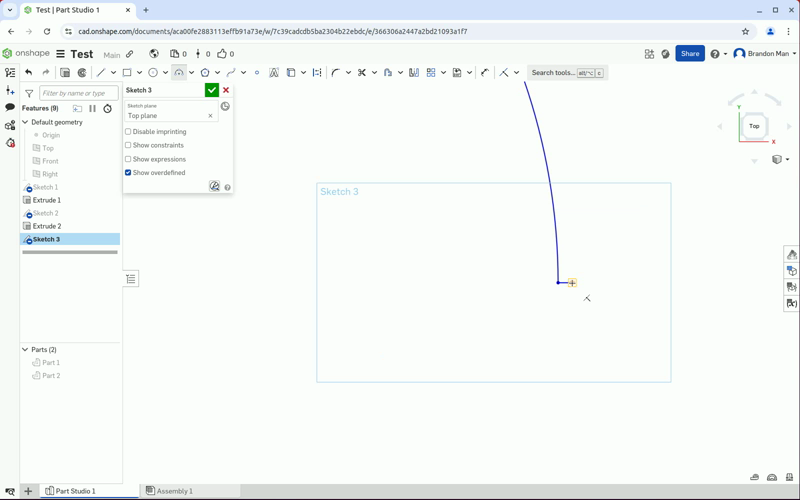
scroll(6)
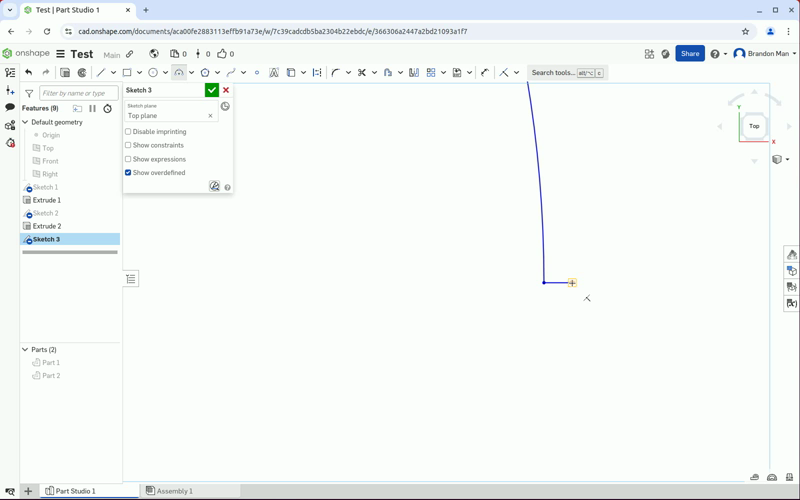
click(572, 282)
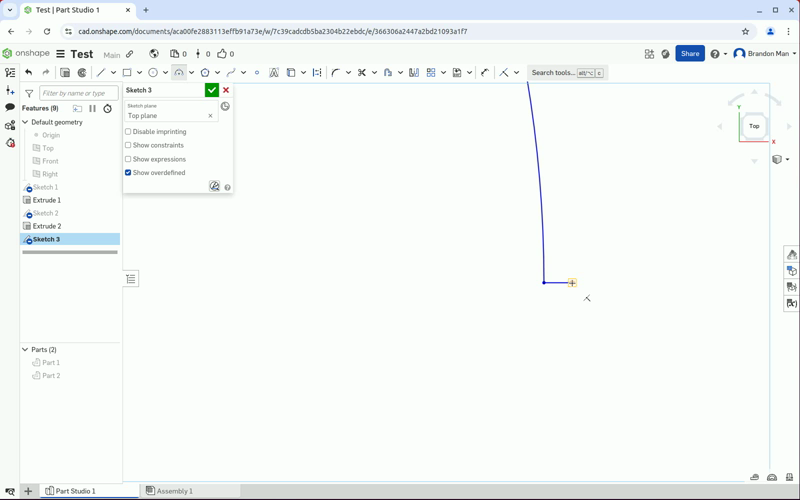
scroll(-6)
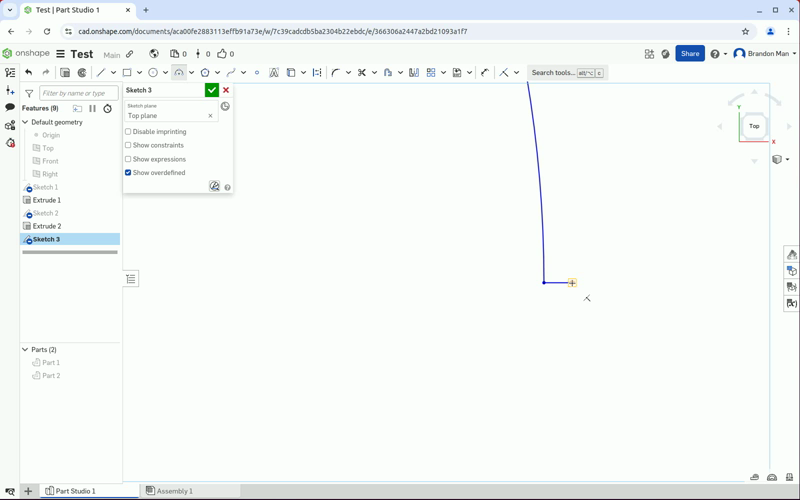
scroll(-6)
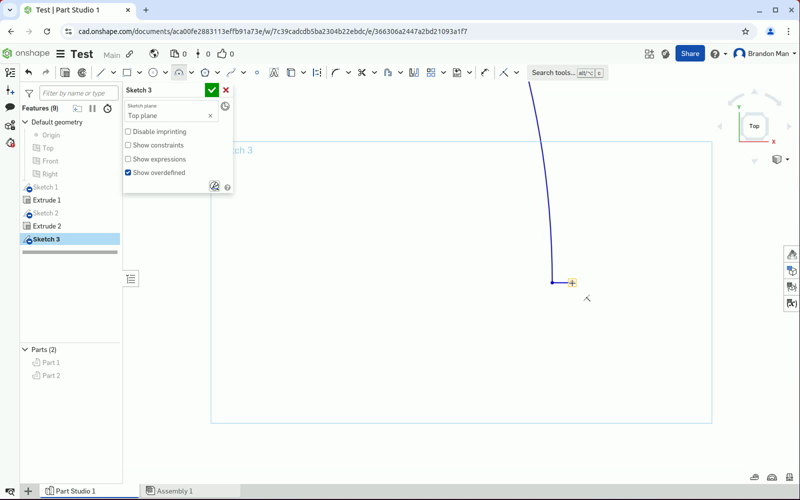
scroll(-6)
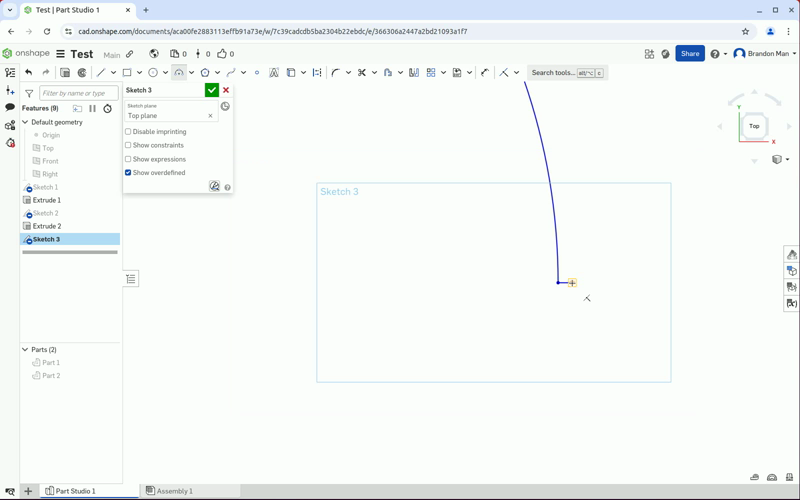
scroll(-6)
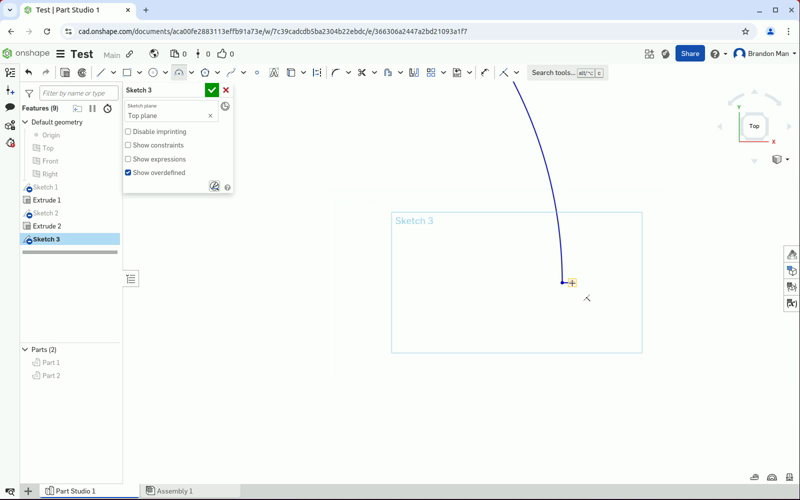
scroll(-6)
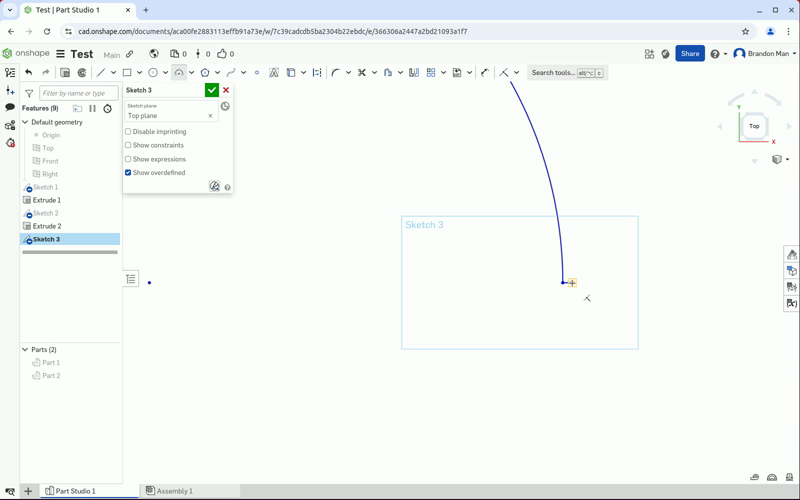
scroll(-6)
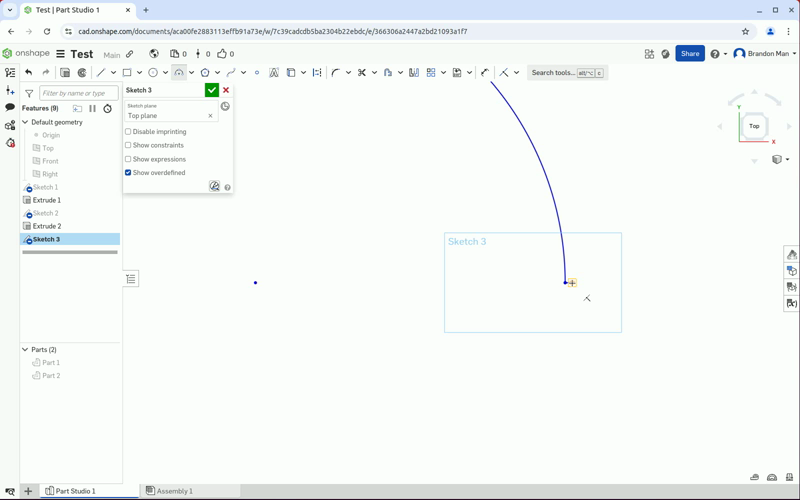
scroll(-6)
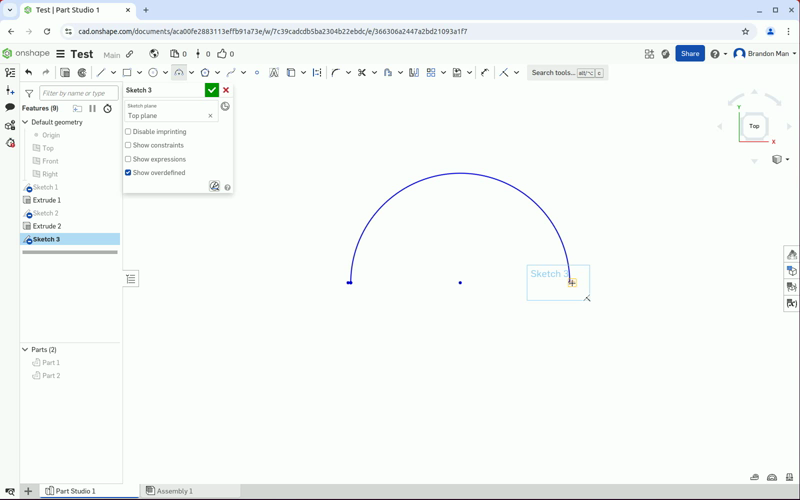
mouse_move(348, 282)
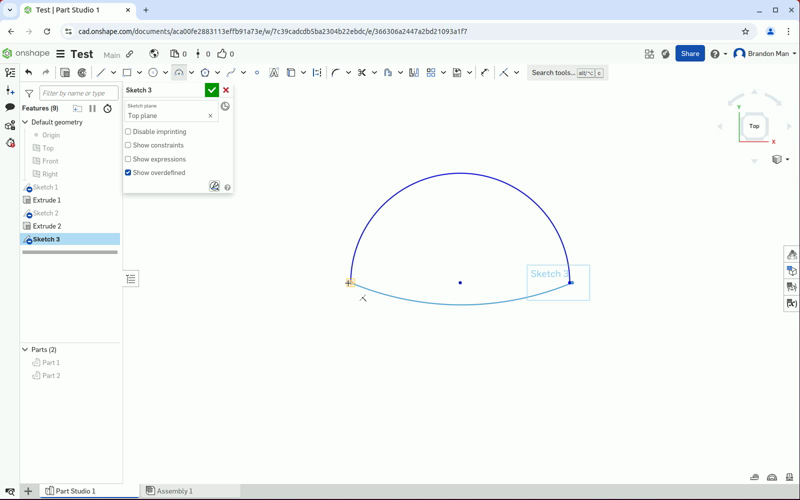
scroll(6)
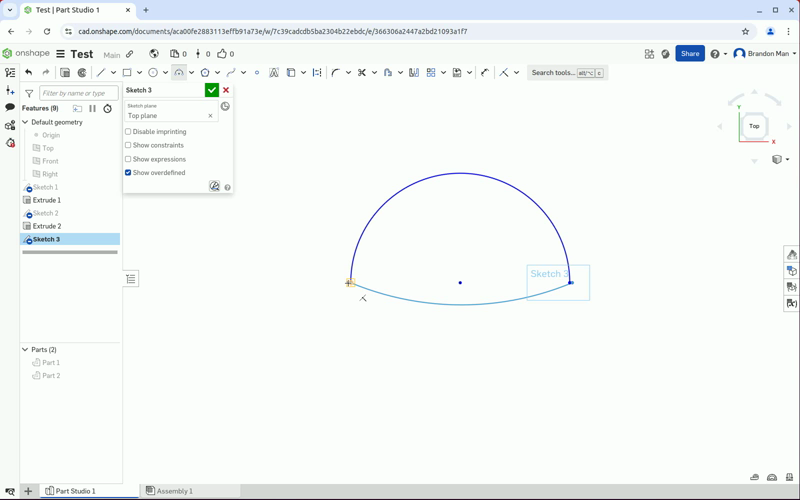
scroll(6)
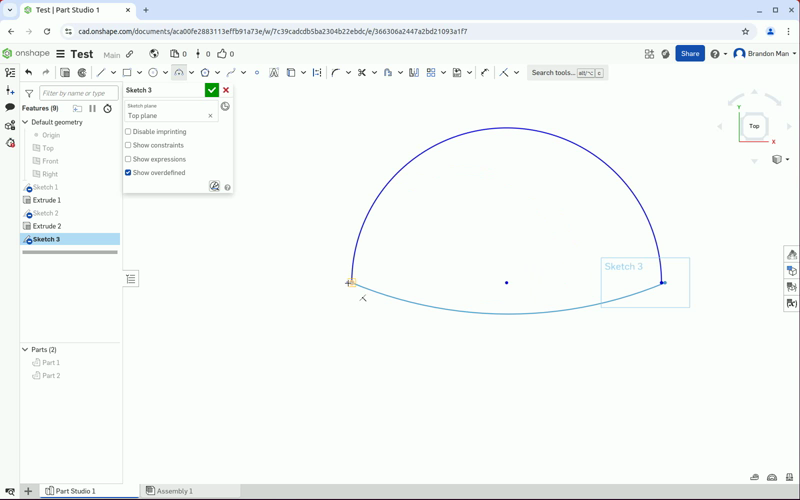
scroll(6)
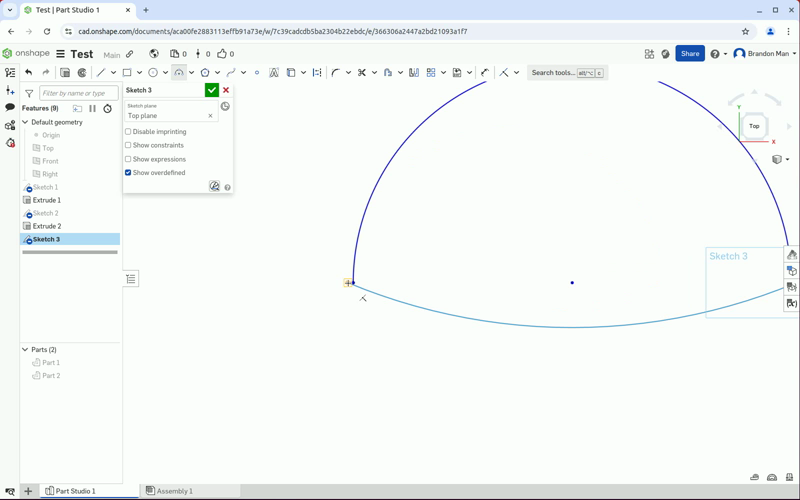
scroll(6)
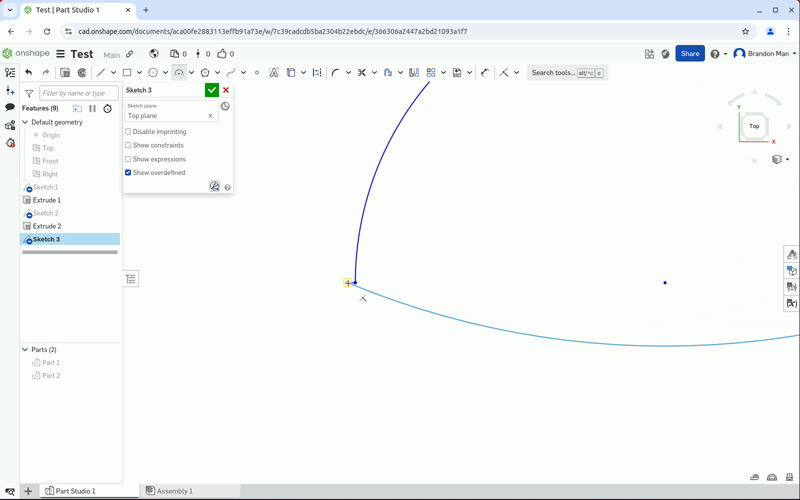
scroll(6)
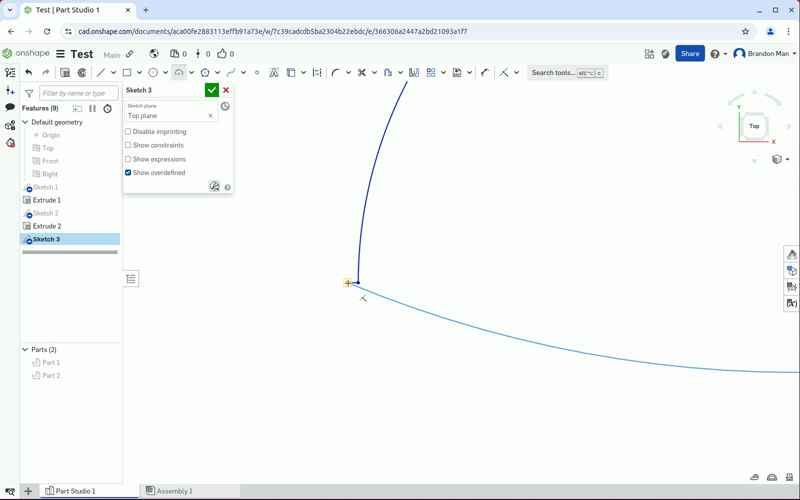
scroll(6)
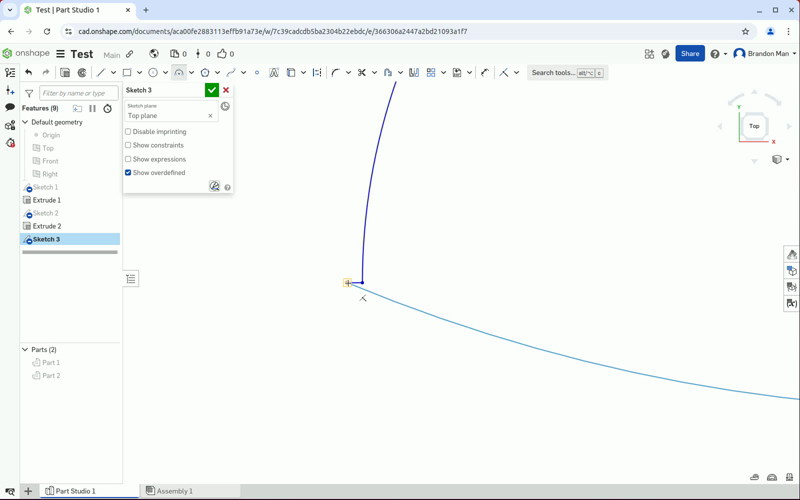
scroll(6)
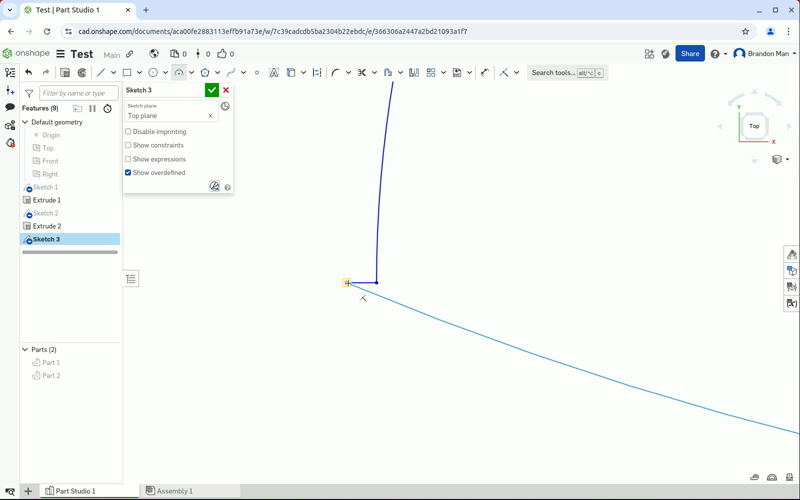
click(348, 282)
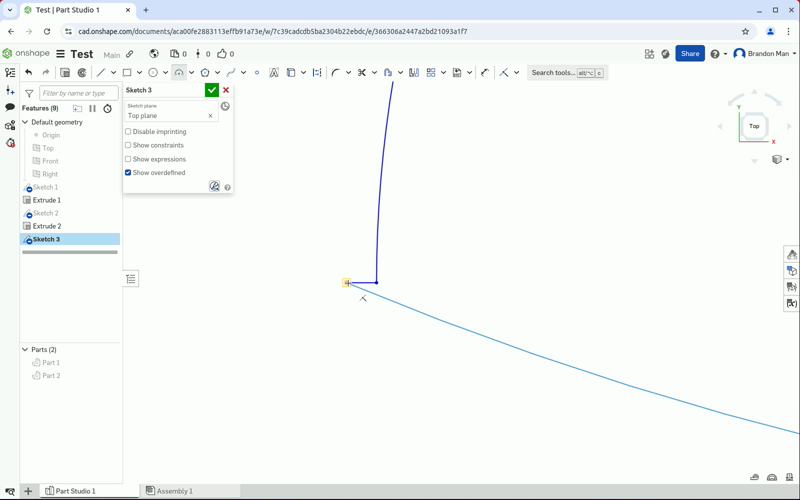
scroll(-6)
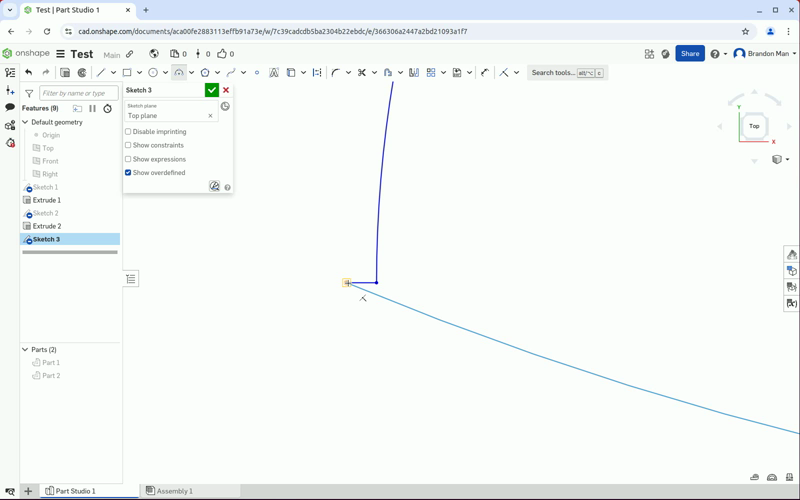
scroll(-6)
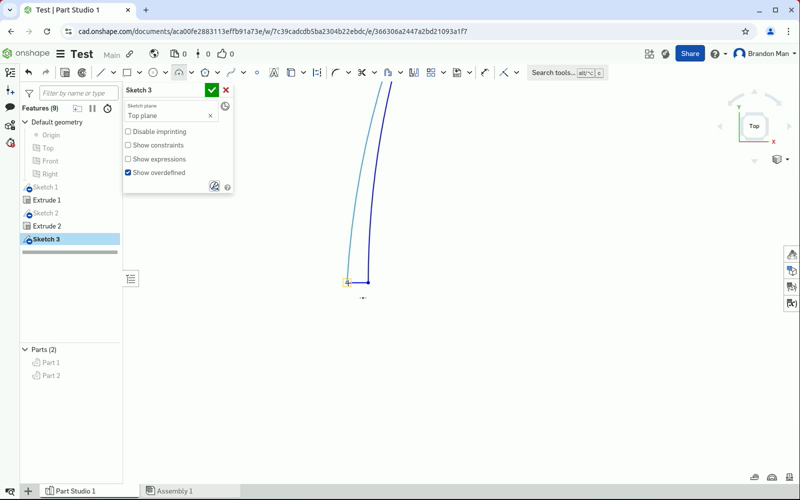
scroll(-6)
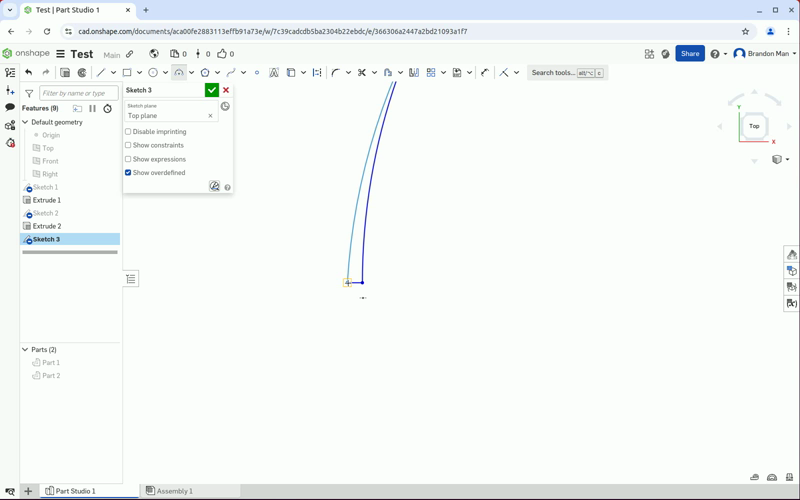
scroll(-6)
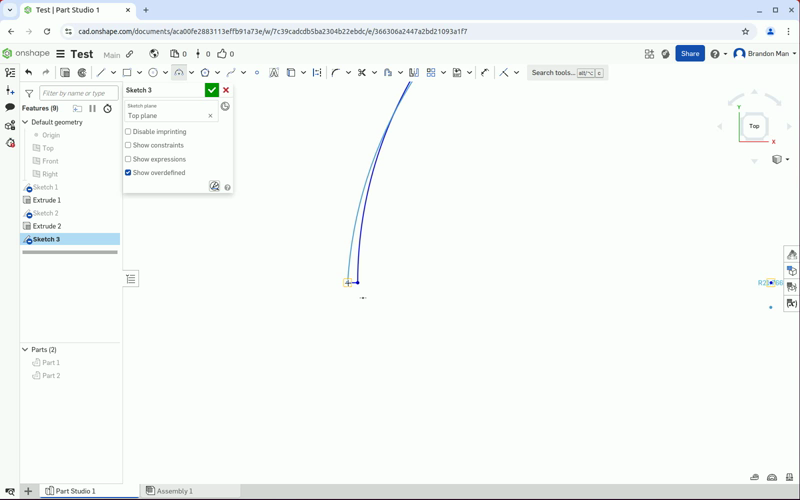
scroll(-6)
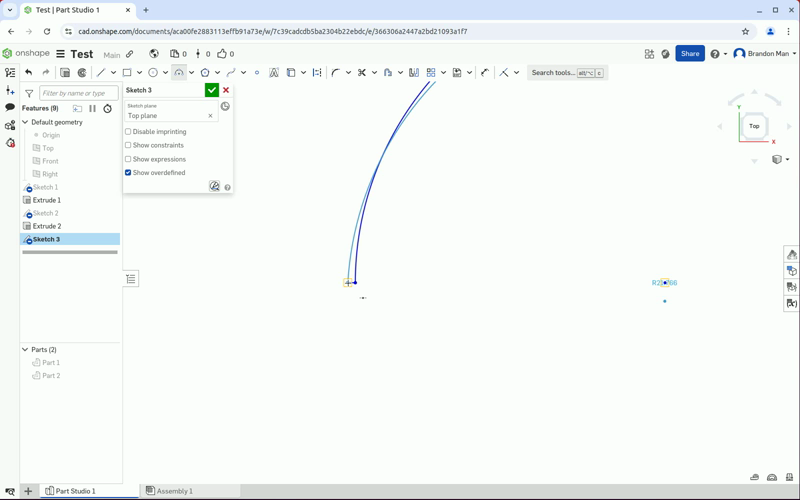
scroll(-6)
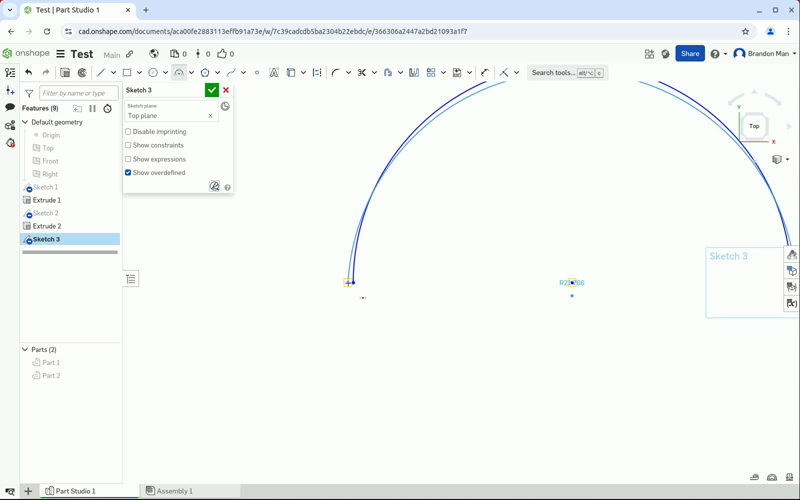
scroll(-6)
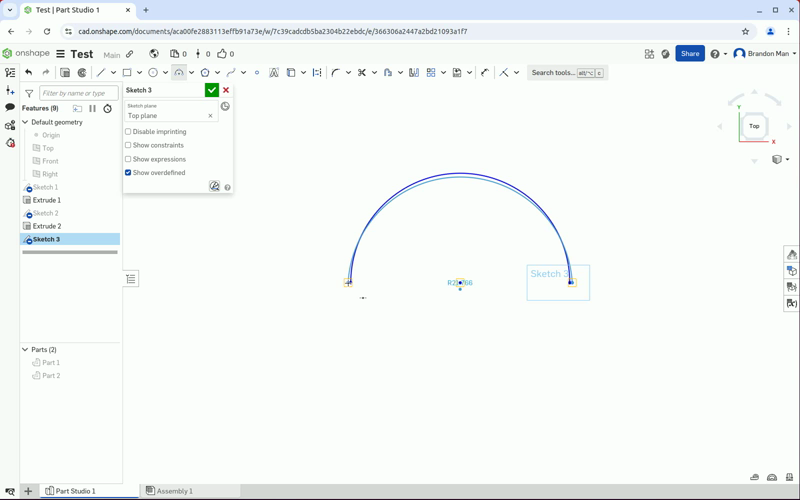
key_down(shift)
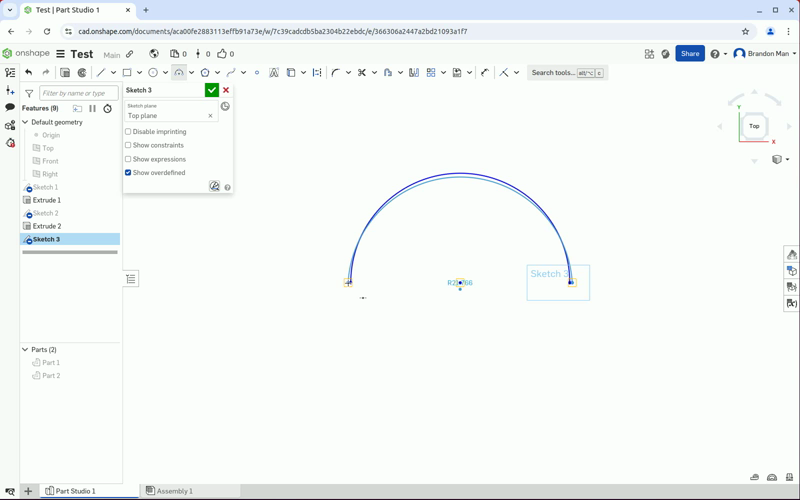
mouse_move(460, 170)
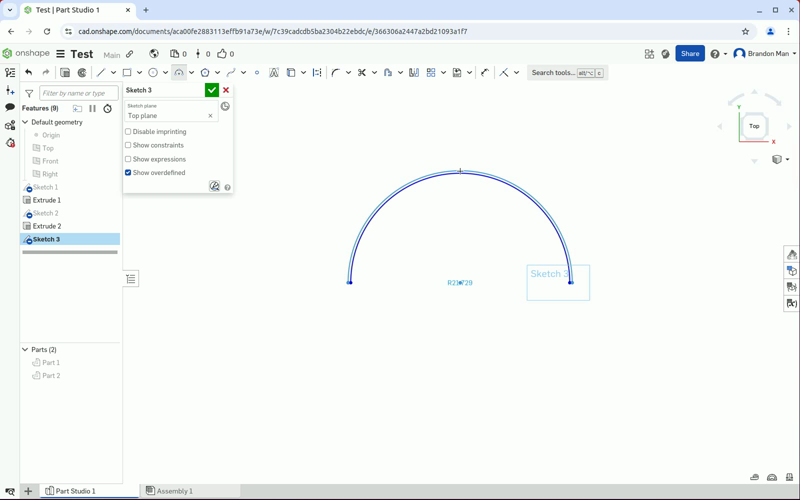
scroll(6)
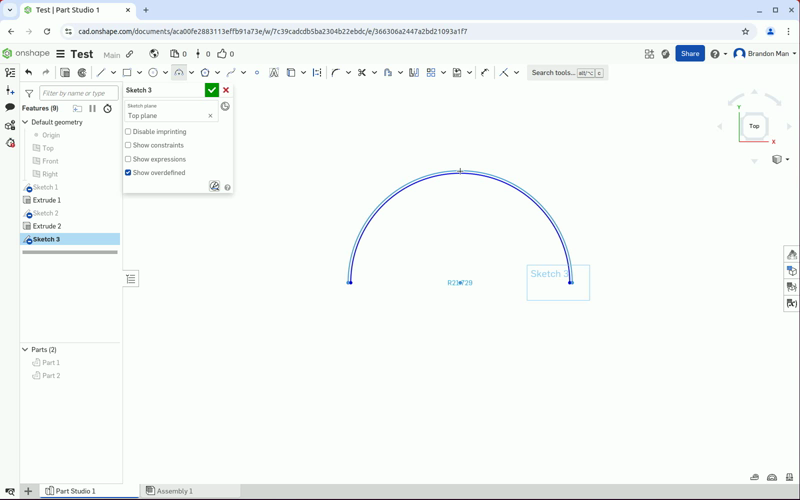
scroll(6)
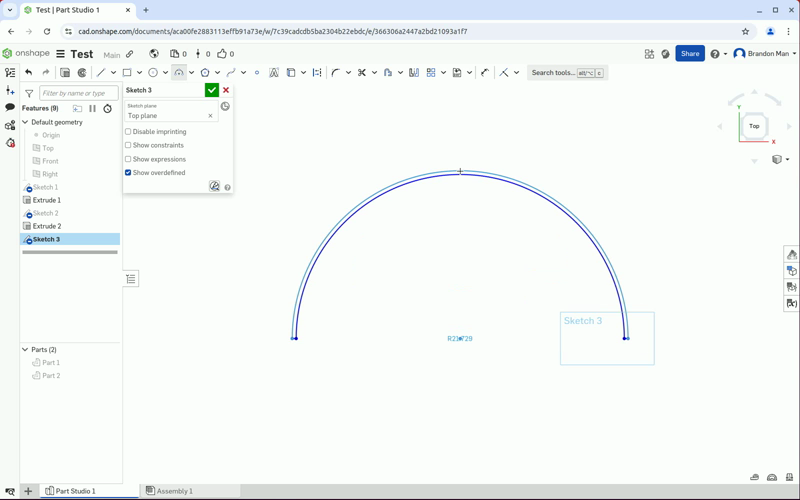
scroll(6)
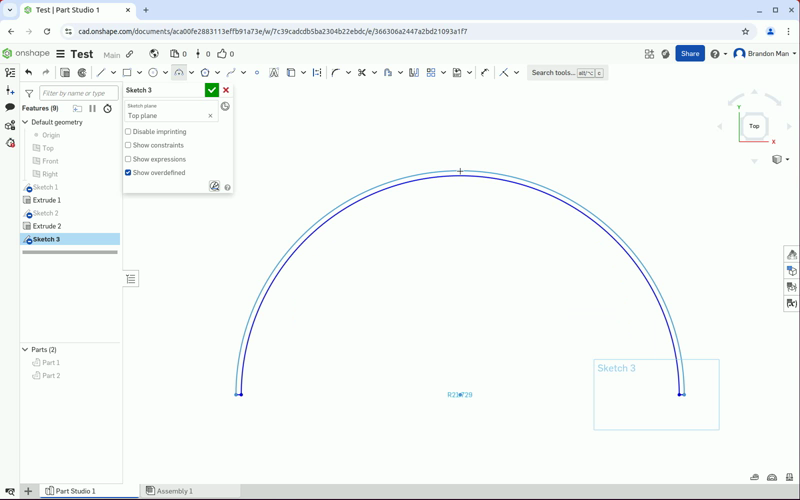
scroll(6)
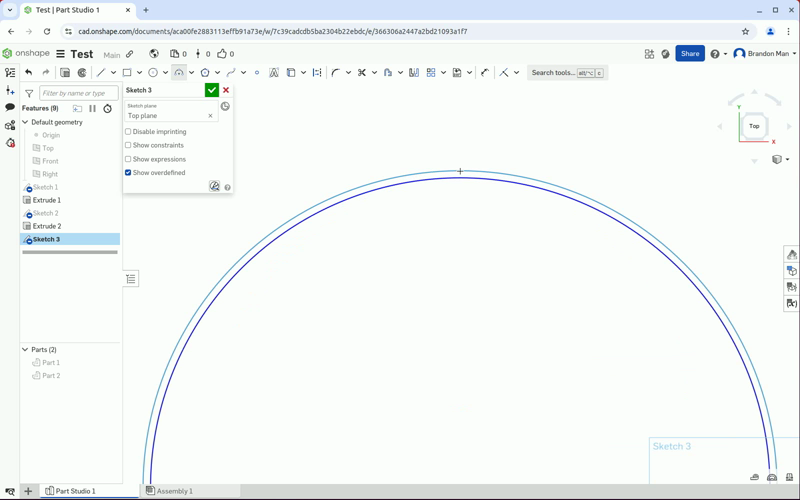
scroll(6)
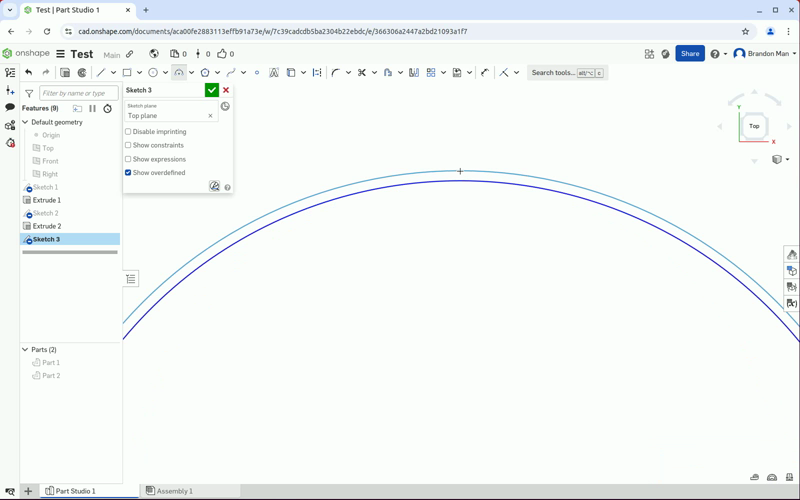
scroll(6)
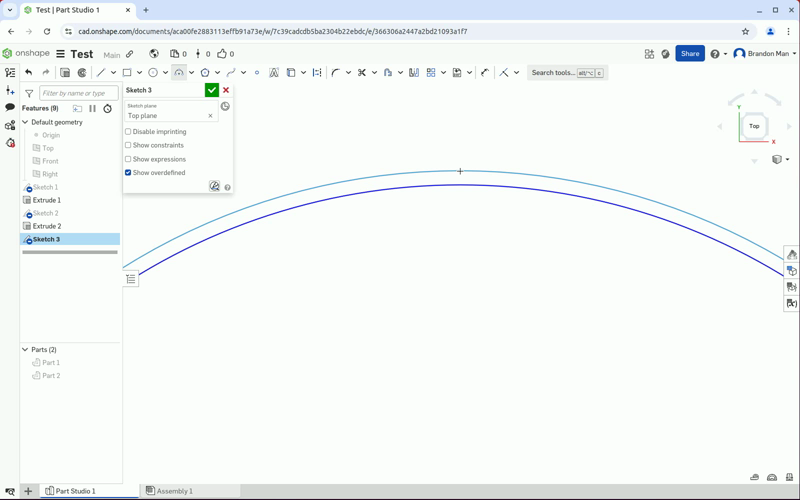
scroll(6)
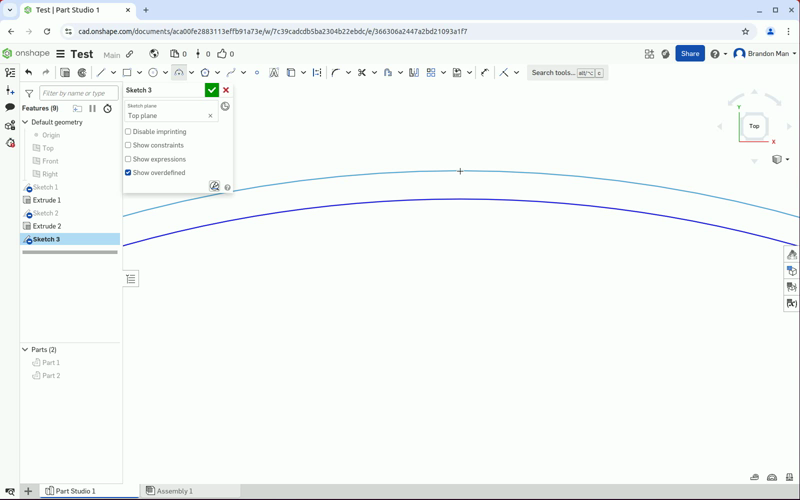
click(460, 170)
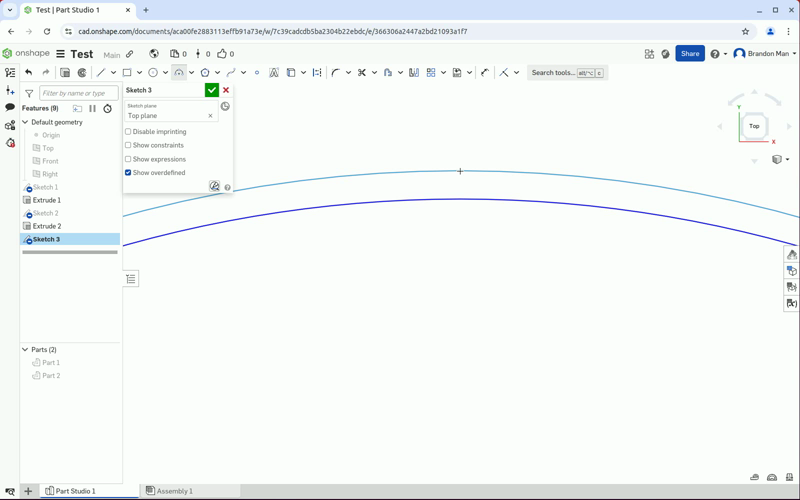
scroll(-6)
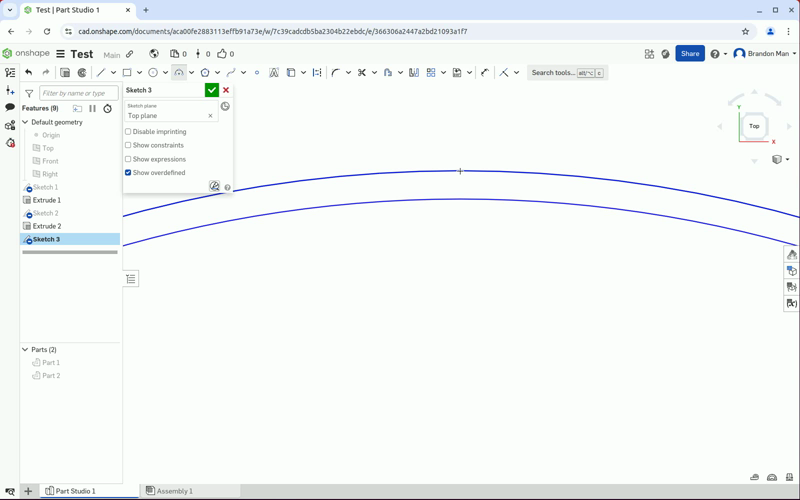
scroll(-6)
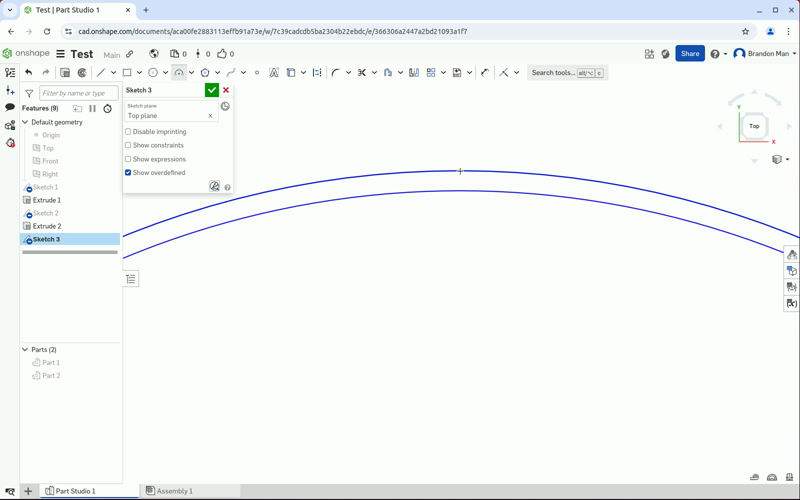
scroll(-6)
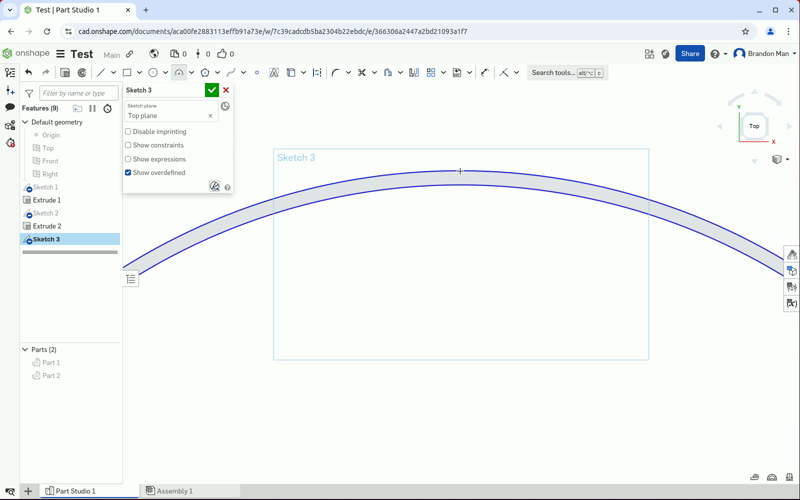
scroll(-6)
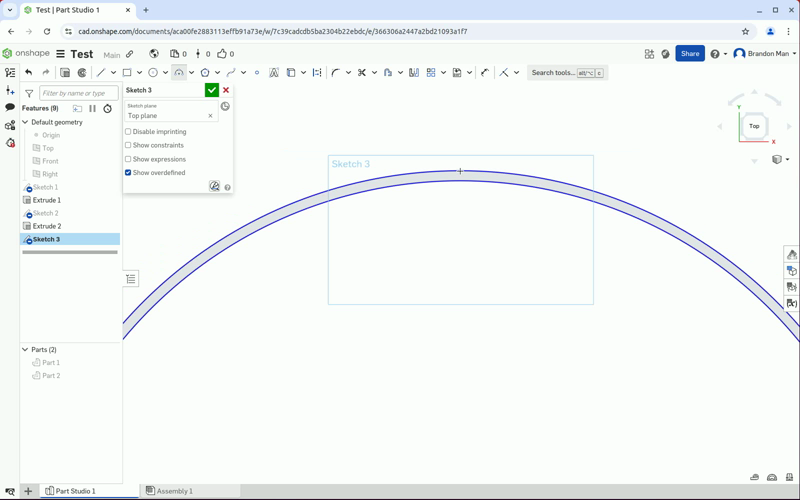
scroll(-6)
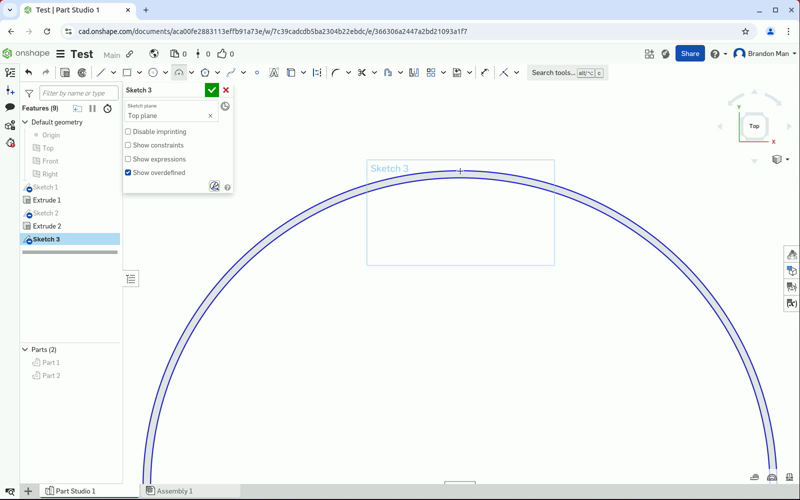
scroll(-6)
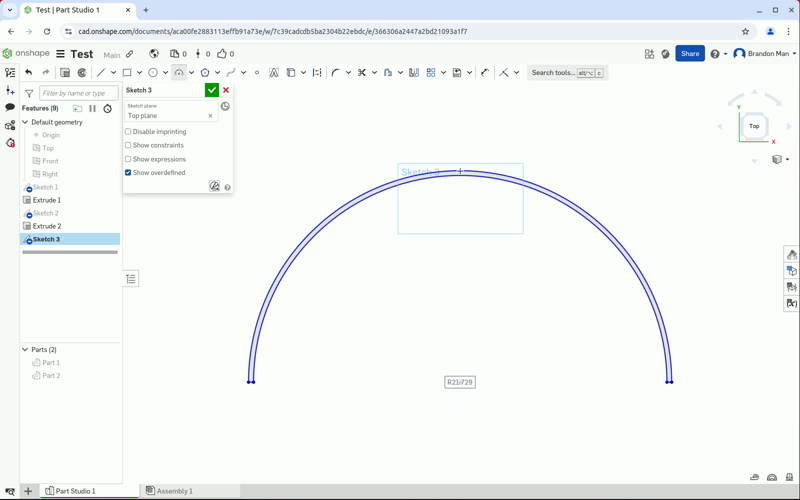
scroll(-6)
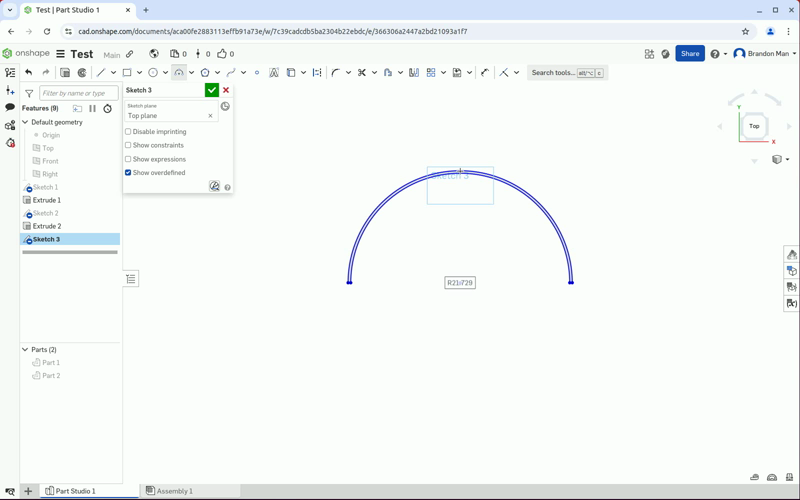
key_up(shift)
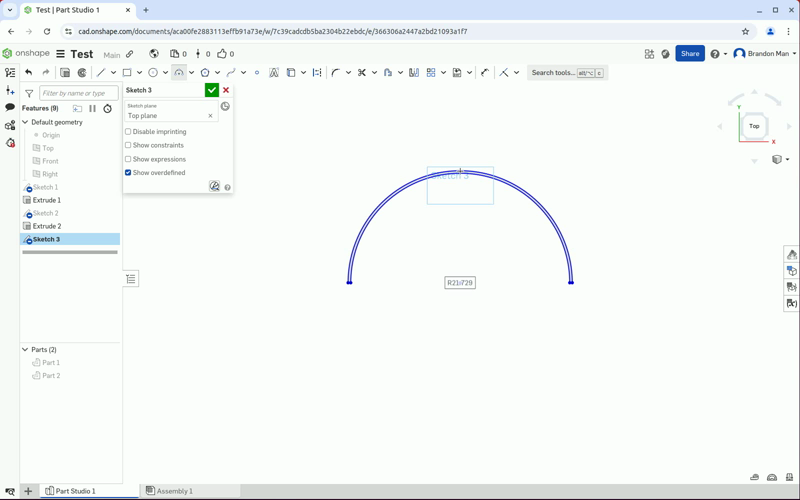
key(esc)
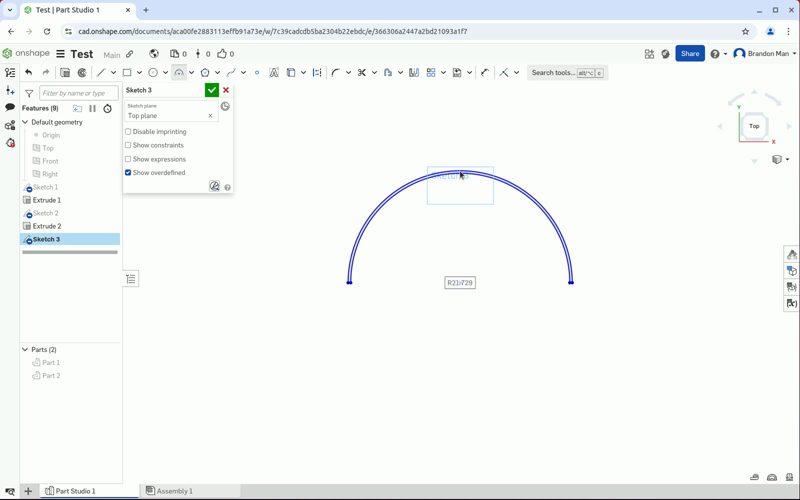
mouse_move(423, 196)
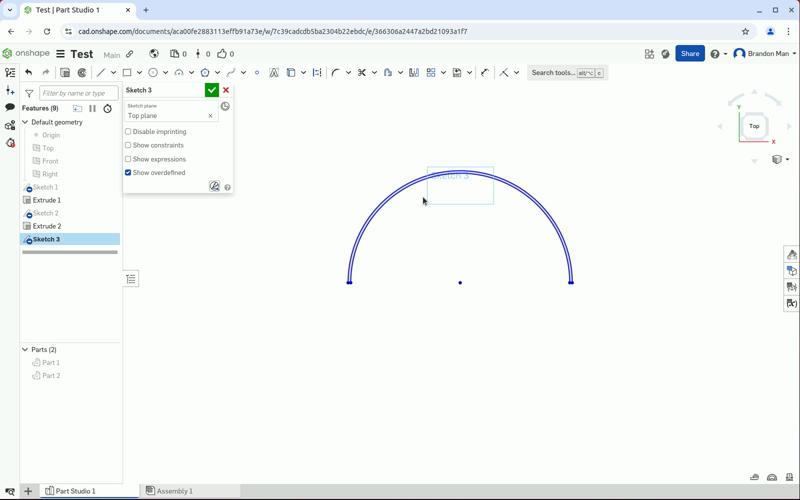
scroll(6)
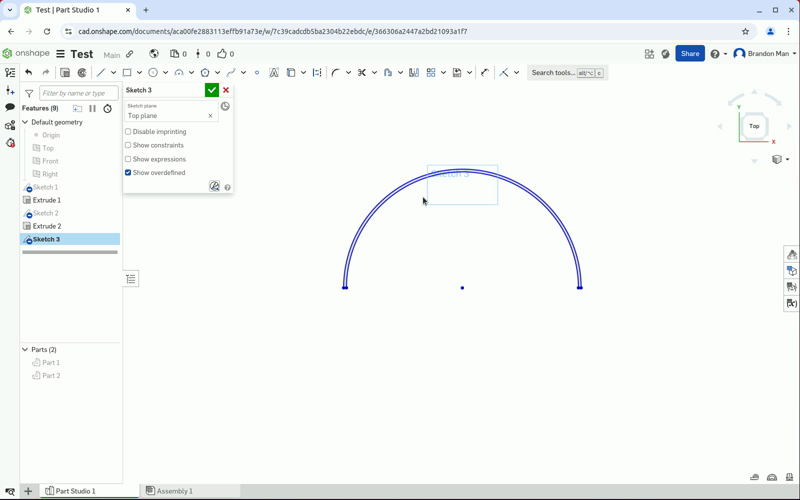
scroll(6)
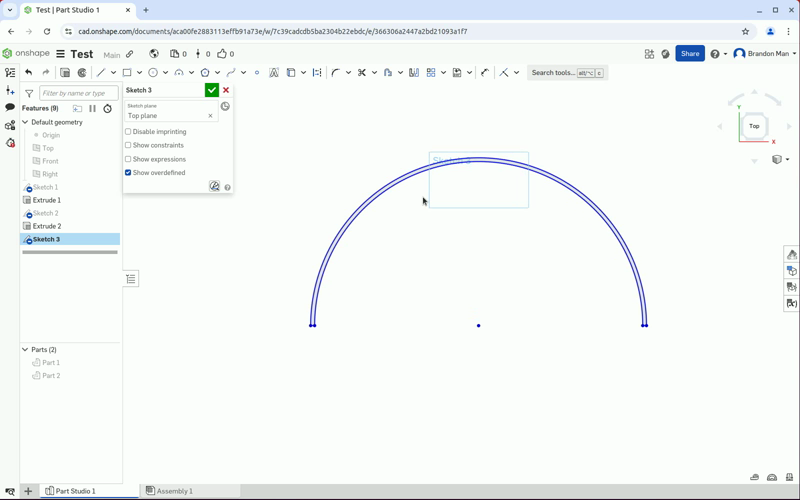
scroll(6)
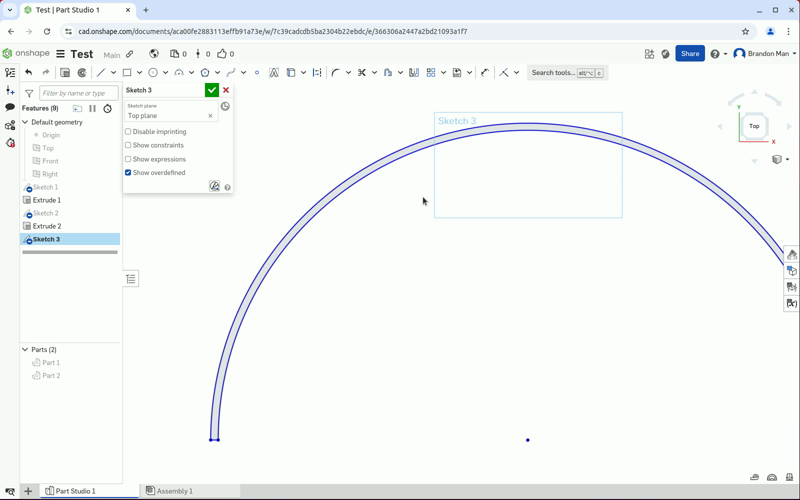
scroll(6)
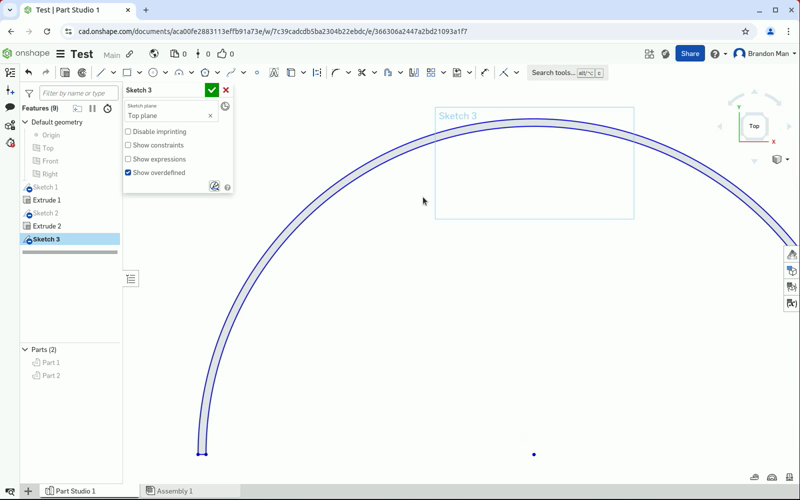
scroll(6)
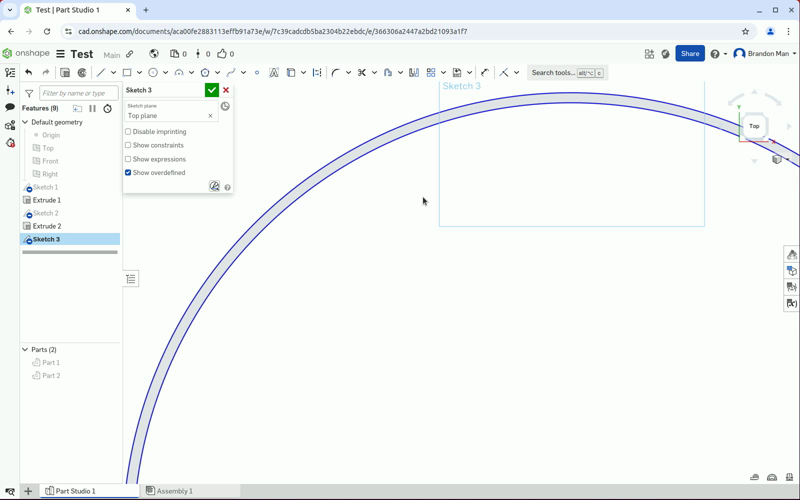
scroll(6)
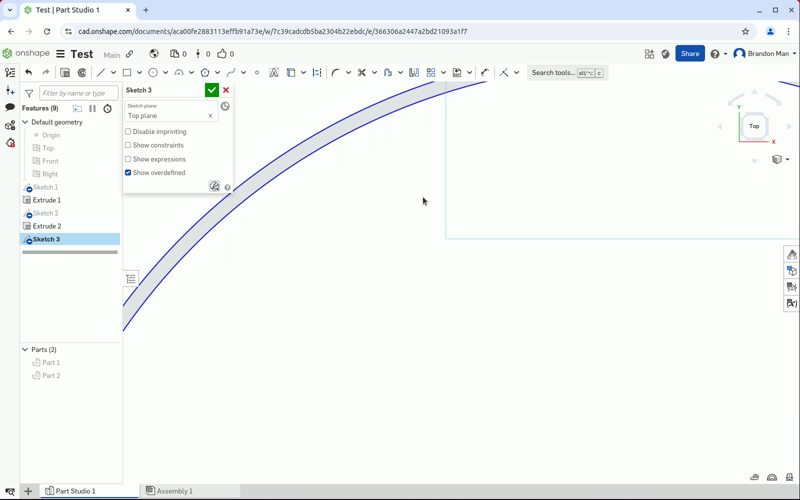
scroll(6)
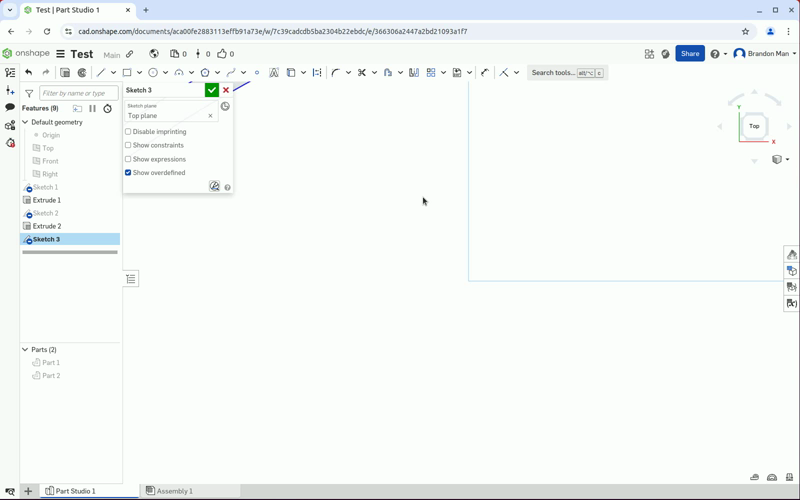
click(423, 196)
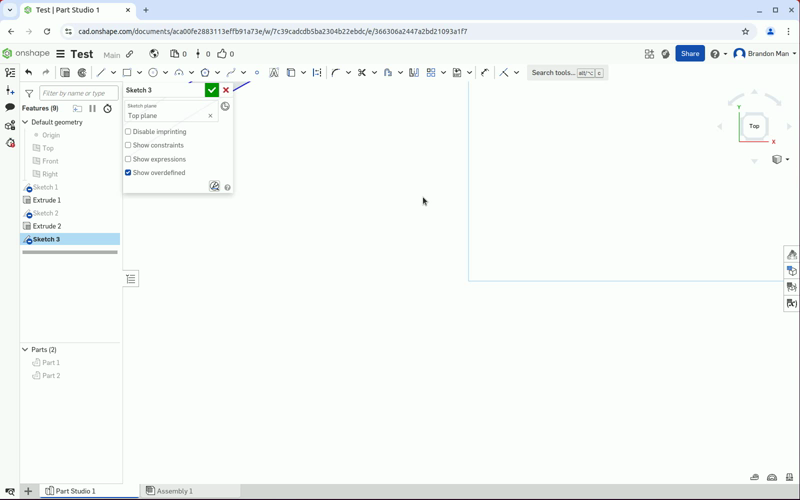
scroll(-6)
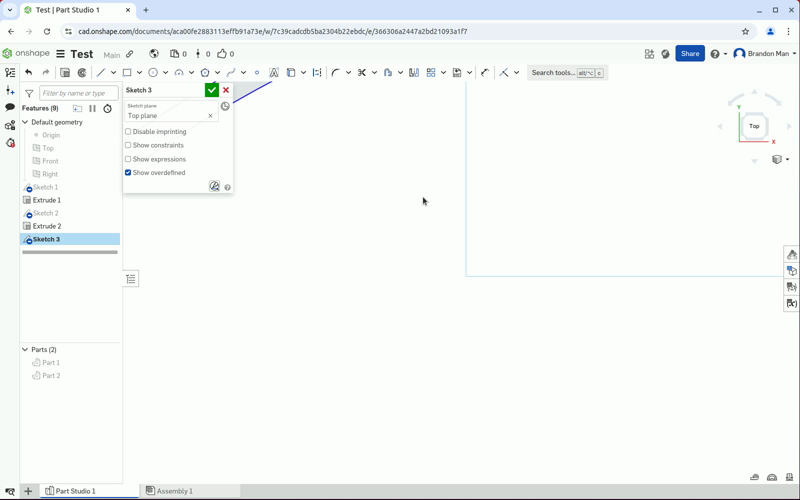
scroll(-6)
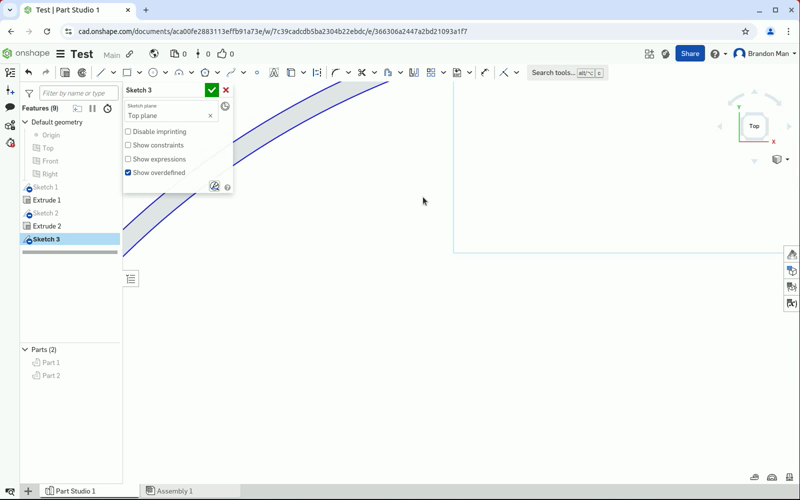
scroll(-6)
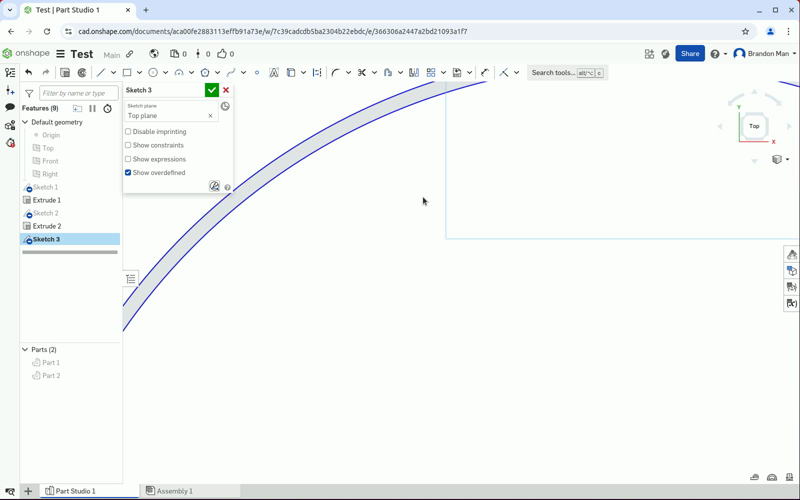
scroll(-6)
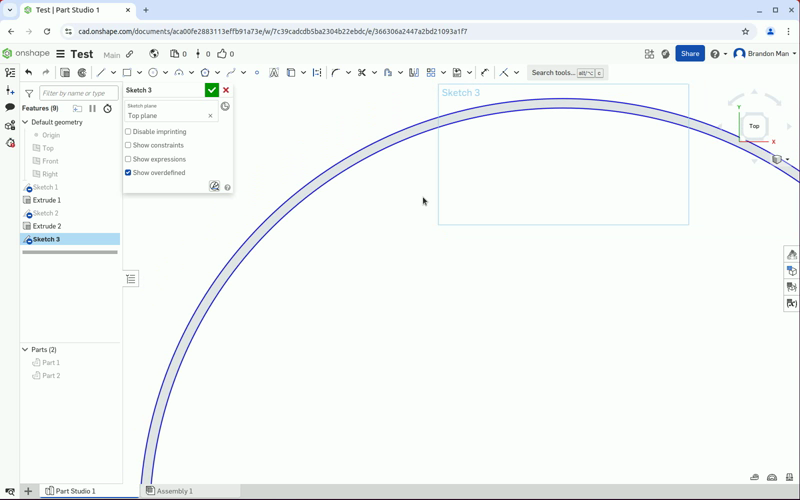
scroll(-6)
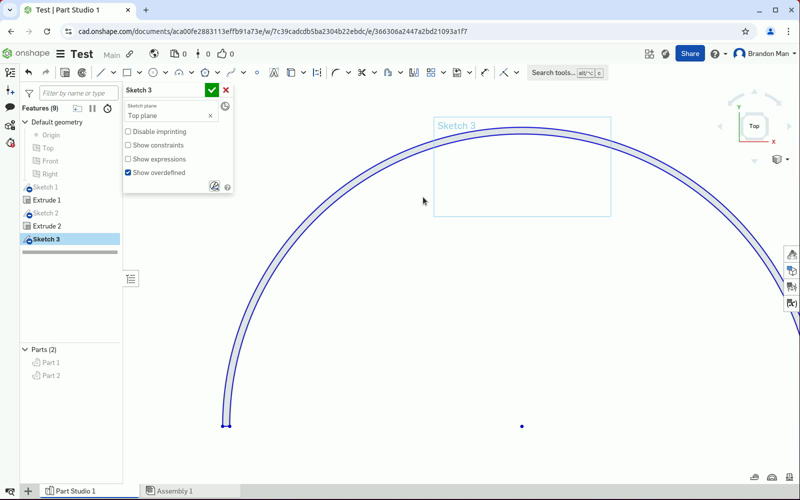
scroll(-6)
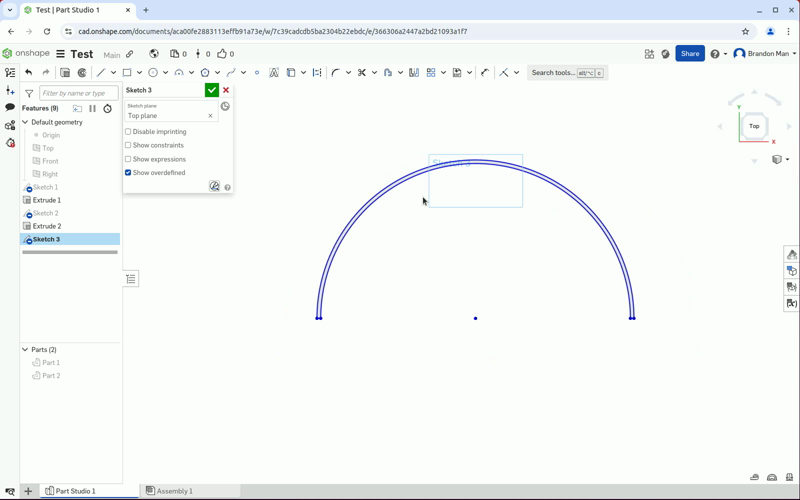
scroll(-6)
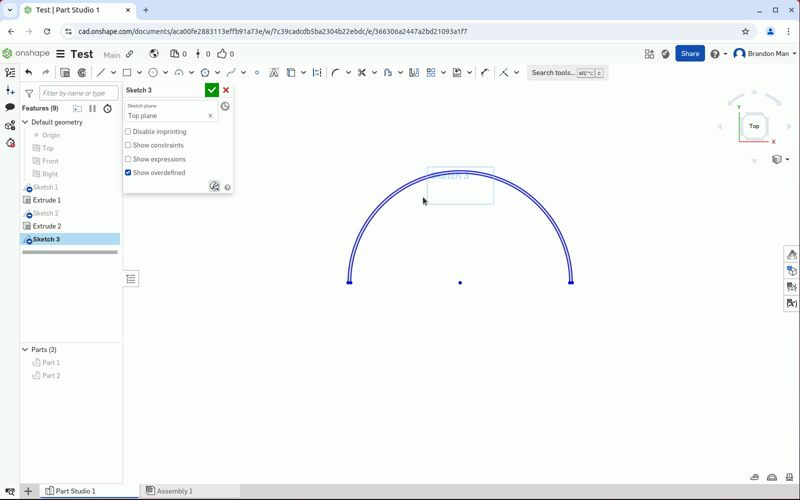
mouse_move(73, 352)
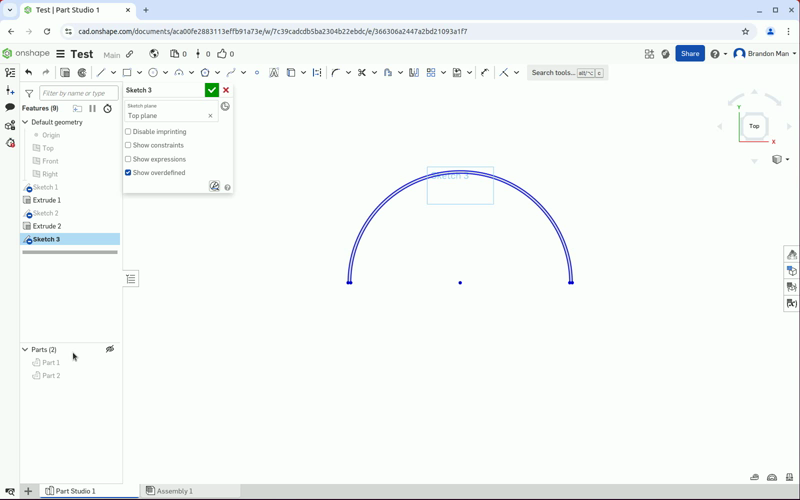
key(shift+y)
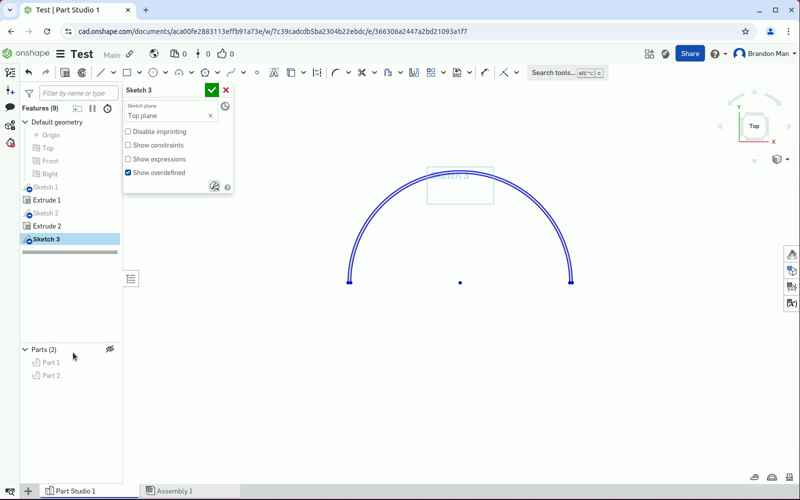
key(shift+e)
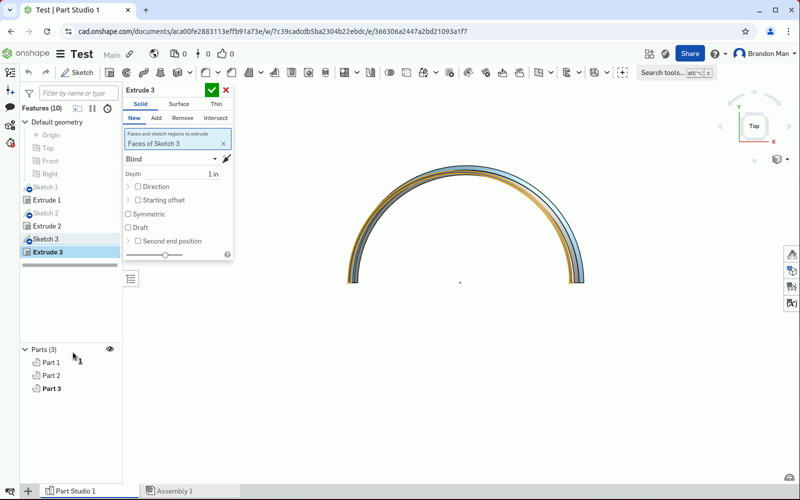
mouse_move(143, 106)
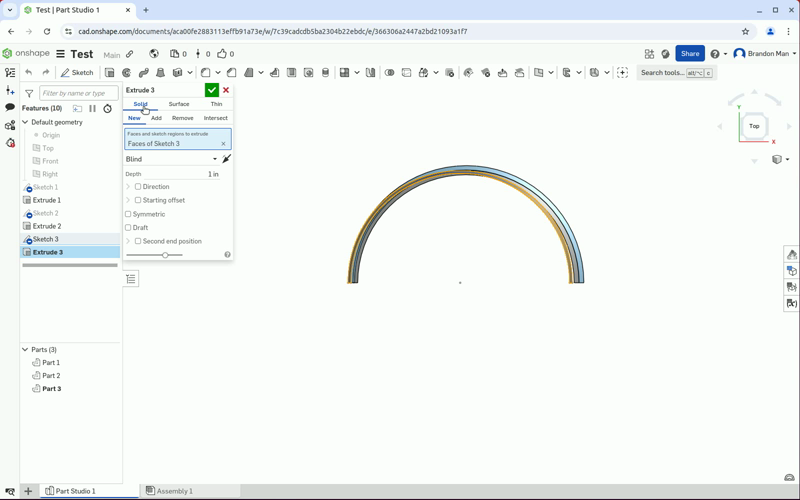
click(143, 106)
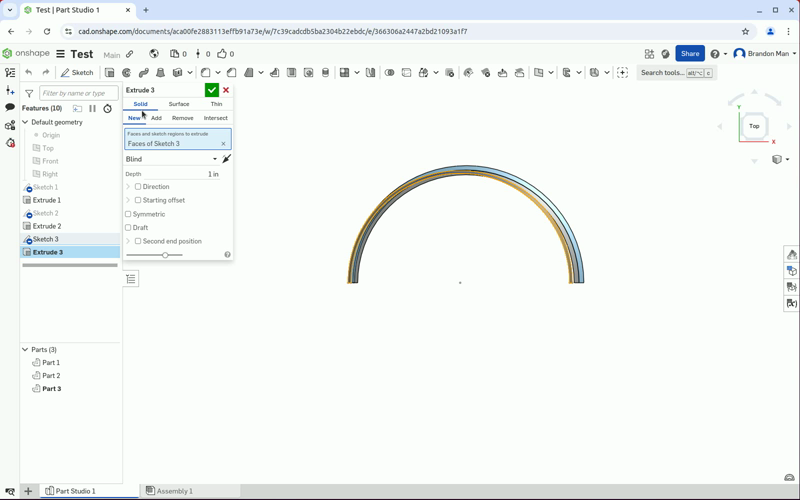
mouse_move(137, 120)
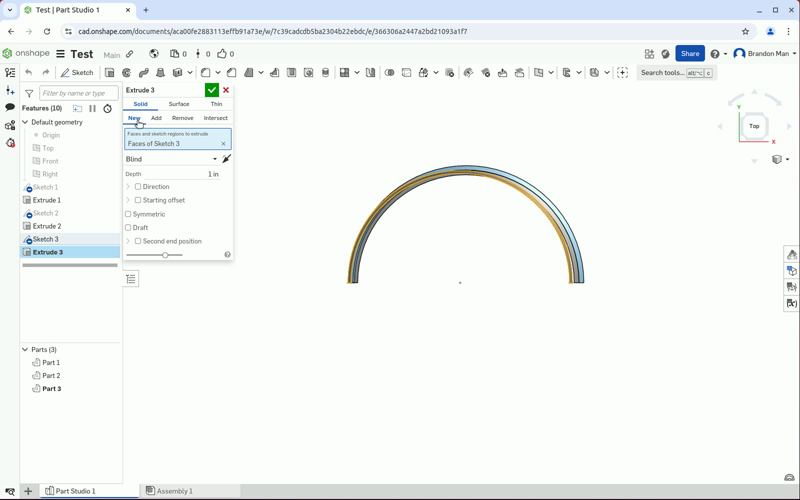
click(137, 120)
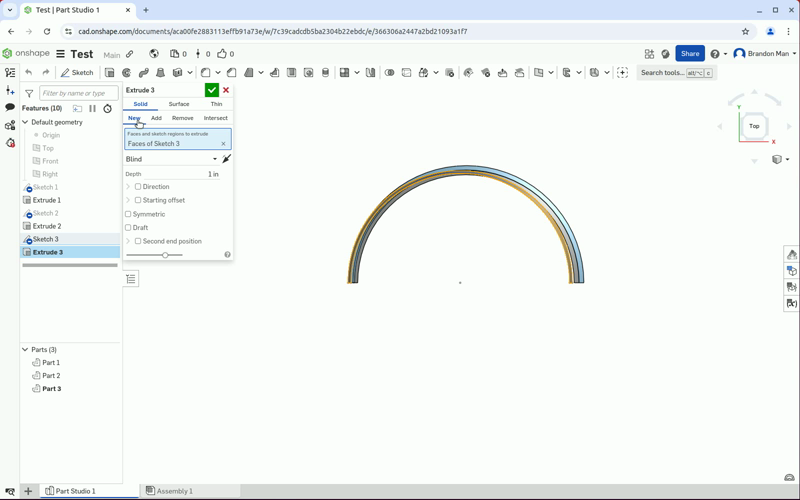
key(tab, 4)
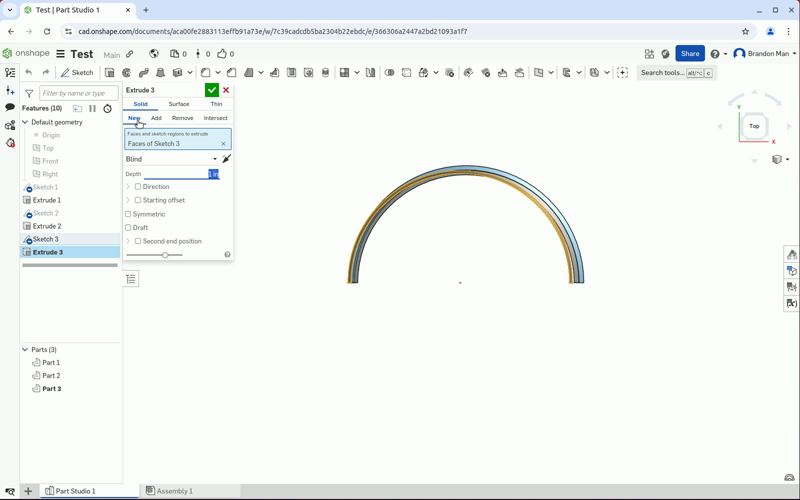
text(-0.963)
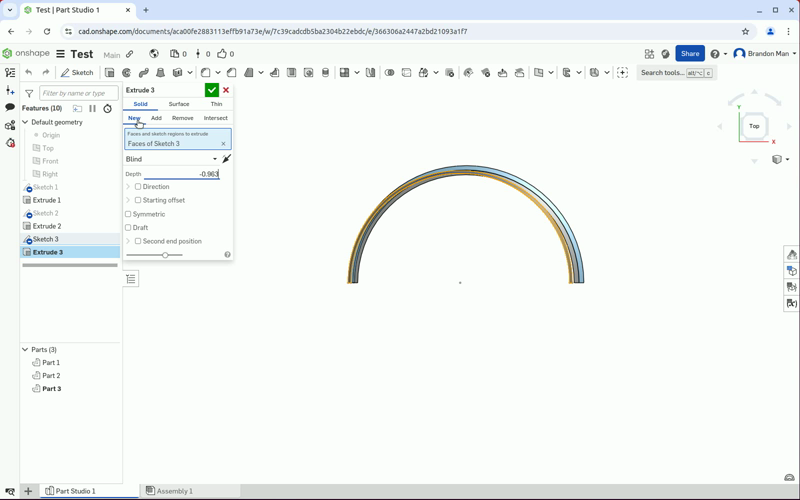
key(enter)
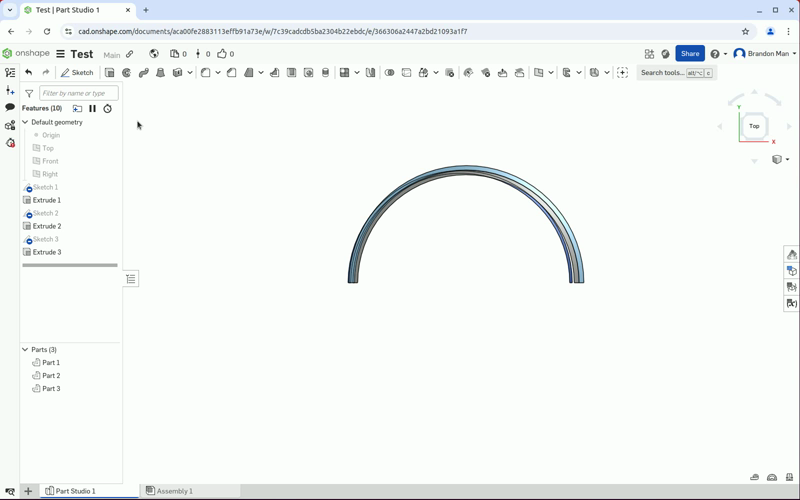
key(shift+h)
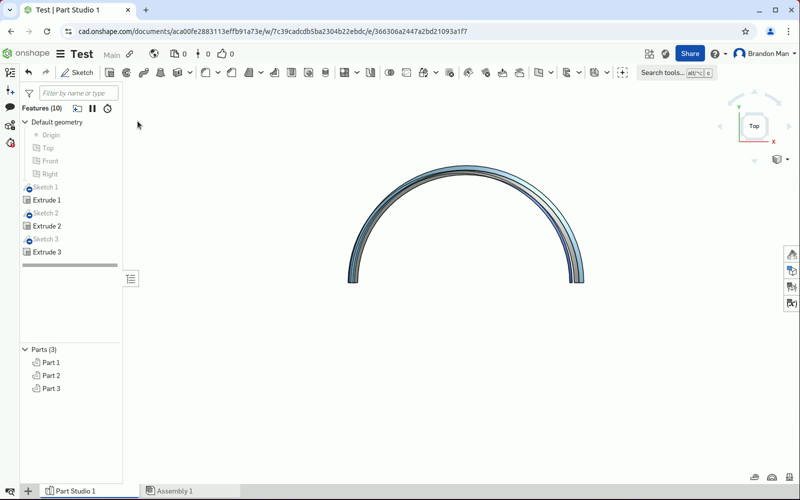
key(shift+h)
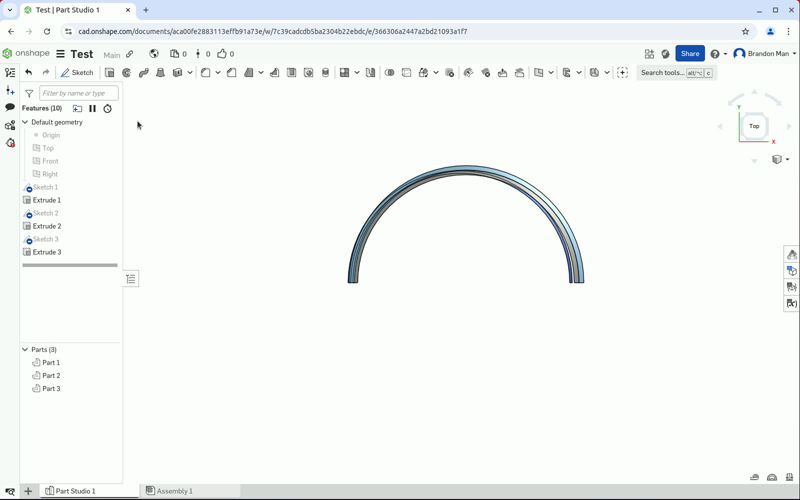
mouse_move(73, 189)
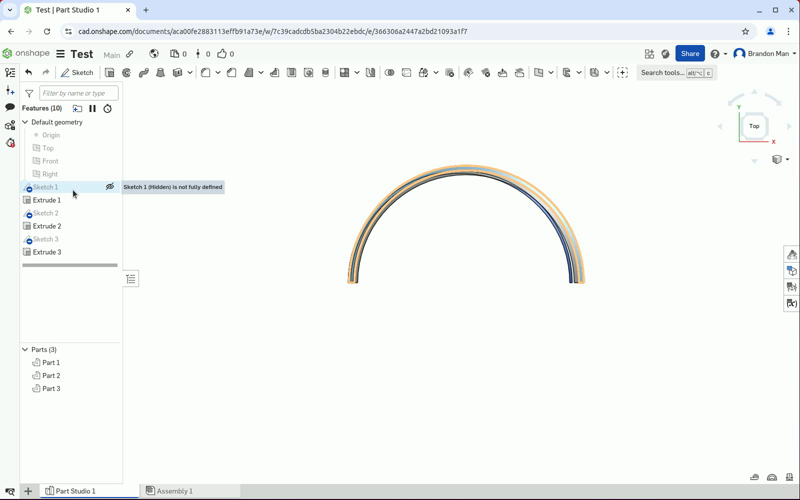
click(73, 189)
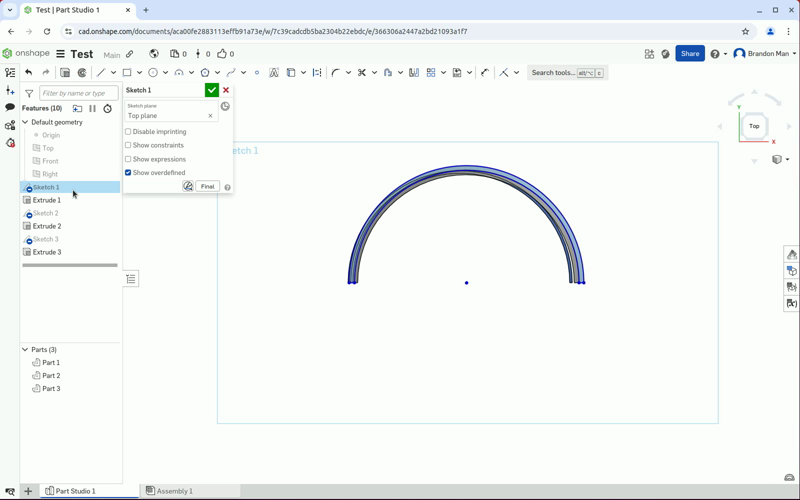
mouse_move(229, 92)
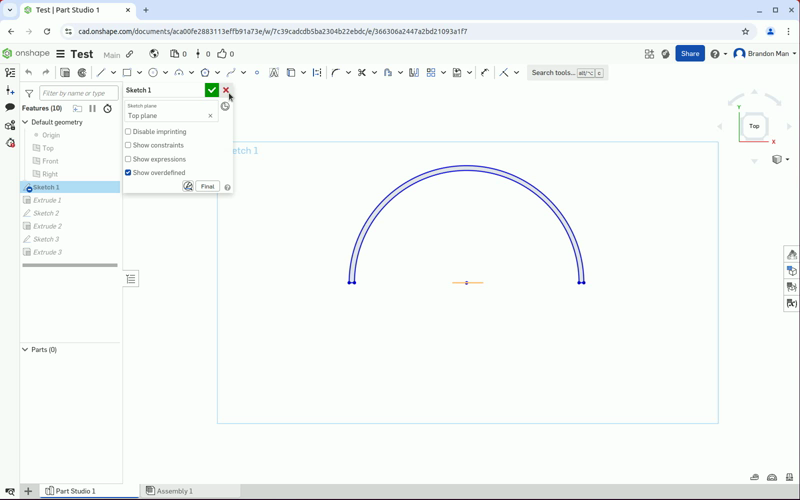
click(229, 92)
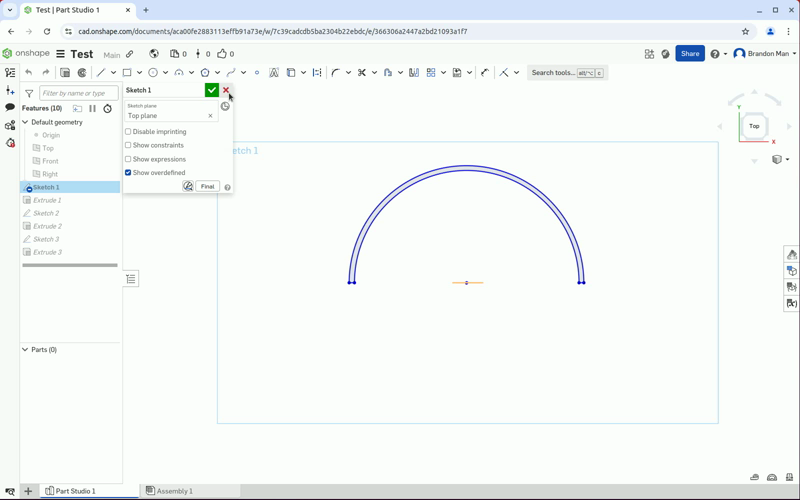
key(shift+s)
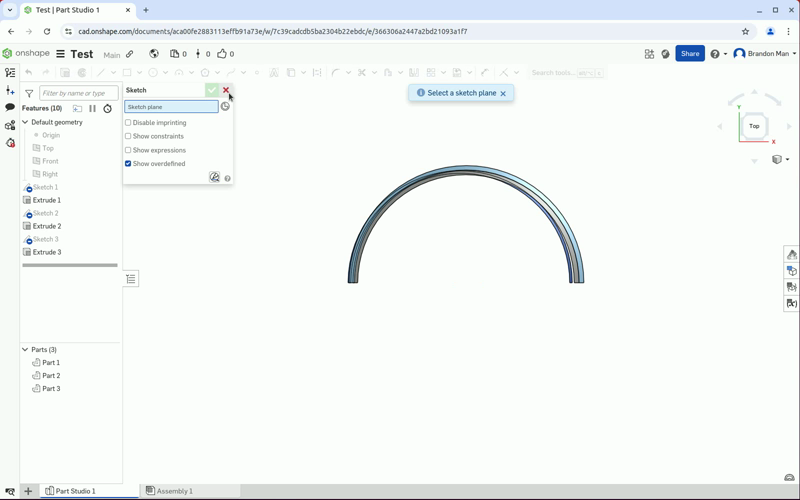
mouse_move(73, 150)
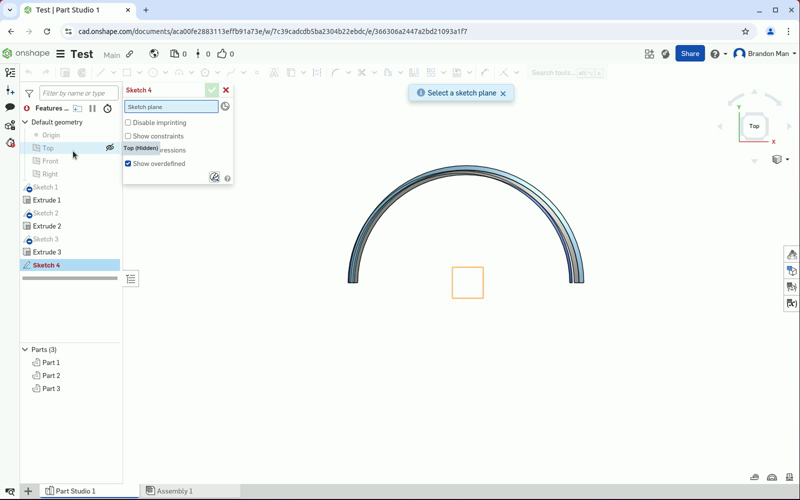
click(73, 150)
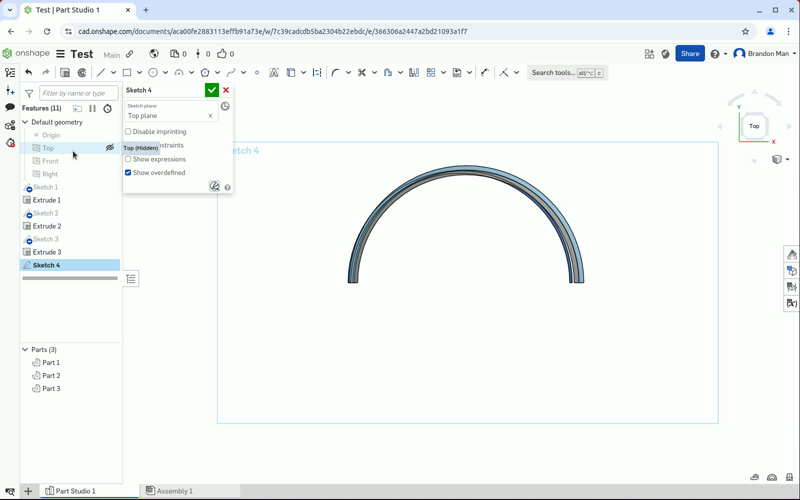
mouse_move(73, 352)
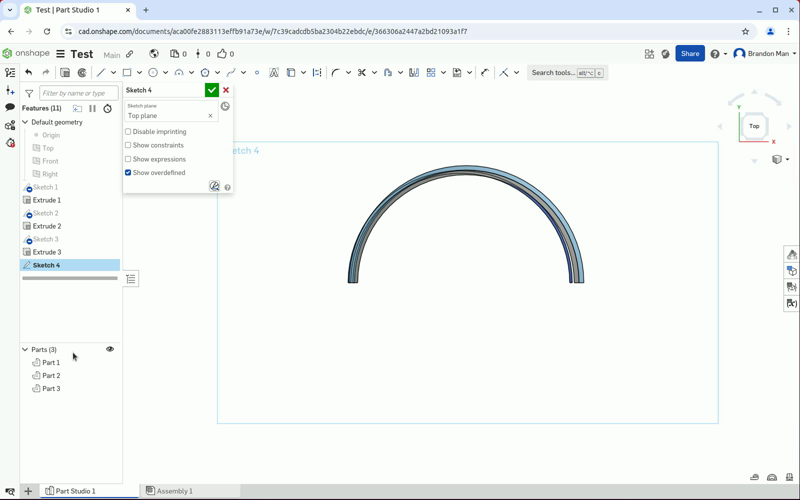
key(y)
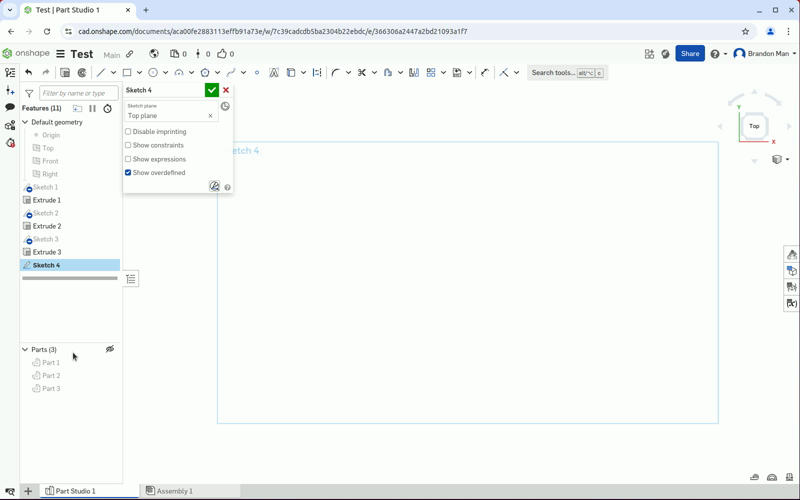
key(l)
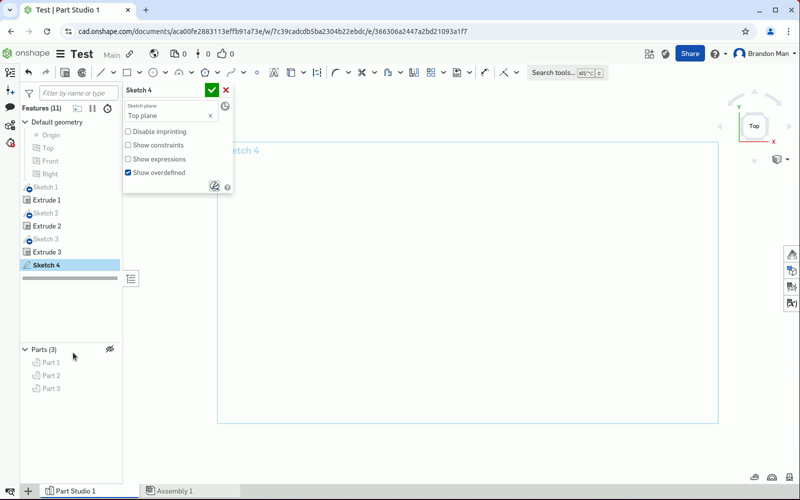
key_down(shift)
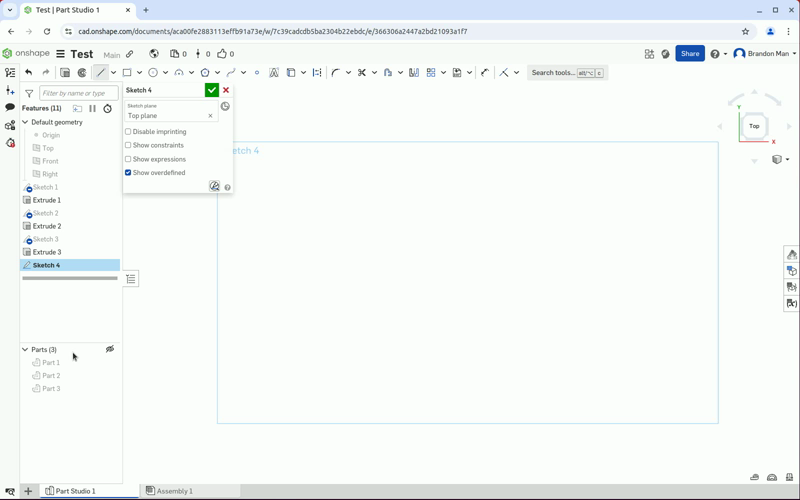
mouse_move(357, 282)
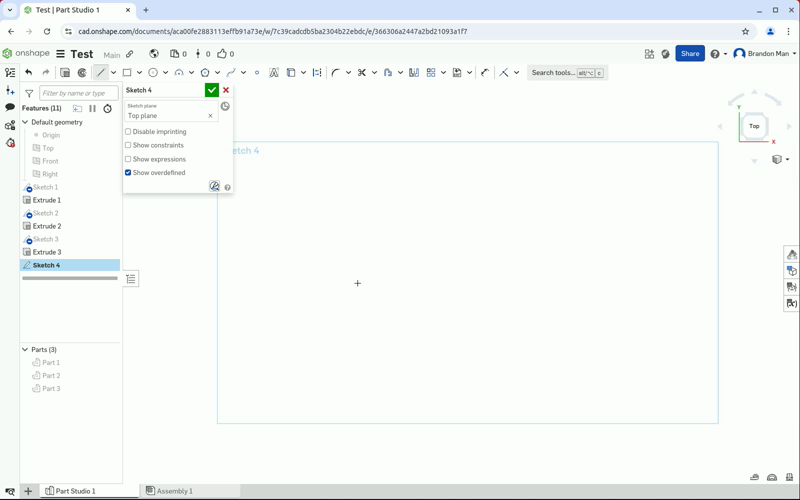
click(357, 282)
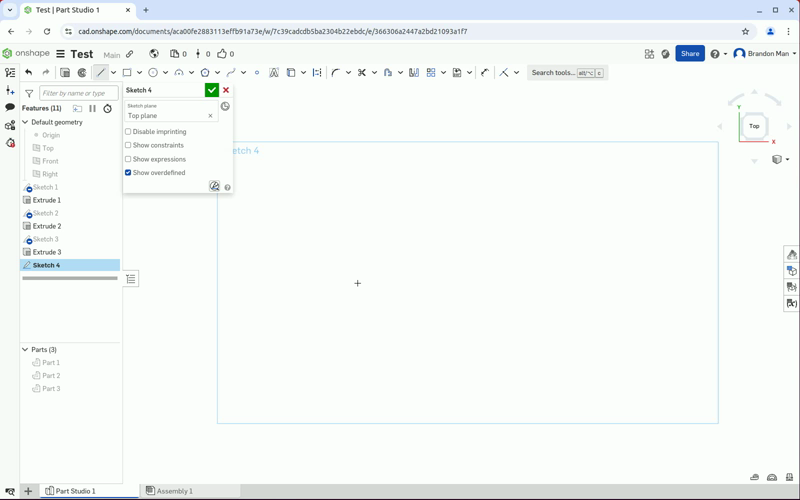
key_up(shift)
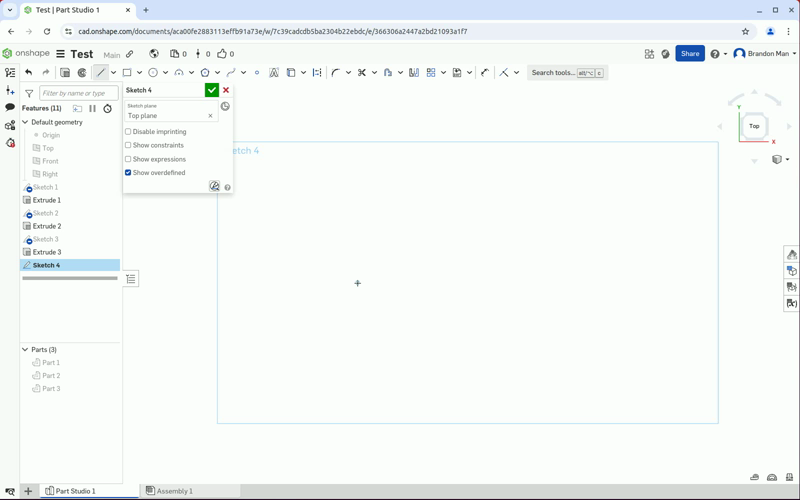
key_down(shift)
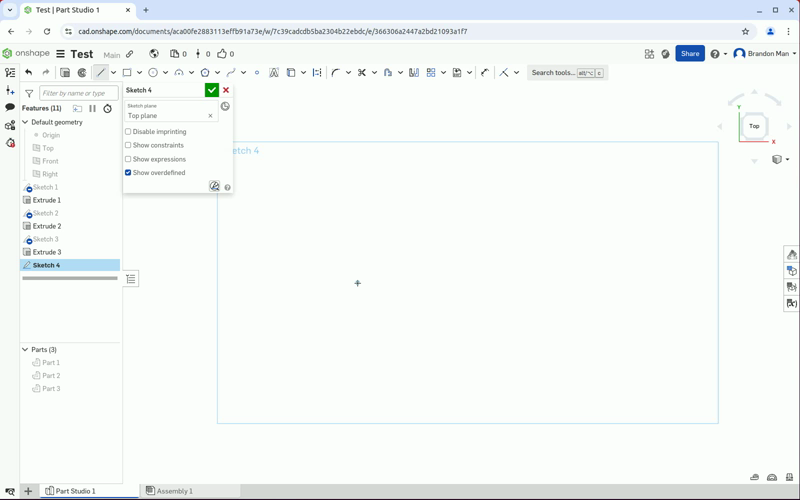
mouse_move(387, 282)
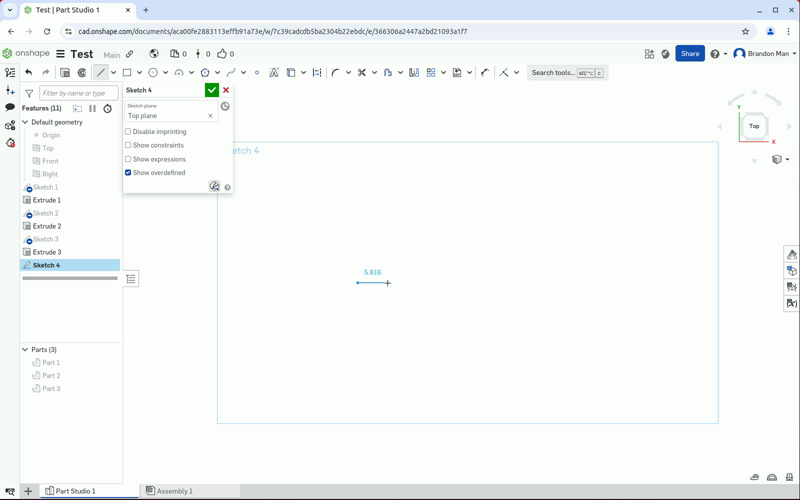
mouse_move(359, 282)
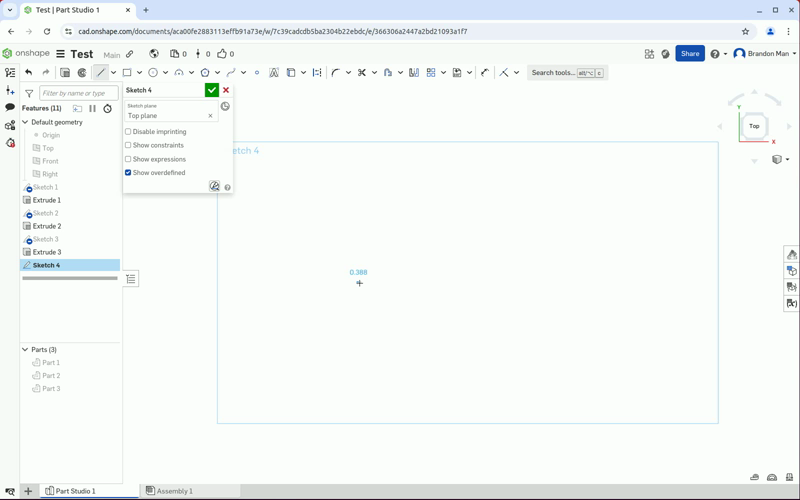
scroll(6)
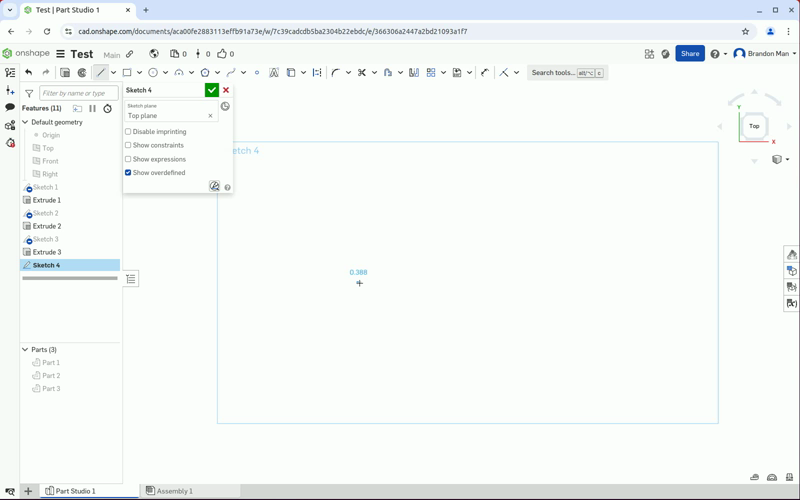
scroll(6)
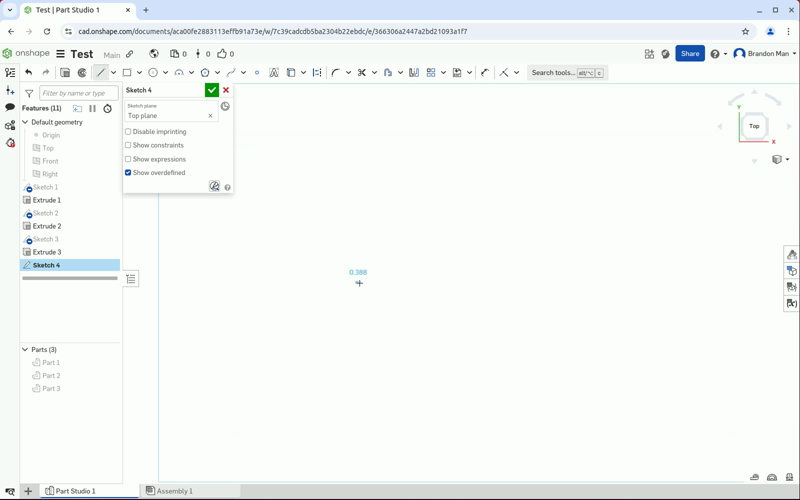
scroll(6)
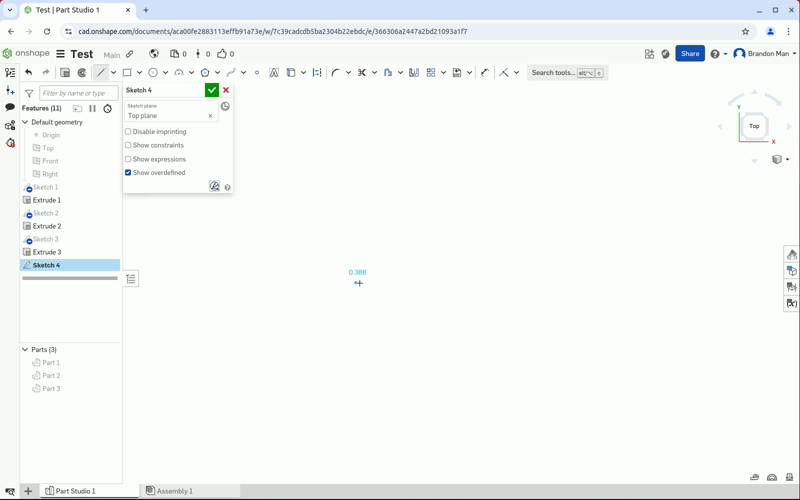
scroll(6)
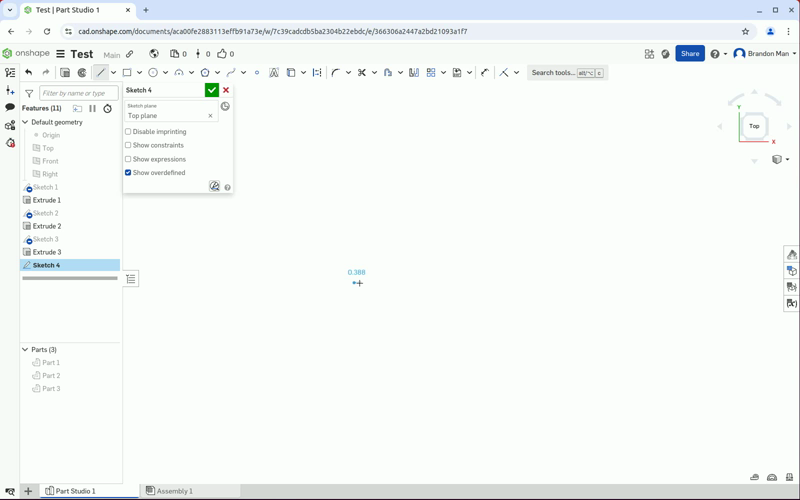
scroll(6)
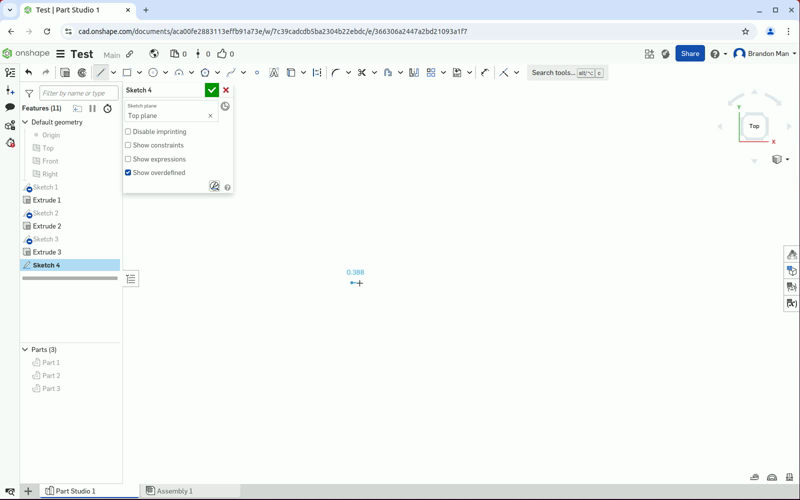
scroll(6)
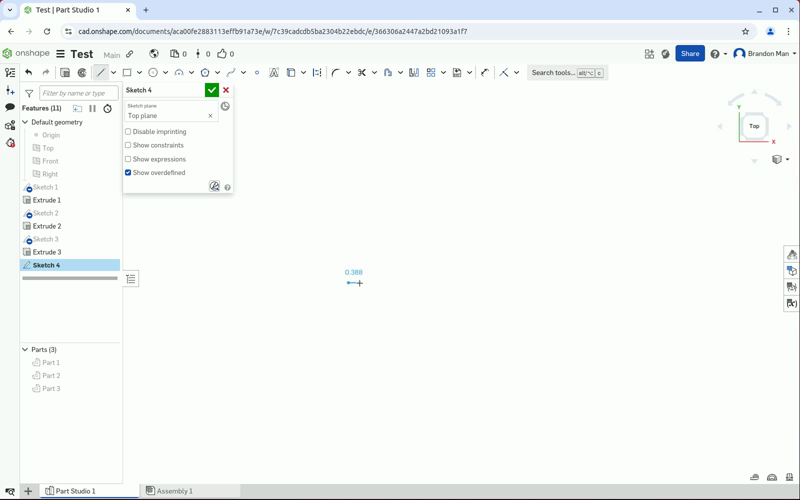
scroll(6)
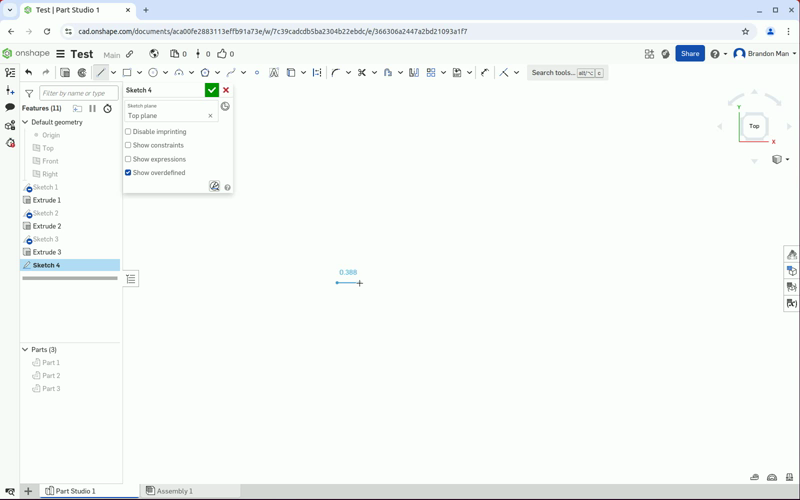
click(359, 282)
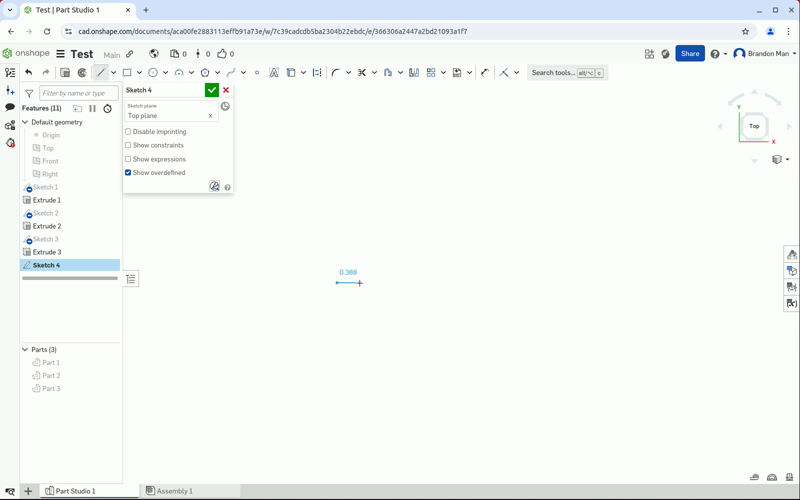
scroll(-6)
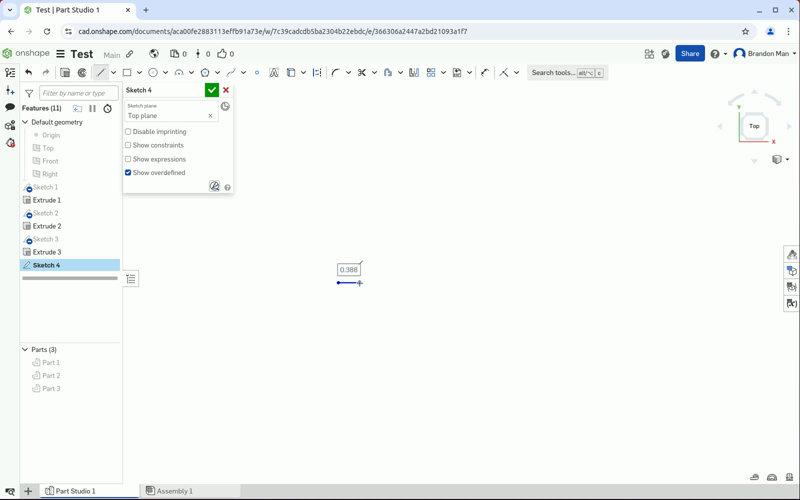
scroll(-6)
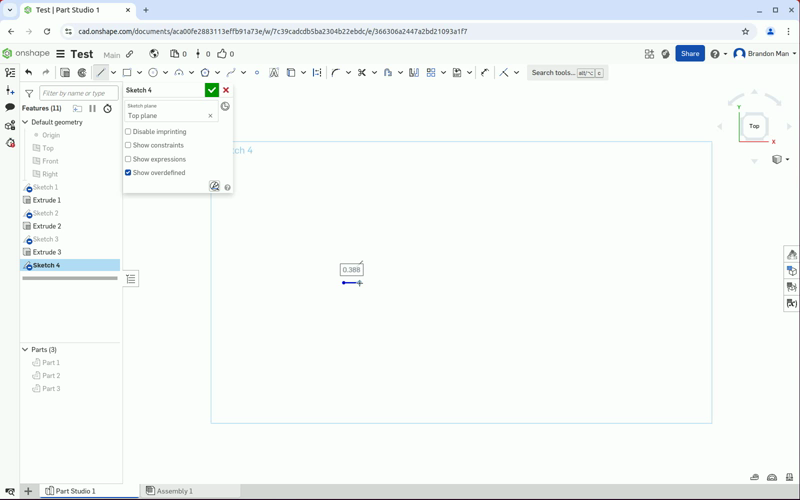
scroll(-6)
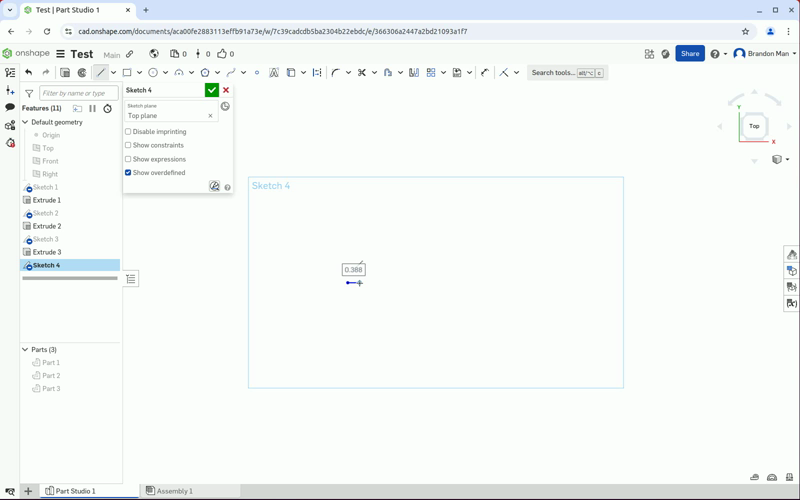
scroll(-6)
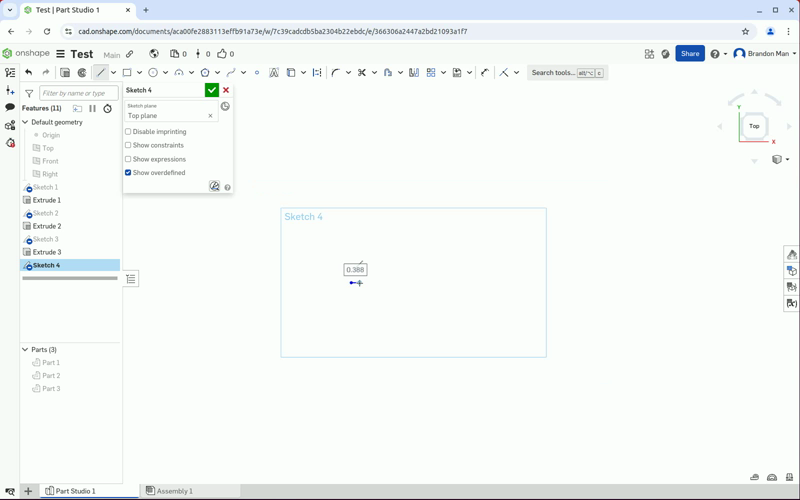
scroll(-6)
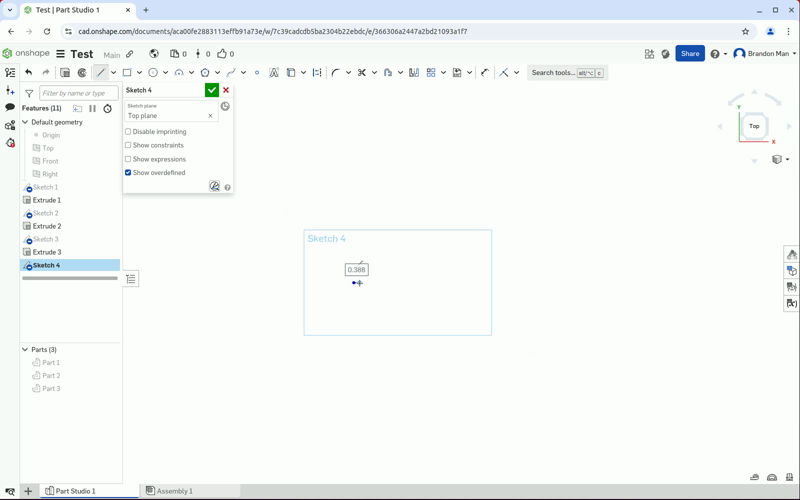
scroll(-6)
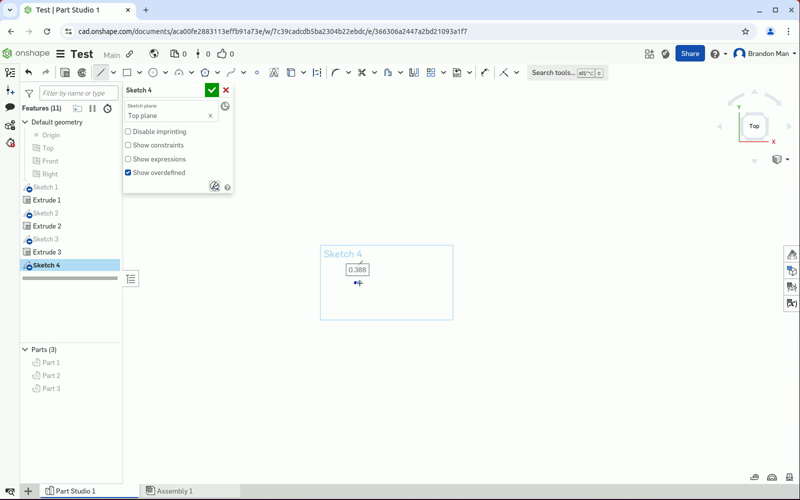
scroll(-6)
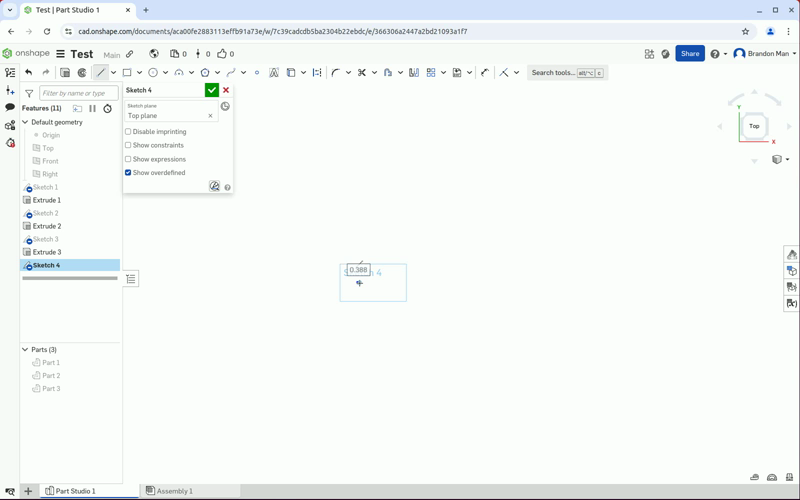
key_up(shift)
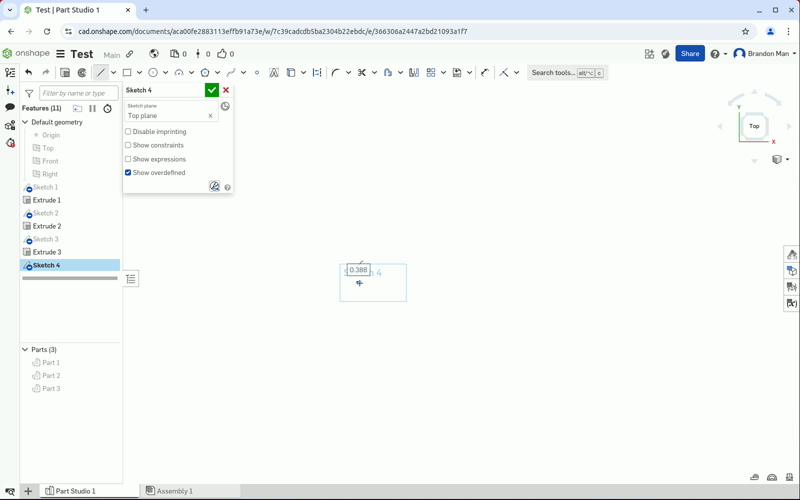
key(esc)
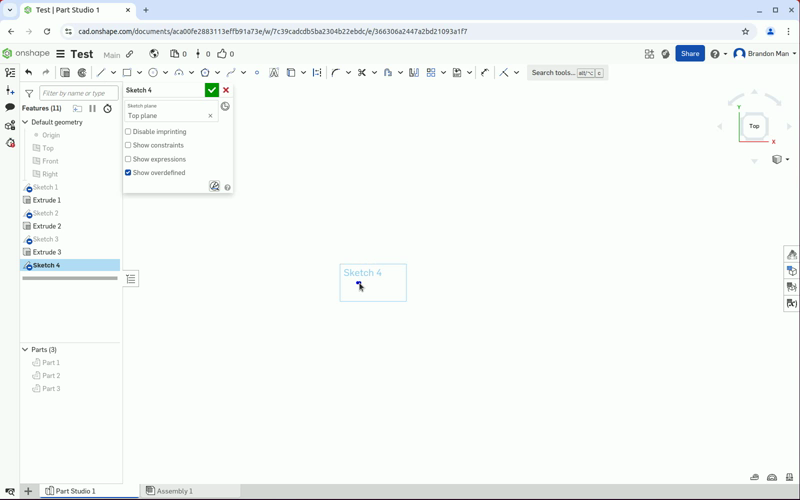
key(a)
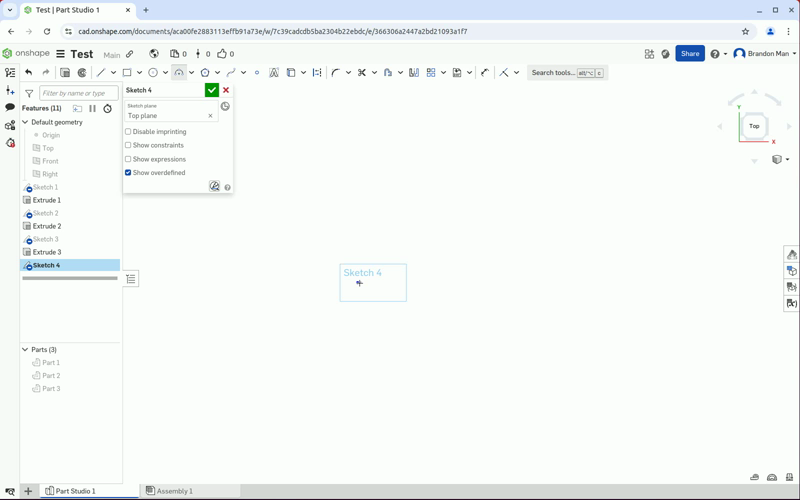
mouse_move(359, 282)
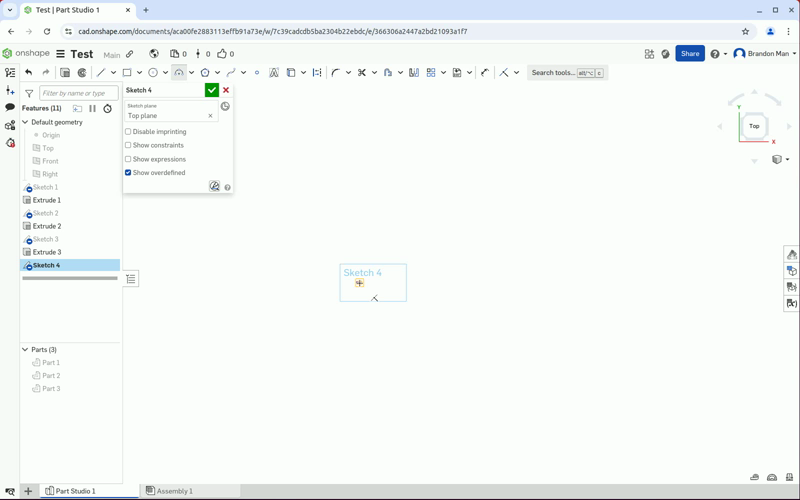
scroll(6)
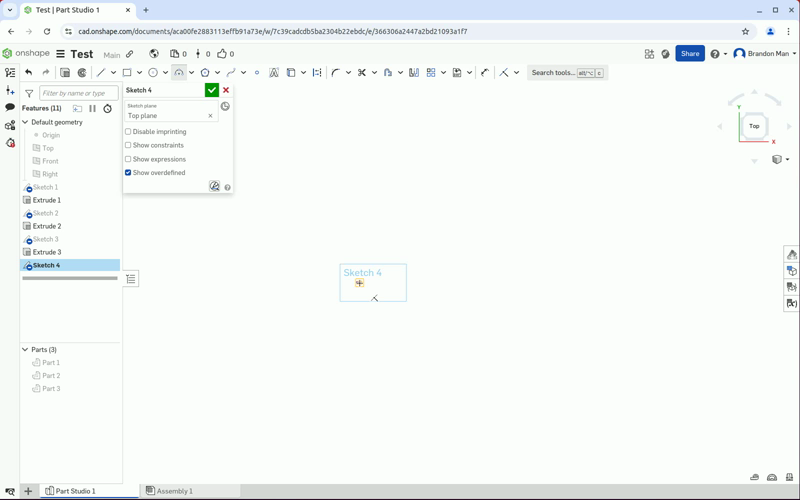
scroll(6)
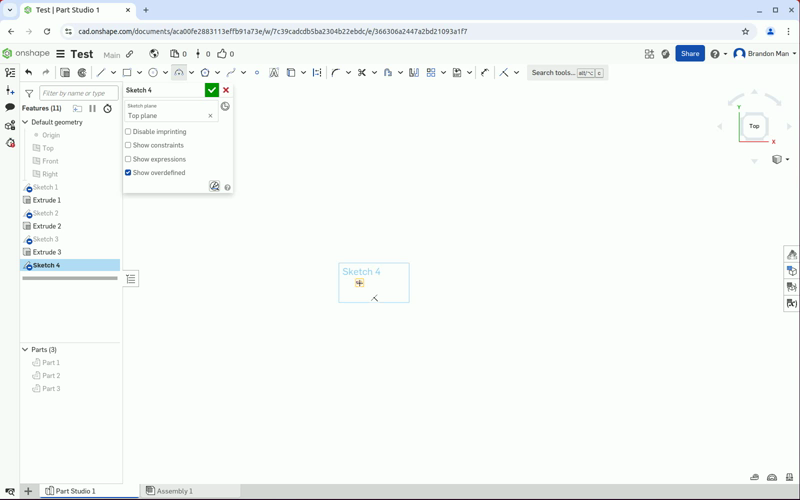
scroll(6)
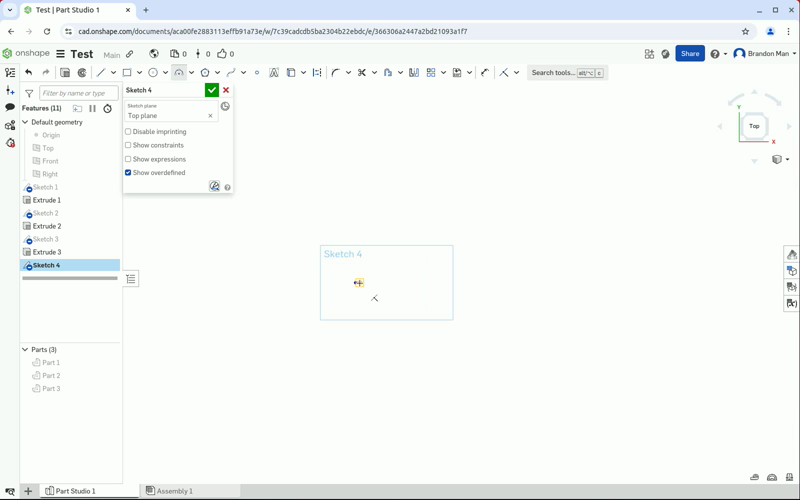
scroll(6)
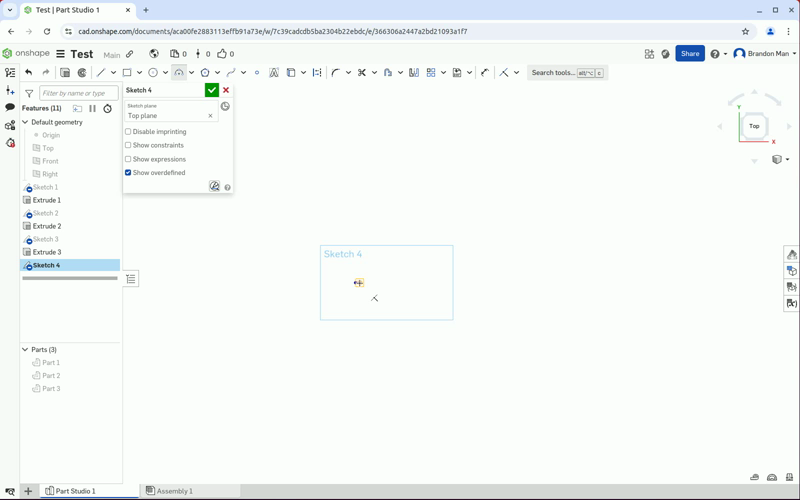
scroll(6)
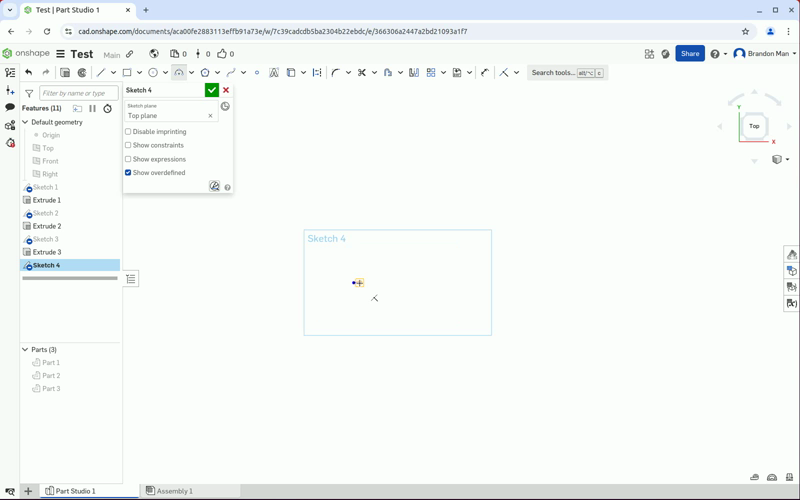
scroll(6)
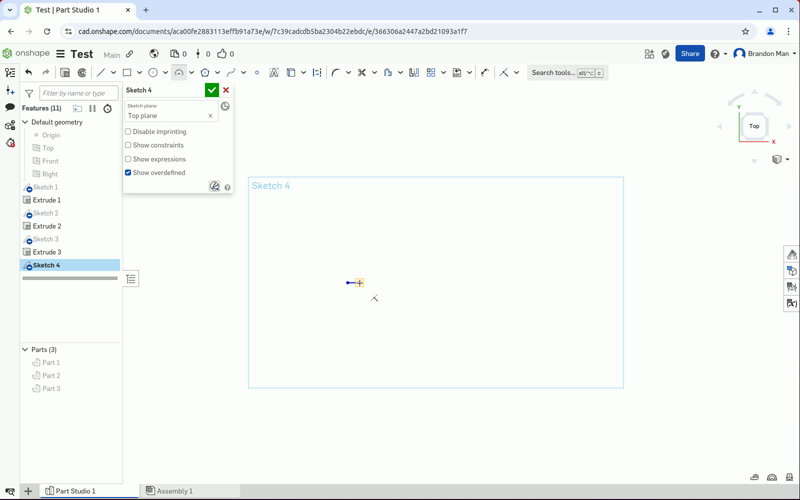
scroll(6)
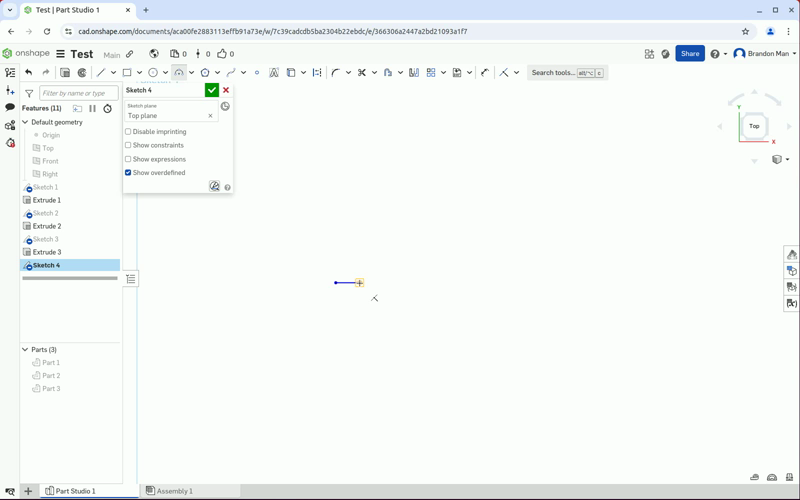
click(359, 282)
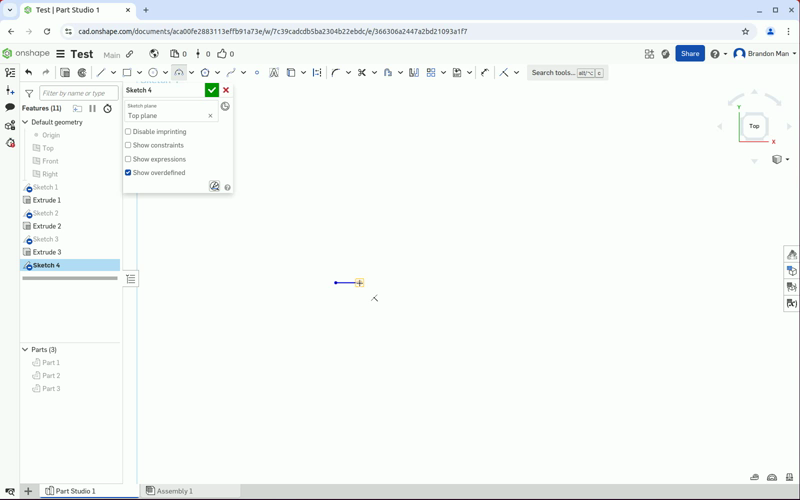
scroll(-6)
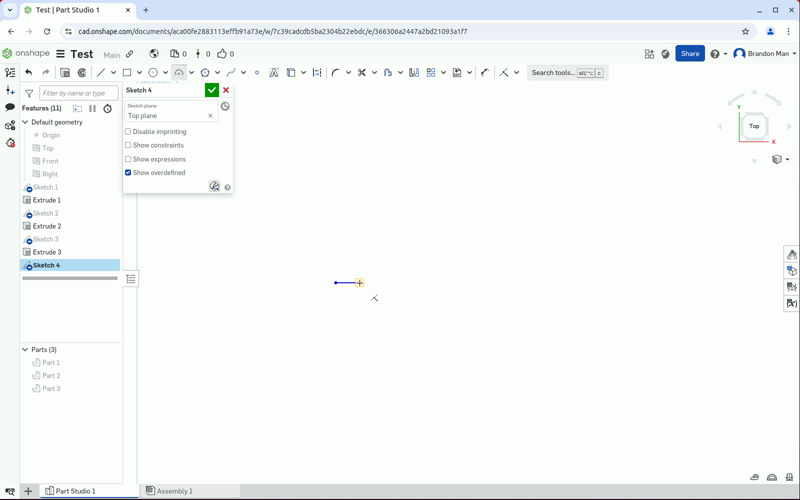
scroll(-6)
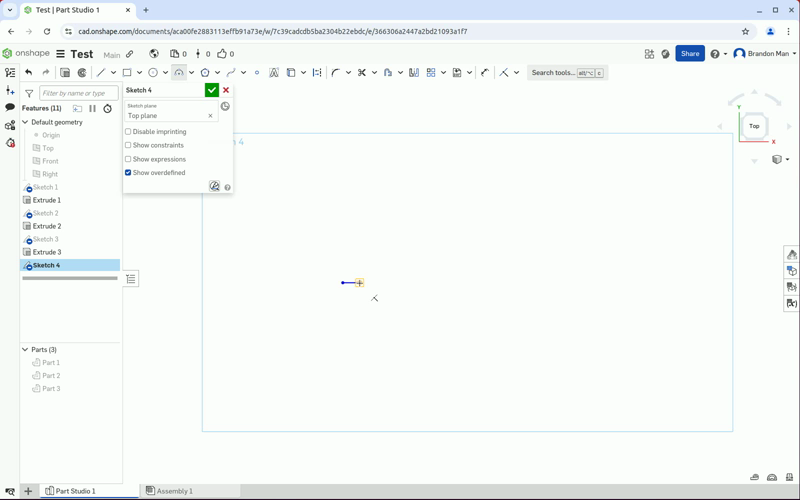
scroll(-6)
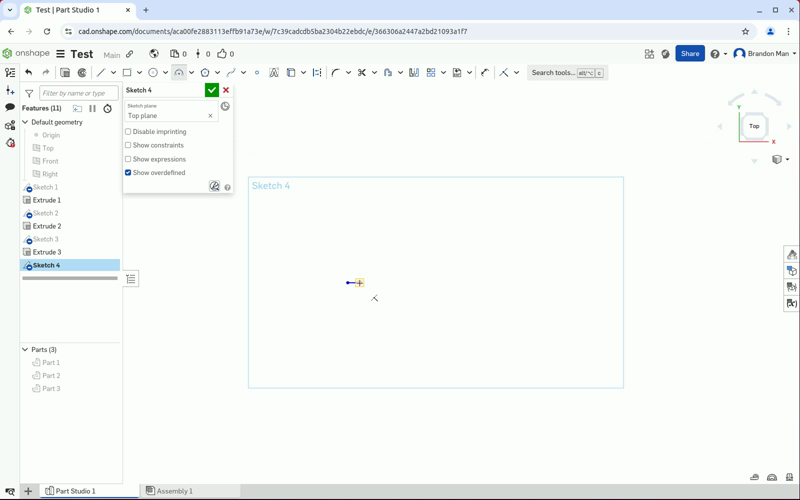
scroll(-6)
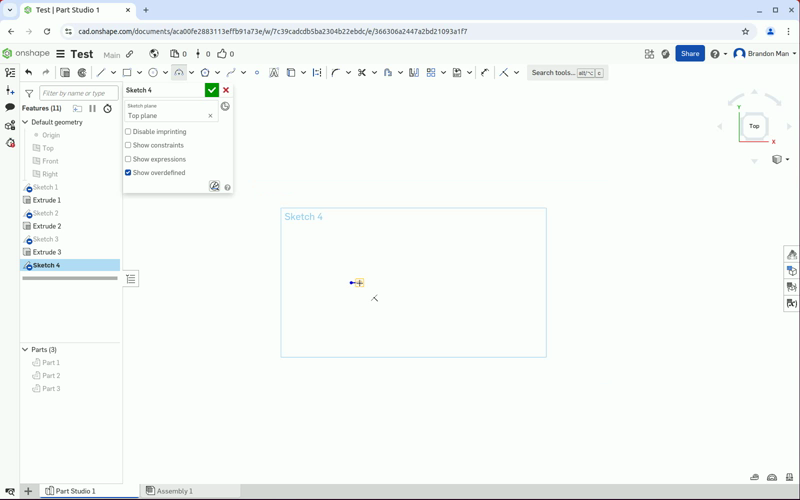
scroll(-6)
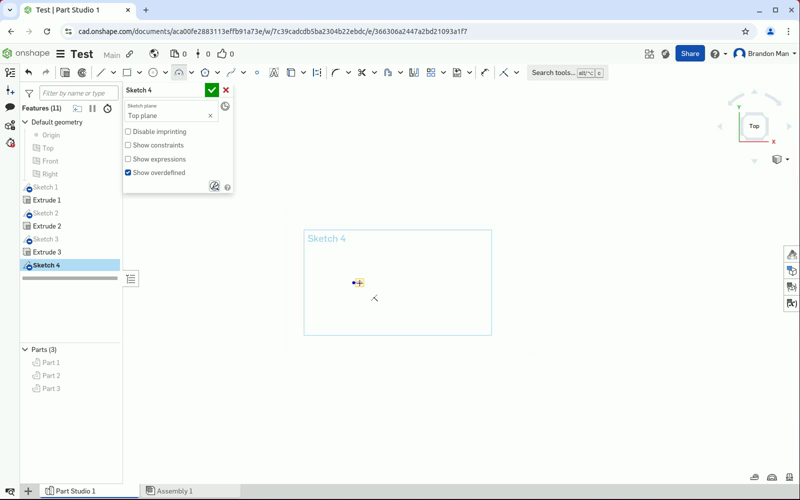
scroll(-6)
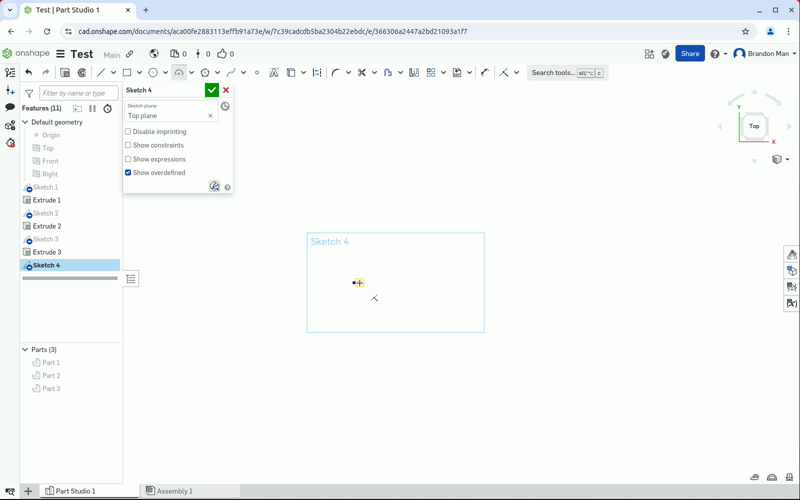
scroll(-6)
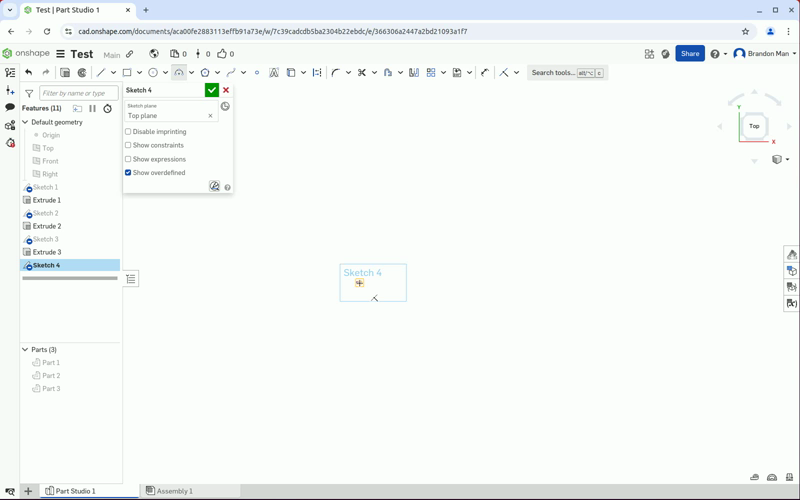
key_down(shift)
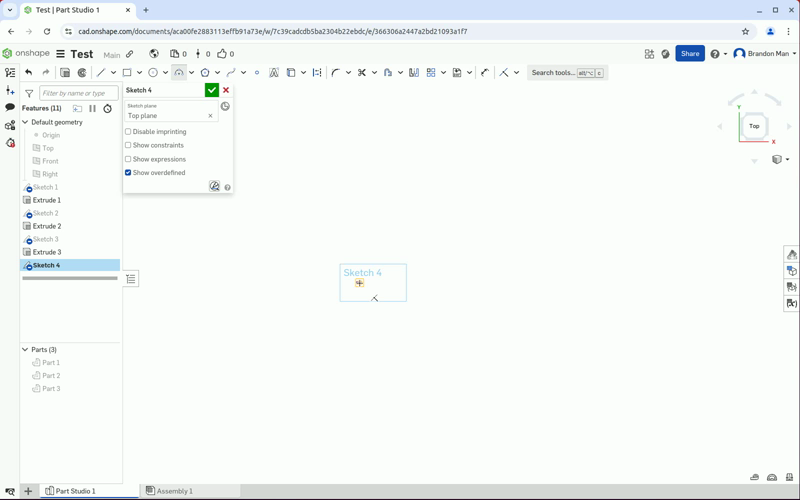
mouse_move(561, 282)
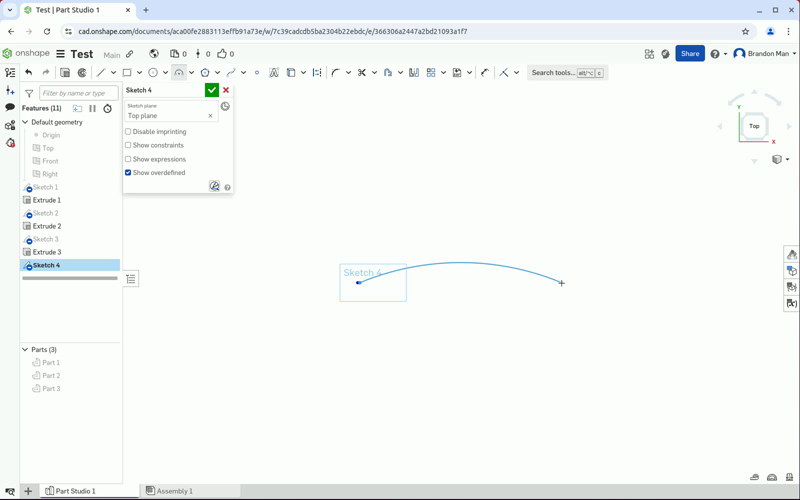
click(561, 282)
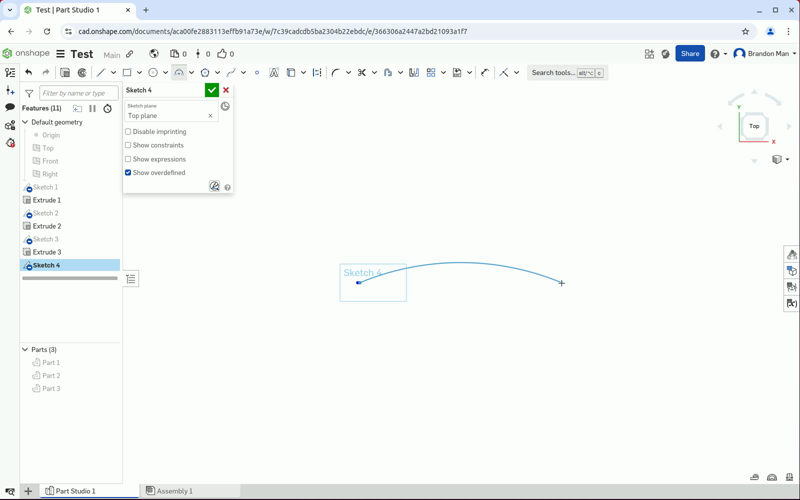
mouse_move(460, 181)
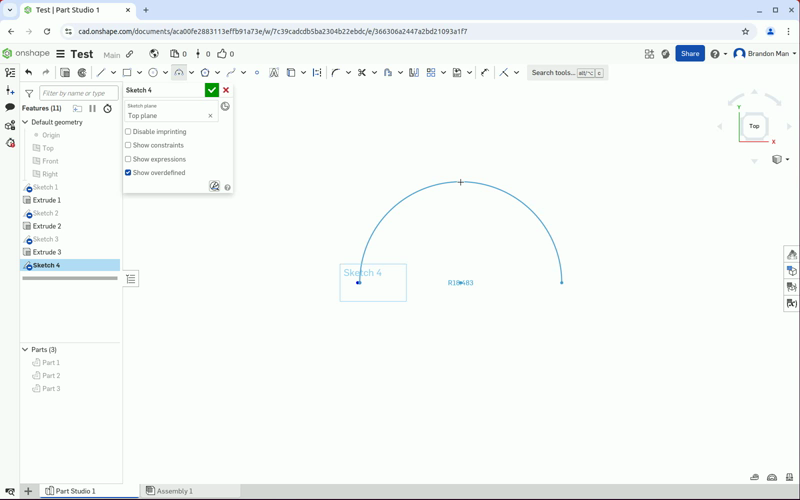
click(460, 181)
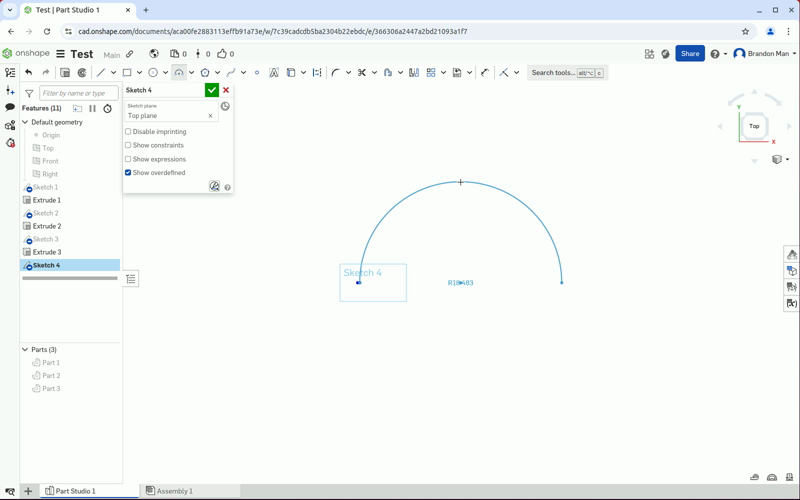
key_up(shift)
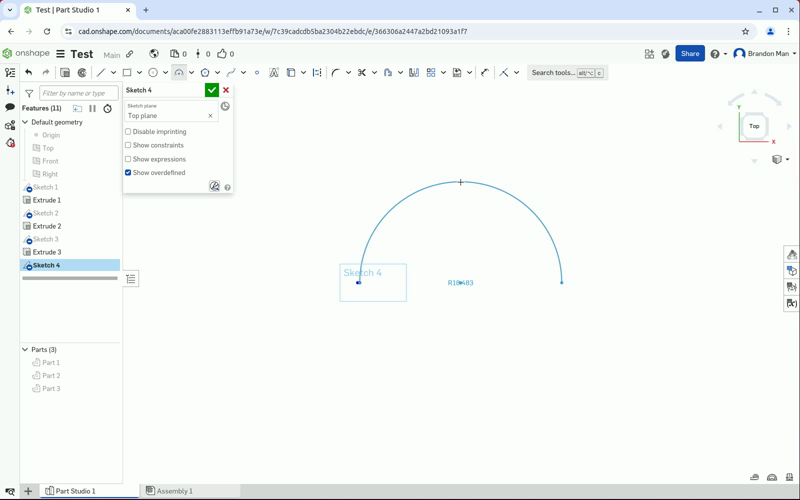
key(esc)
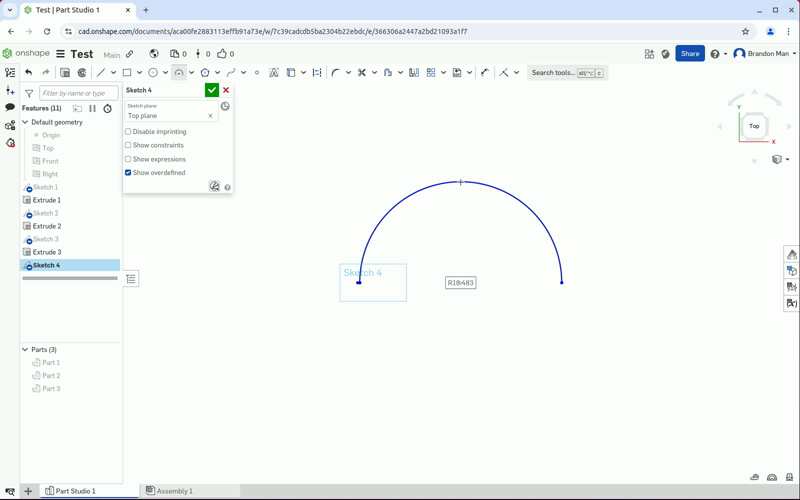
key(l)
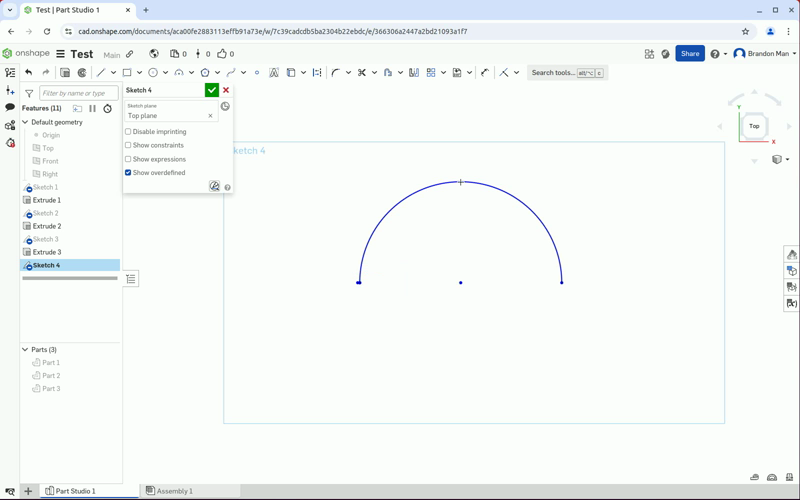
mouse_move(561, 282)
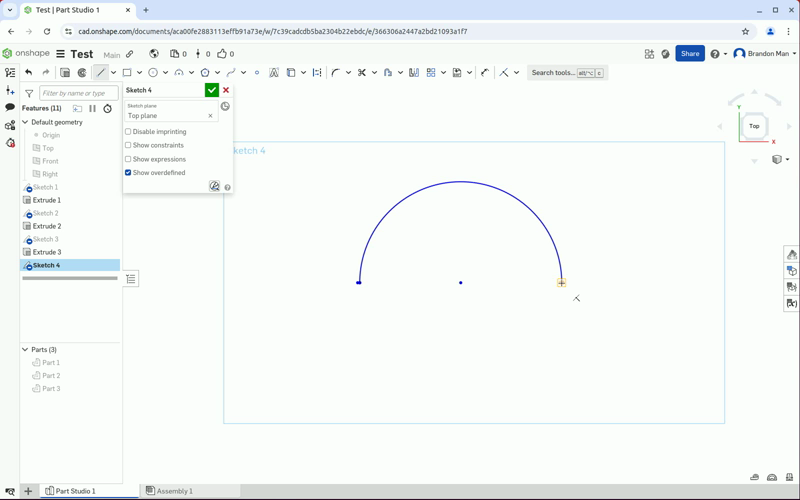
click(561, 282)
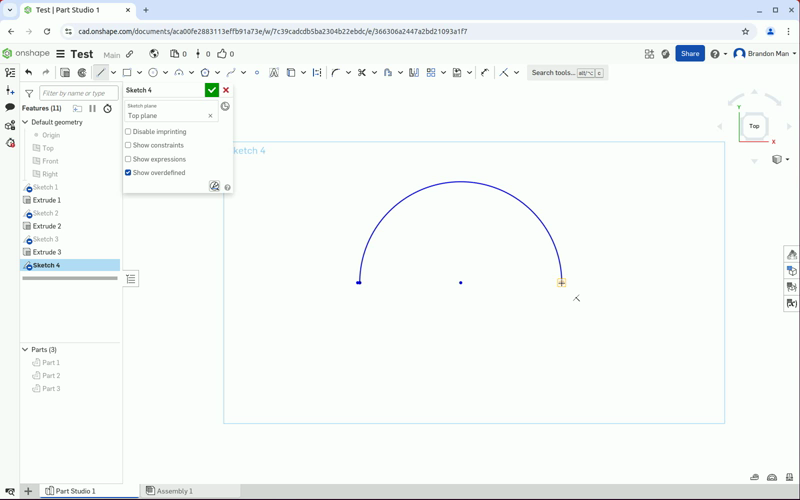
key_down(shift)
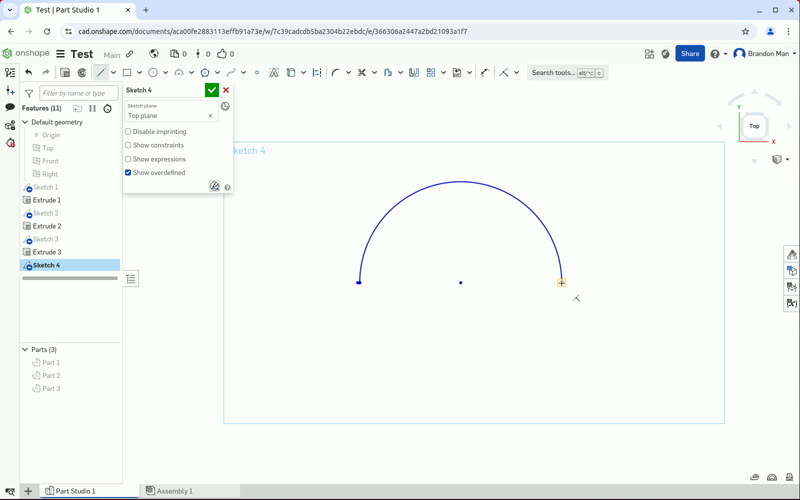
mouse_move(589, 282)
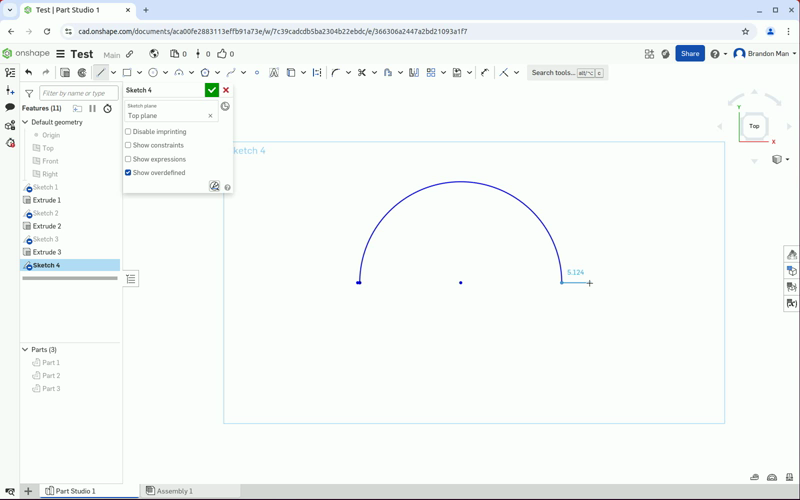
mouse_move(564, 282)
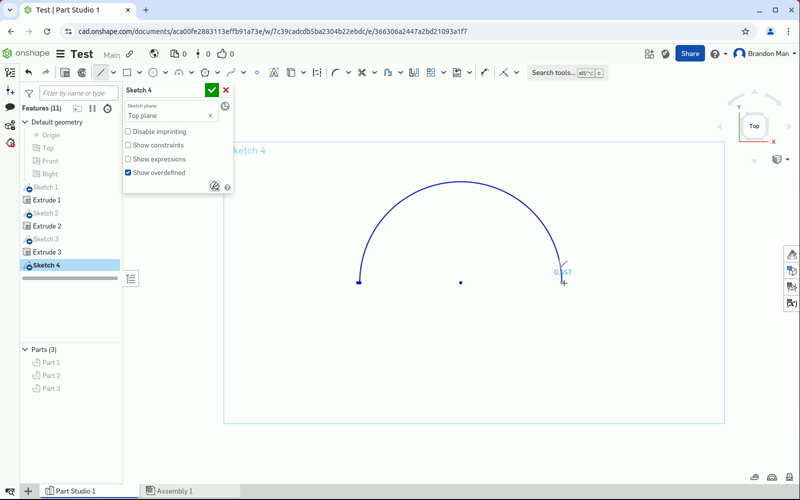
scroll(6)
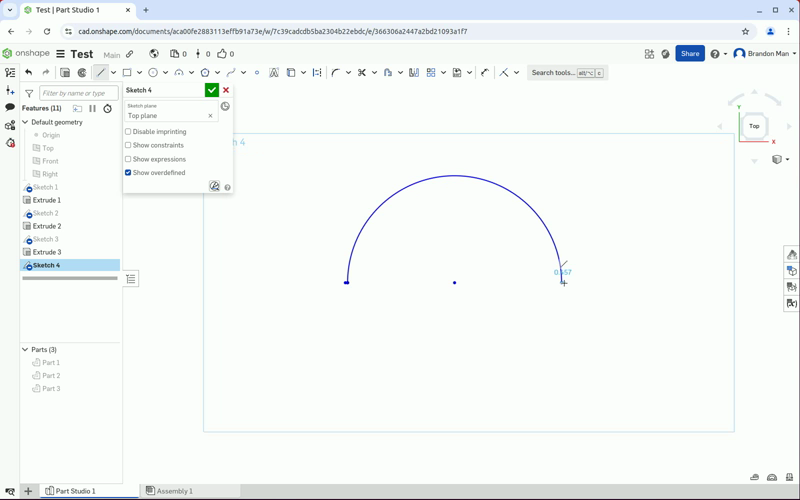
scroll(6)
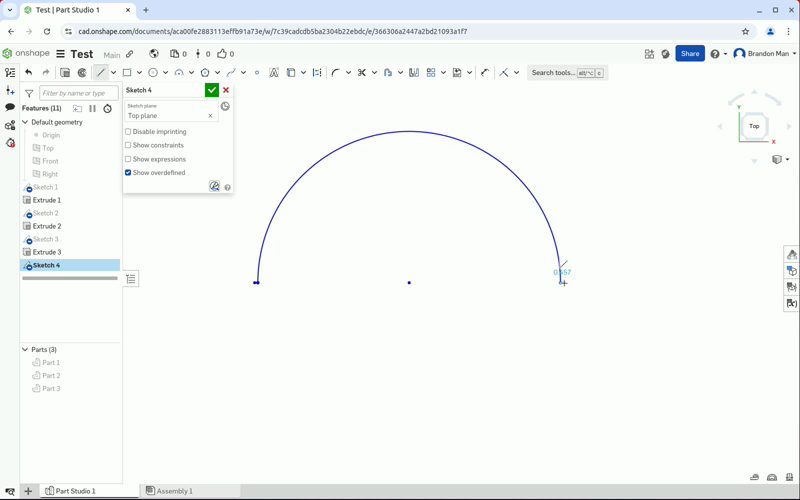
scroll(6)
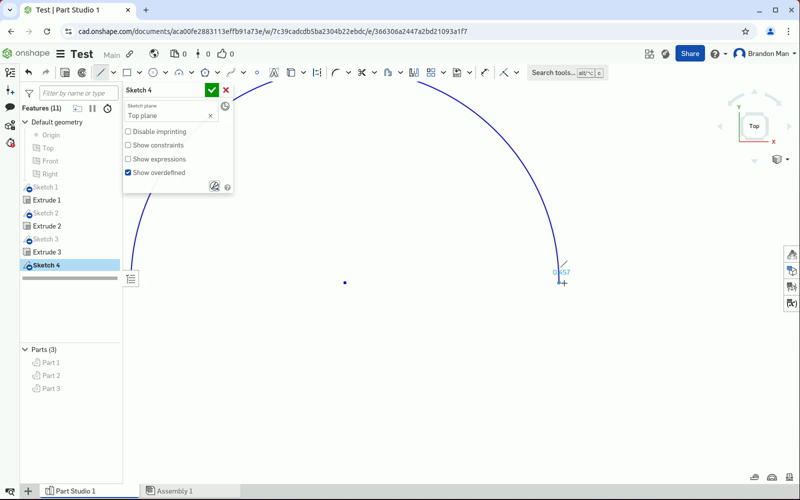
scroll(6)
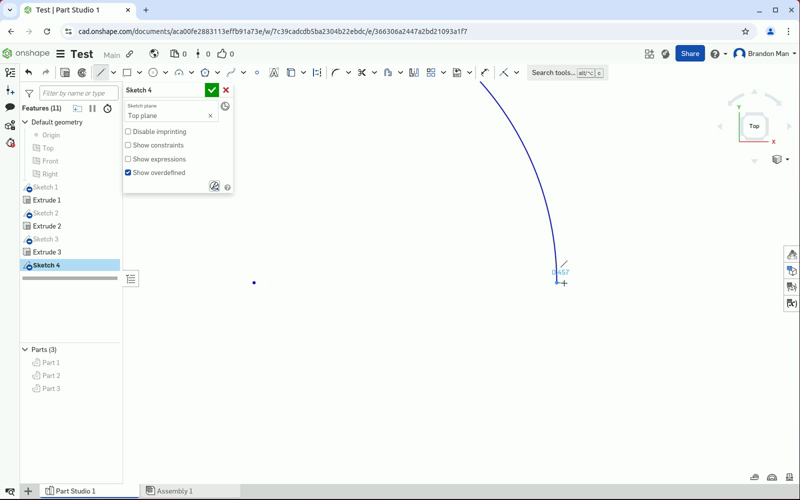
scroll(6)
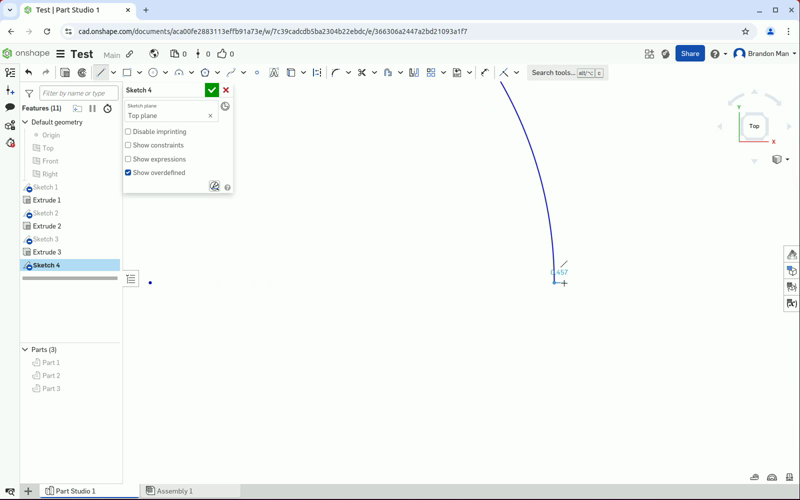
scroll(6)
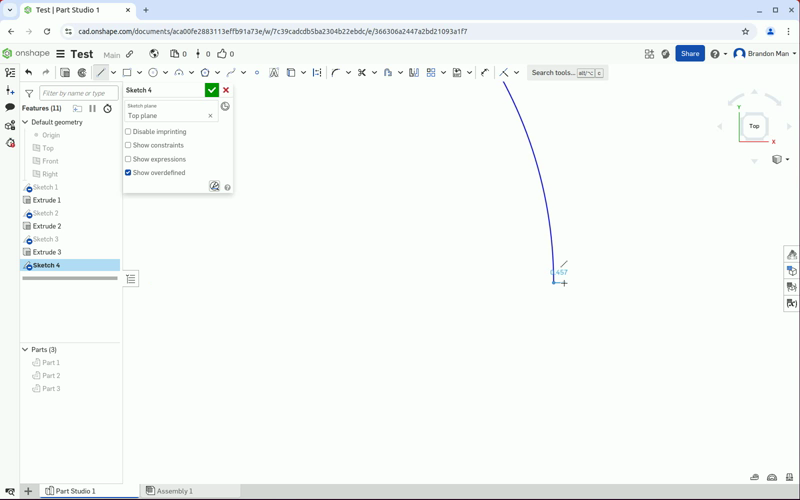
scroll(6)
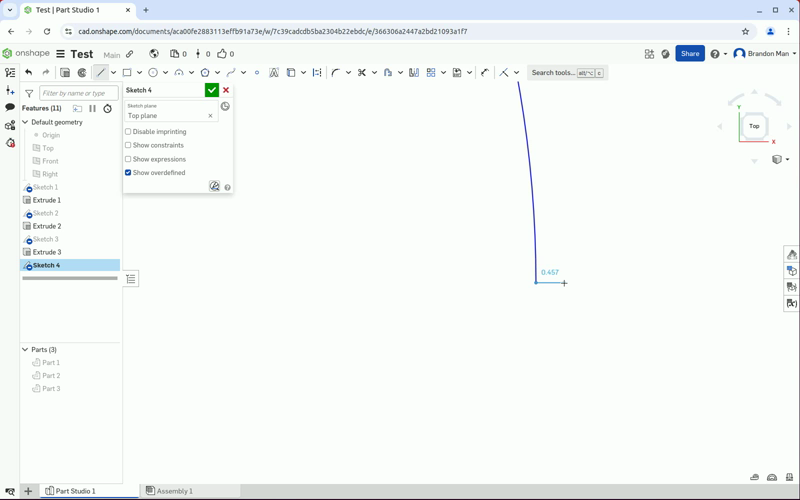
click(564, 282)
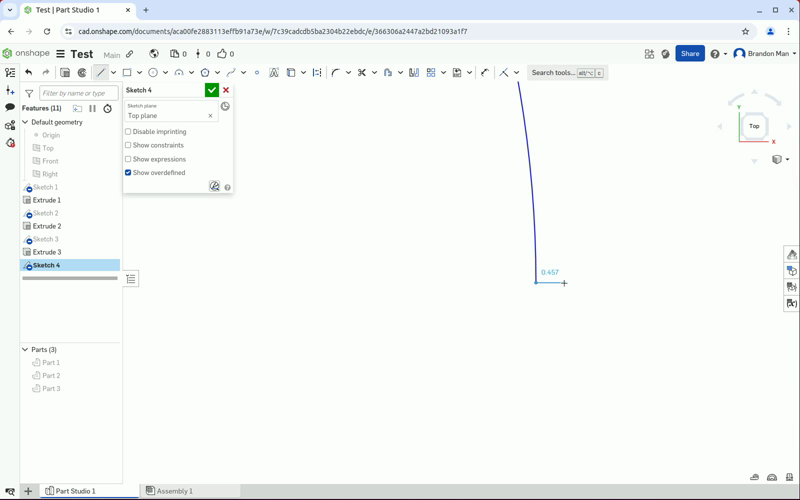
scroll(-6)
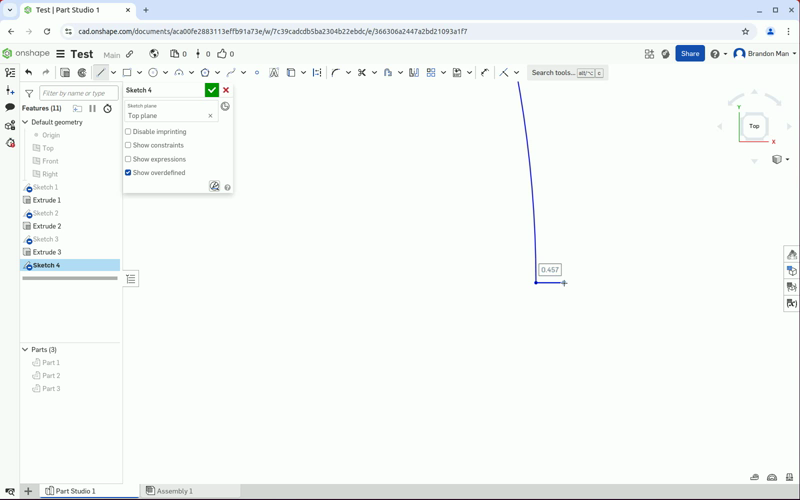
scroll(-6)
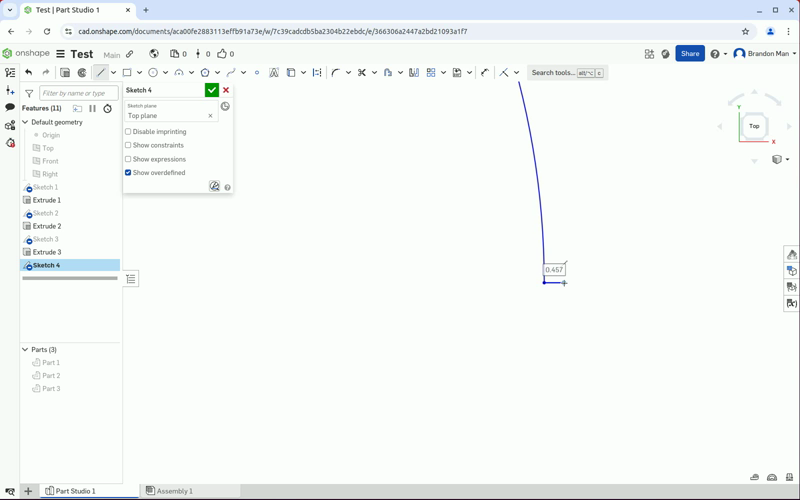
scroll(-6)
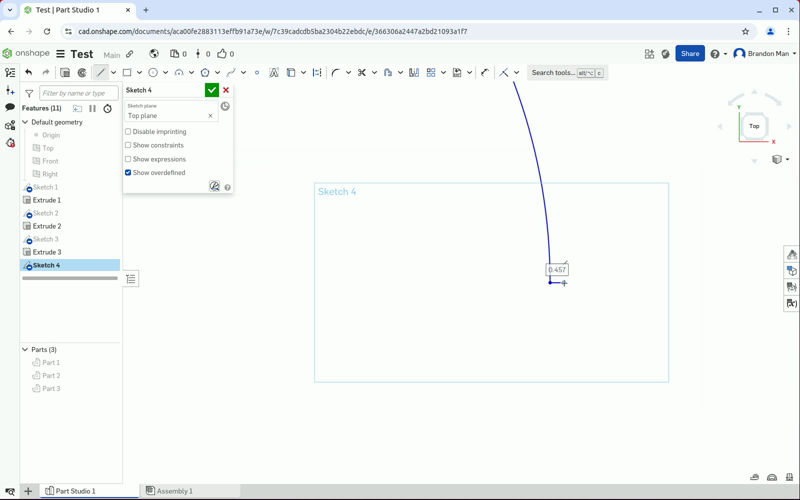
scroll(-6)
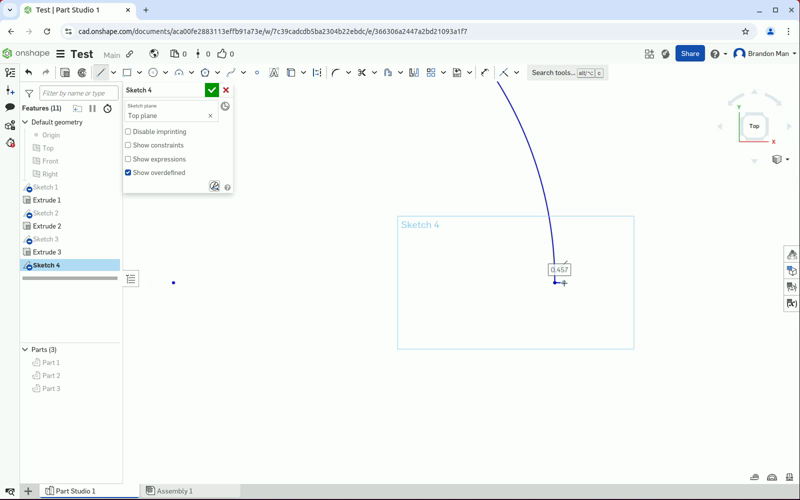
scroll(-6)
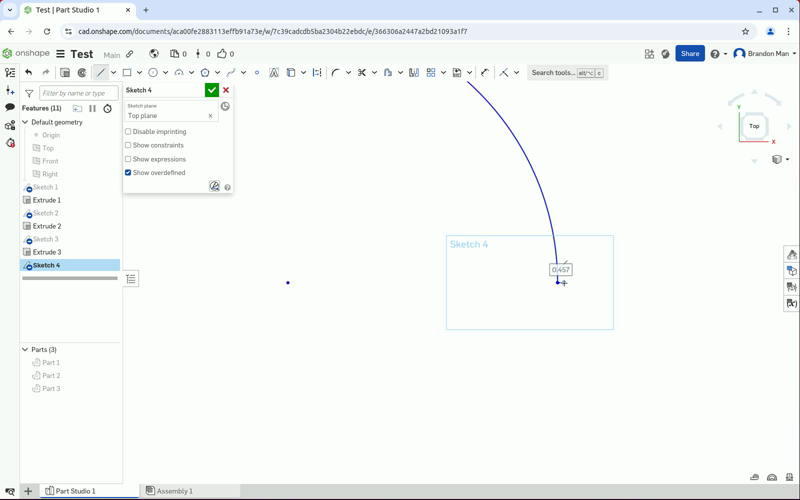
scroll(-6)
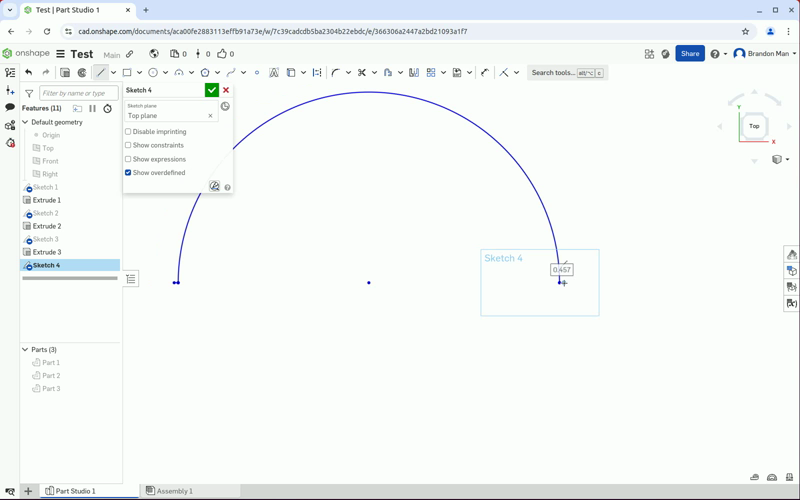
scroll(-6)
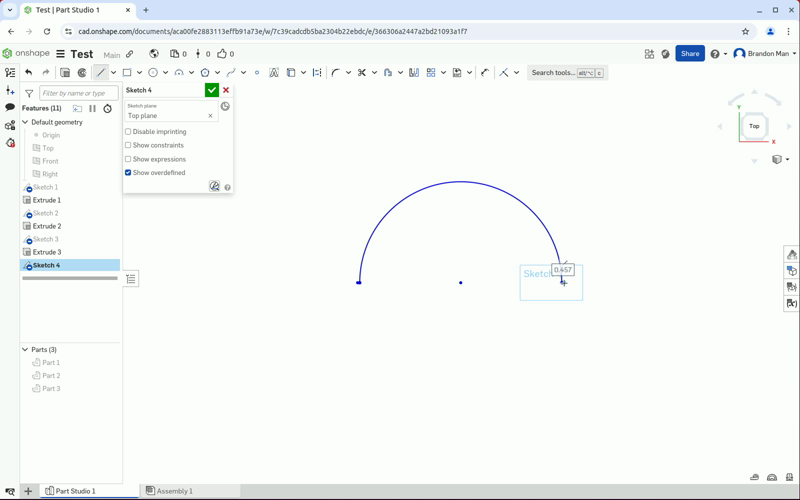
key_up(shift)
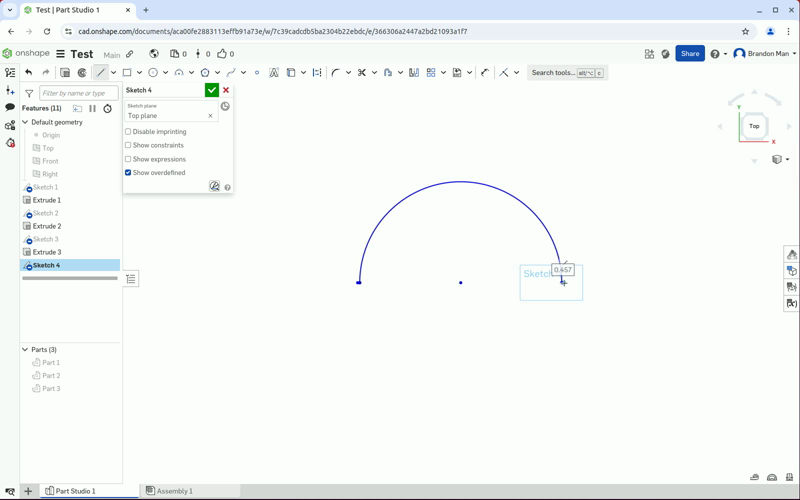
key(esc)
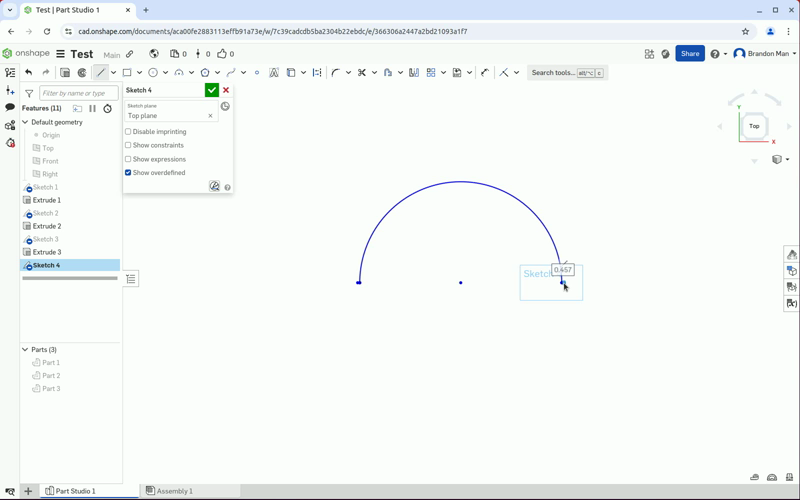
key(a)
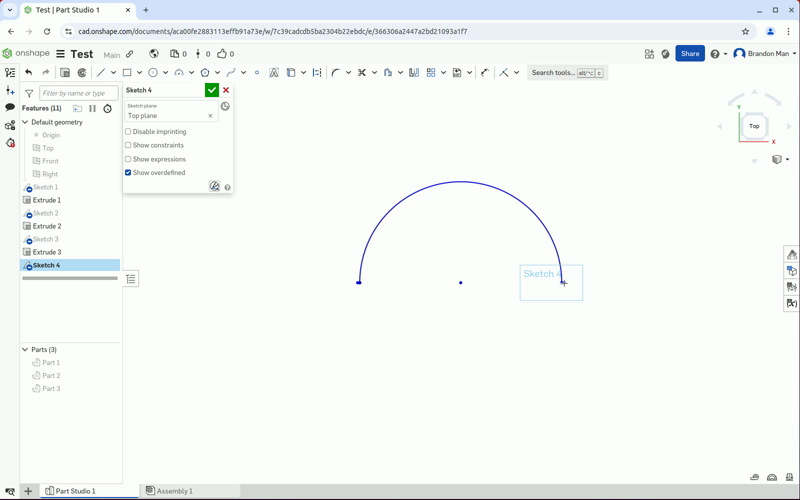
mouse_move(564, 282)
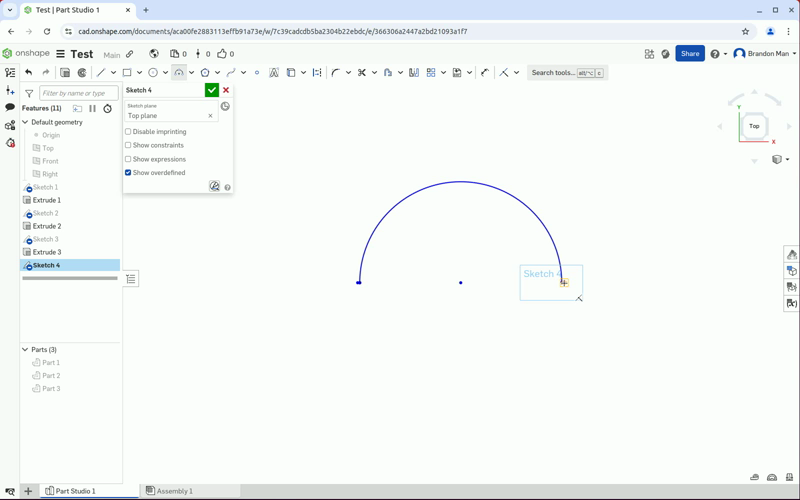
scroll(6)
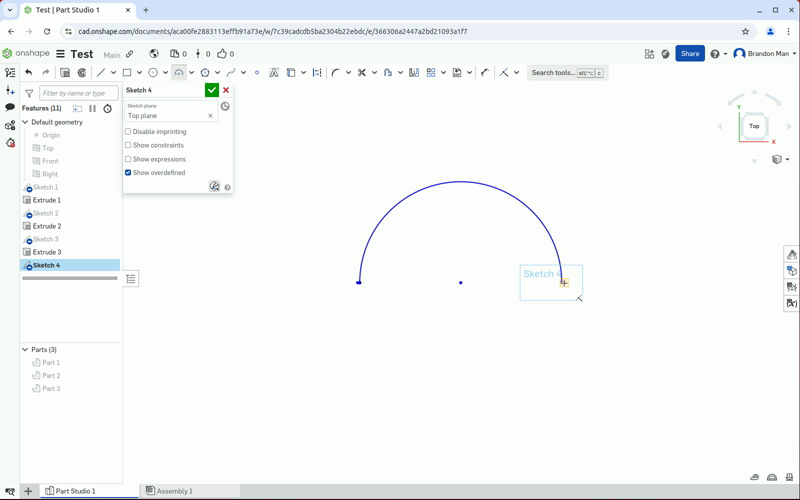
scroll(6)
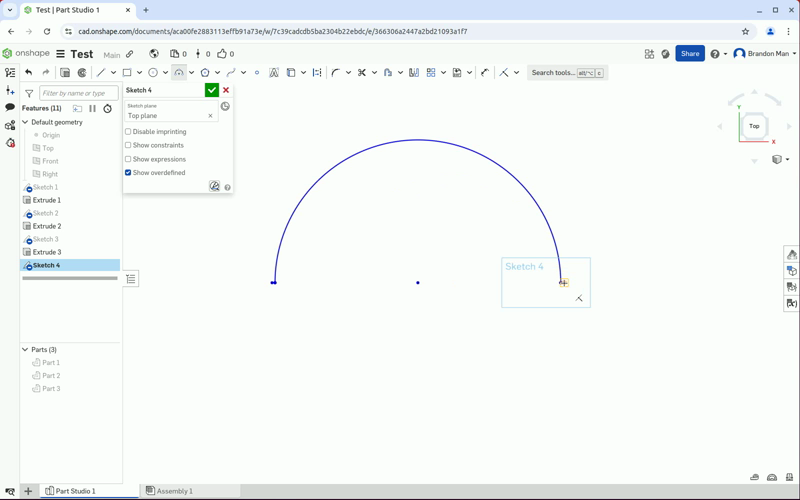
scroll(6)
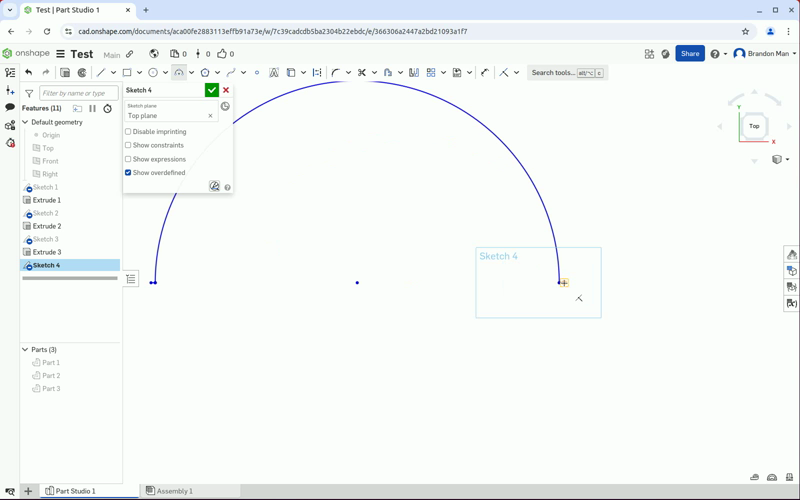
scroll(6)
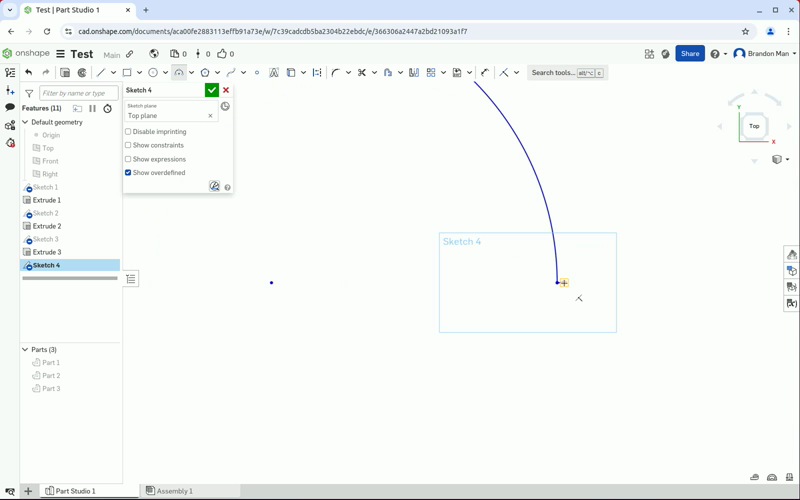
scroll(6)
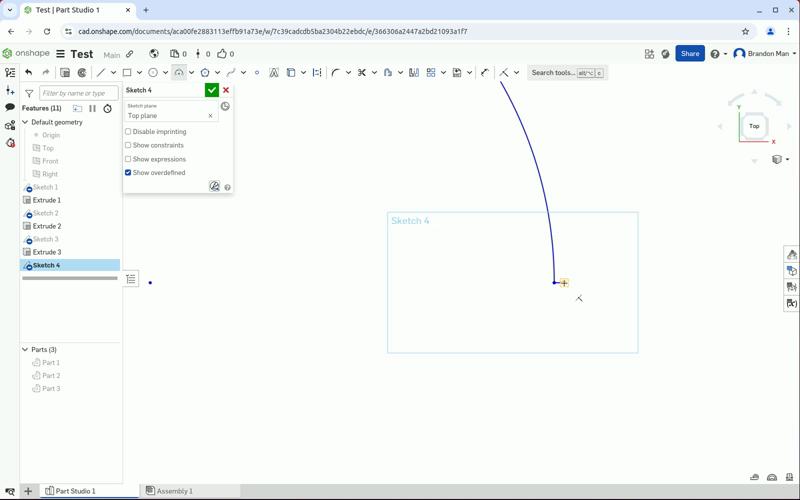
scroll(6)
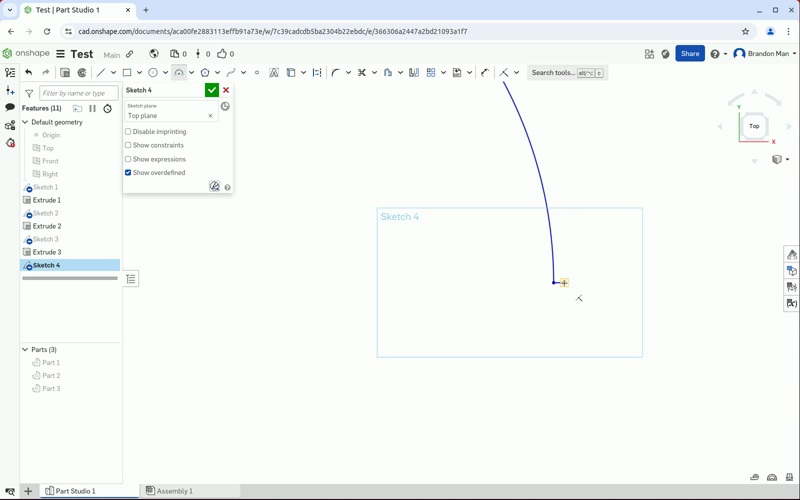
scroll(6)
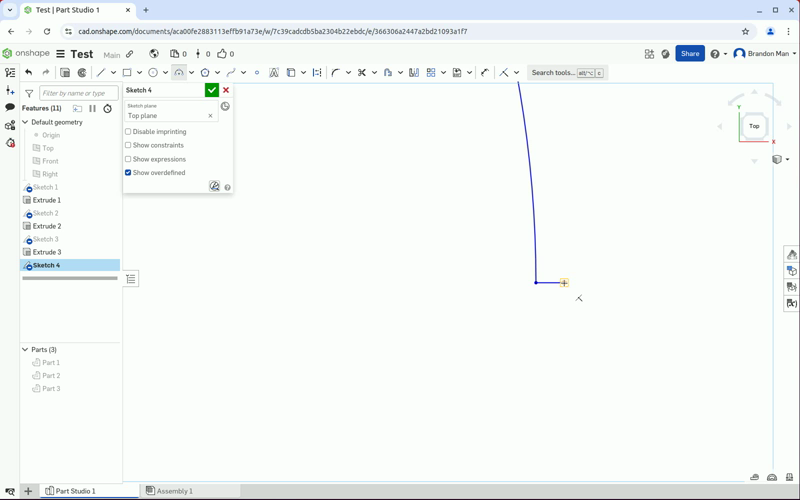
click(564, 282)
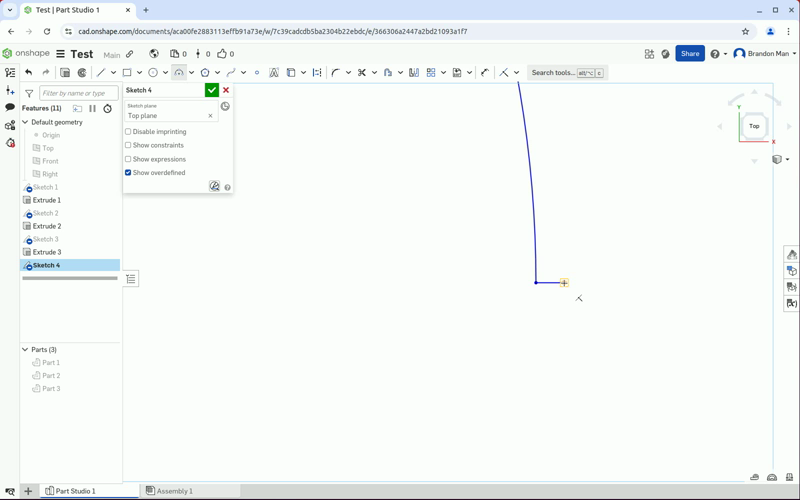
scroll(-6)
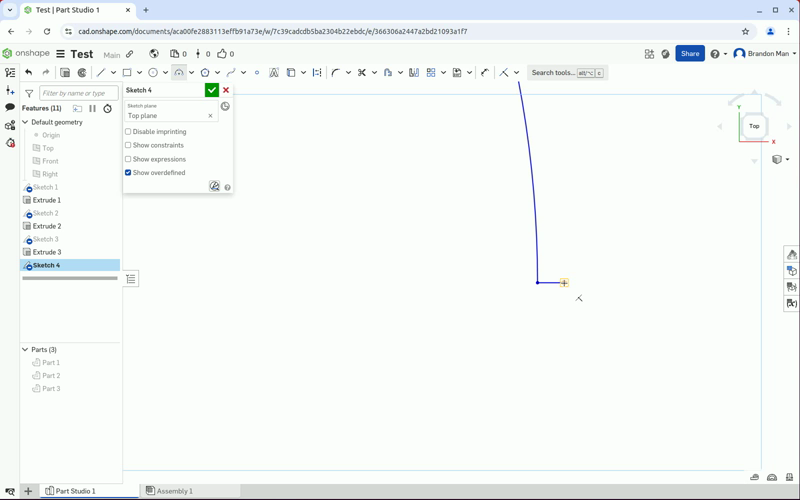
scroll(-6)
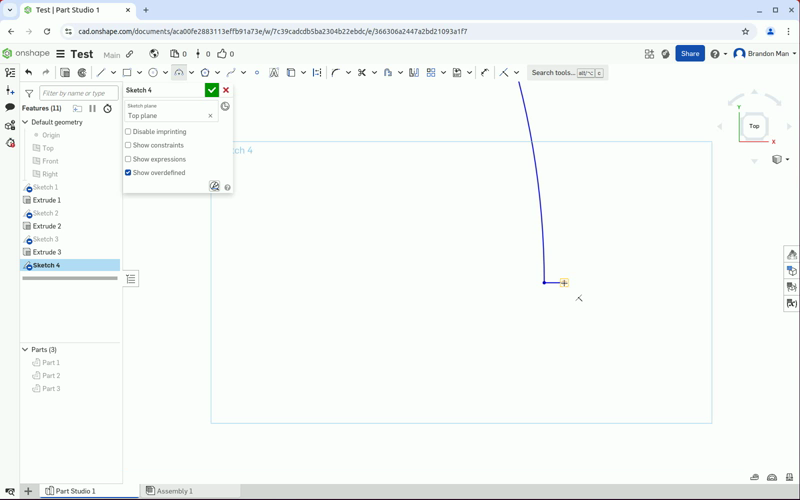
scroll(-6)
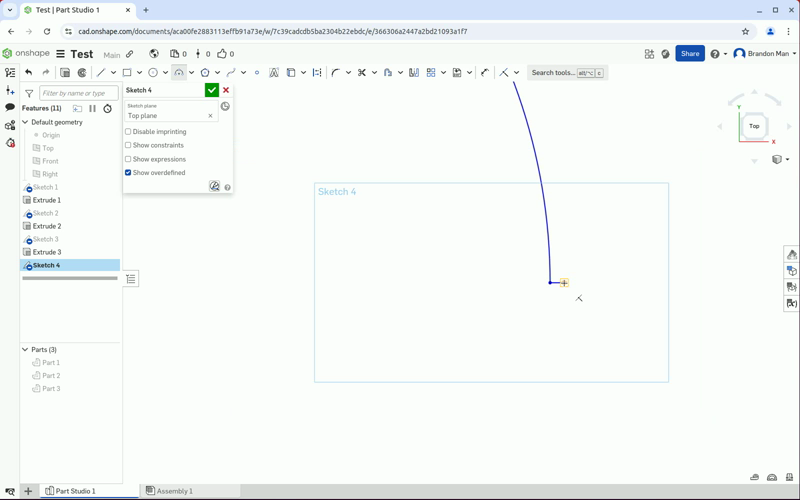
scroll(-6)
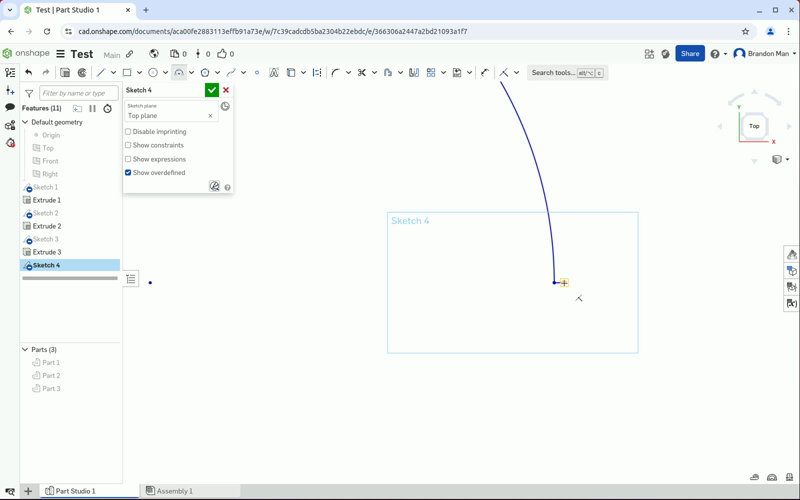
scroll(-6)
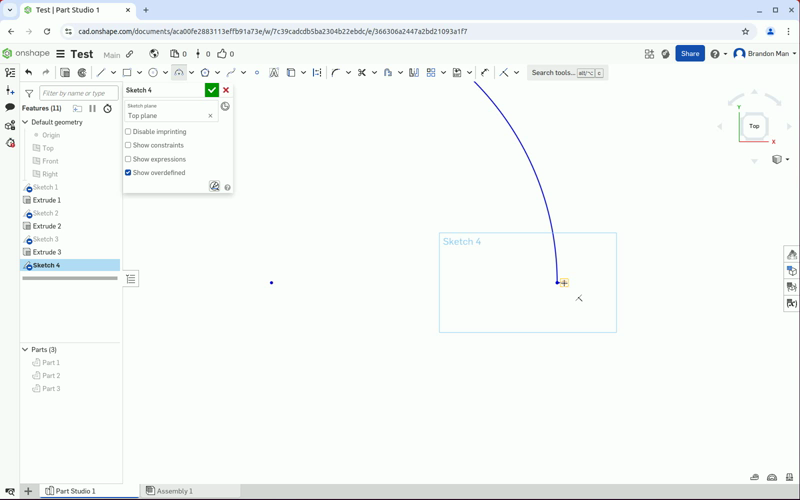
scroll(-6)
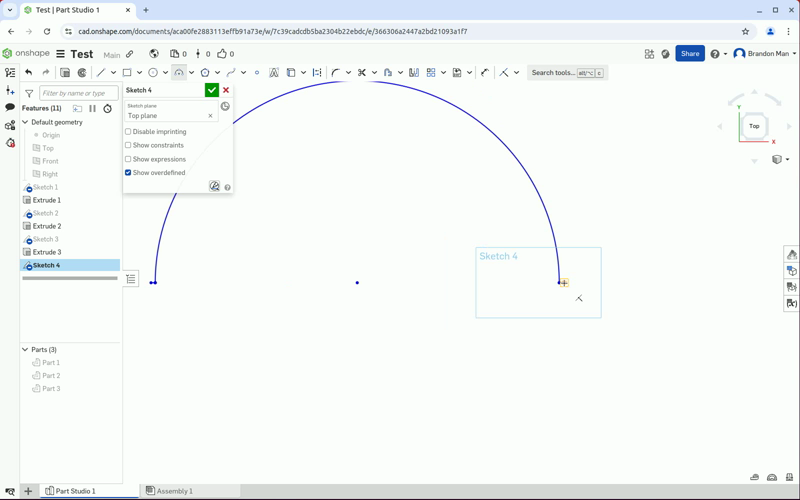
scroll(-6)
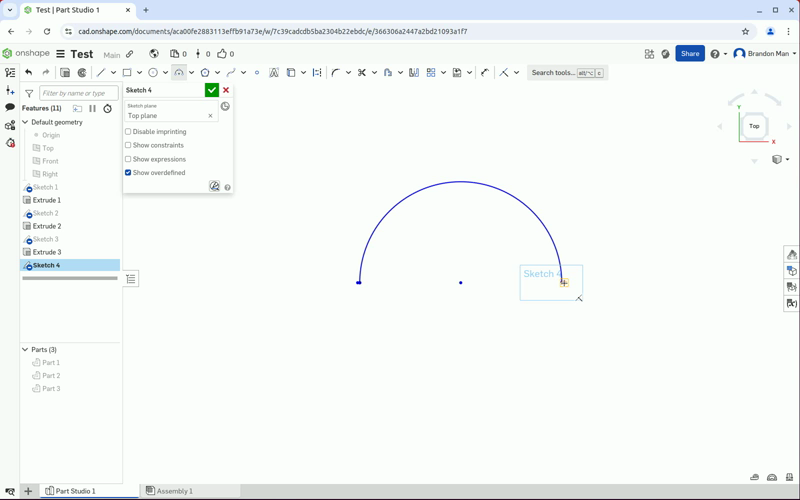
mouse_move(357, 282)
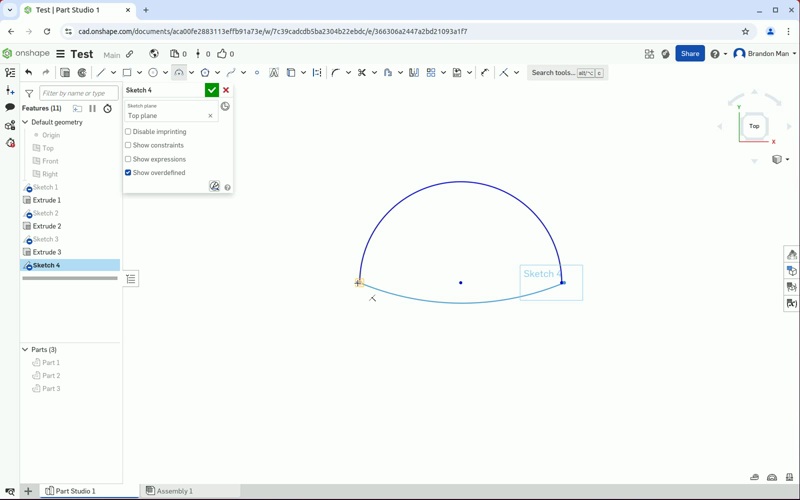
scroll(6)
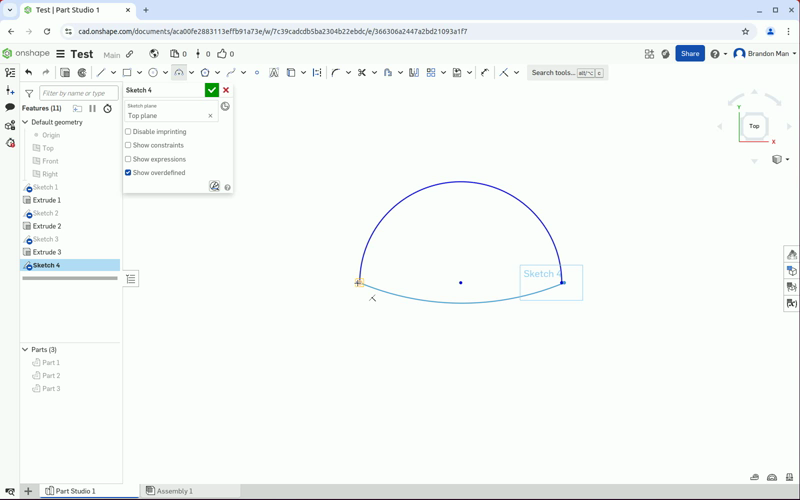
scroll(6)
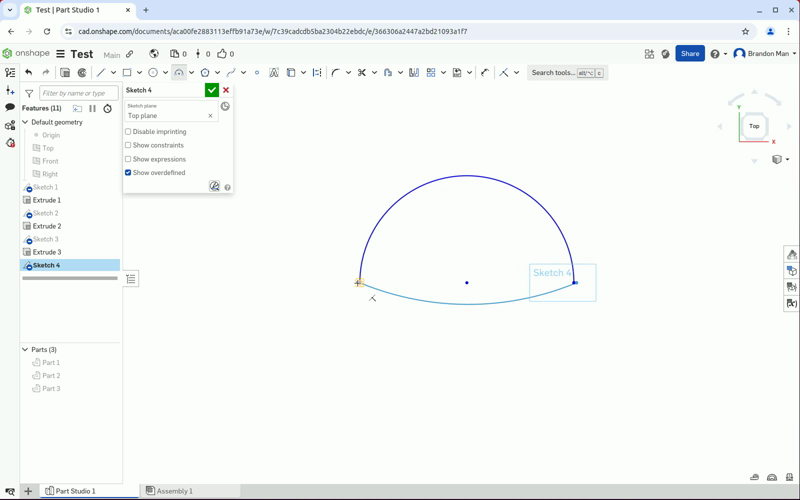
scroll(6)
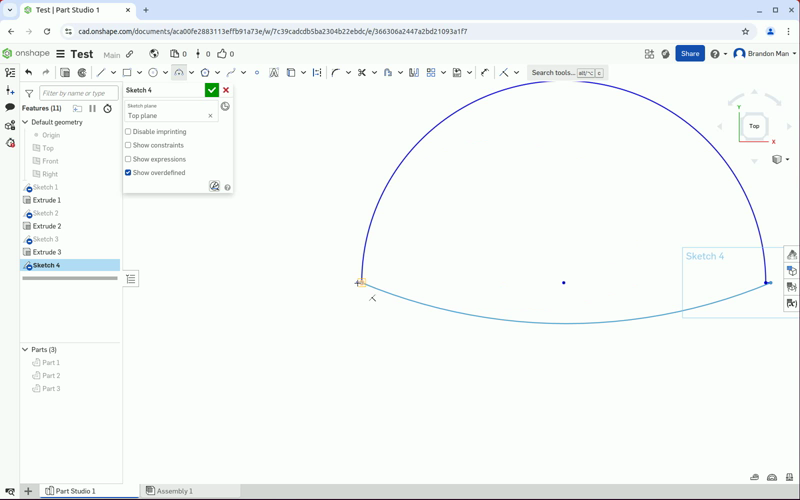
scroll(6)
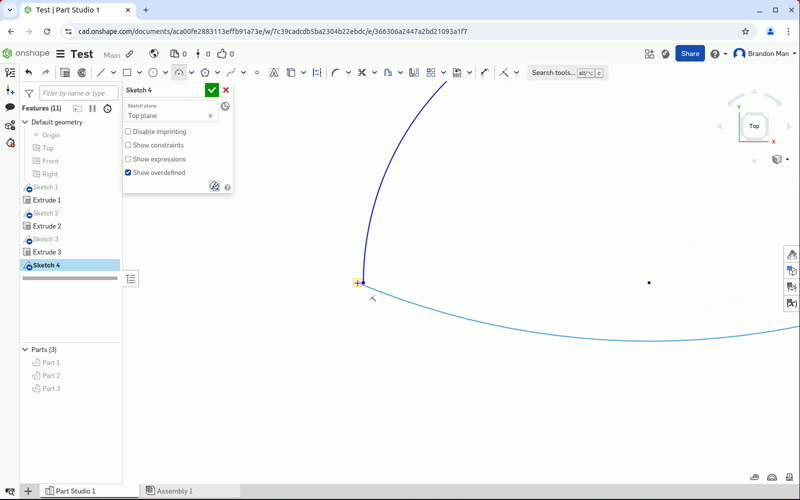
scroll(6)
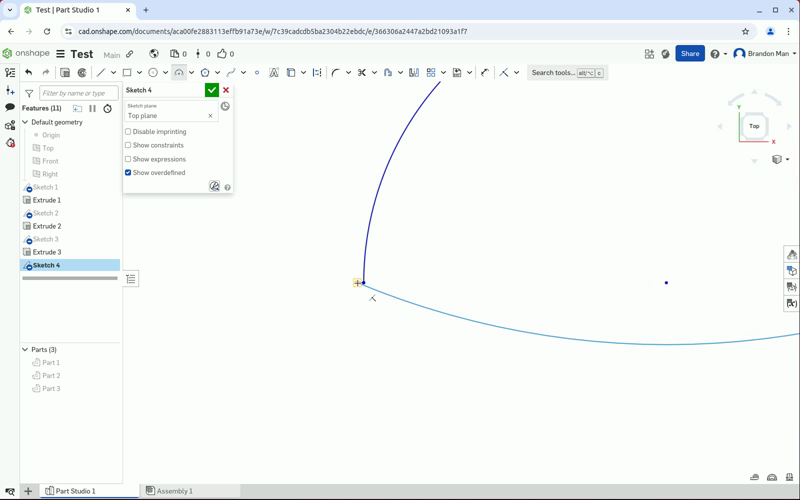
scroll(6)
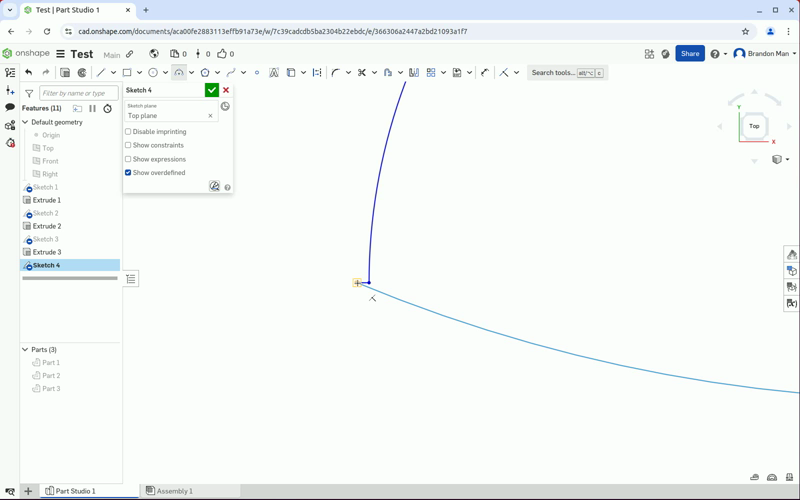
scroll(6)
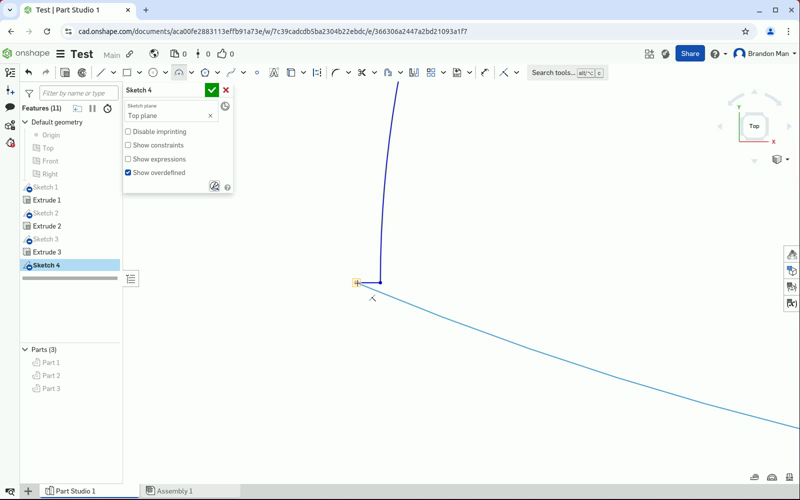
click(357, 282)
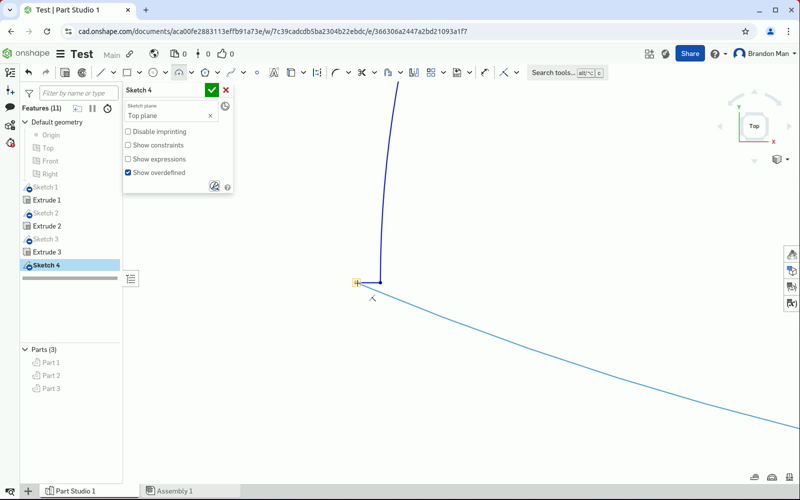
scroll(-6)
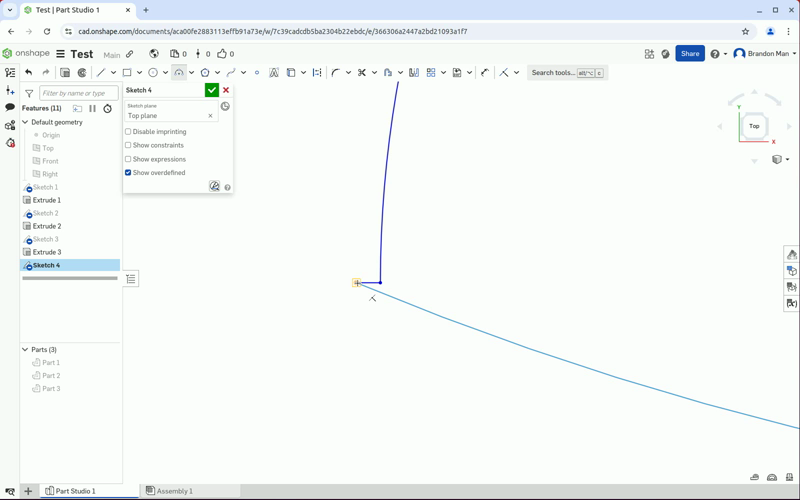
scroll(-6)
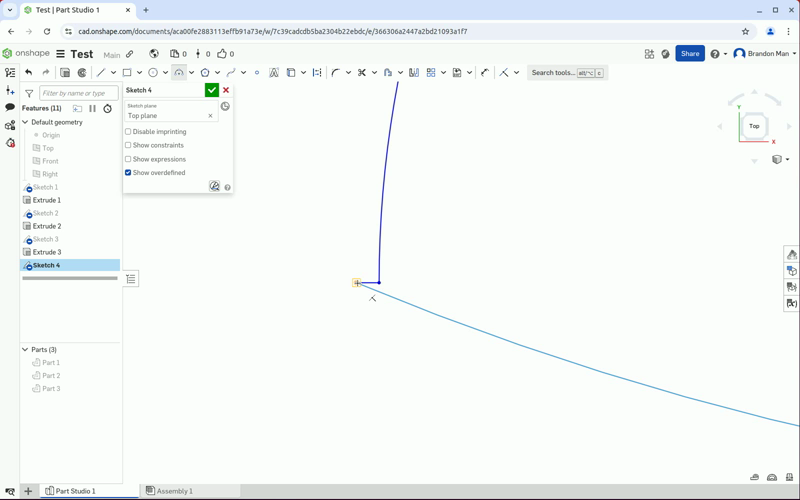
scroll(-6)
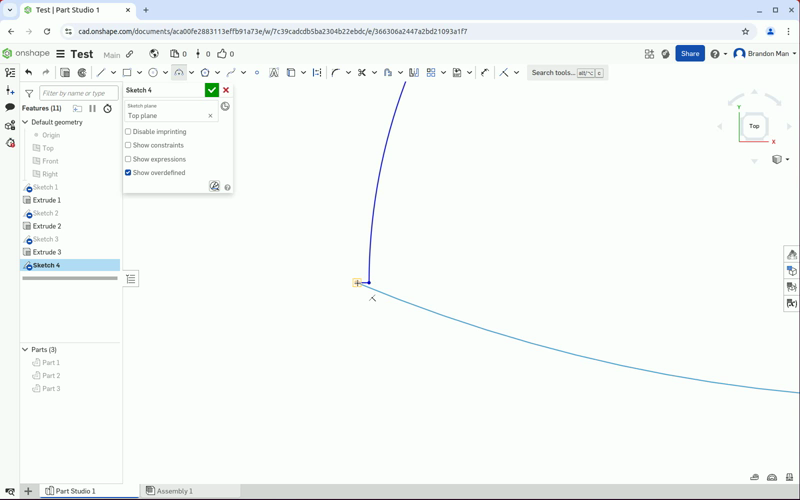
scroll(-6)
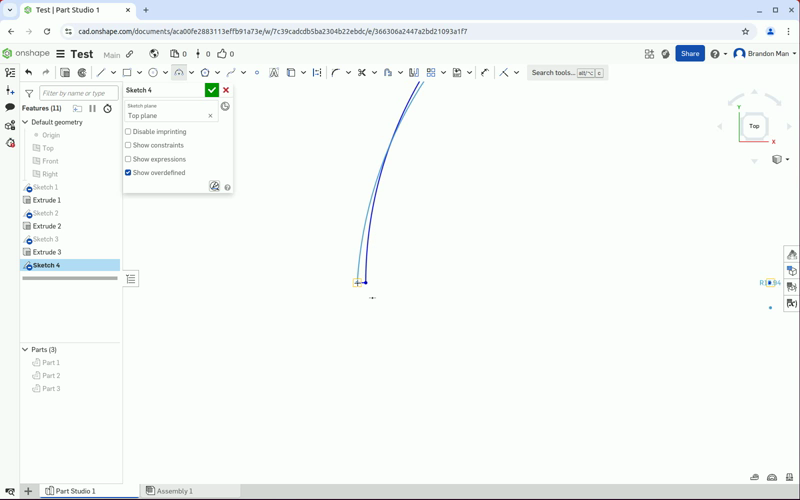
scroll(-6)
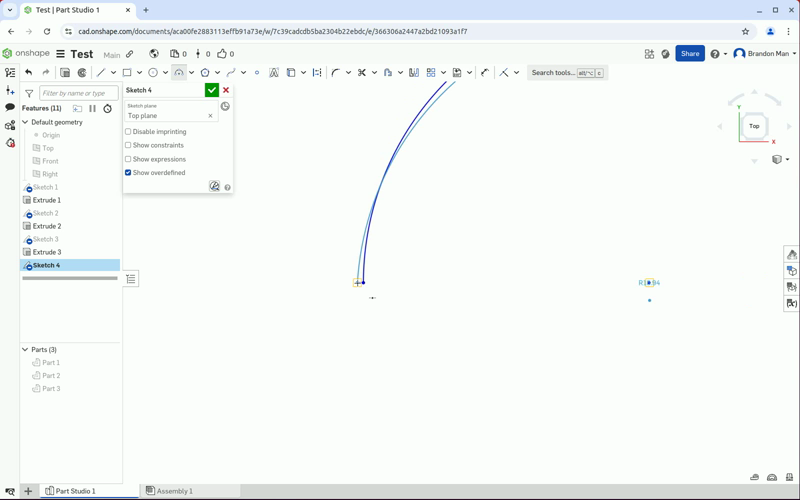
scroll(-6)
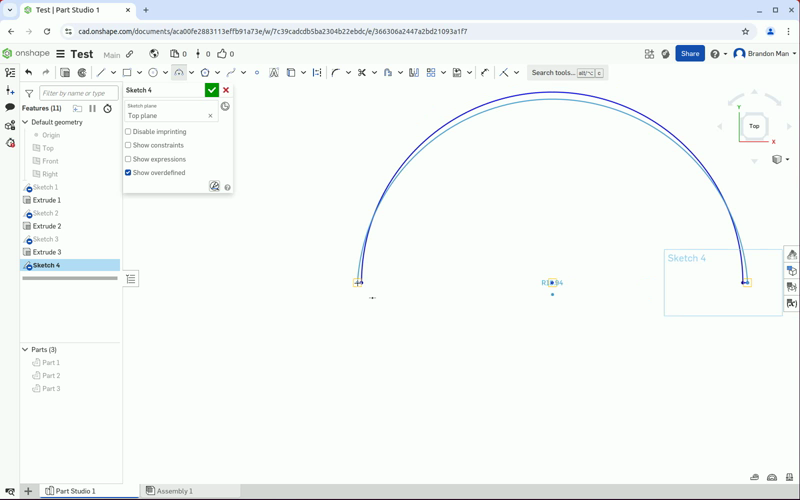
scroll(-6)
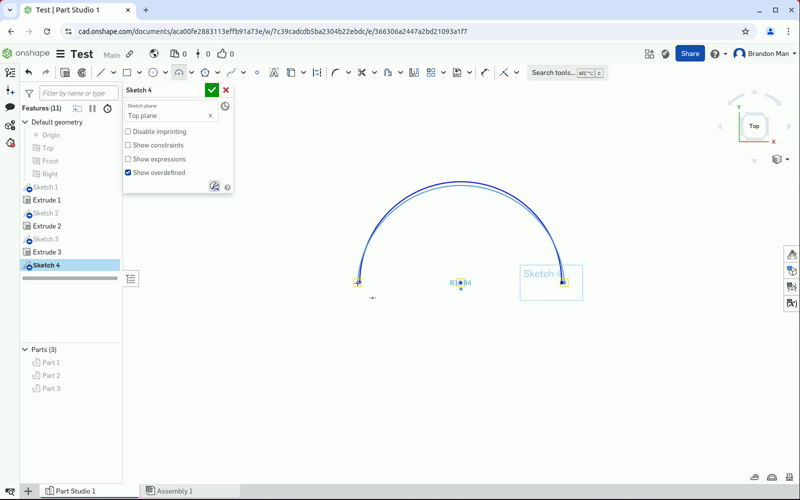
key_down(shift)
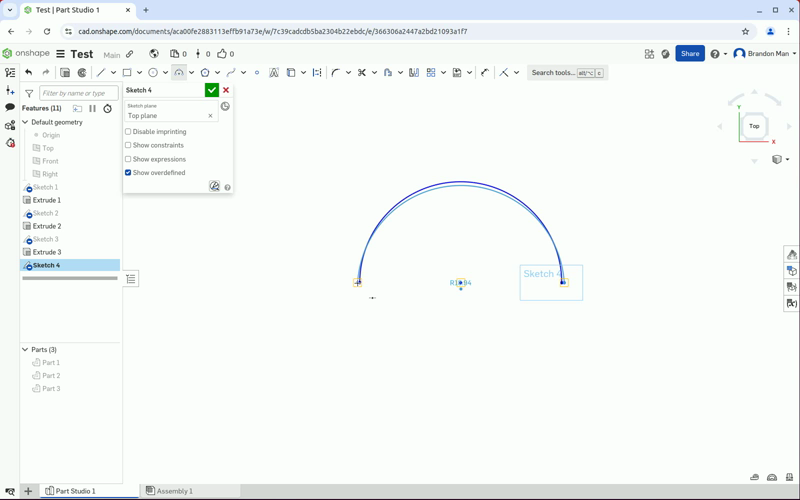
mouse_move(460, 179)
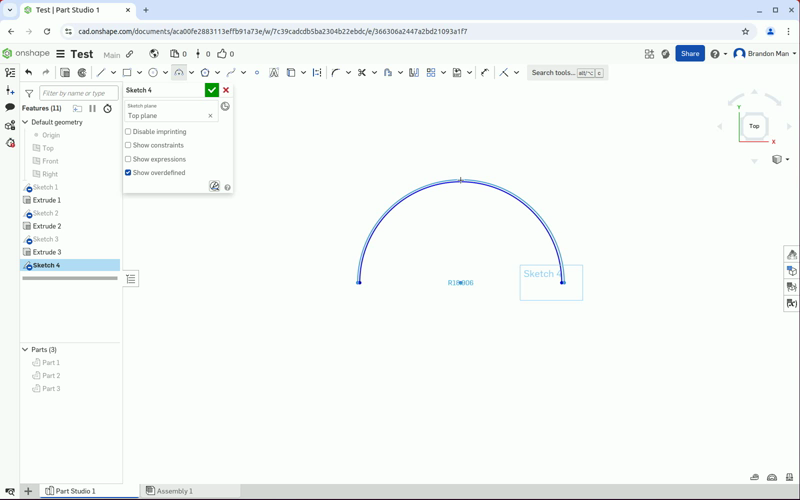
scroll(6)
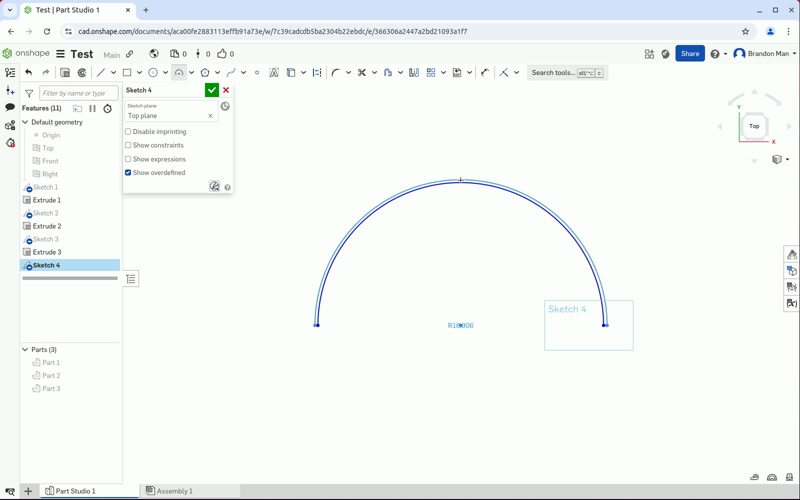
scroll(6)
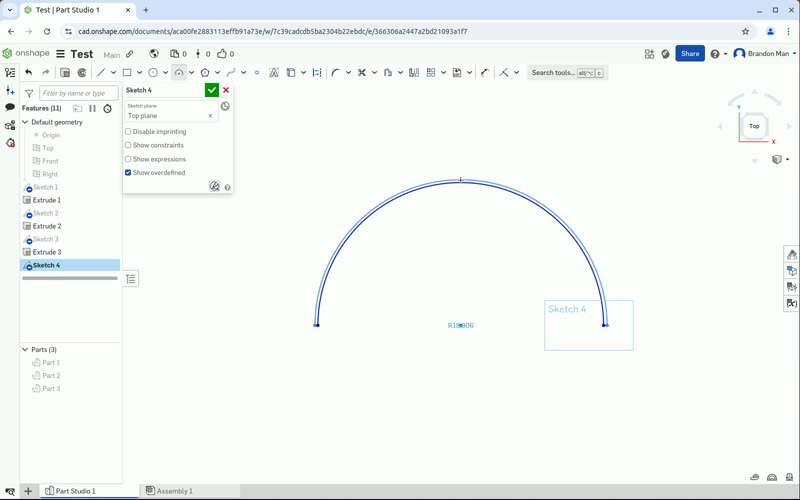
scroll(6)
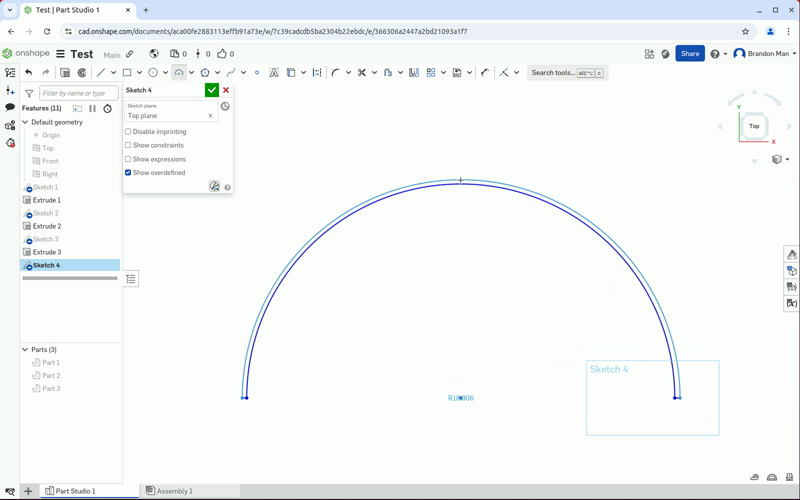
scroll(6)
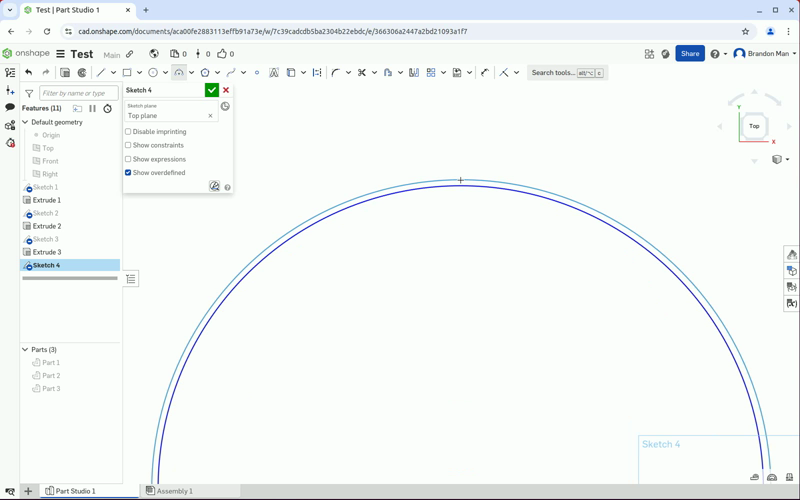
scroll(6)
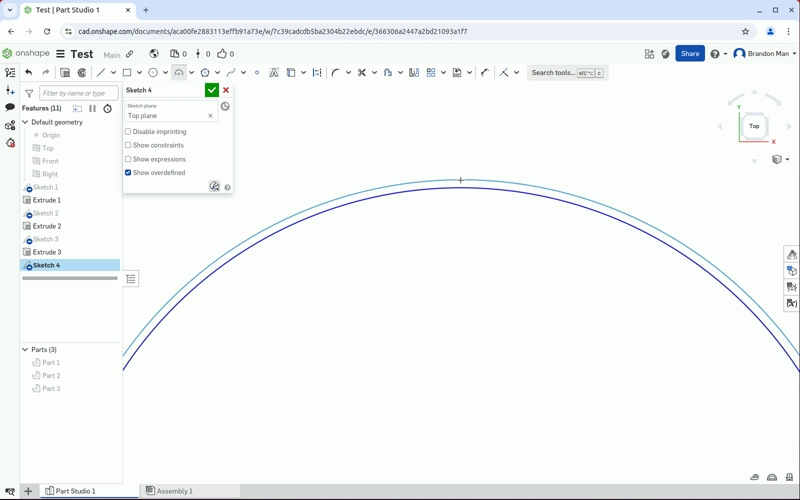
scroll(6)
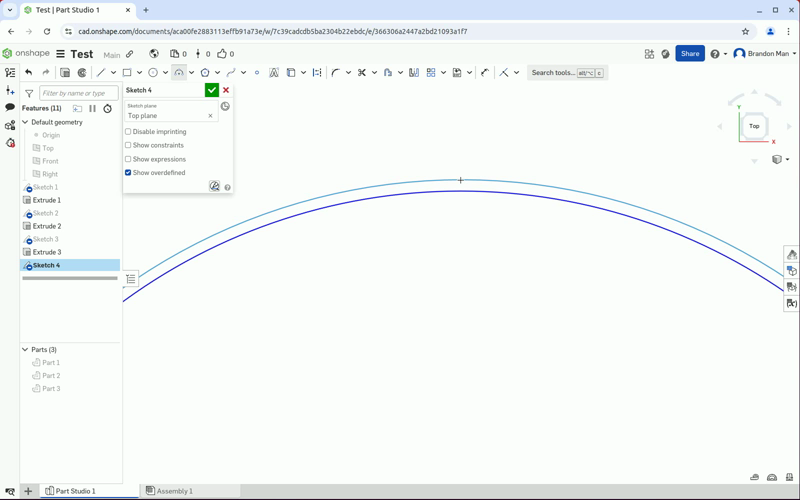
scroll(6)
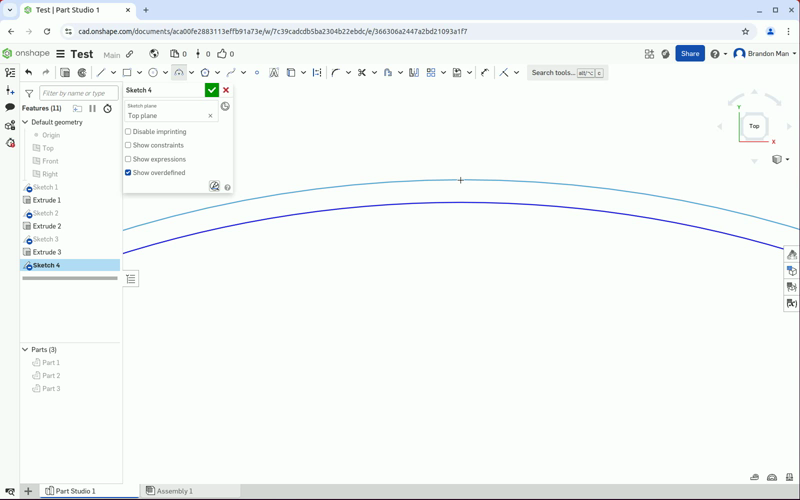
click(460, 179)
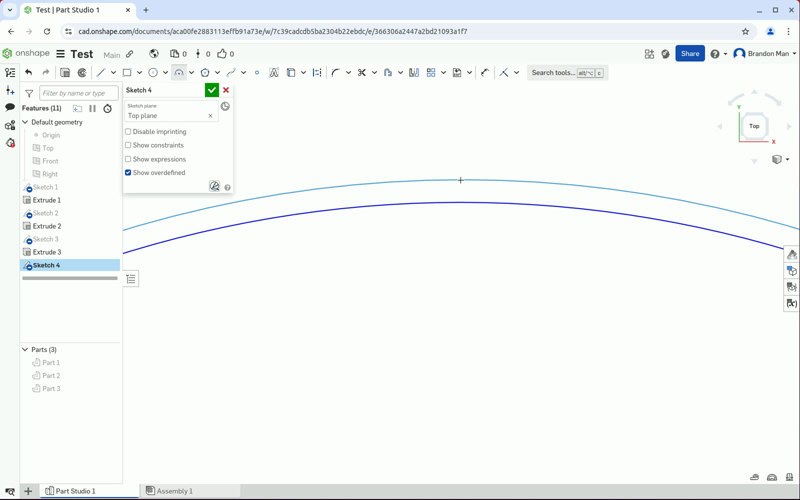
scroll(-6)
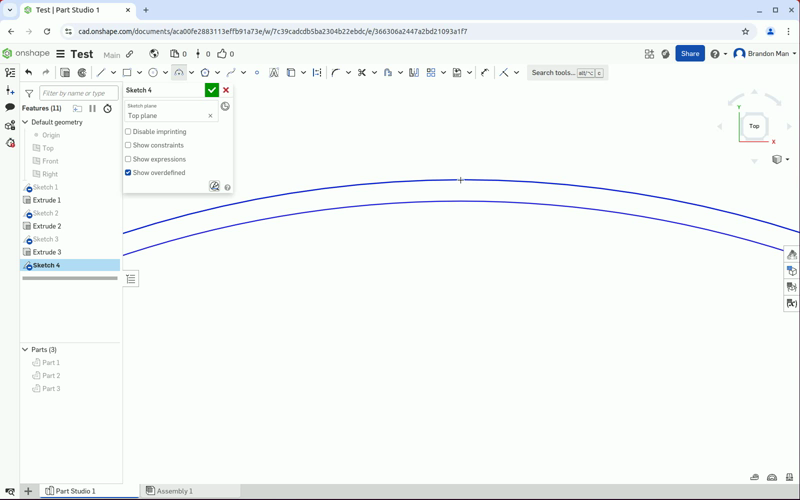
scroll(-6)
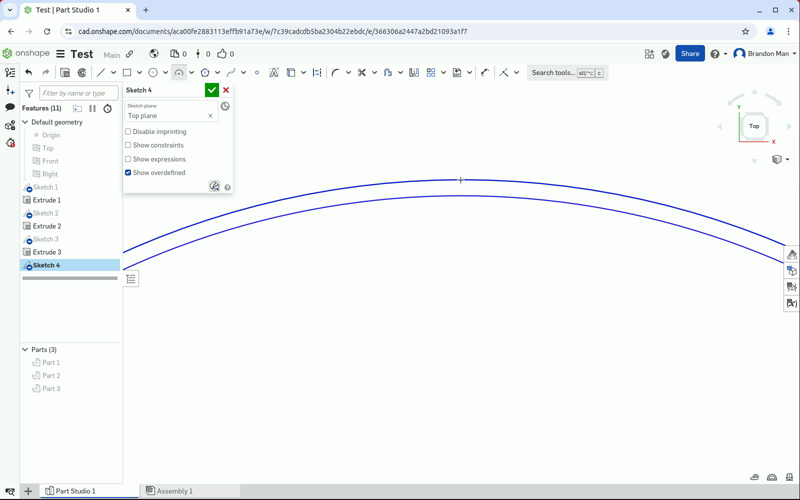
scroll(-6)
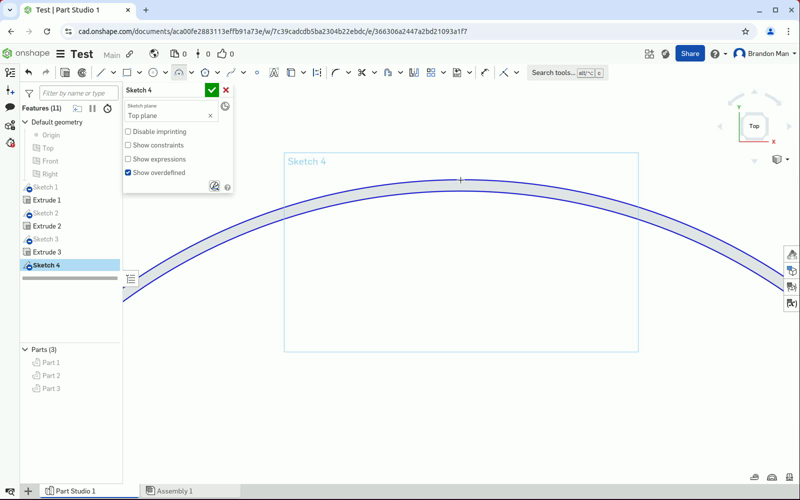
scroll(-6)
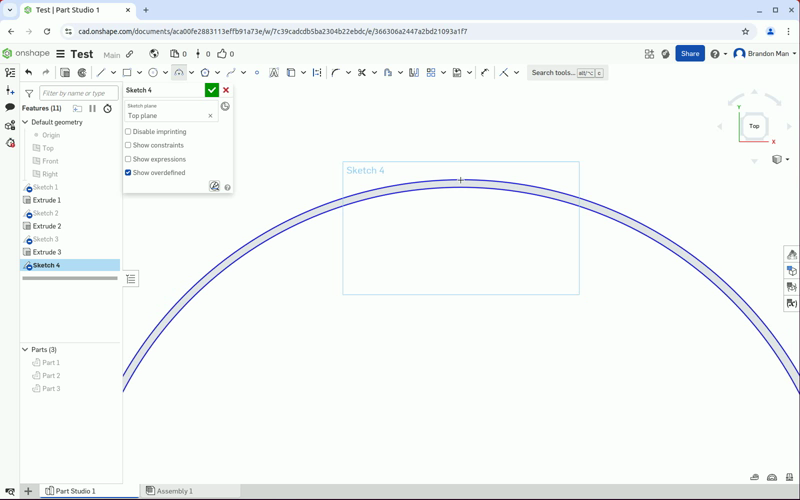
scroll(-6)
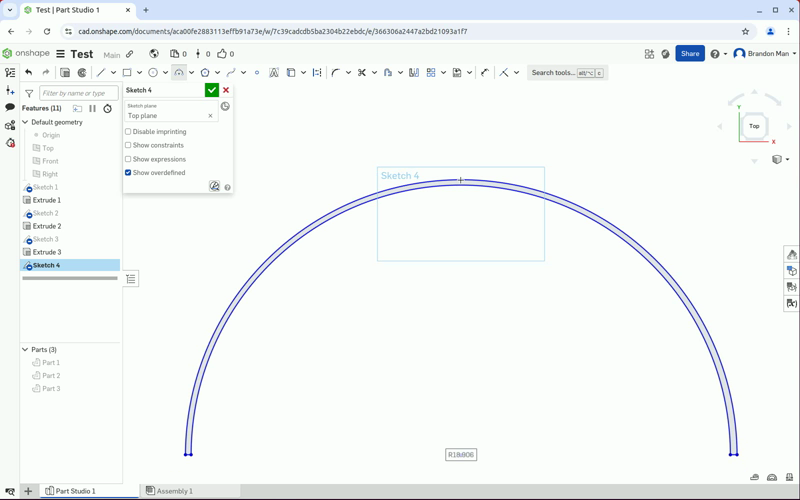
scroll(-6)
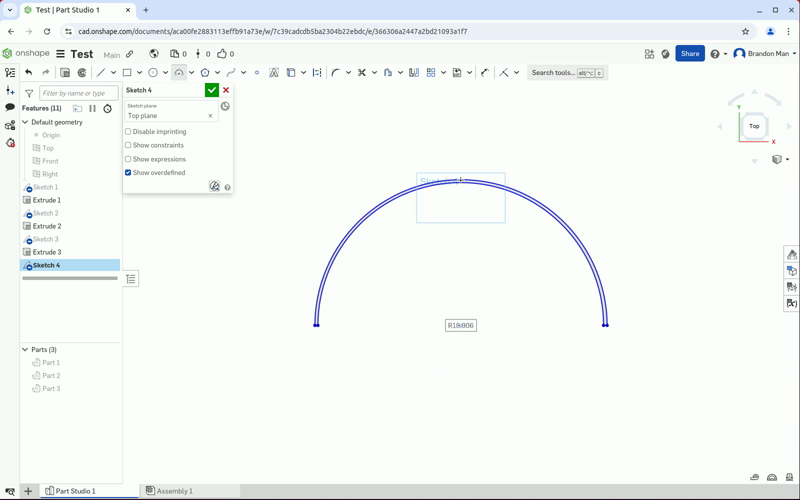
scroll(-6)
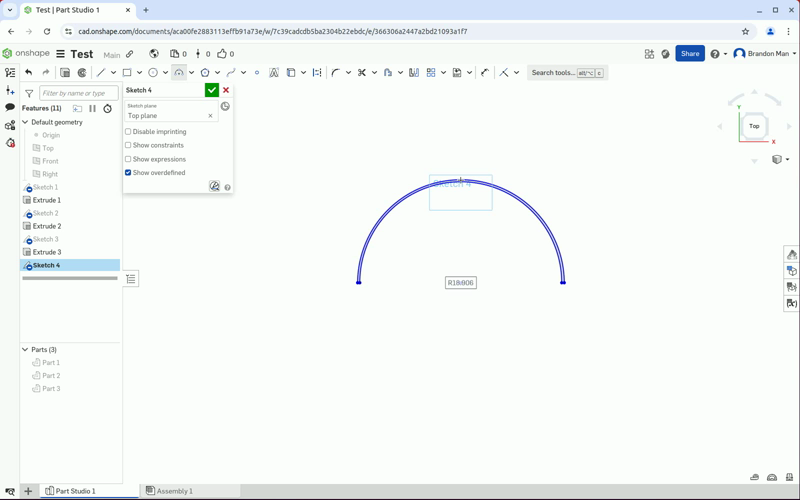
key_up(shift)
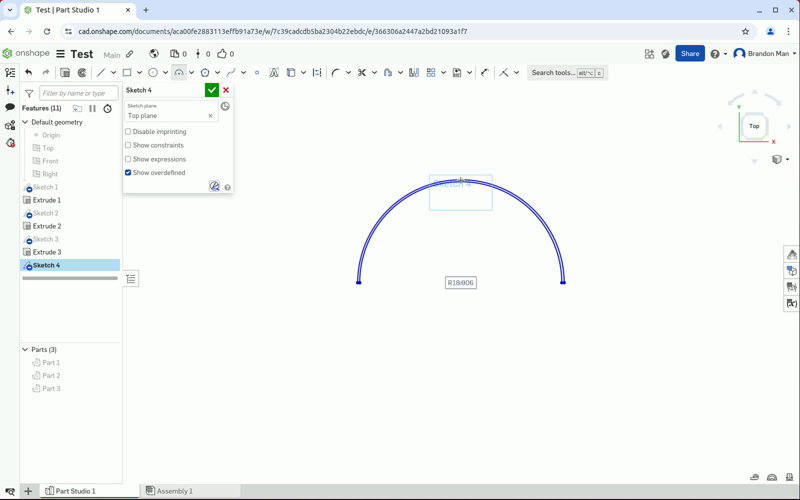
key(esc)
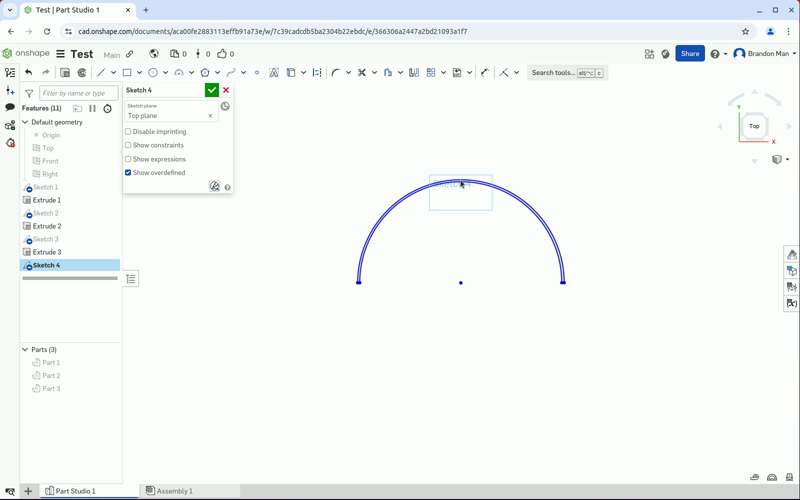
mouse_move(360, 260)
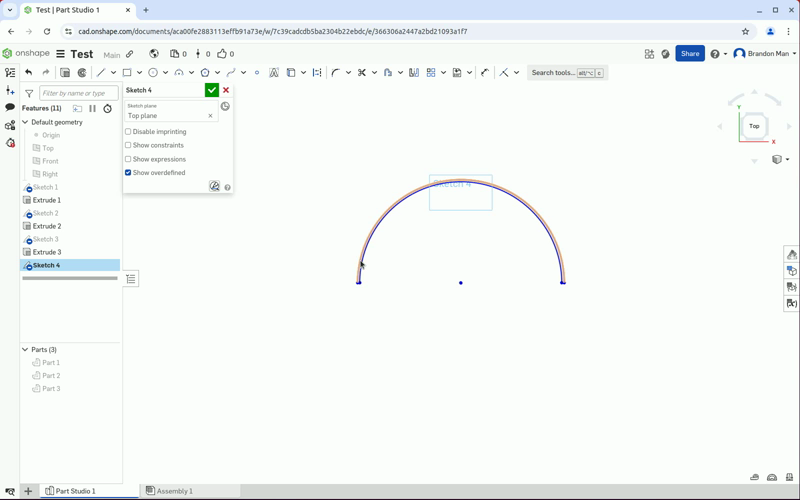
scroll(6)
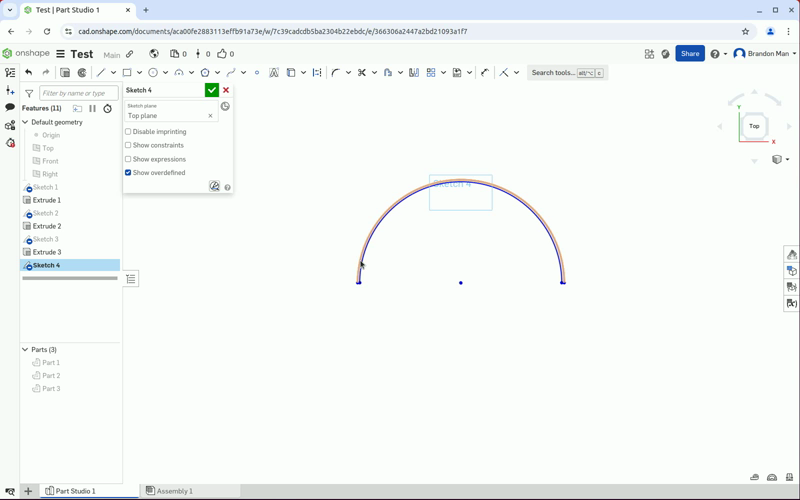
scroll(6)
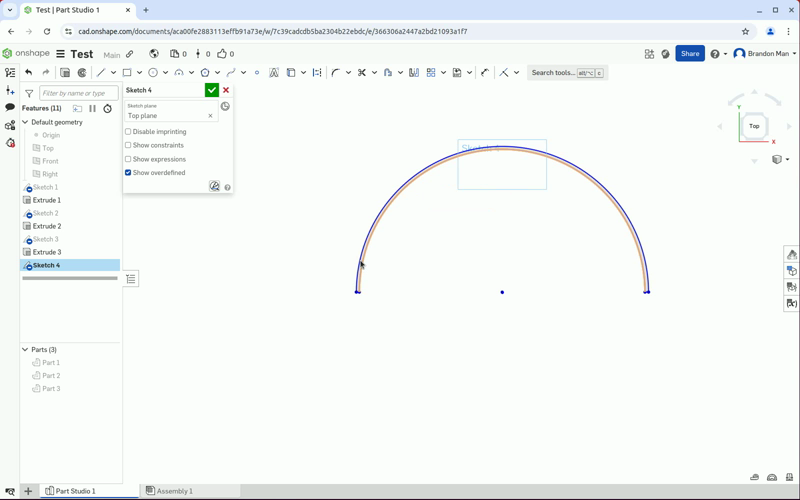
scroll(6)
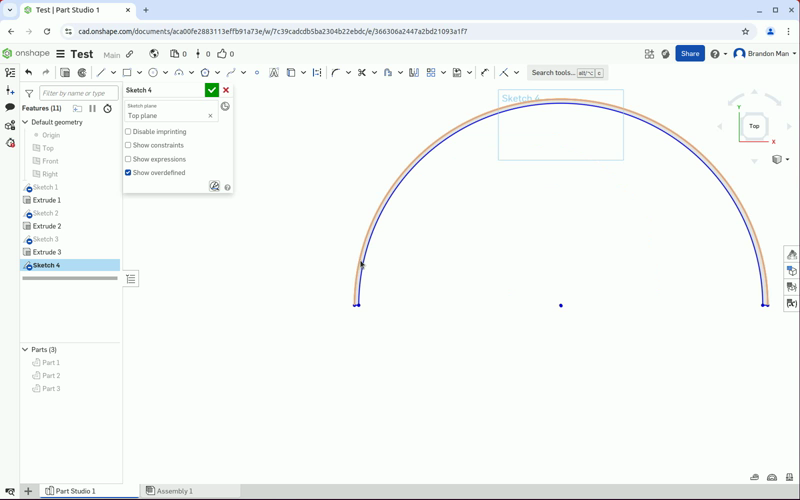
scroll(6)
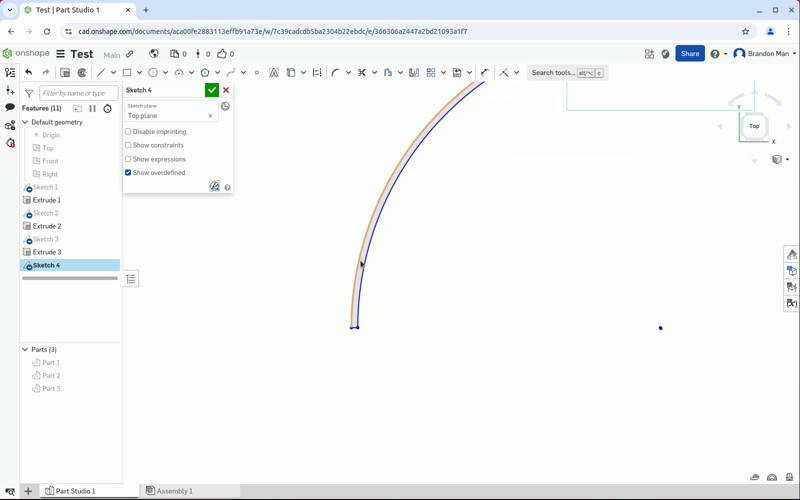
scroll(6)
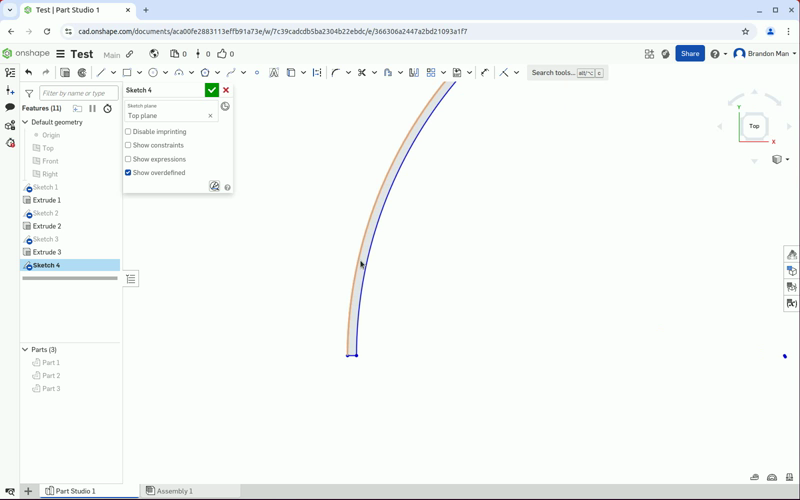
scroll(6)
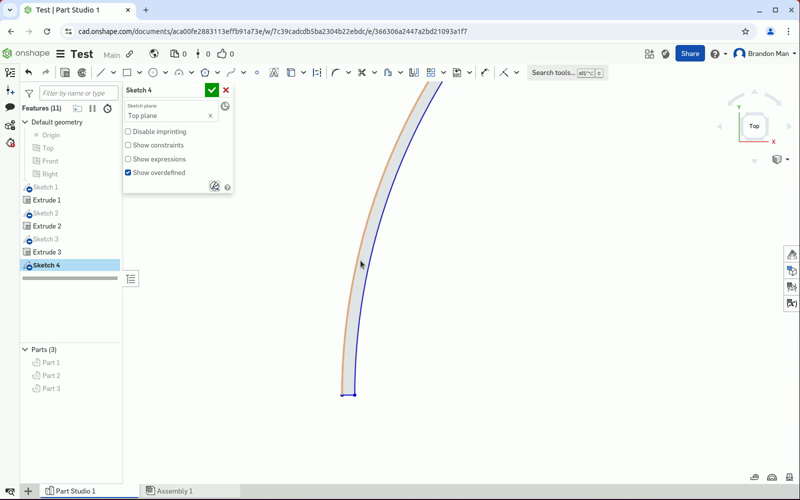
scroll(6)
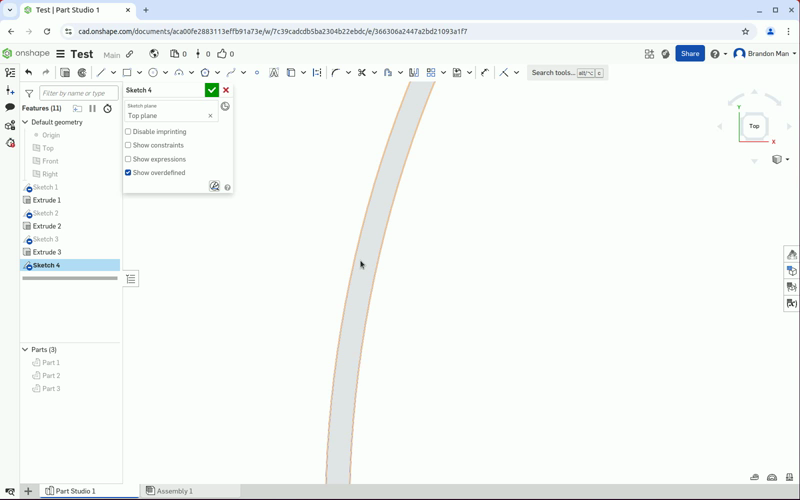
click(360, 260)
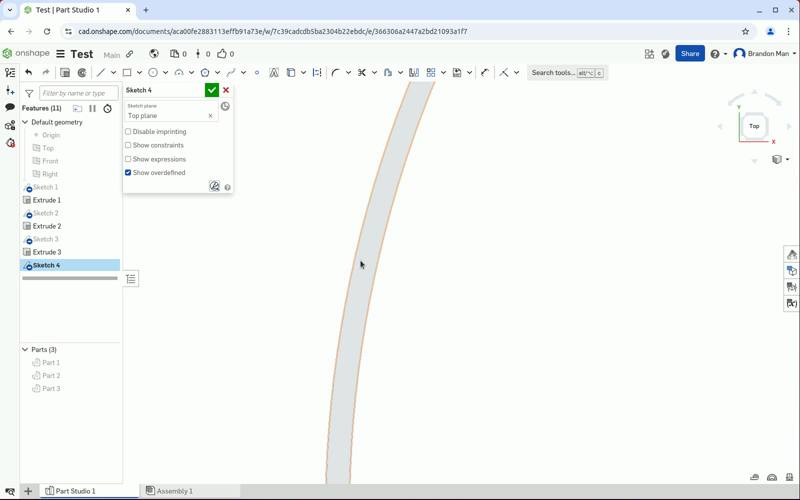
scroll(-6)
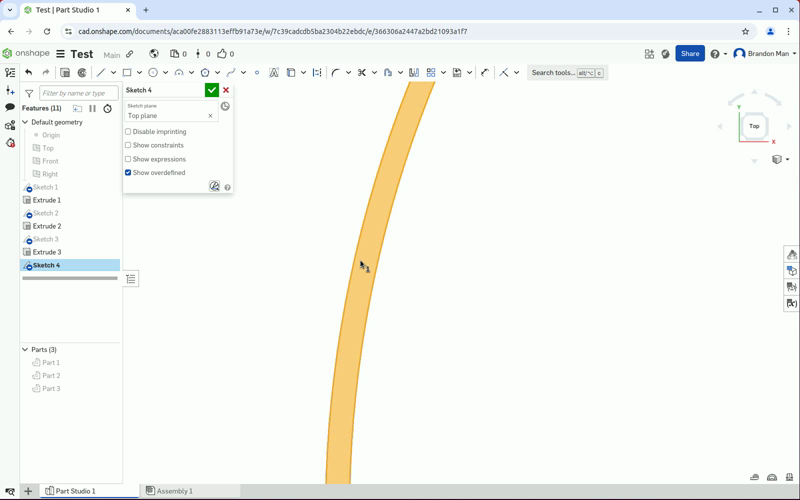
scroll(-6)
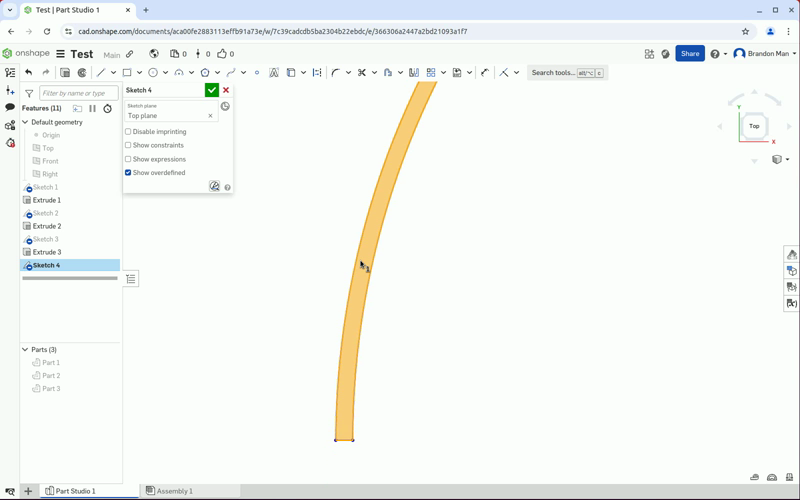
scroll(-6)
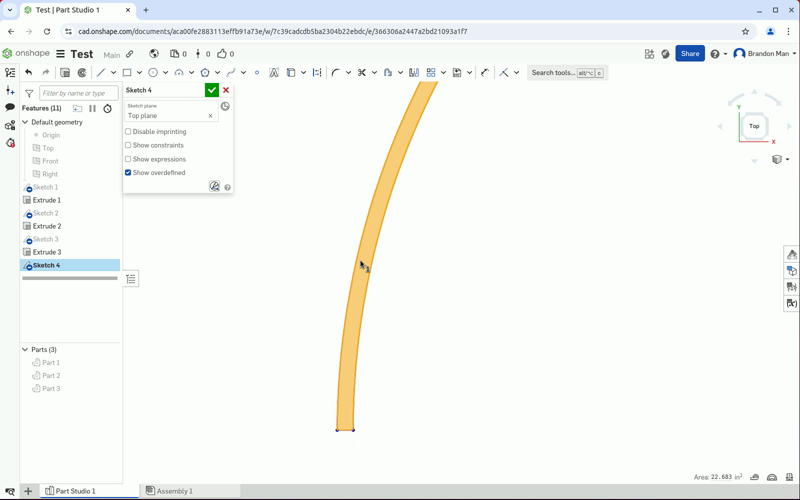
scroll(-6)
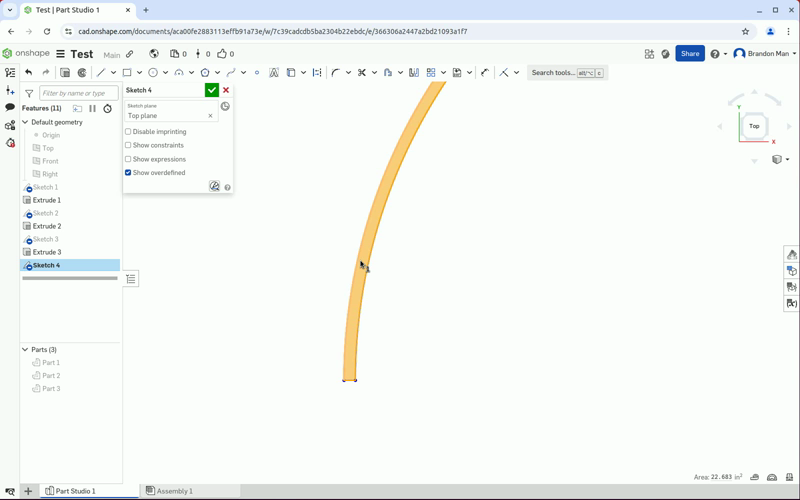
scroll(-6)
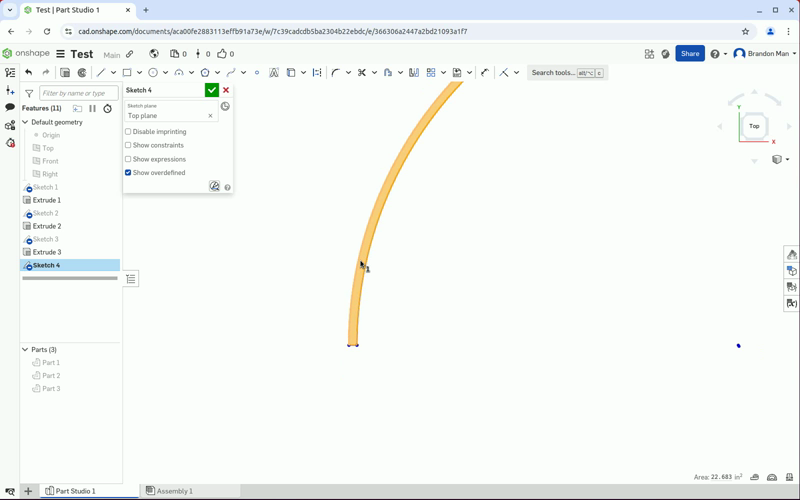
scroll(-6)
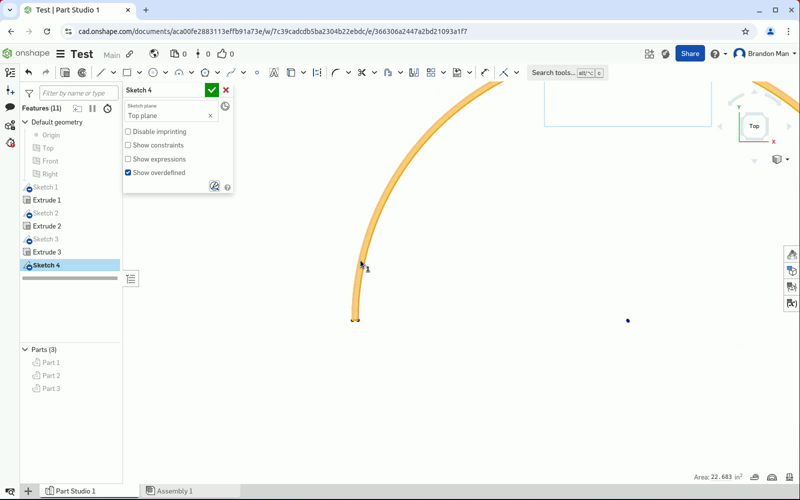
scroll(-6)
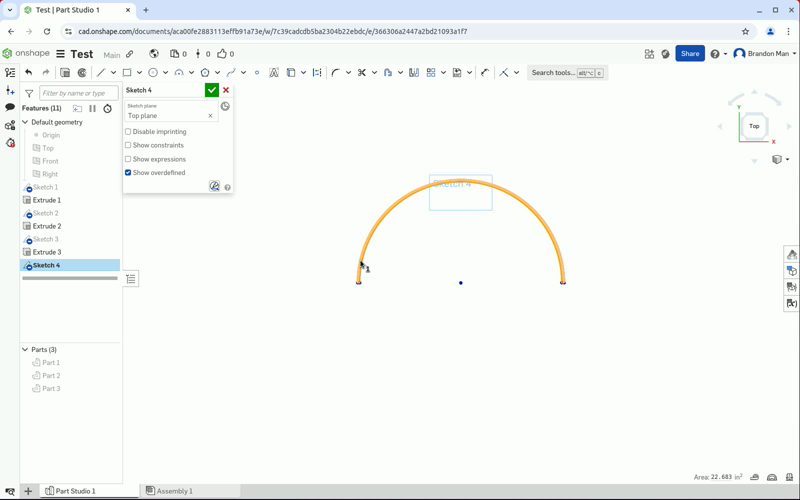
mouse_move(73, 352)
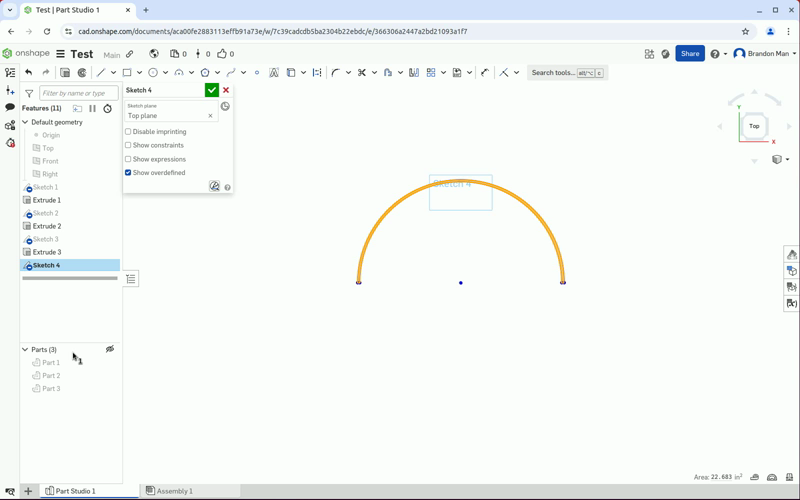
key(shift+y)
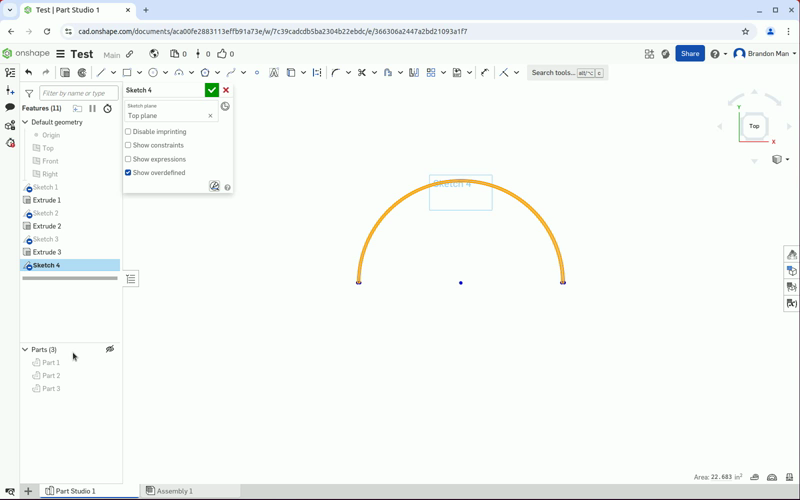
key(shift+e)
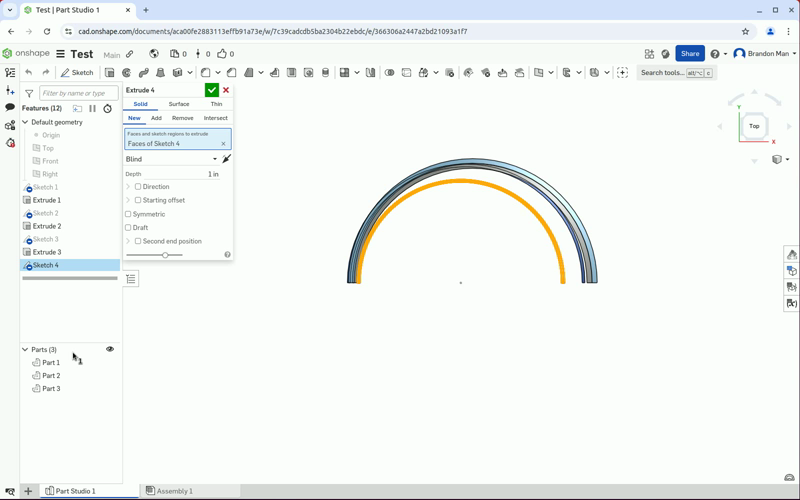
mouse_move(143, 106)
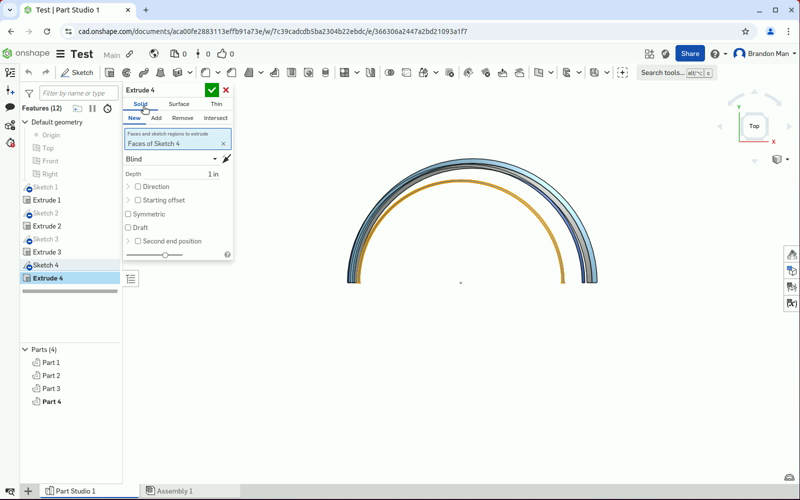
click(143, 106)
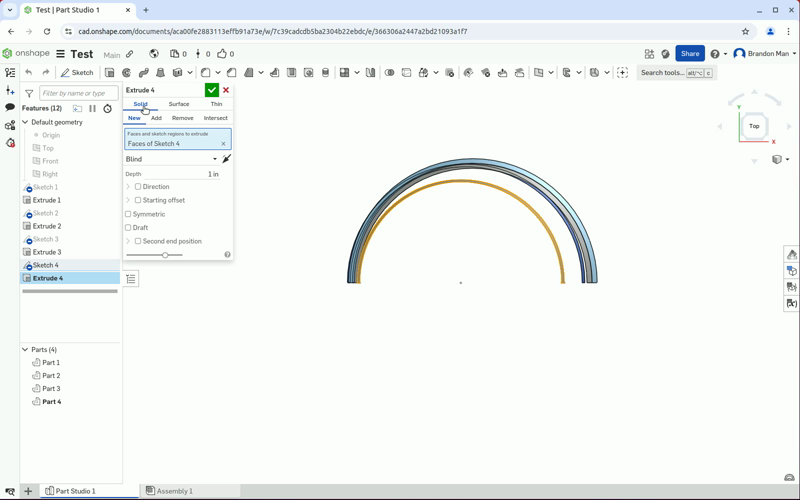
mouse_move(137, 120)
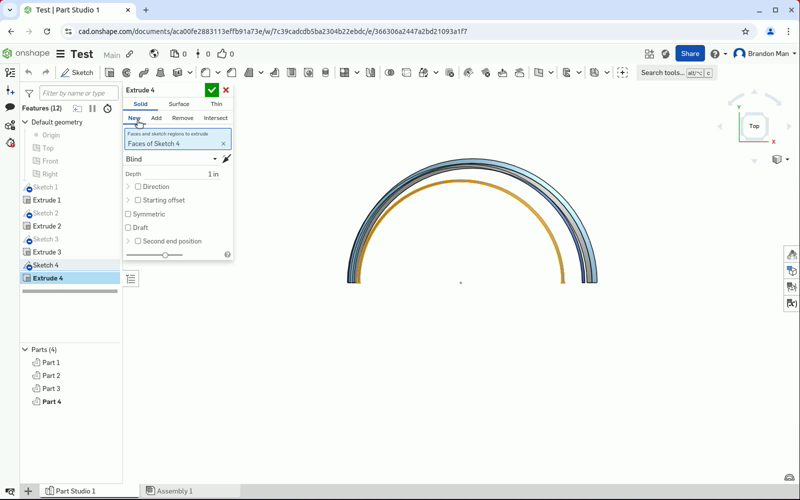
click(137, 120)
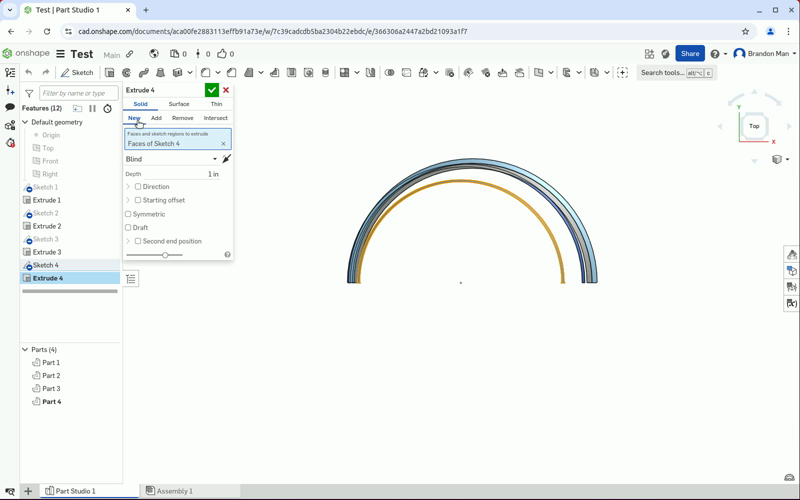
key(tab, 4)
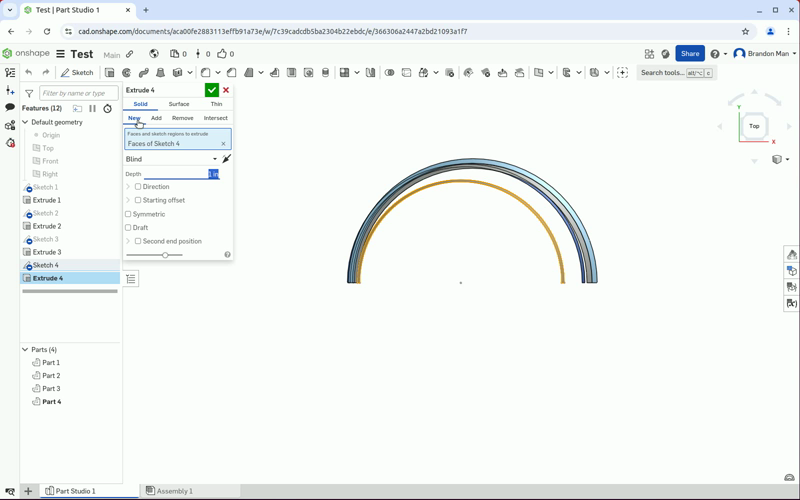
text(-0.963)
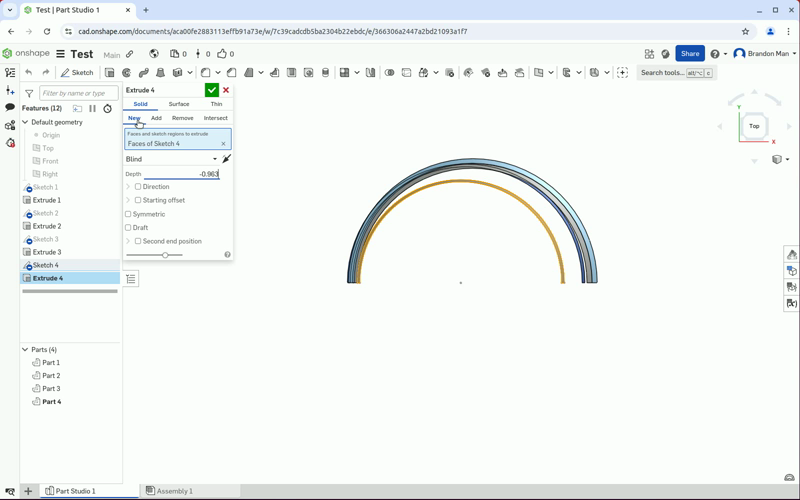
key(enter)
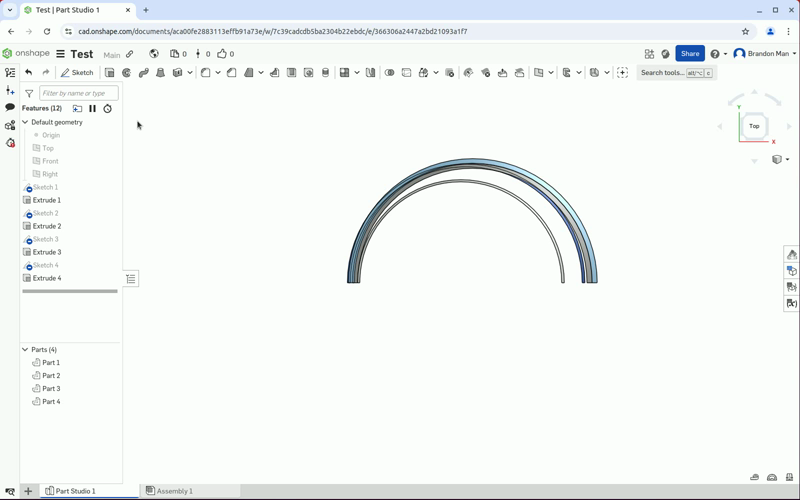
key(shift+h)
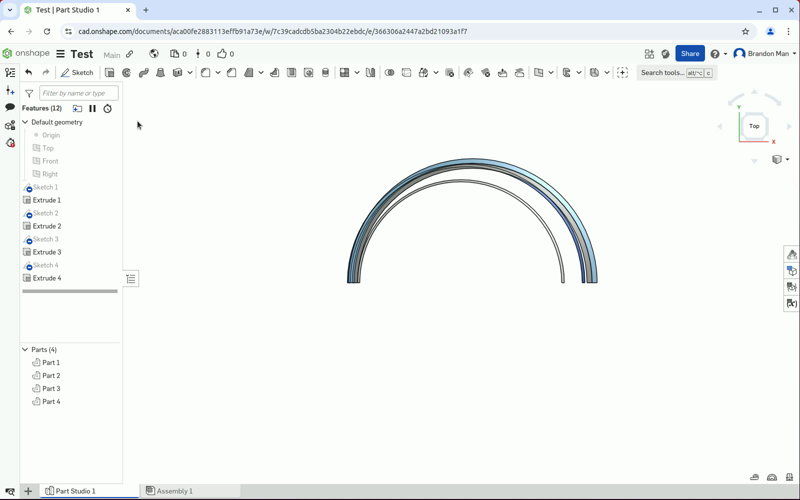
key(shift+h)
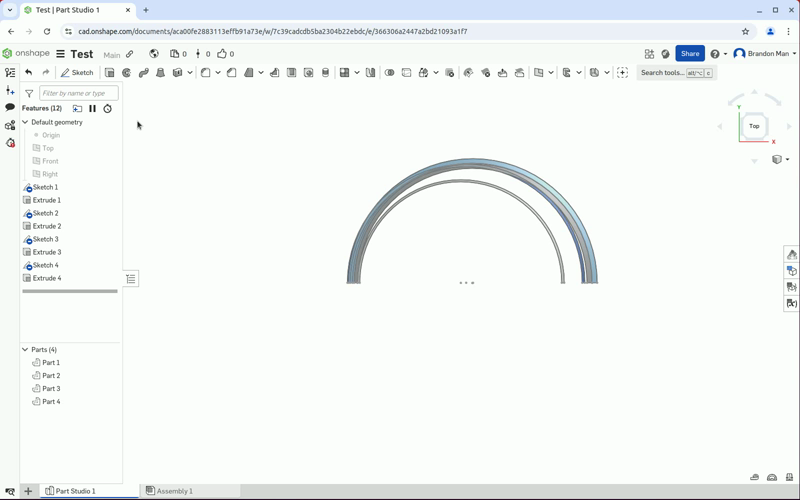
key(shift+7)
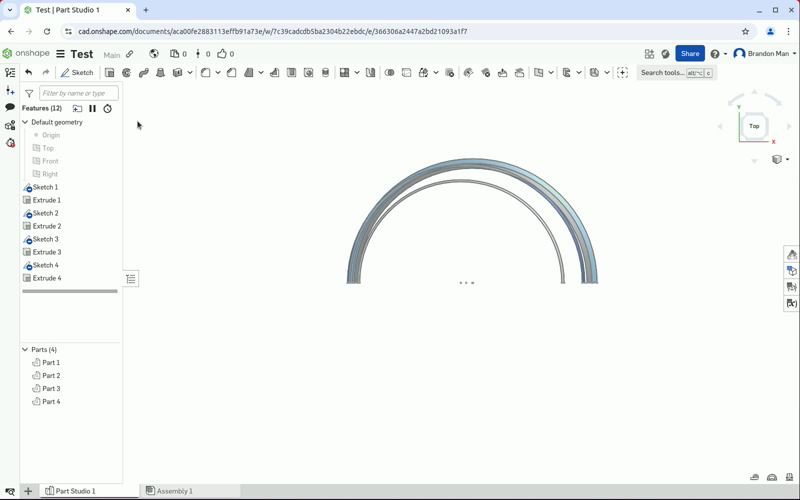
key(up, 3)
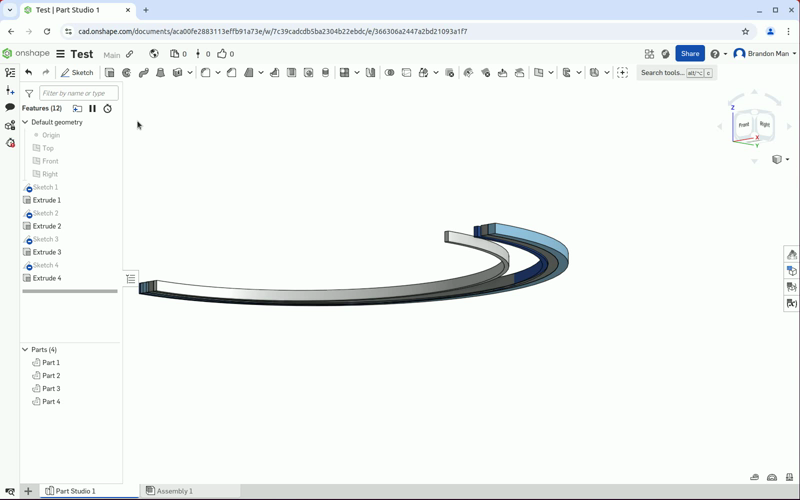
key(left, 3)
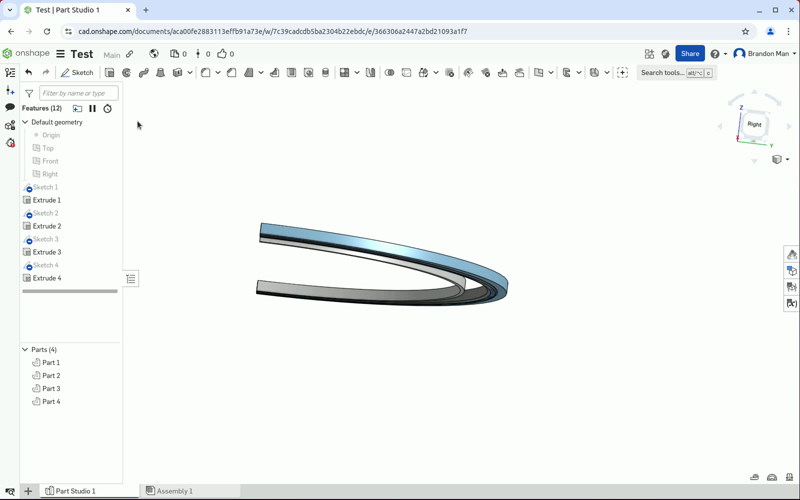
key(right, 3)
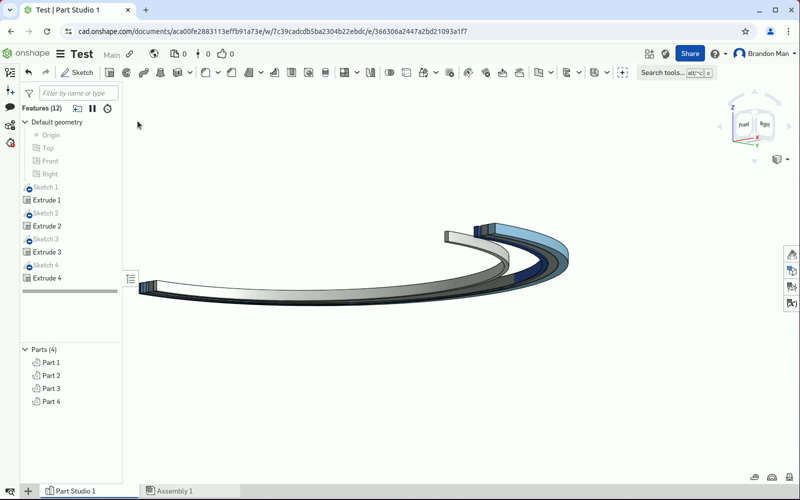
key(down, 3)
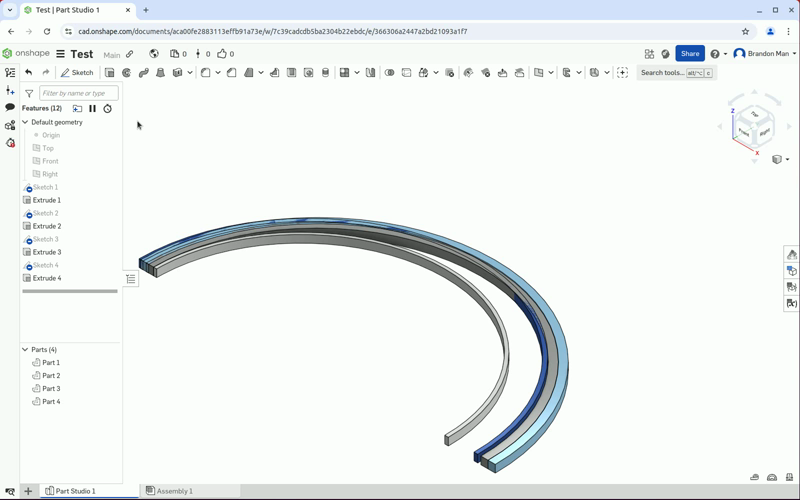
mouse_move(73, 189)
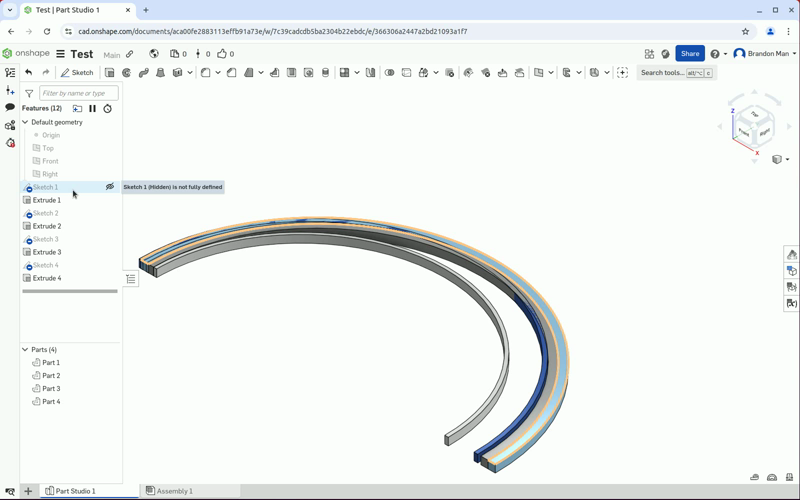
click(73, 189)